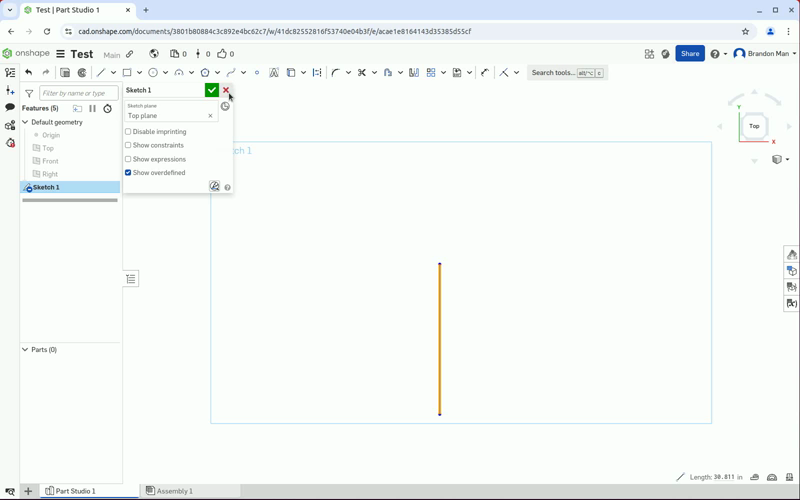
key(shift+h)
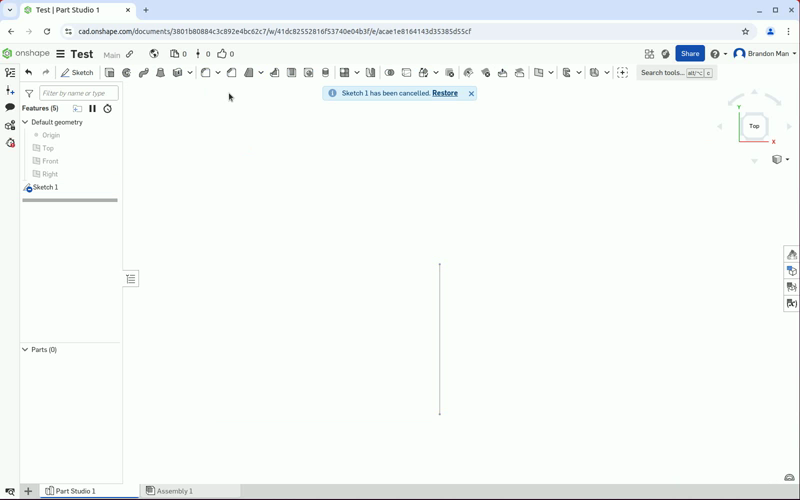
key(shift+s)
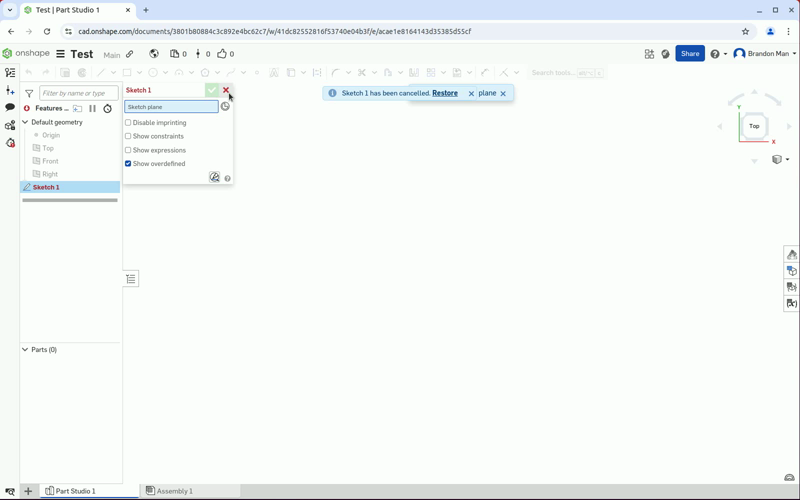
mouse_move(73, 150)
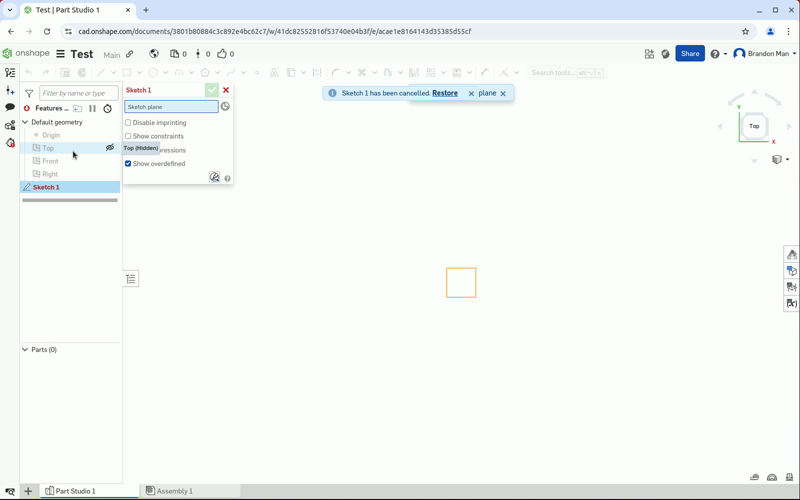
click(73, 150)
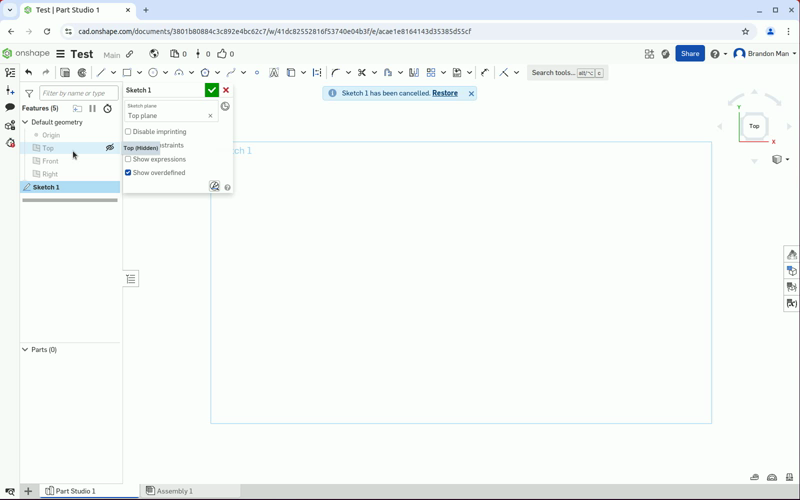
mouse_move(73, 352)
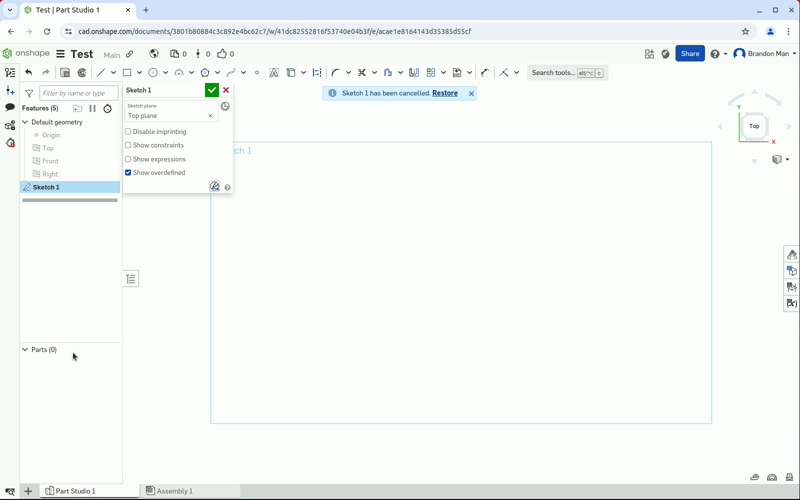
key(y)
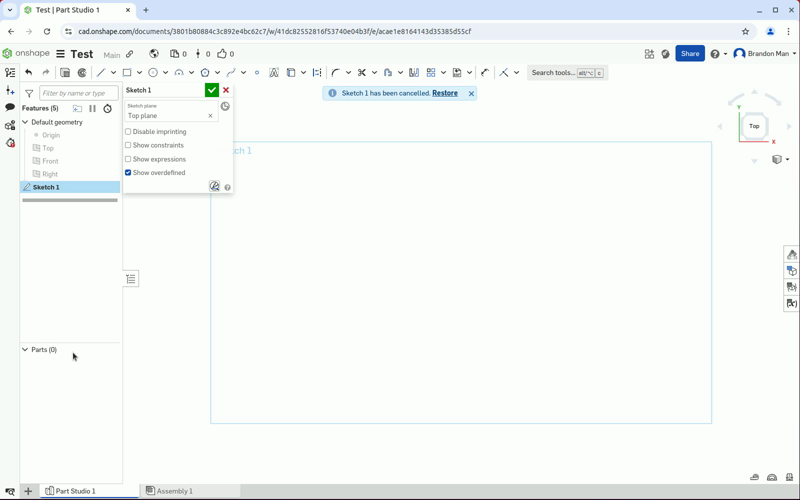
key(l)
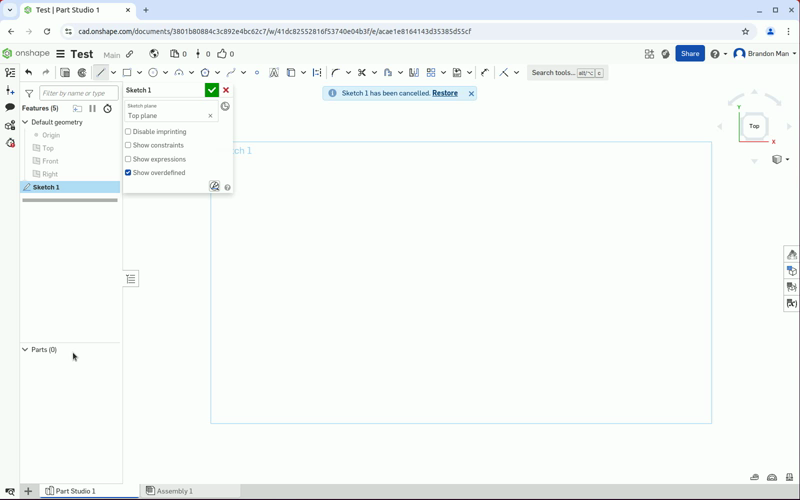
key_down(shift)
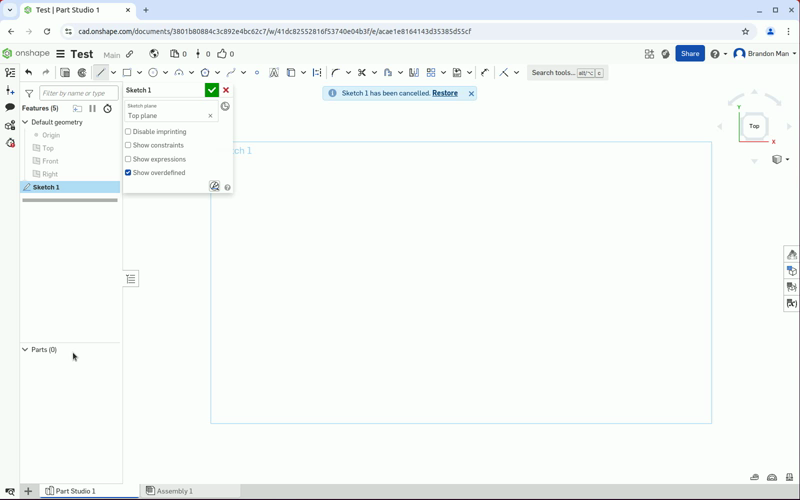
mouse_move(370, 309)
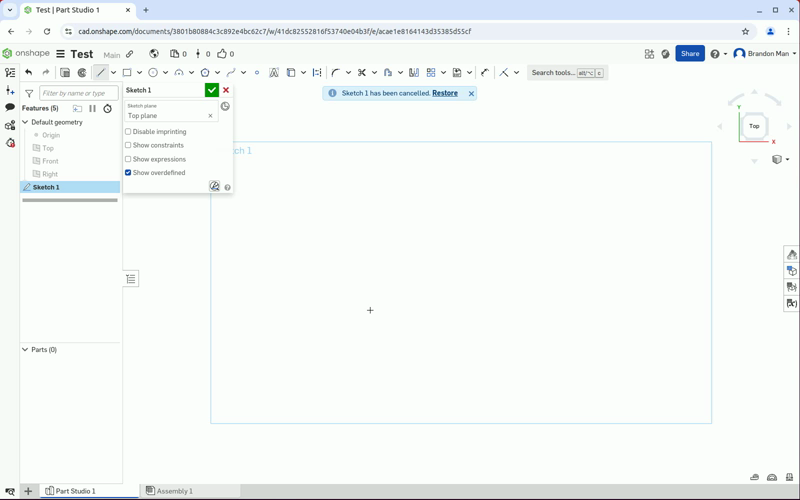
click(370, 309)
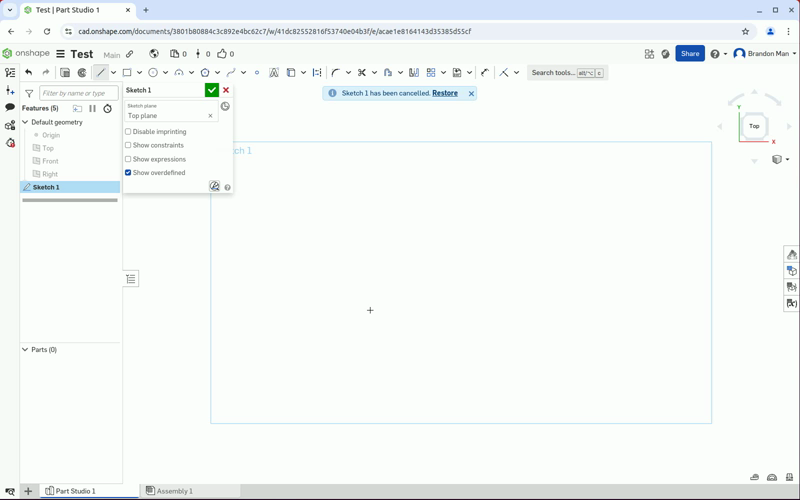
key_up(shift)
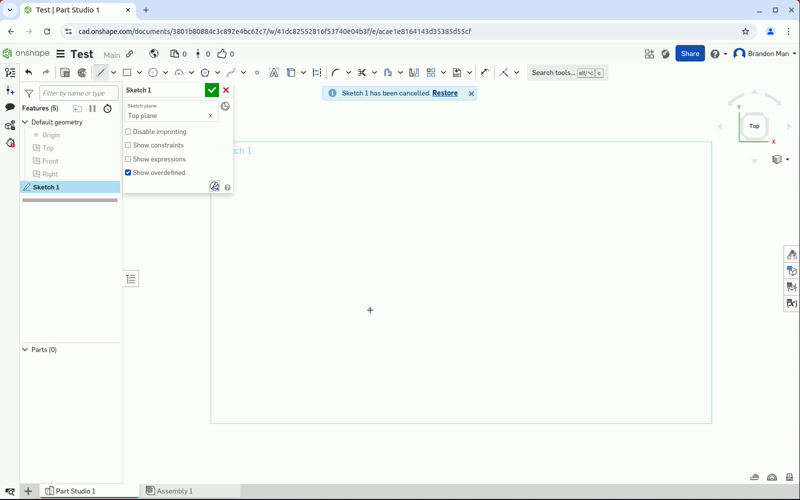
key_down(shift)
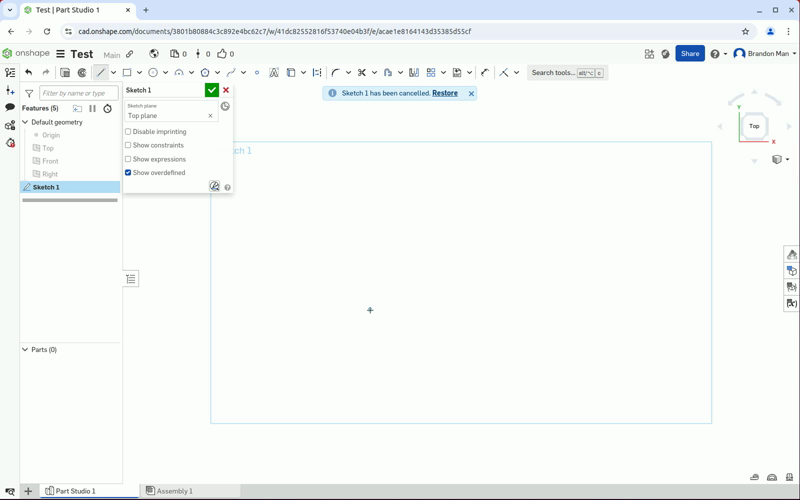
mouse_move(551, 309)
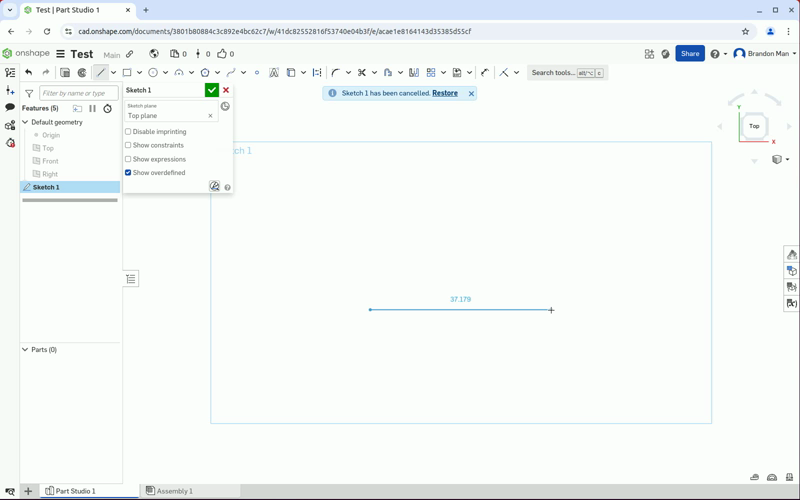
click(551, 309)
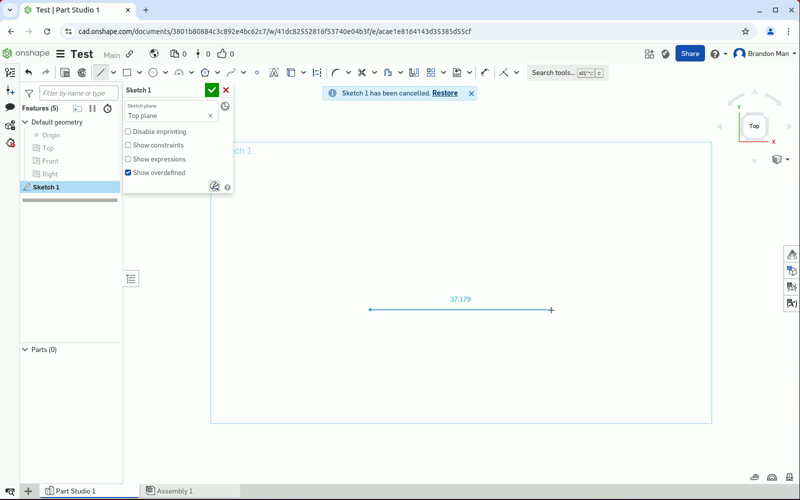
key_up(shift)
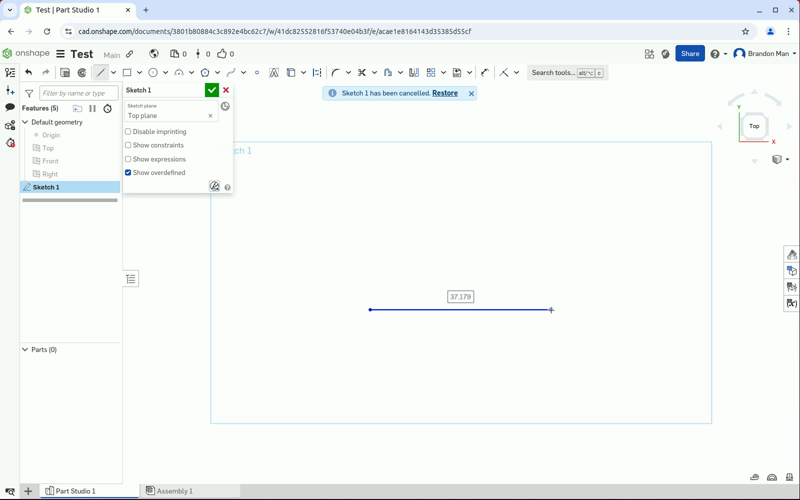
key_down(shift)
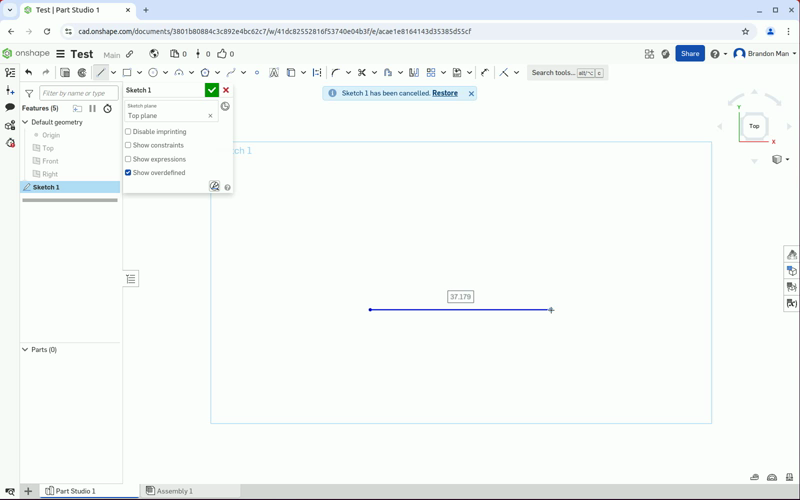
mouse_move(581, 309)
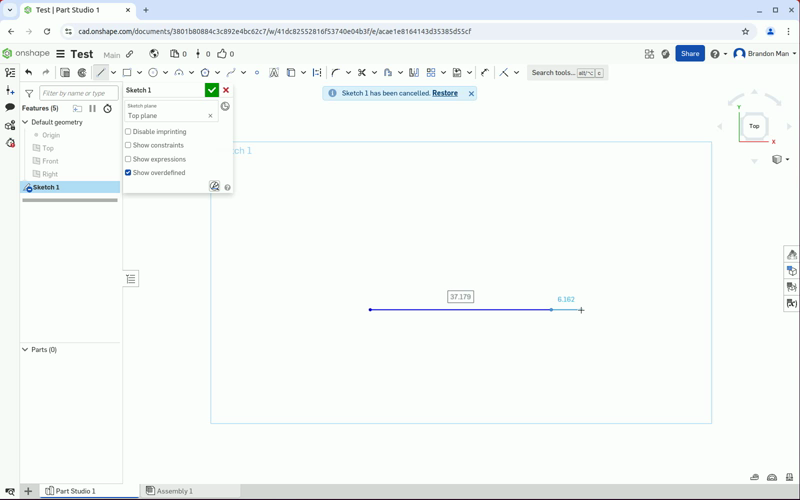
mouse_move(551, 256)
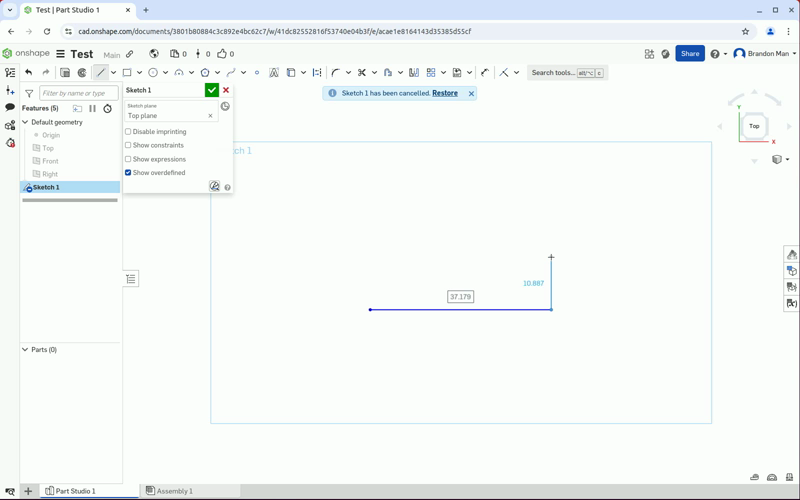
click(551, 256)
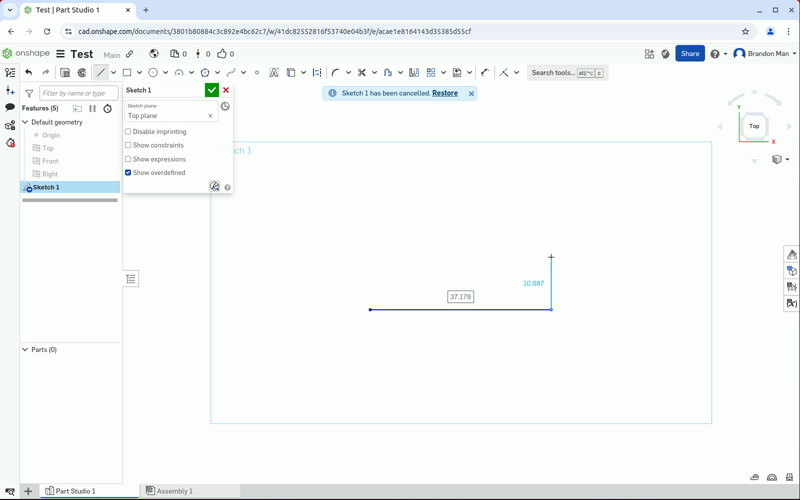
key_up(shift)
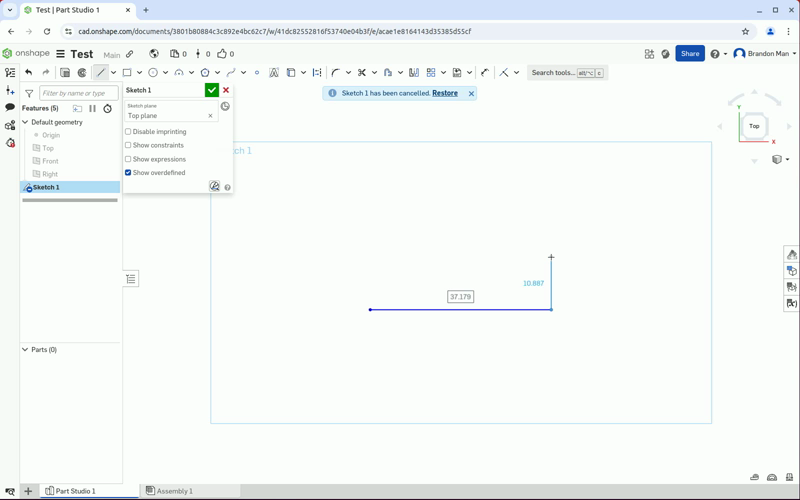
key_down(shift)
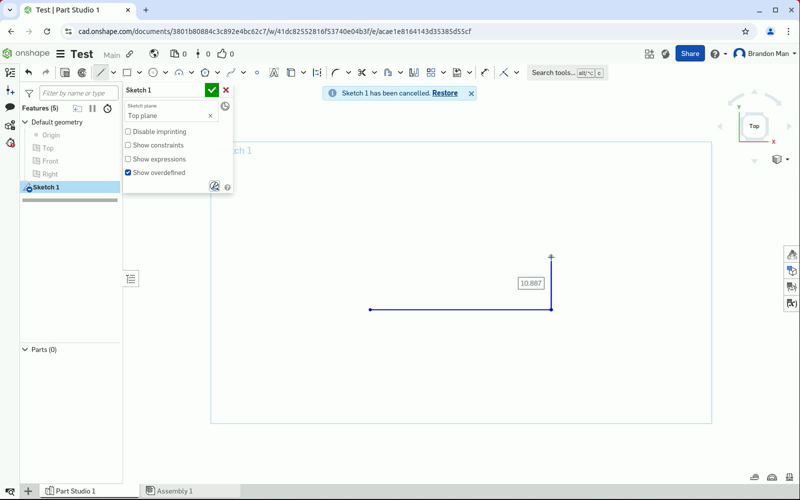
mouse_move(370, 256)
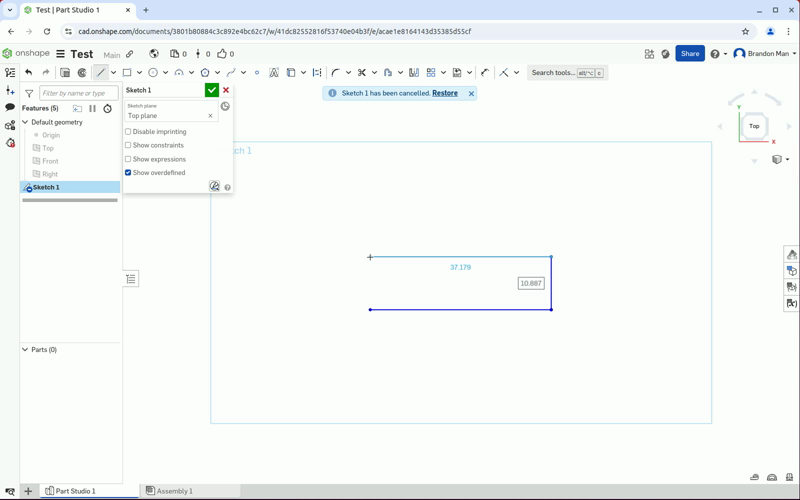
click(370, 256)
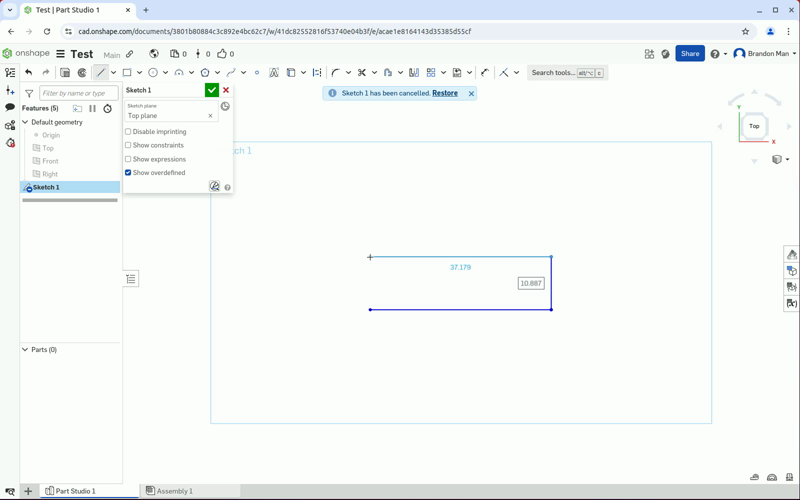
key_up(shift)
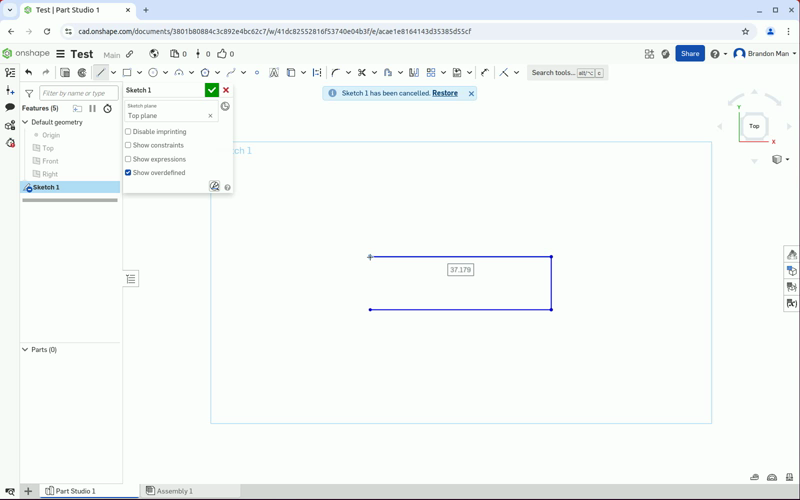
mouse_move(400, 256)
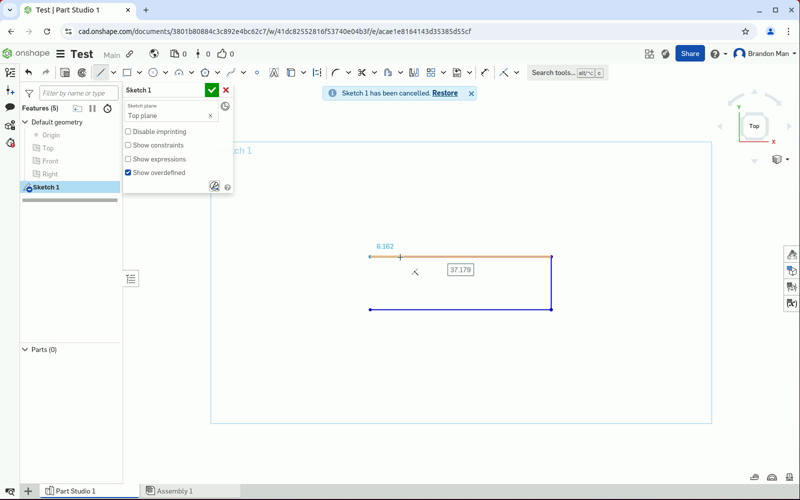
key_down(shift)
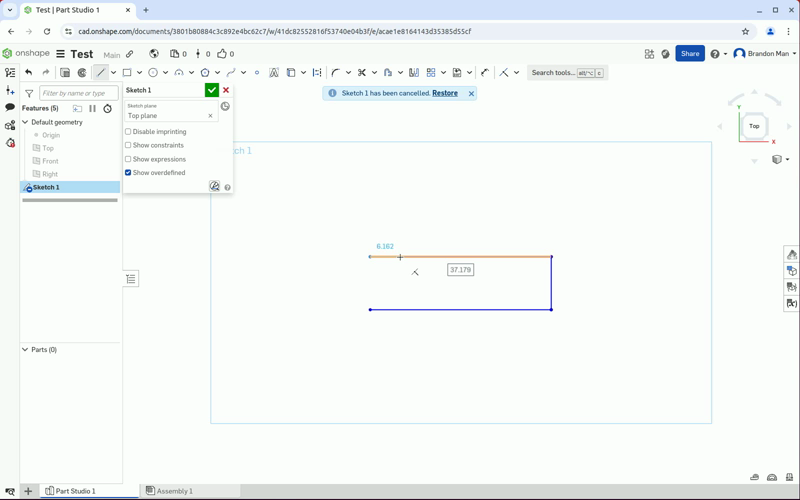
mouse_move(370, 309)
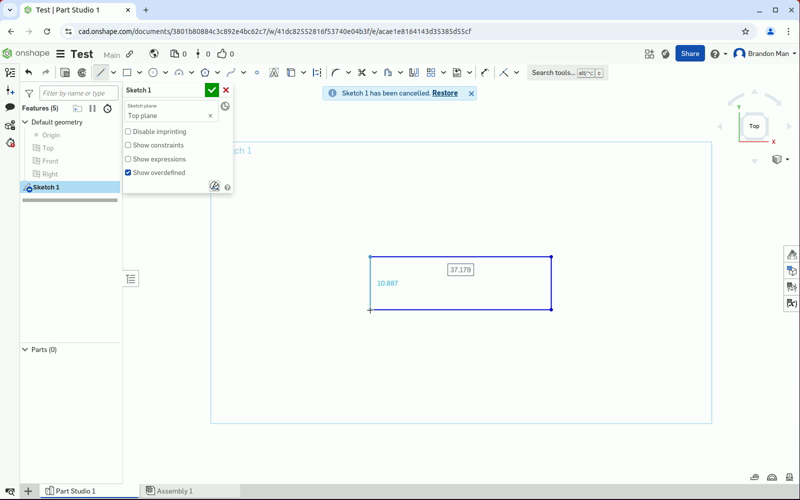
key_up(shift)
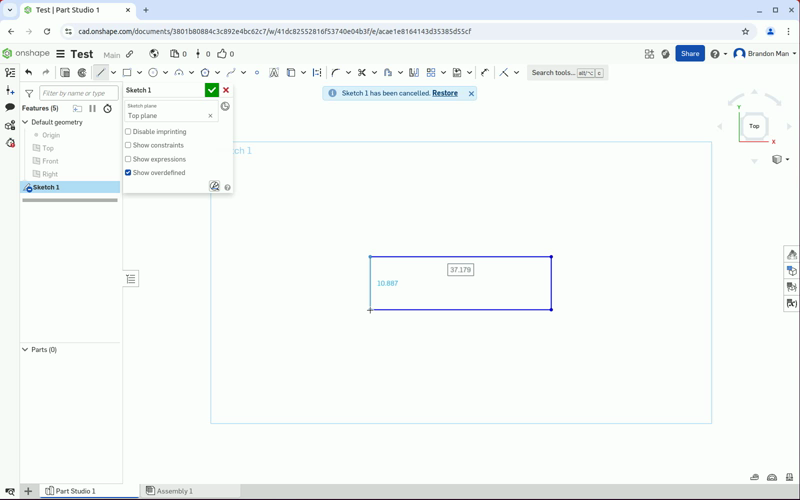
click(370, 309)
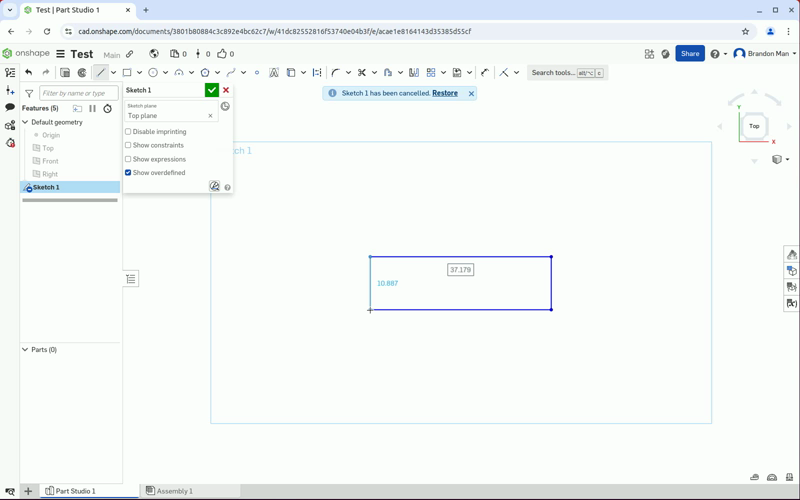
key(esc)
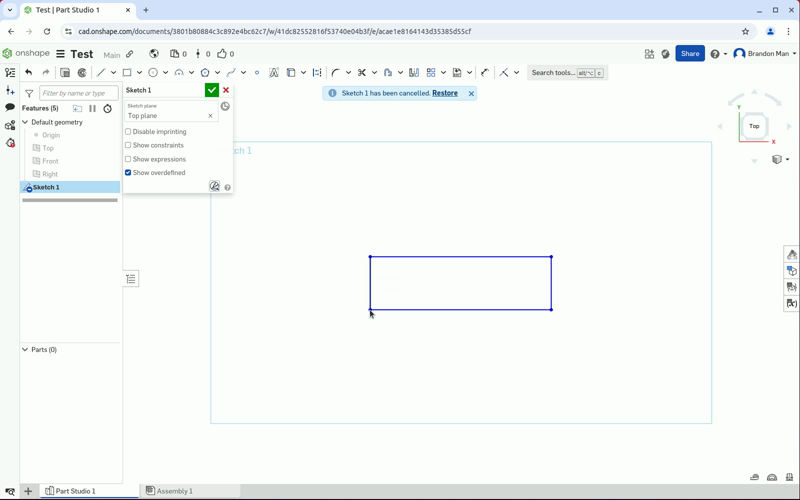
mouse_move(486, 287)
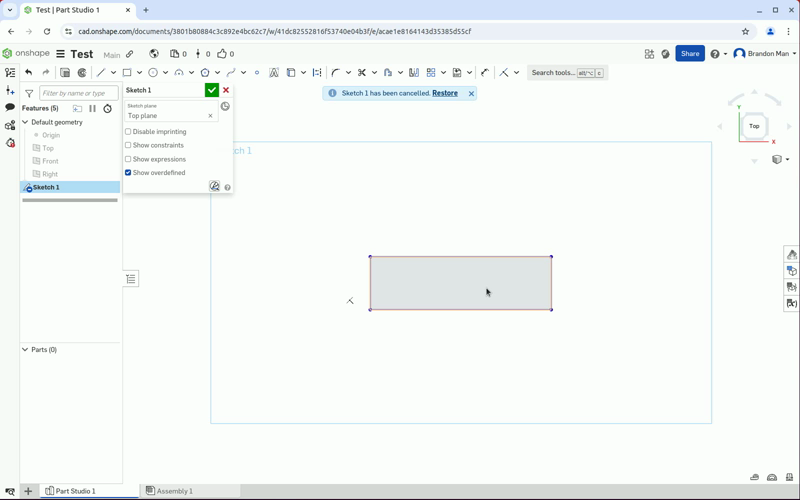
click(486, 287)
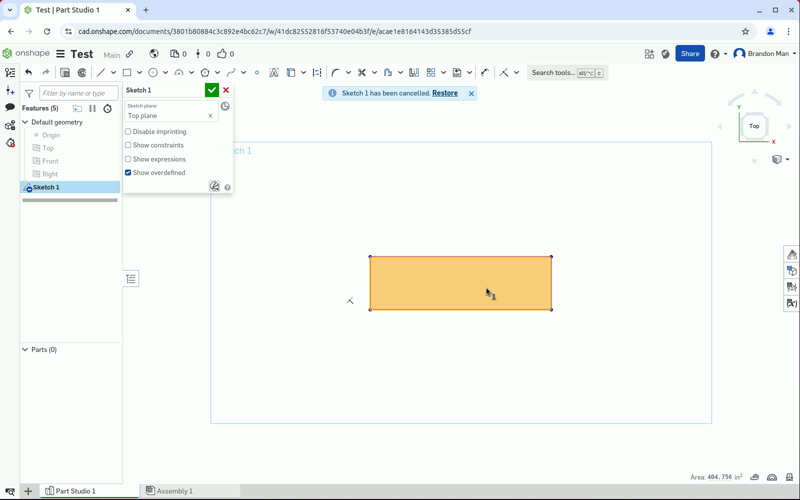
mouse_move(73, 352)
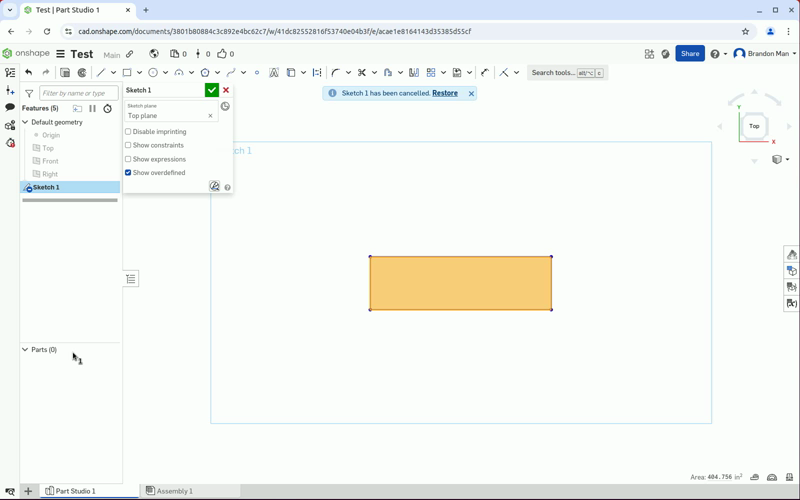
key(shift+y)
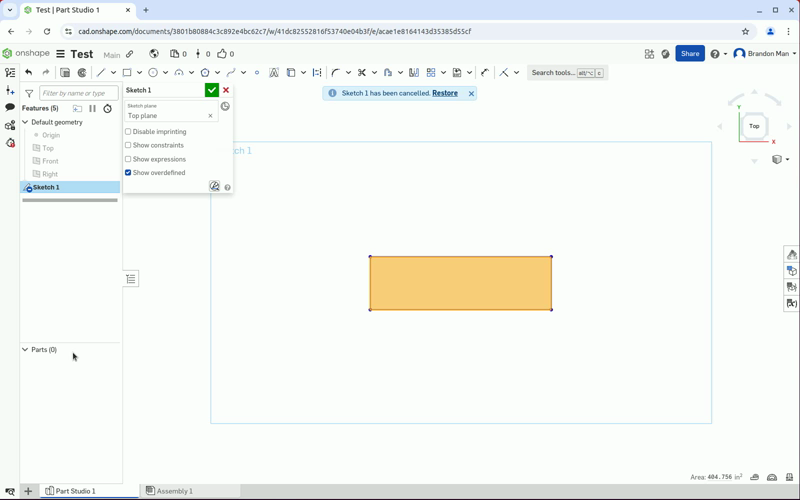
key(shift+e)
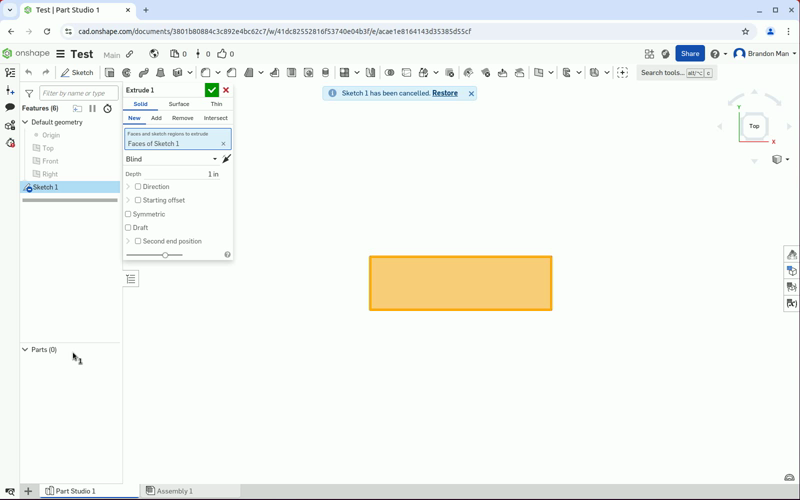
mouse_move(143, 106)
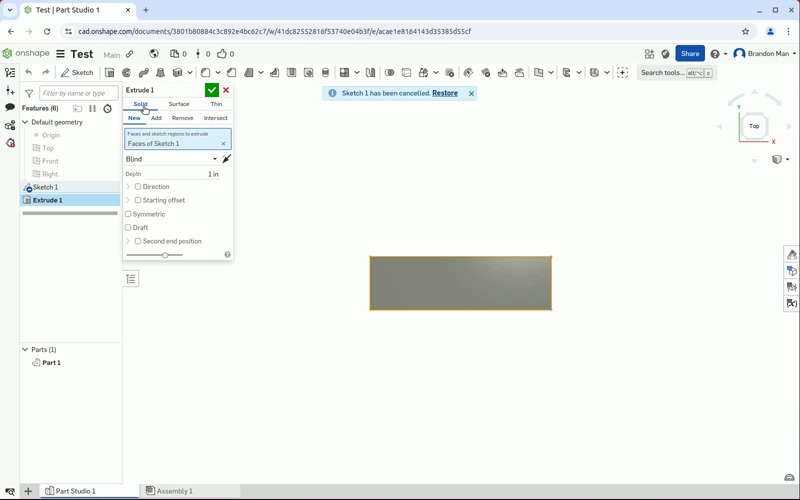
click(143, 106)
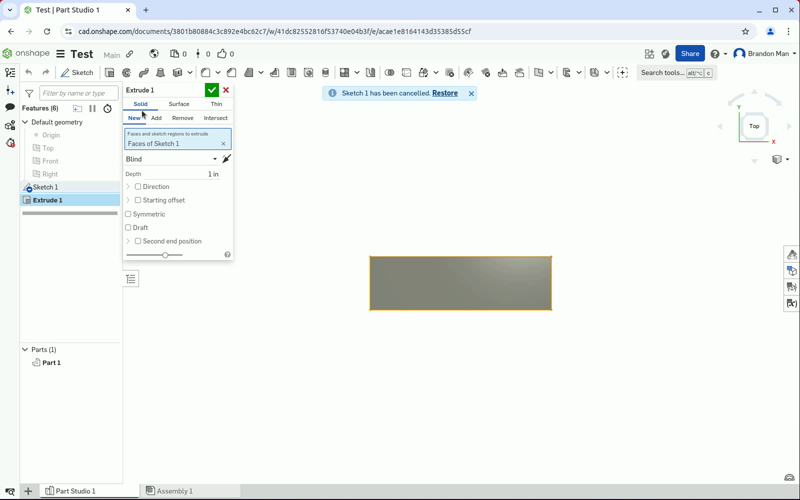
mouse_move(137, 120)
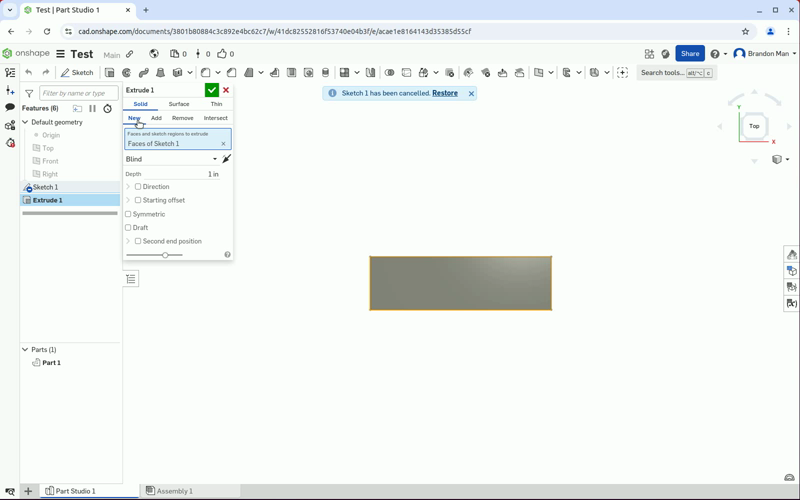
click(137, 120)
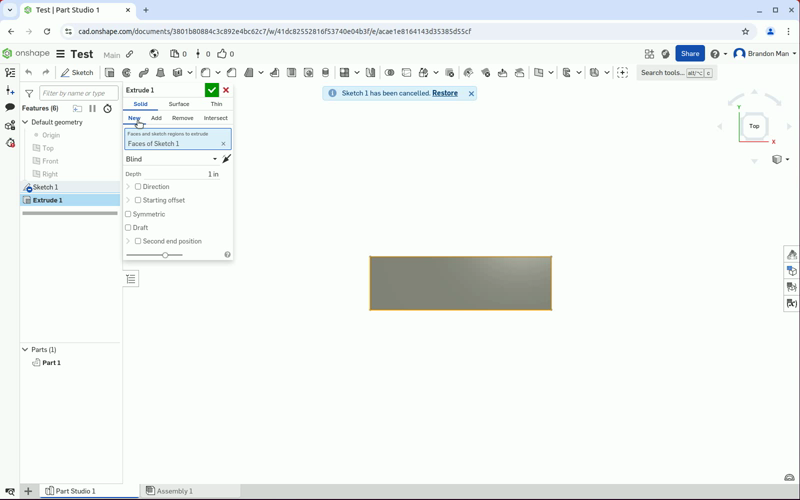
key(tab, 4)
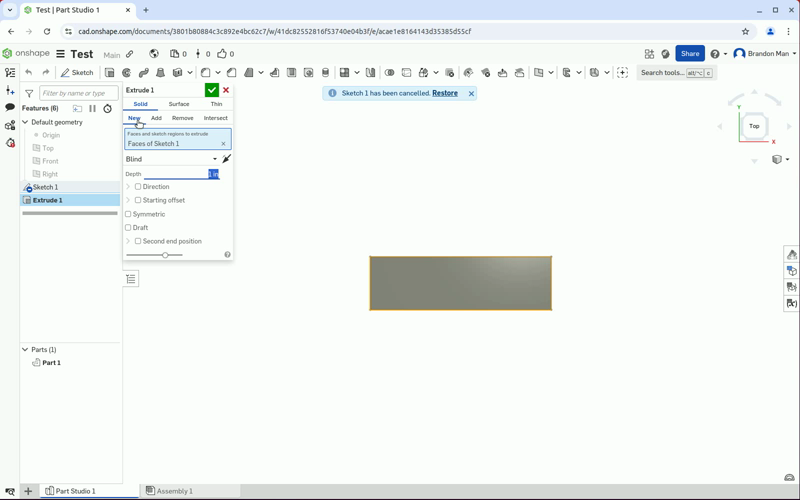
text(12.998)
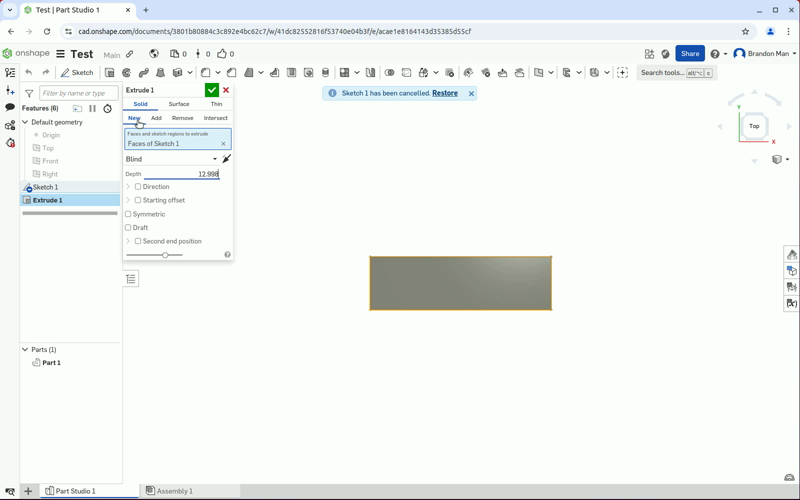
key(enter)
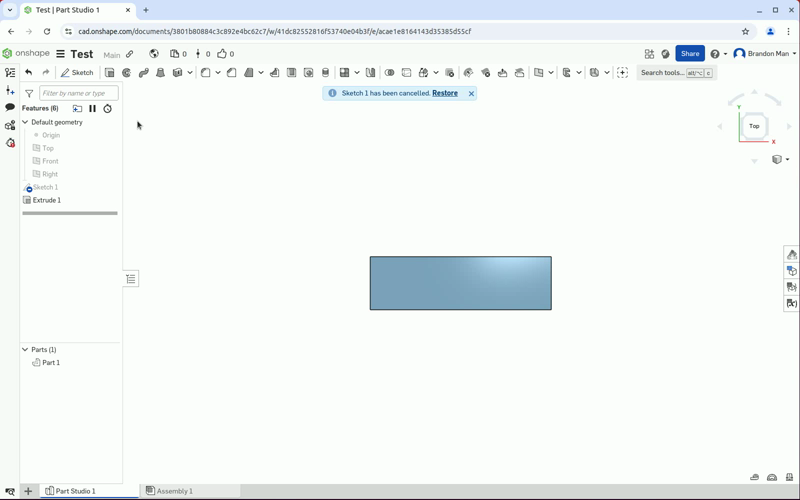
key(shift+h)
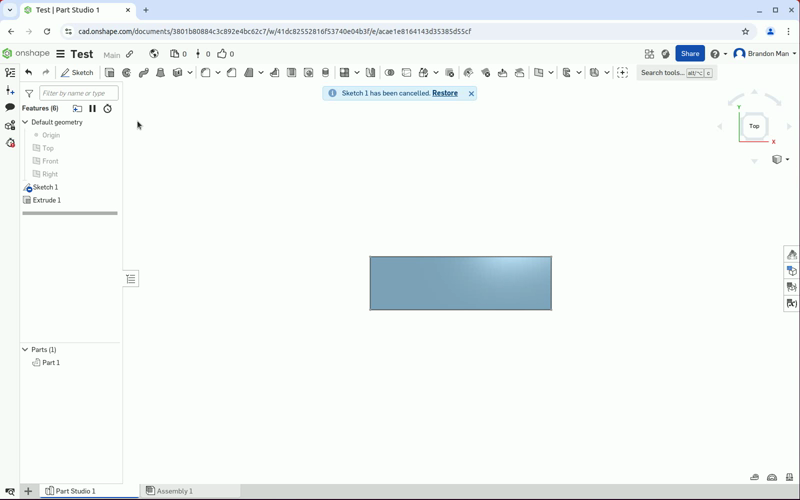
key(shift+h)
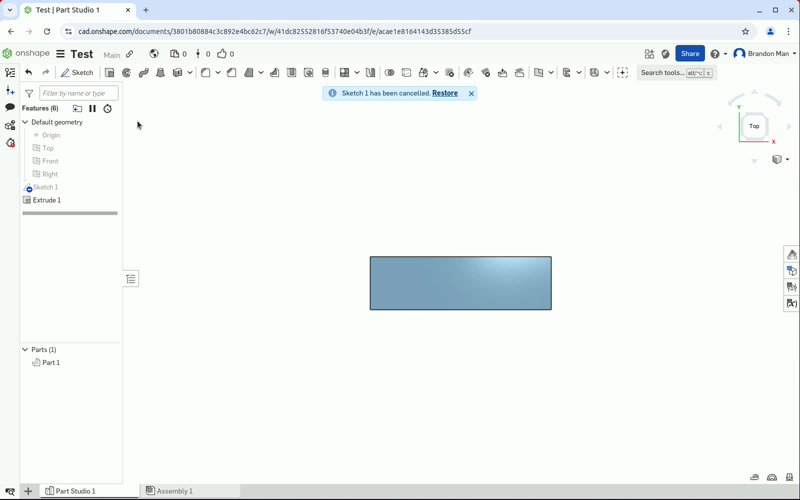
mouse_move(73, 189)
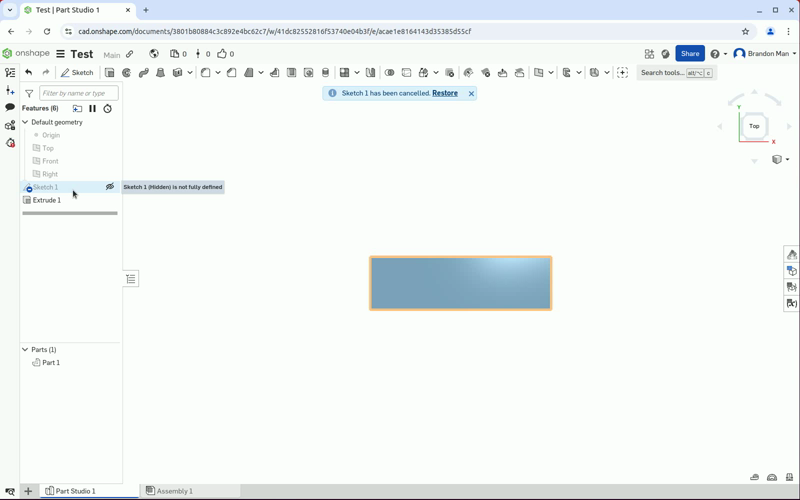
click(73, 189)
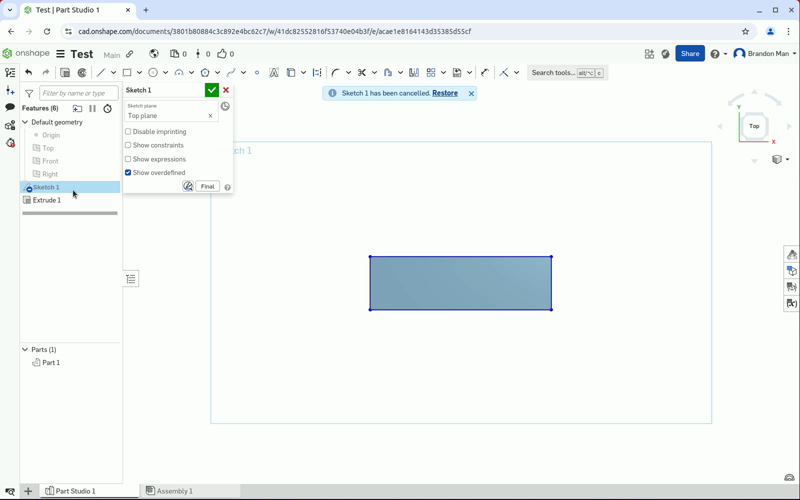
mouse_move(229, 92)
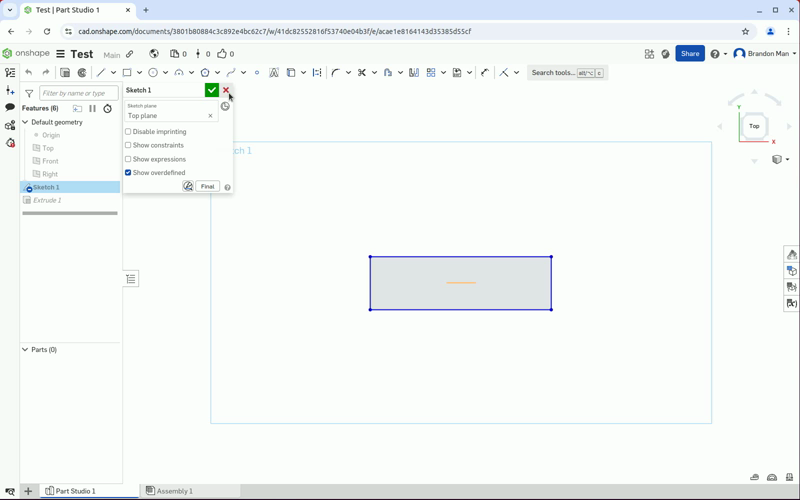
click(229, 92)
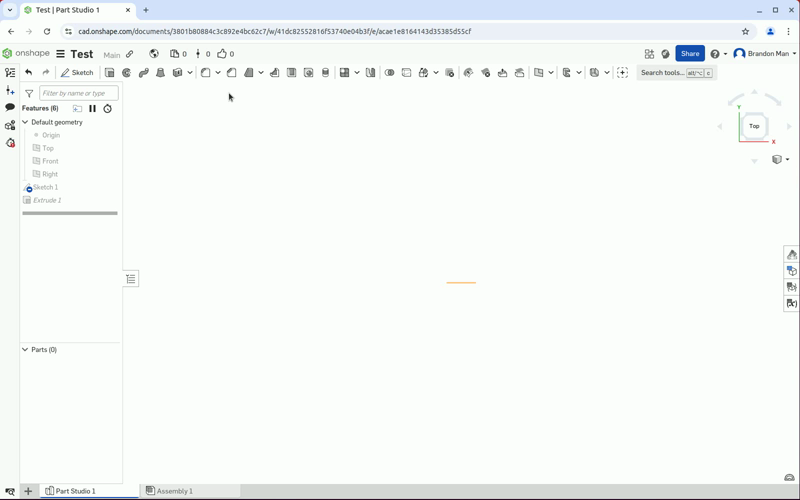
mouse_move(73, 352)
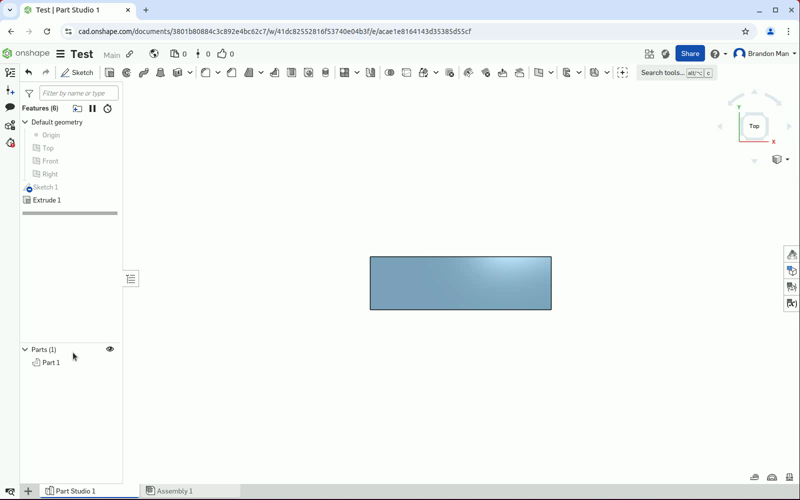
key(y)
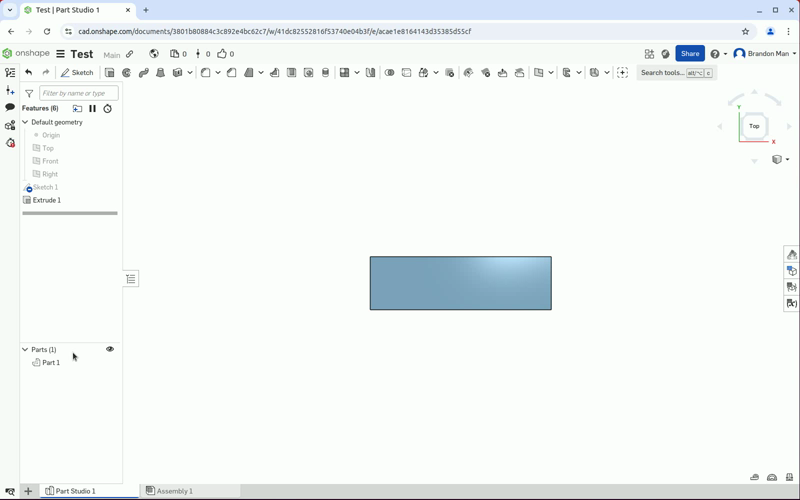
key(shift+p)
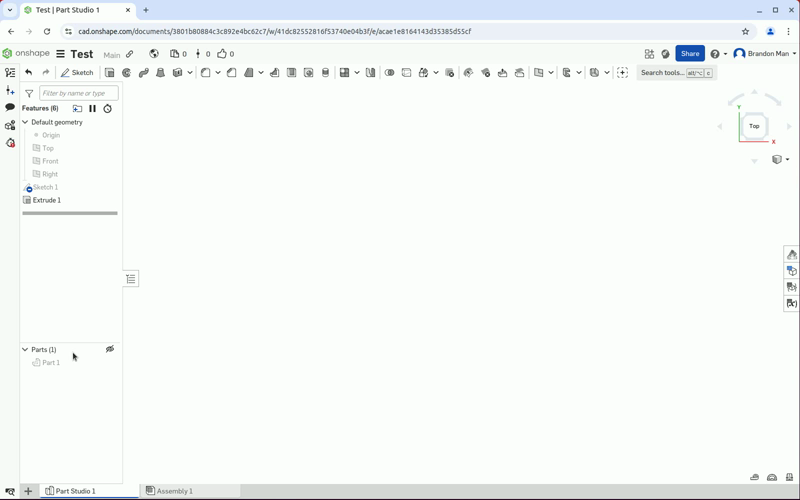
key(space)
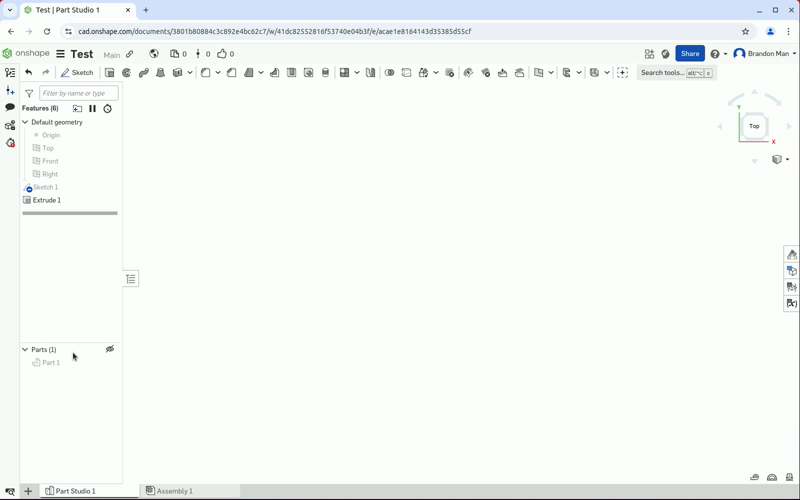
key_down(shift)
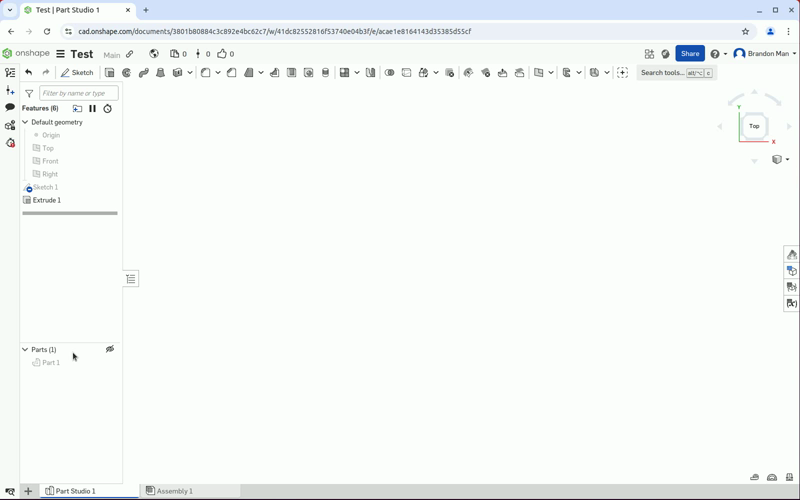
key(up)
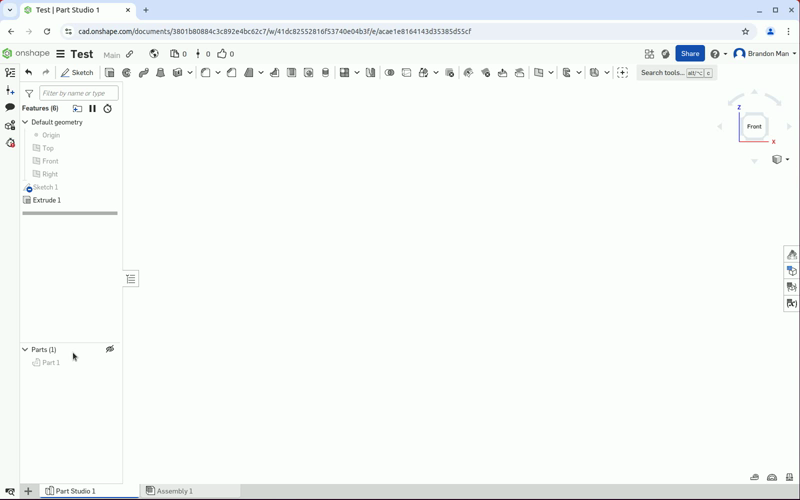
key_up(shift)
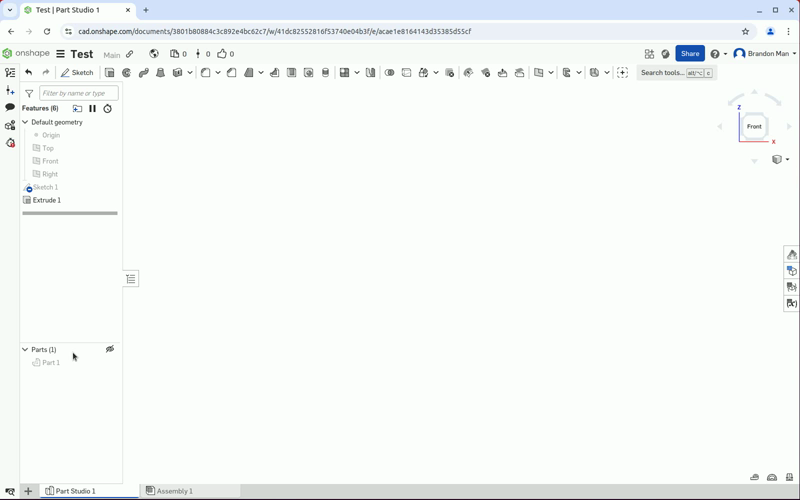
mouse_move(73, 352)
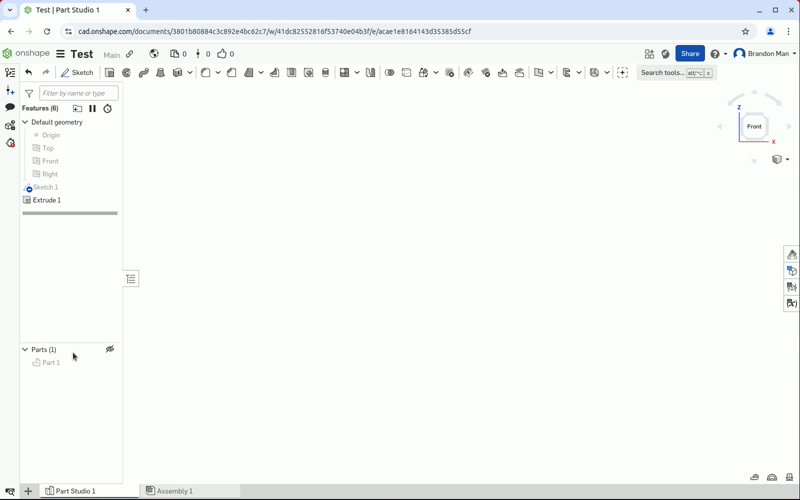
key(shift+y)
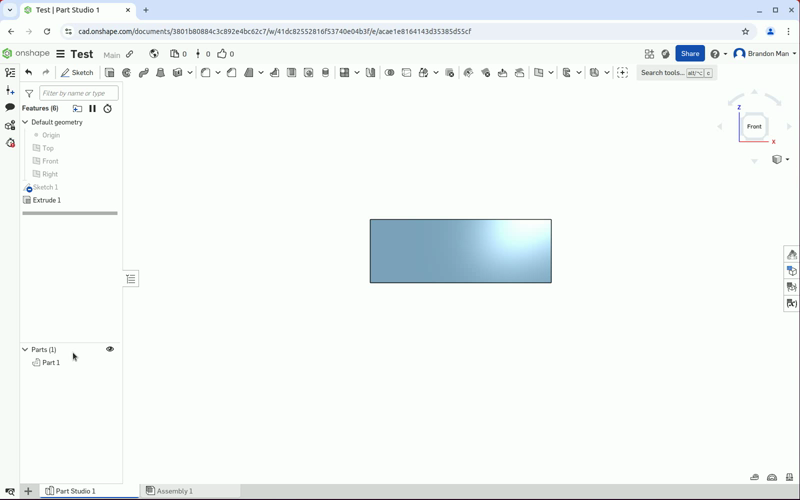
mouse_move(541, 75)
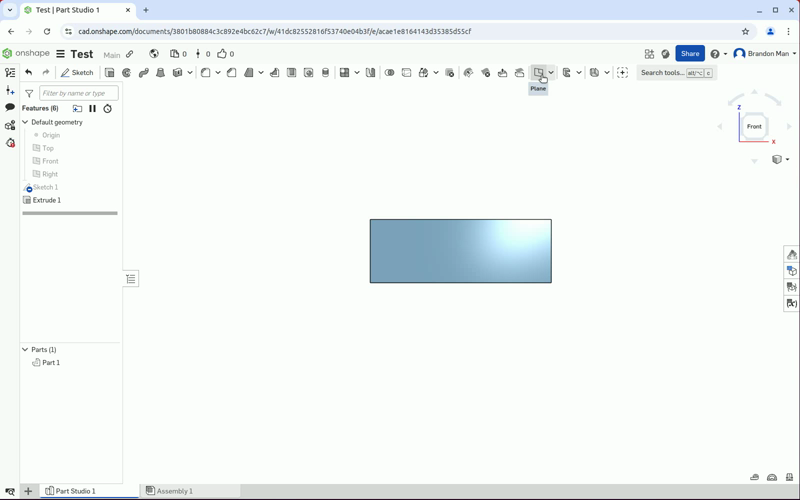
click(541, 75)
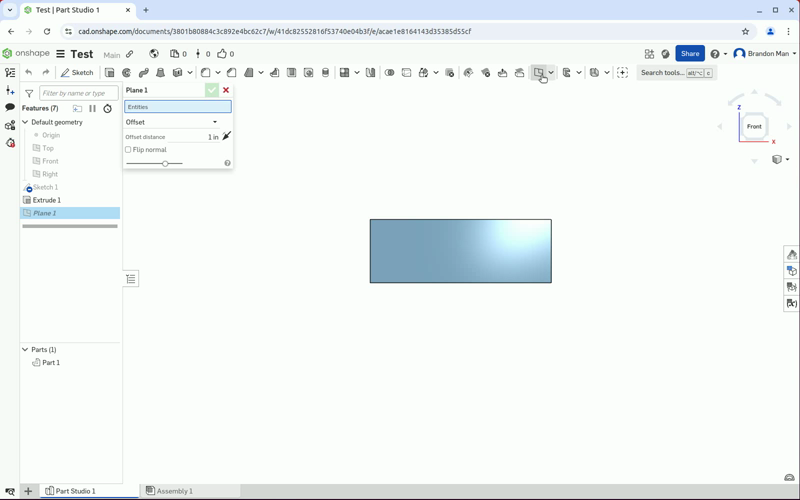
mouse_move(73, 163)
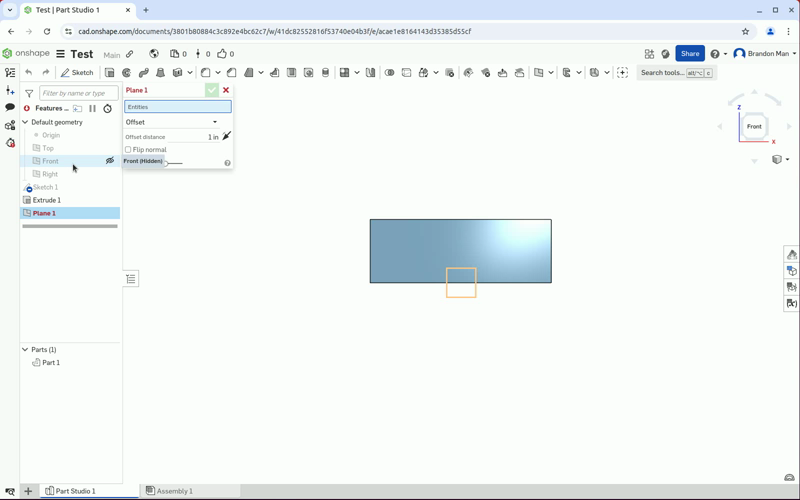
click(73, 163)
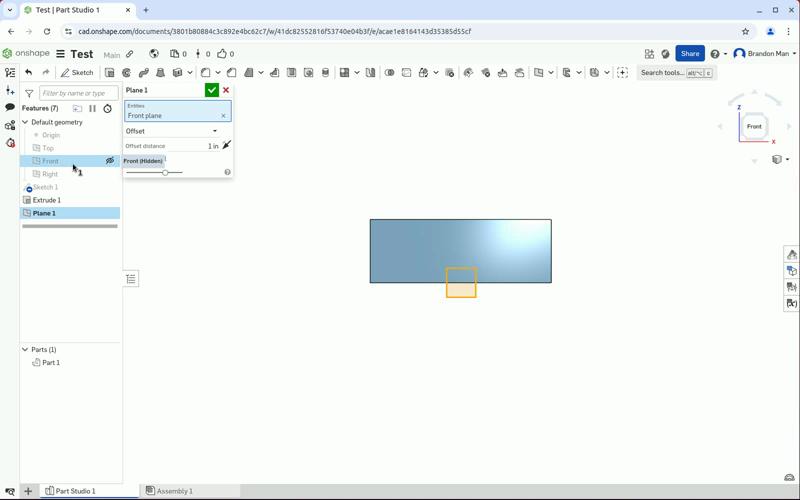
key(tab, 2)
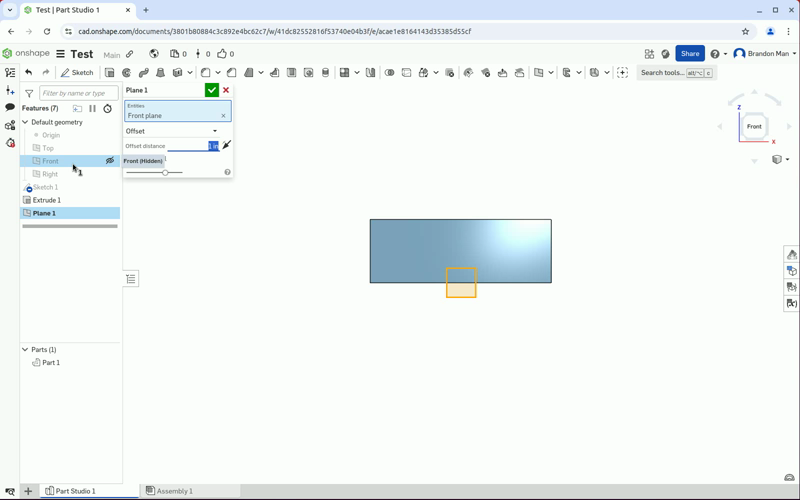
text(5.546)
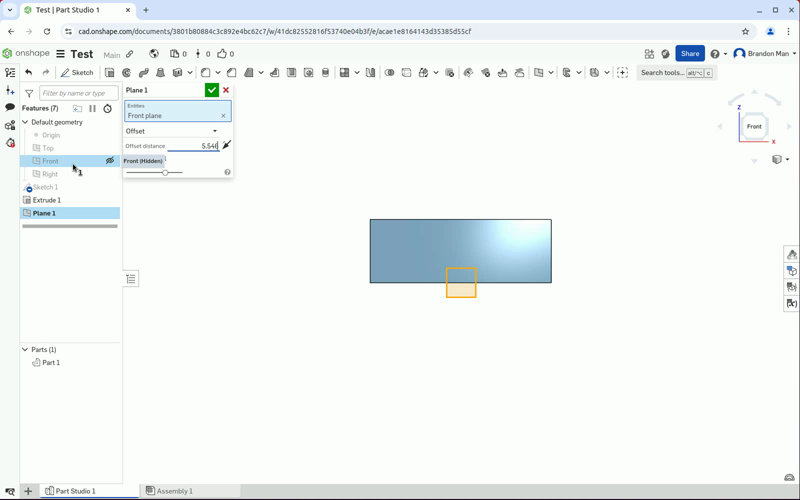
key(enter, 2)
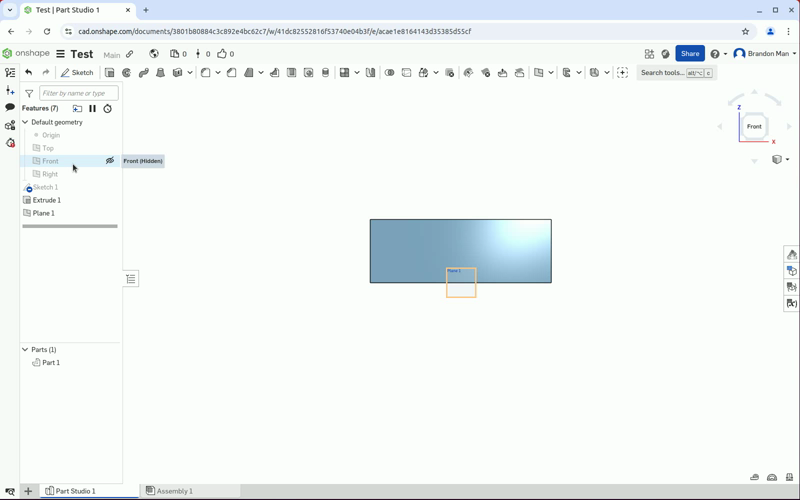
key(shift+s)
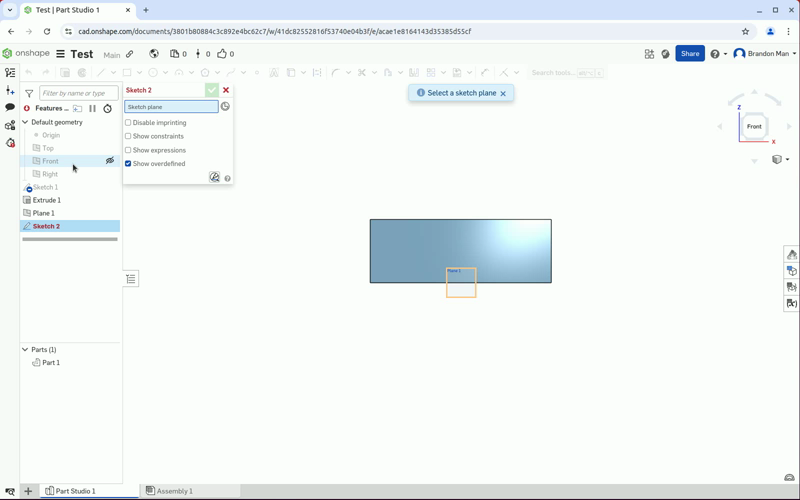
mouse_move(73, 215)
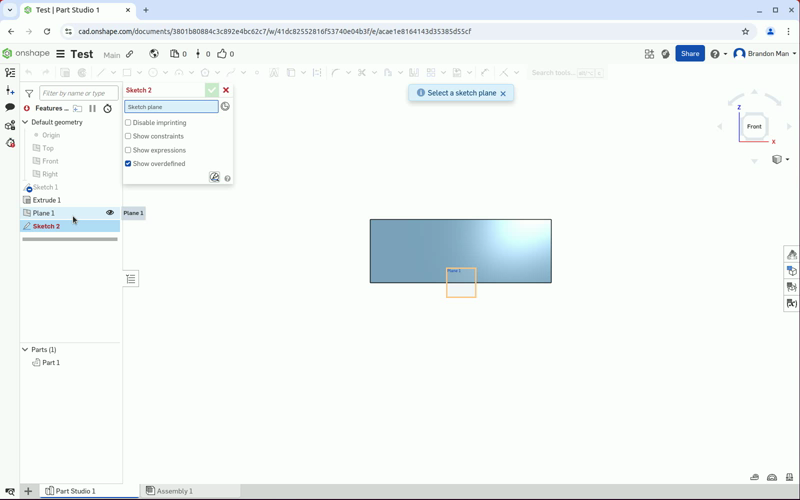
click(73, 215)
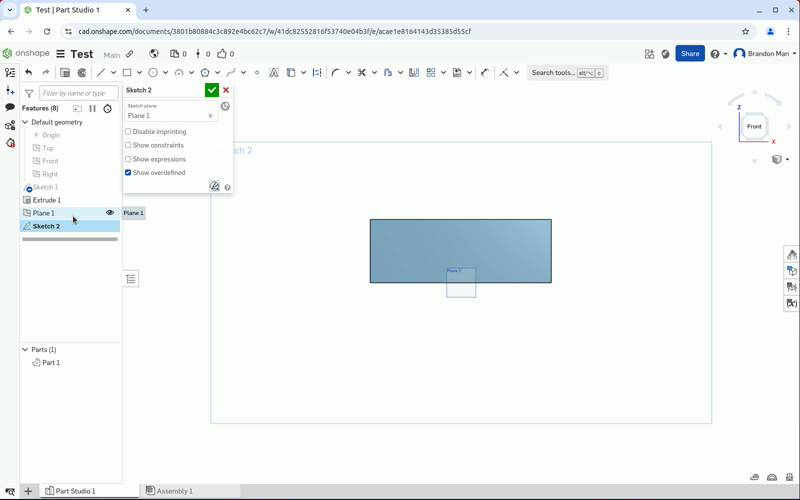
mouse_move(73, 352)
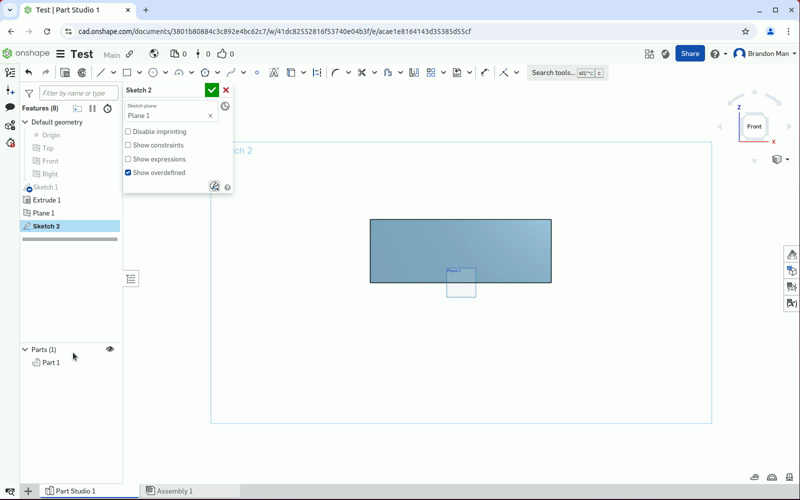
key(y)
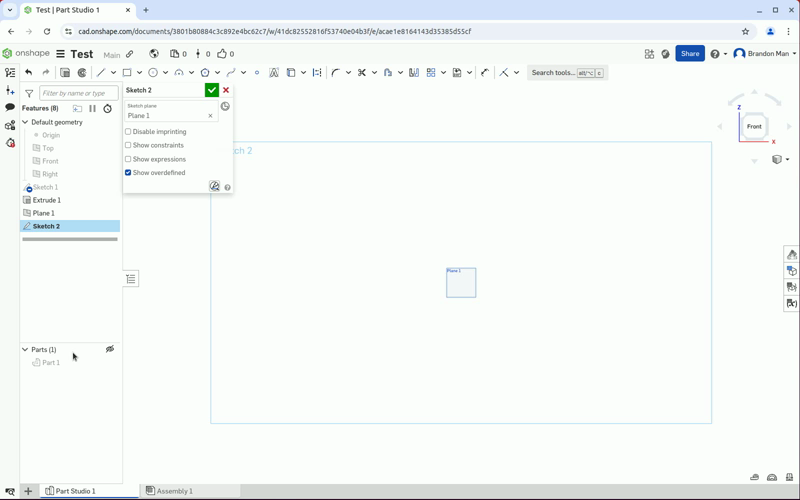
key(l)
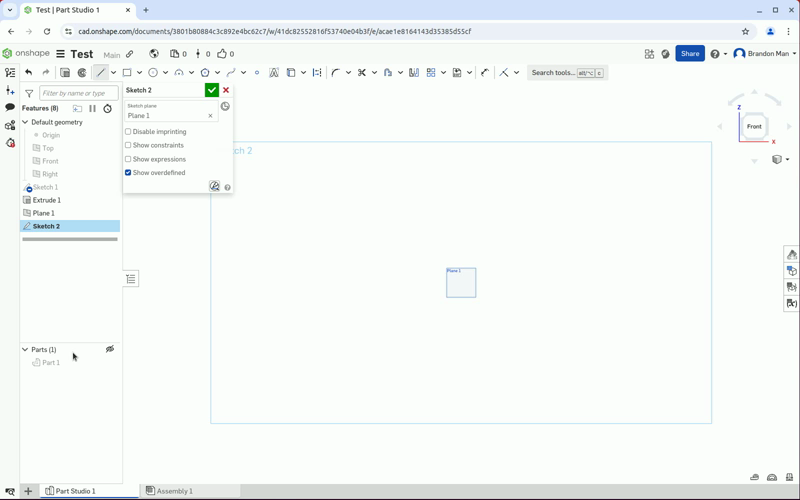
key_down(shift)
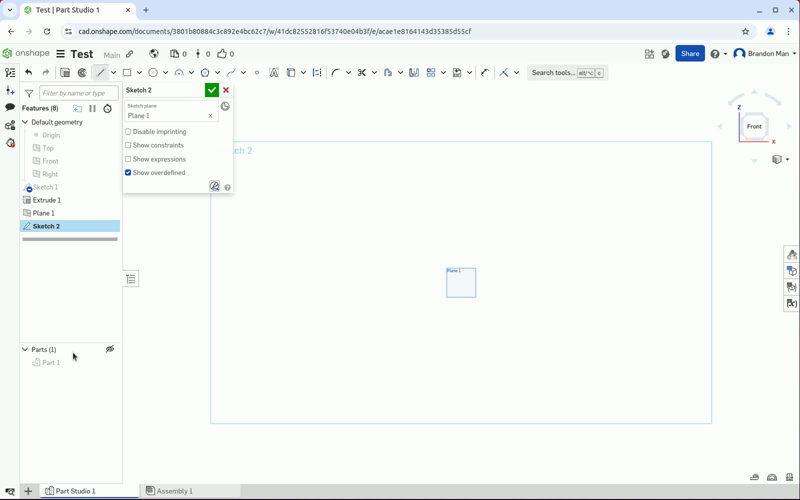
mouse_move(390, 219)
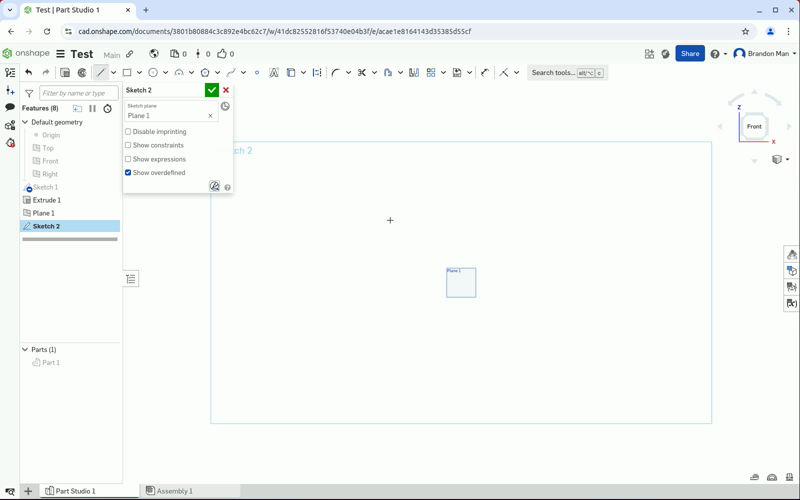
click(390, 219)
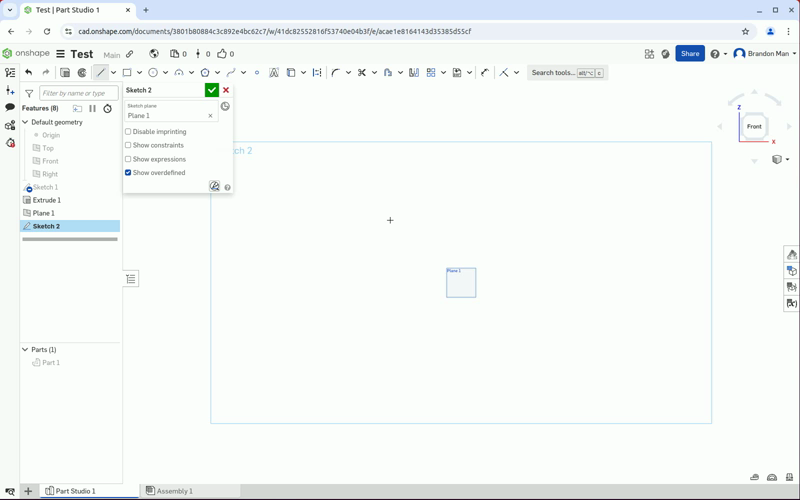
key_up(shift)
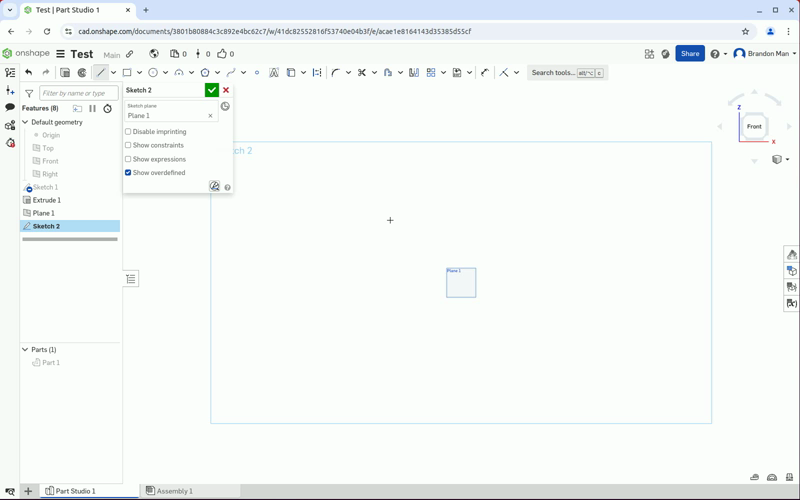
key_down(shift)
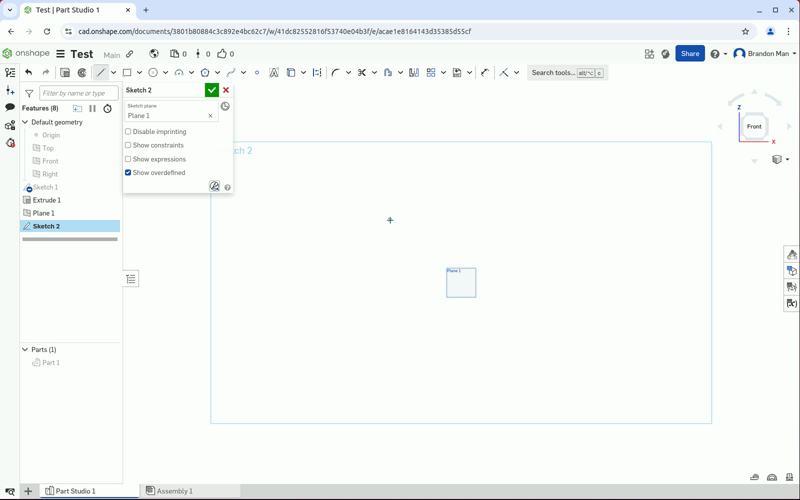
mouse_move(420, 219)
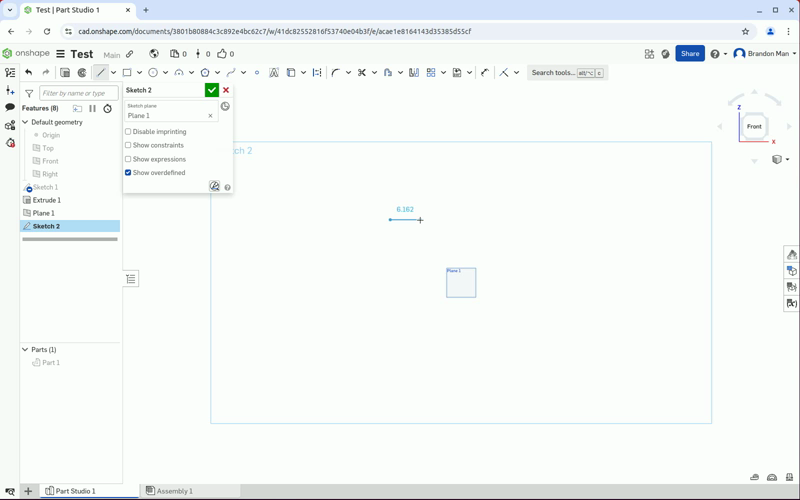
mouse_move(403, 219)
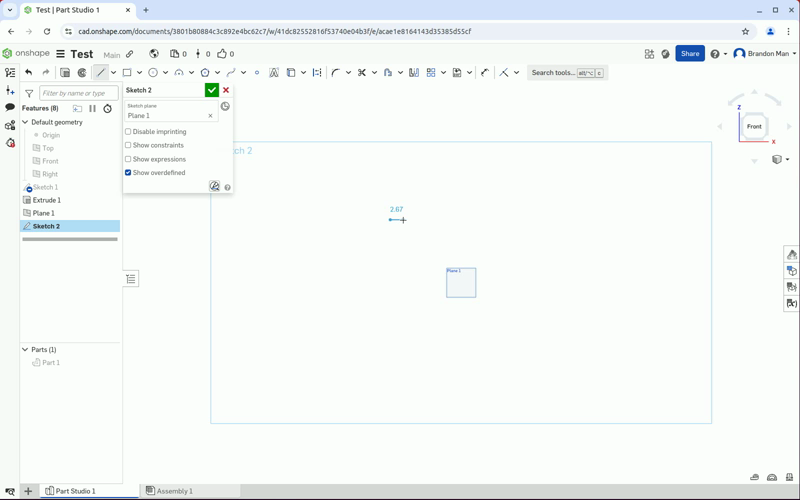
click(403, 219)
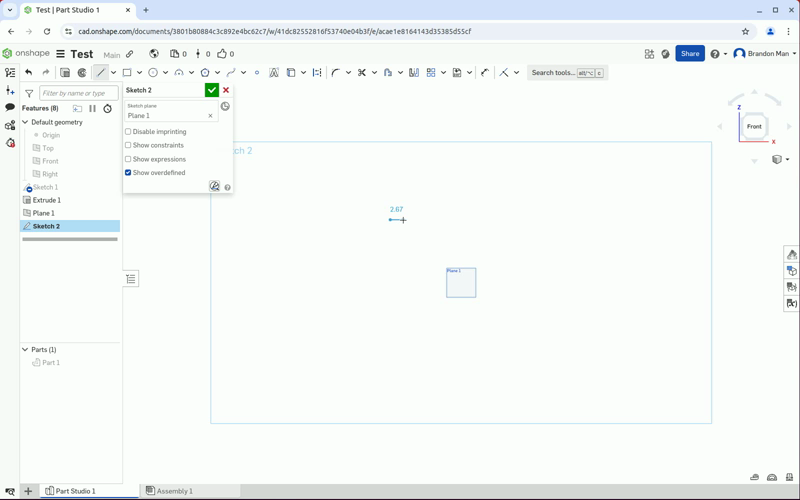
key_up(shift)
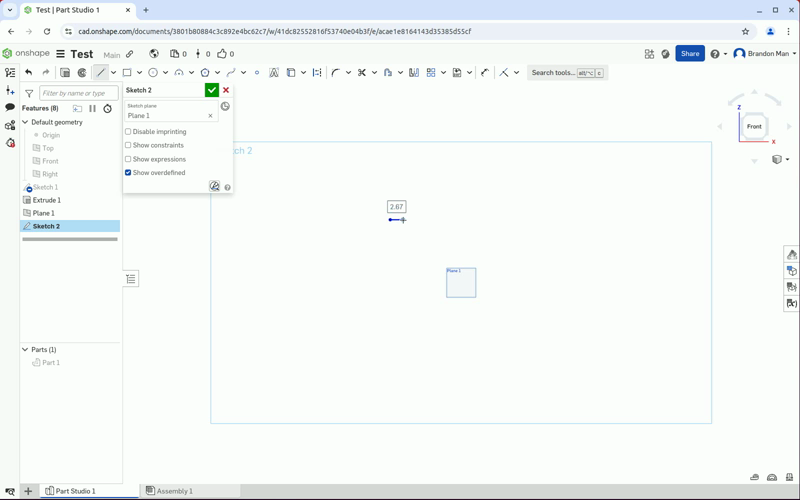
key(esc)
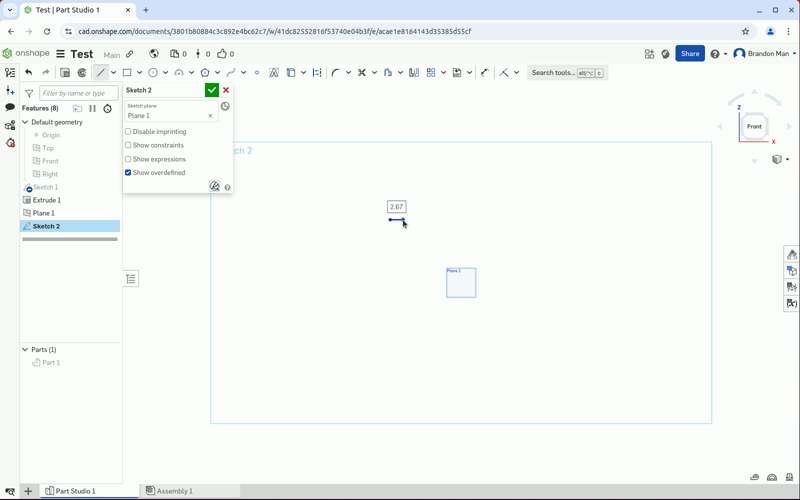
key(a)
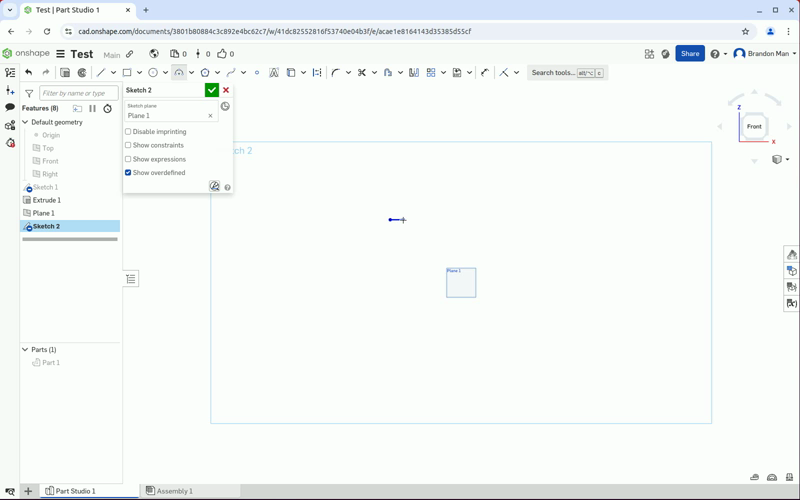
mouse_move(403, 219)
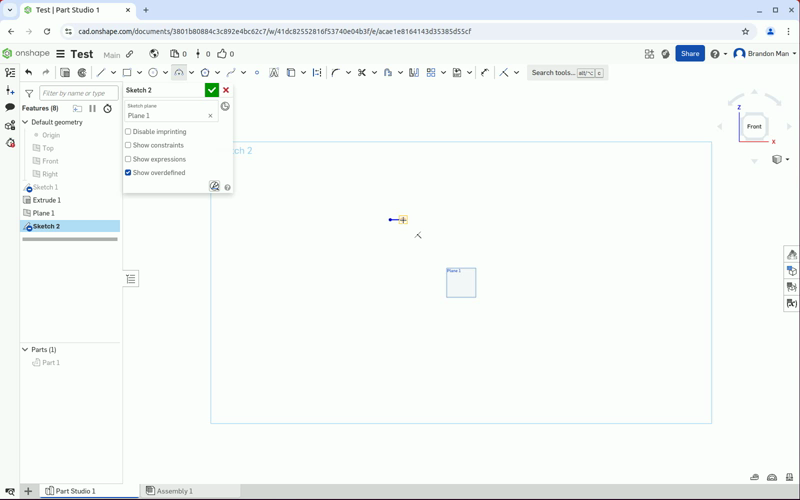
click(403, 219)
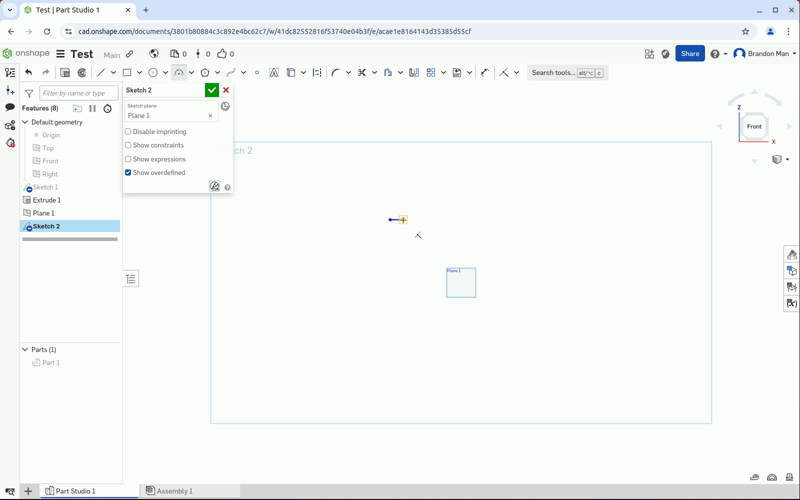
mouse_move(390, 219)
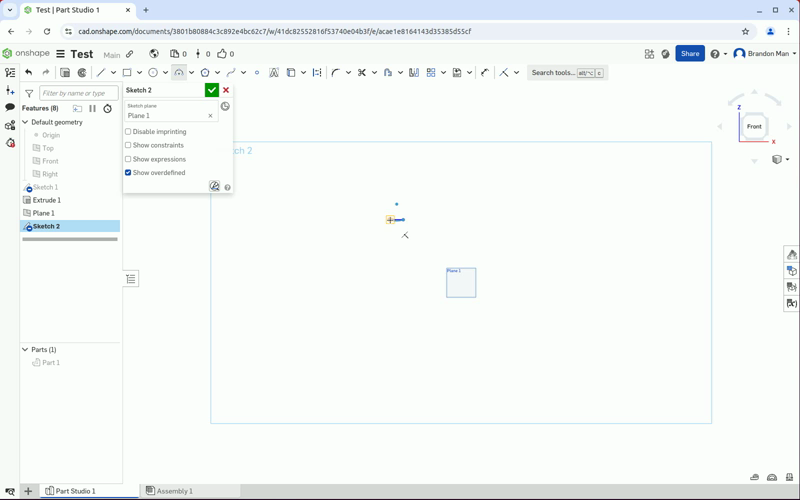
click(390, 219)
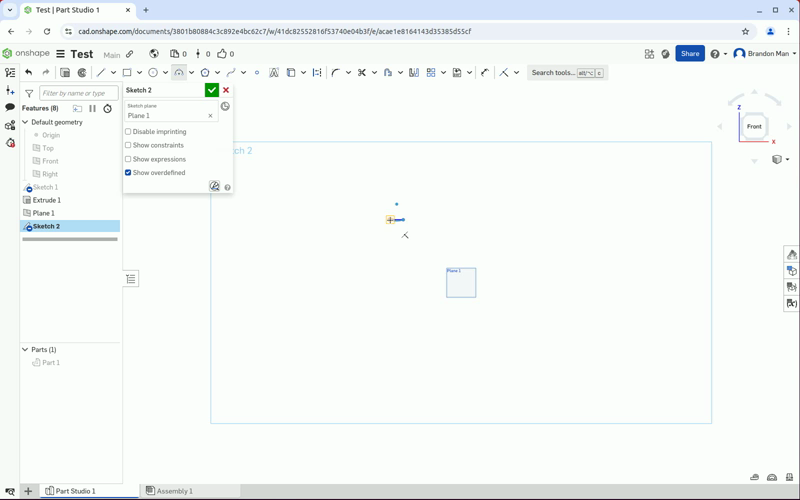
key_down(shift)
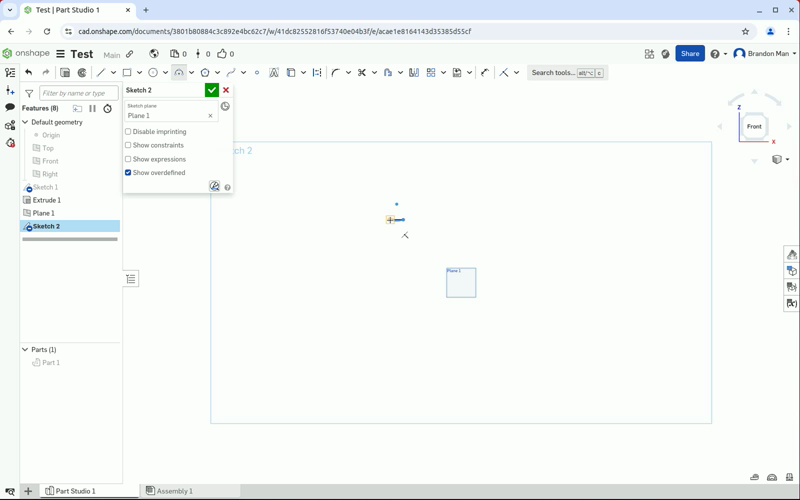
mouse_move(396, 218)
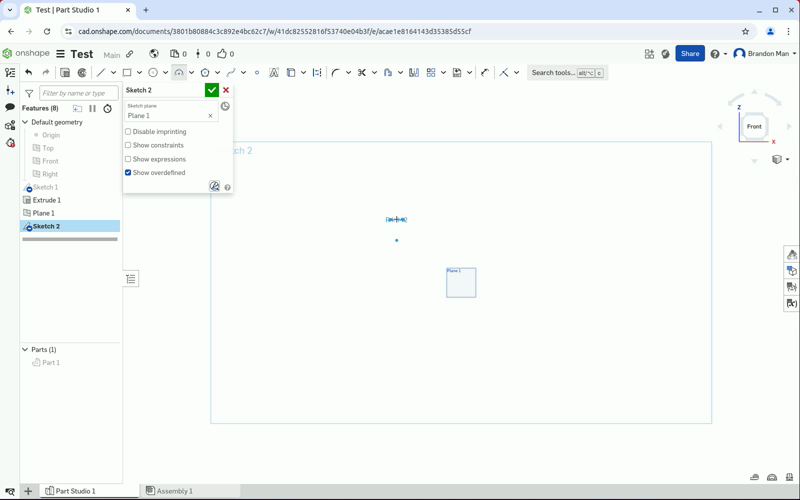
click(396, 218)
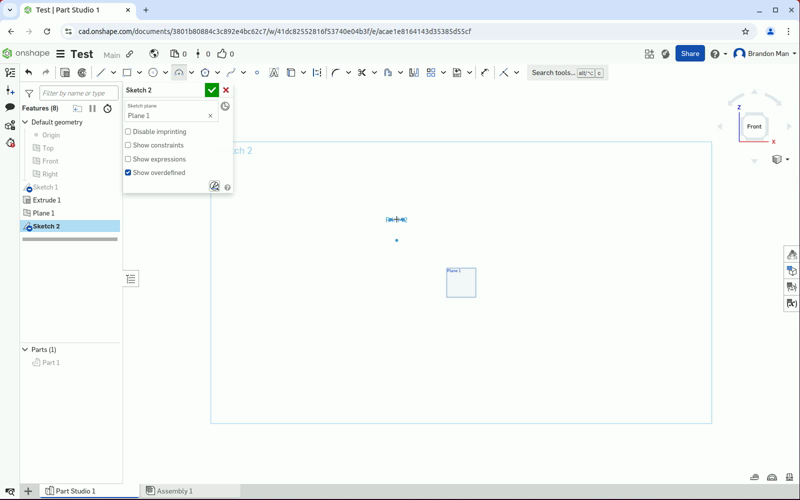
key_up(shift)
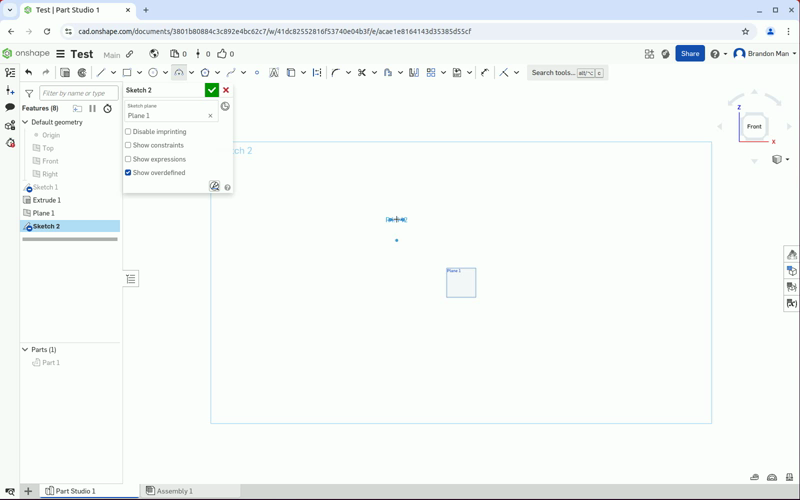
key(esc)
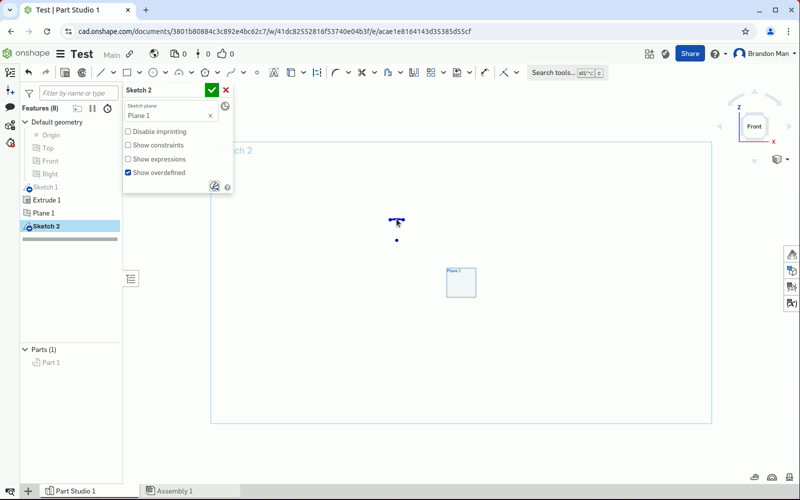
mouse_move(395, 219)
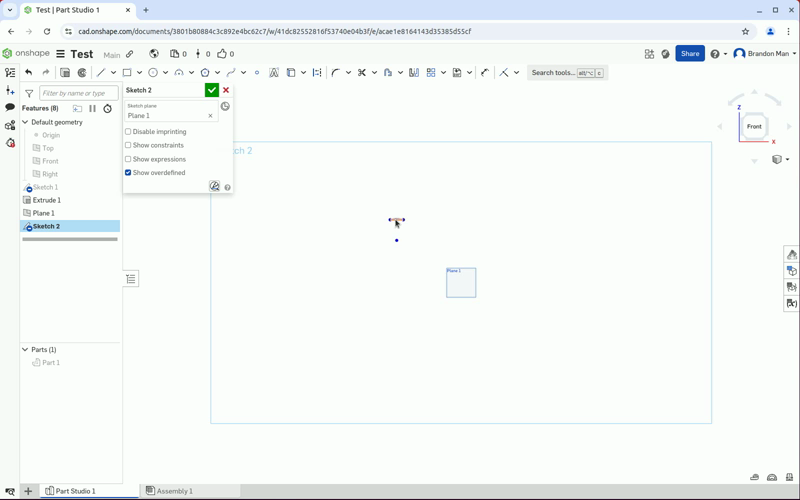
scroll(6)
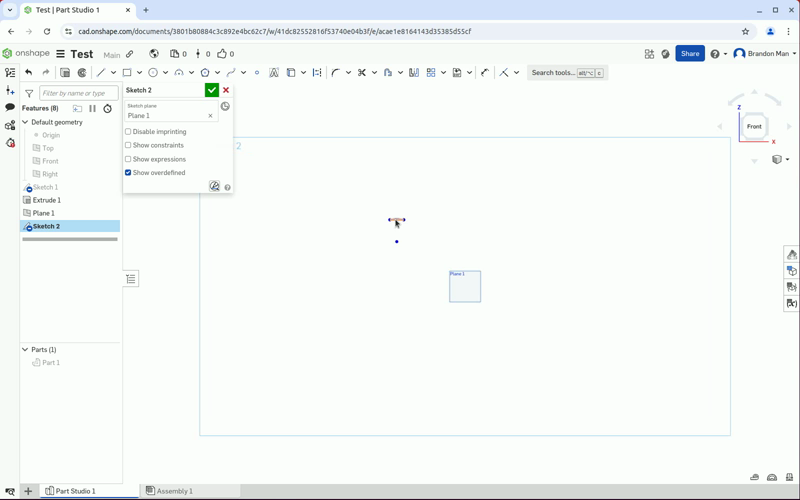
scroll(6)
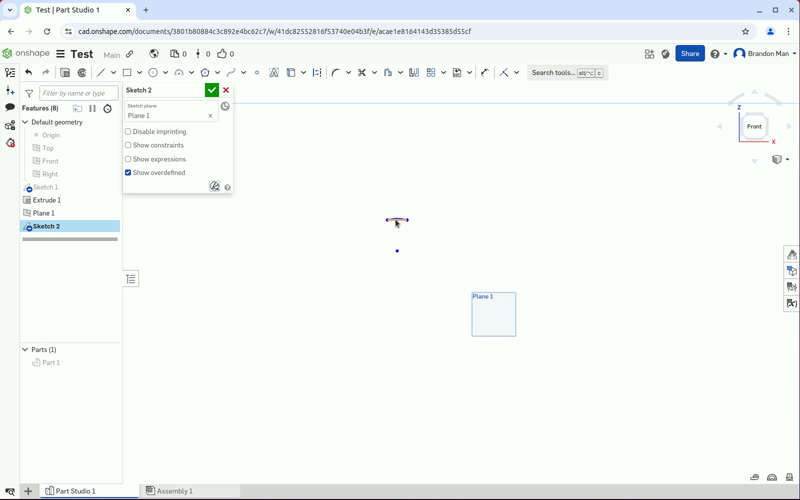
scroll(6)
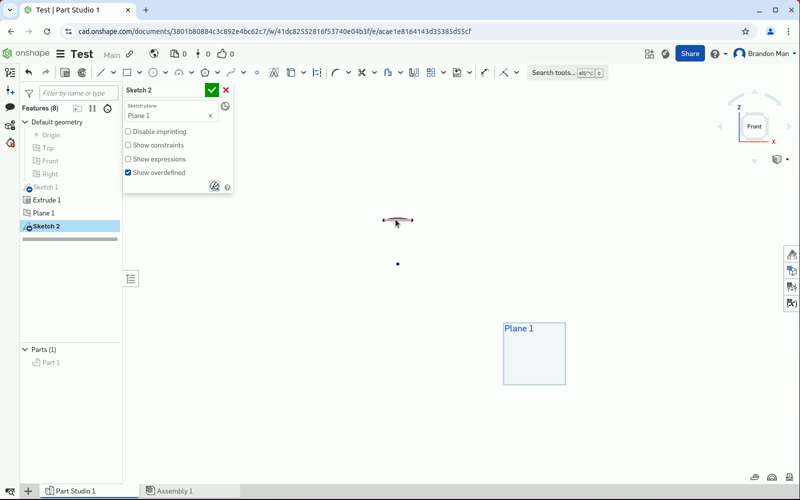
scroll(6)
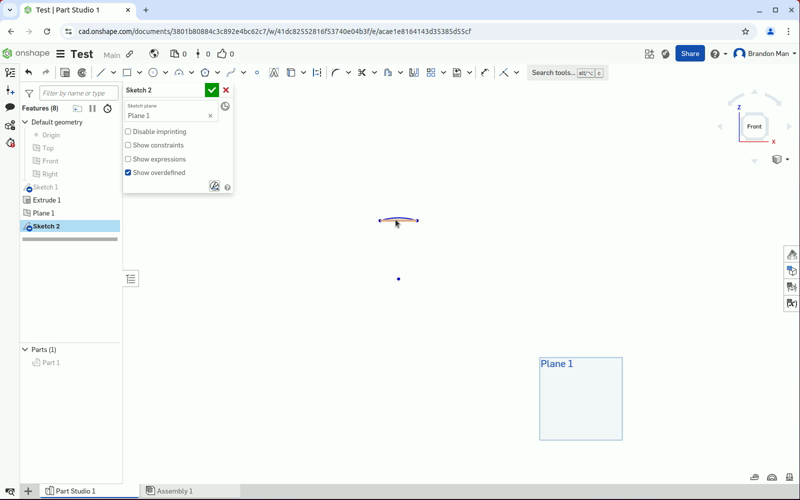
scroll(6)
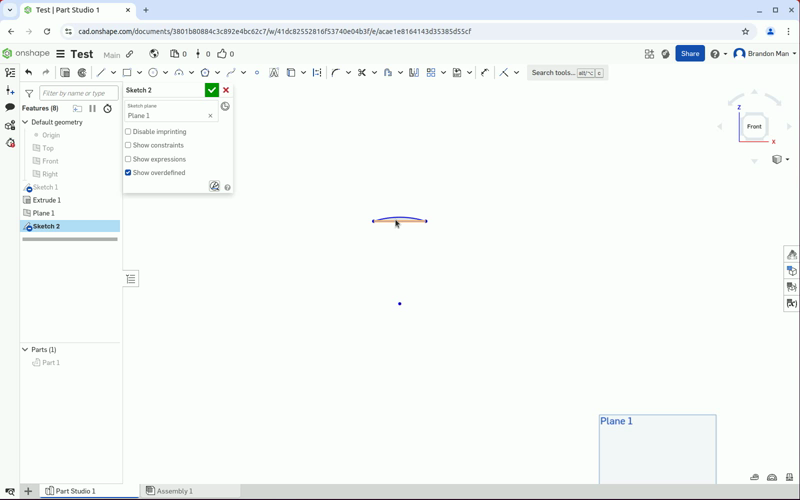
scroll(6)
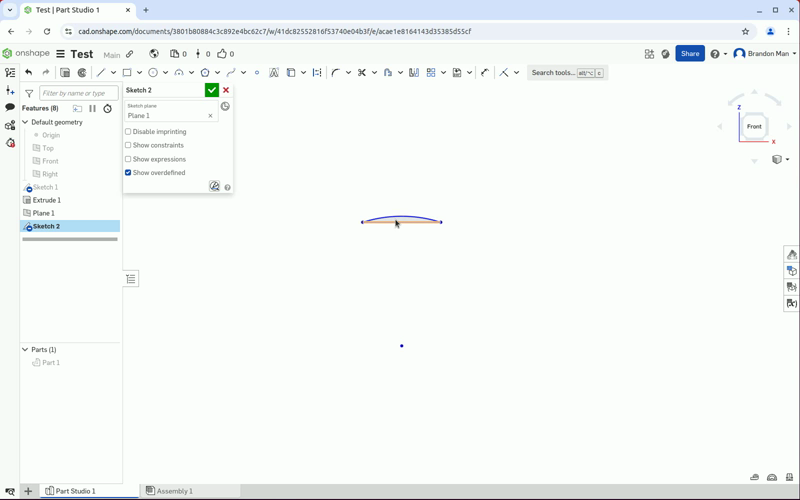
scroll(6)
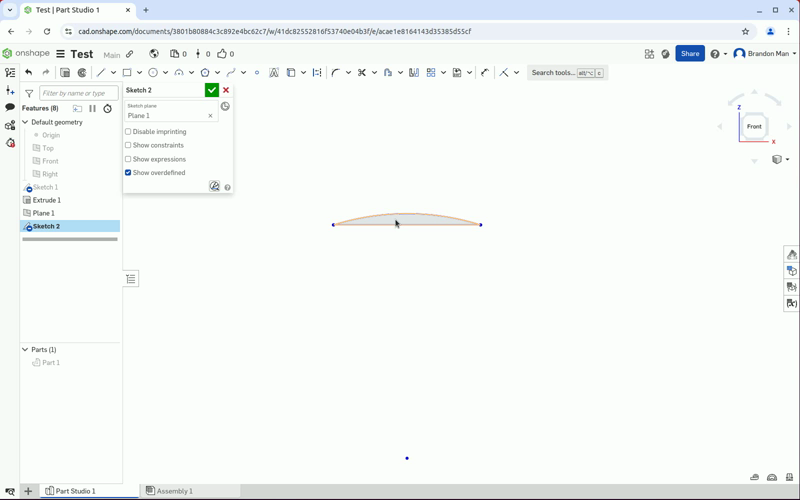
click(395, 219)
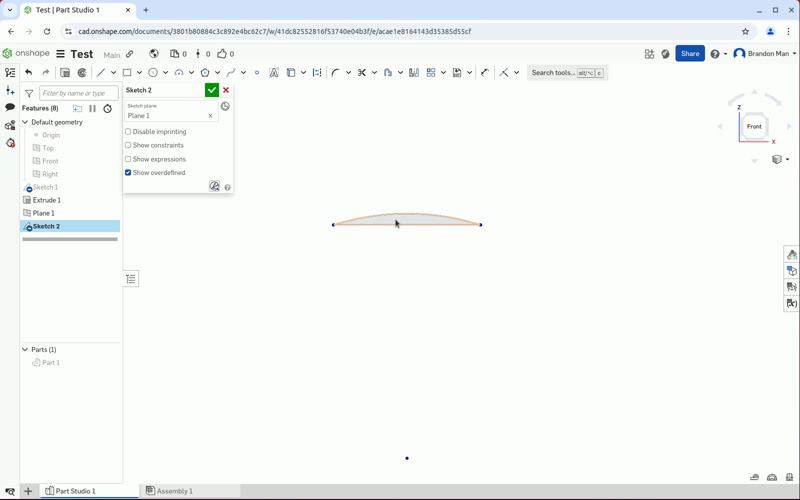
scroll(-6)
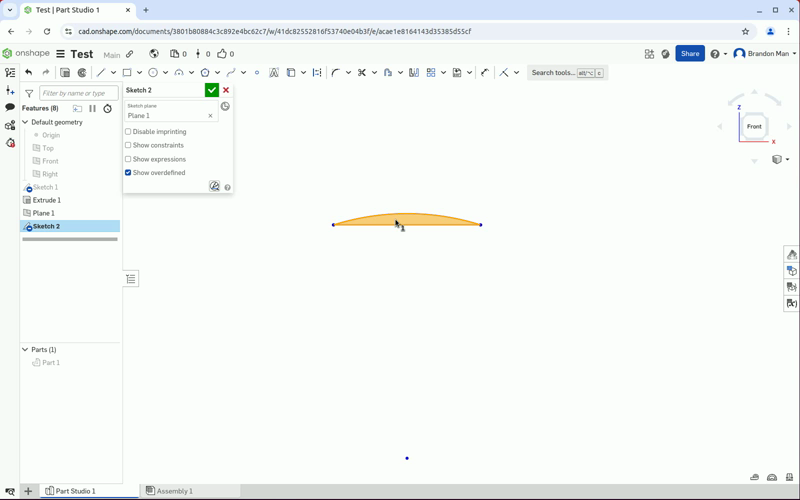
scroll(-6)
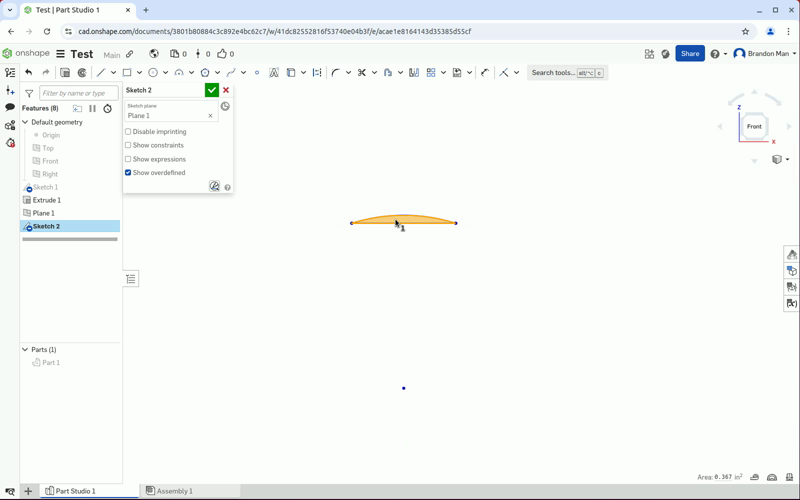
scroll(-6)
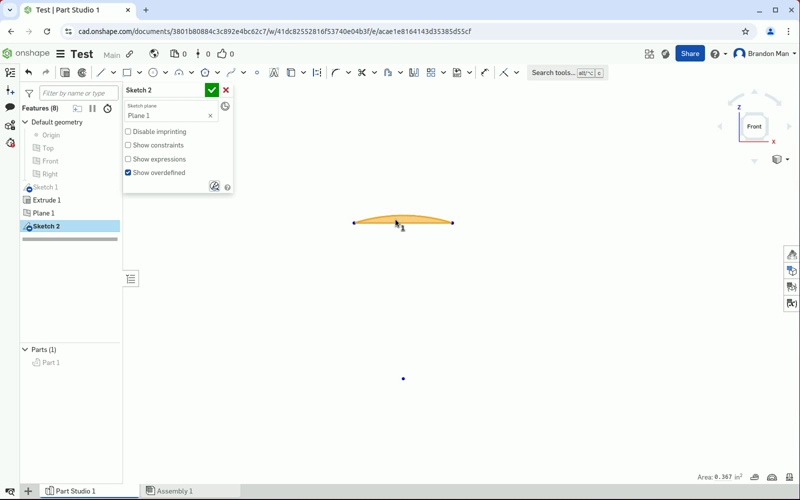
scroll(-6)
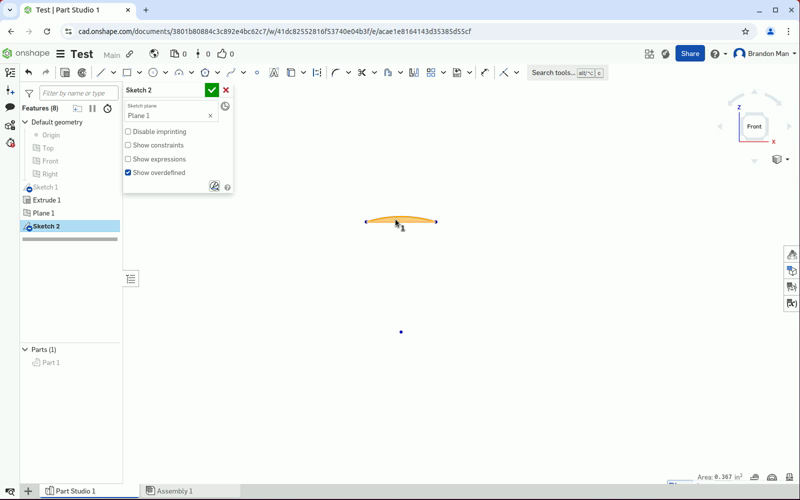
scroll(-6)
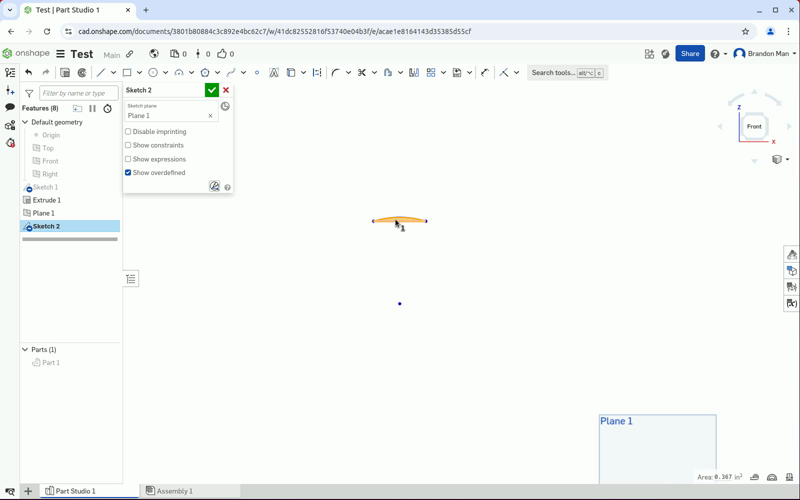
scroll(-6)
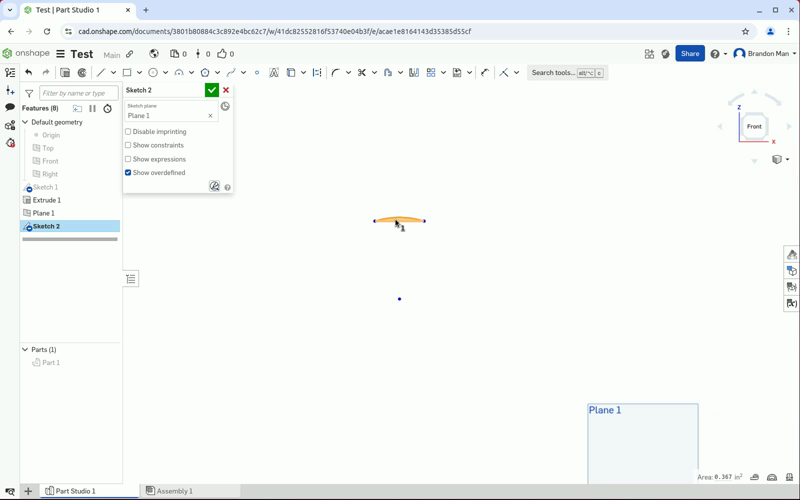
scroll(-6)
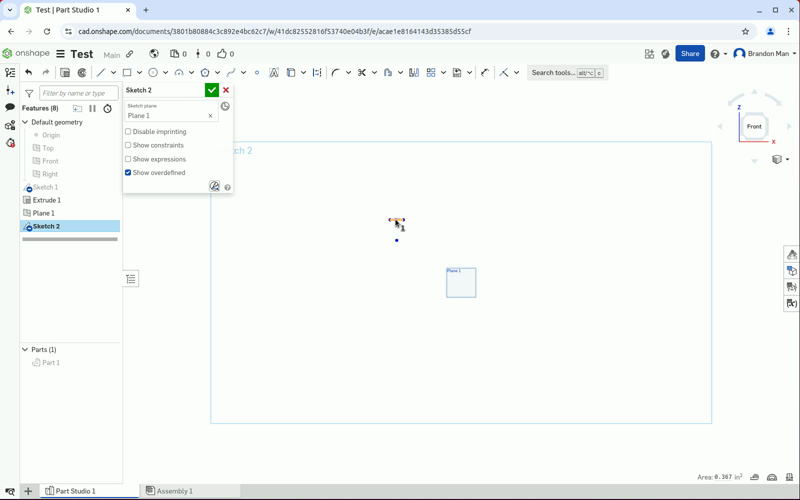
mouse_move(73, 352)
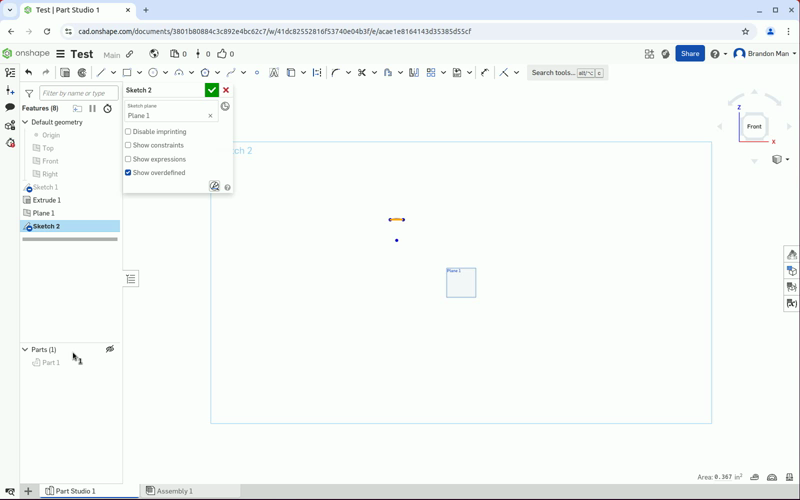
key(shift+y)
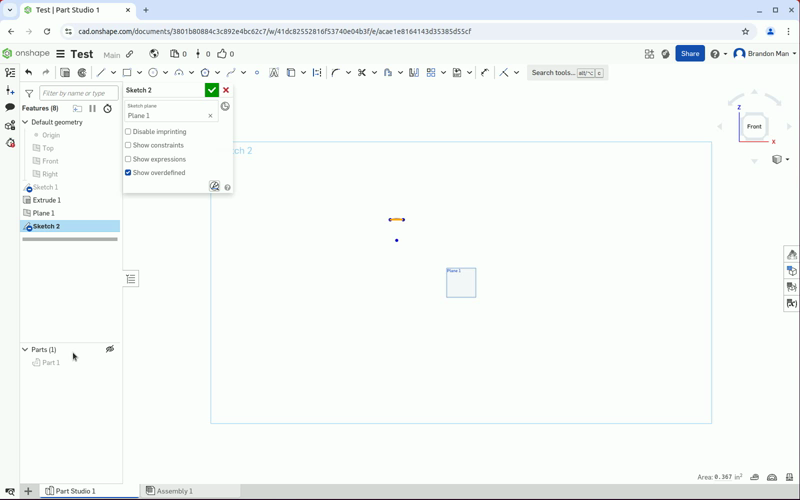
key(shift+e)
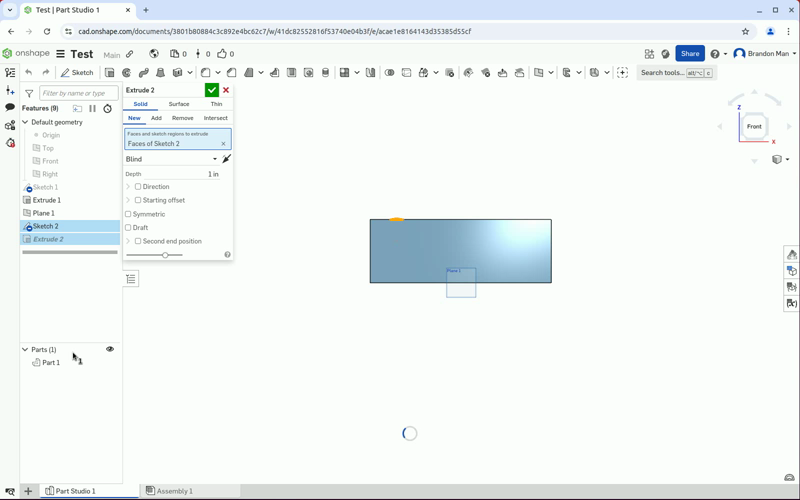
mouse_move(143, 106)
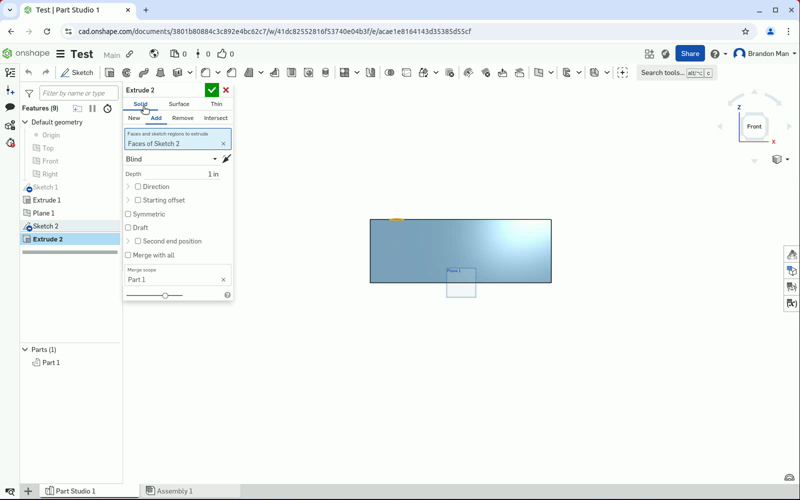
click(143, 106)
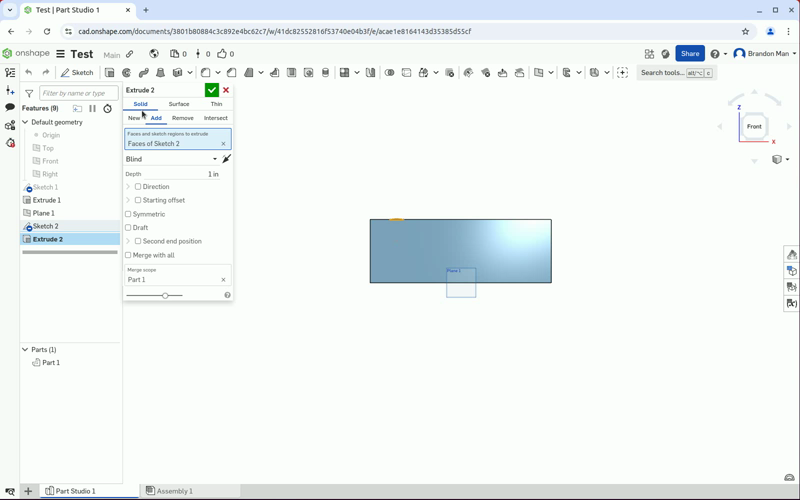
mouse_move(137, 120)
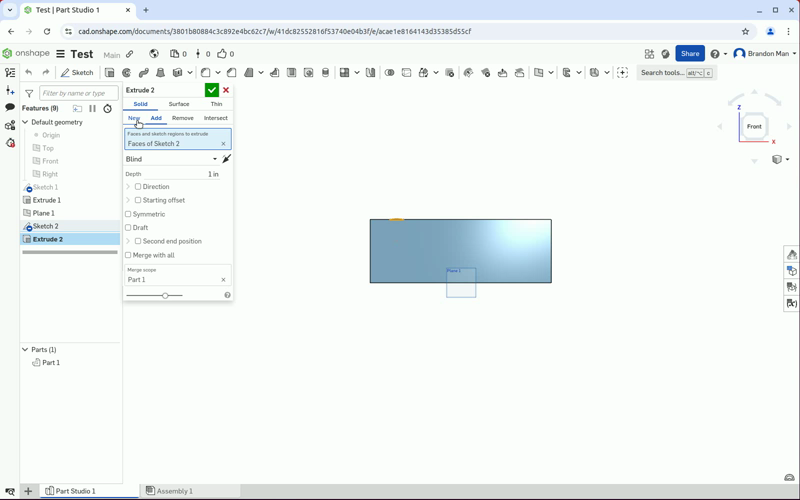
click(137, 120)
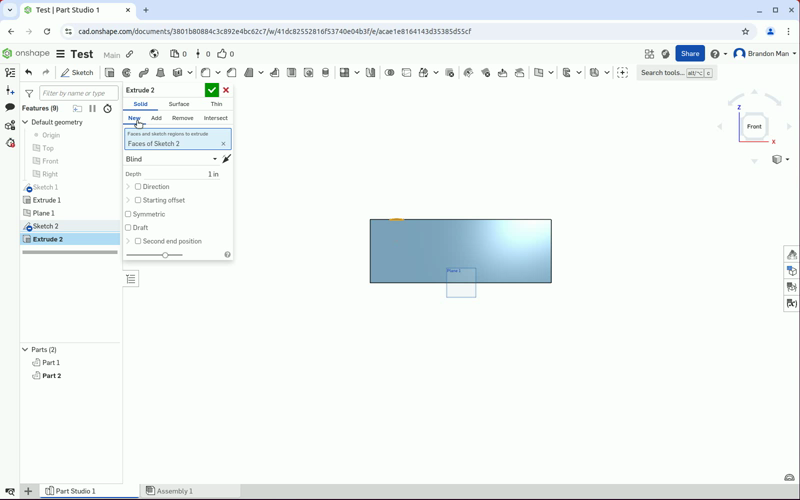
key(tab, 4)
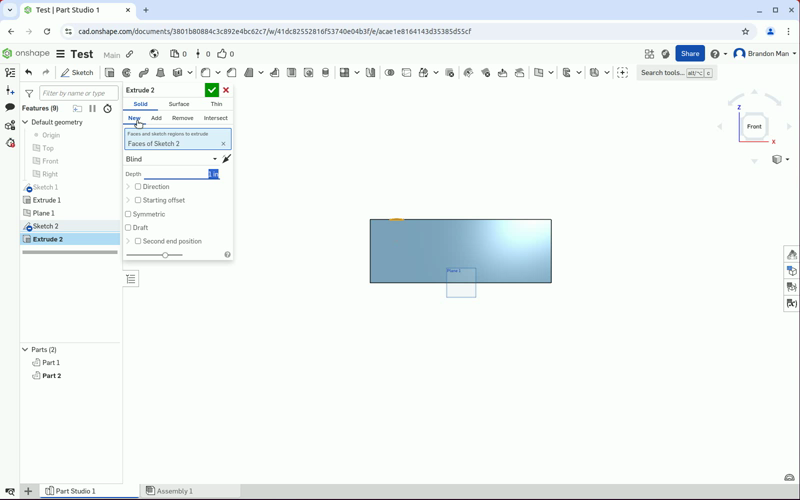
text(5.536)
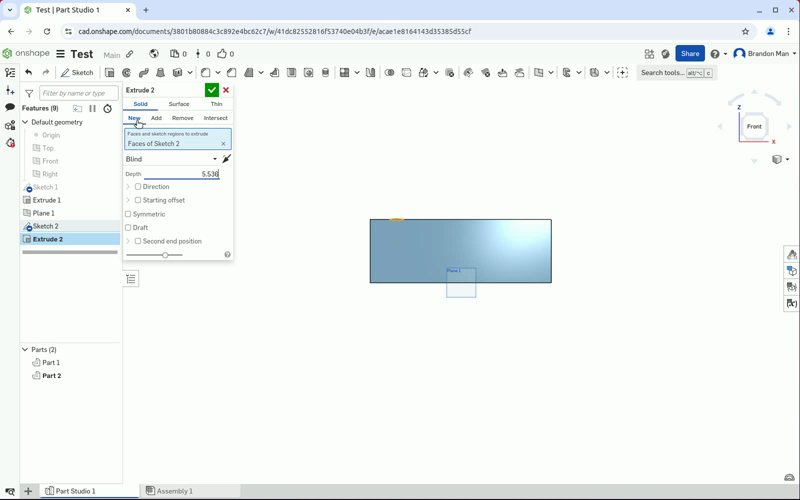
key(enter)
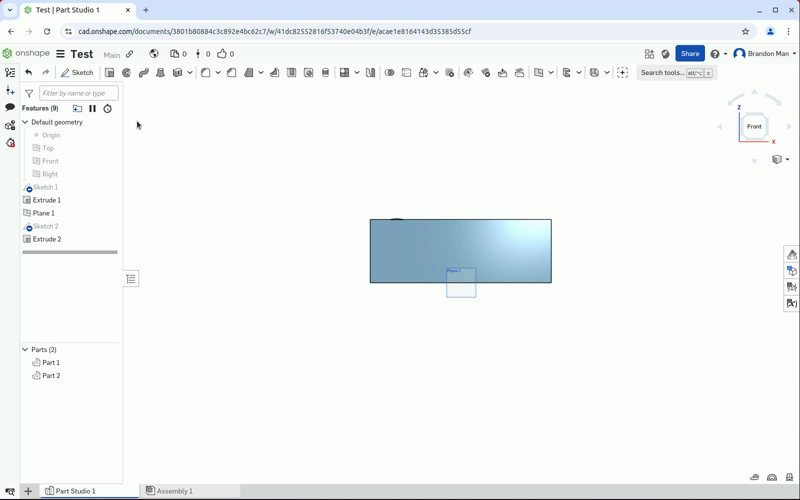
key(shift+h)
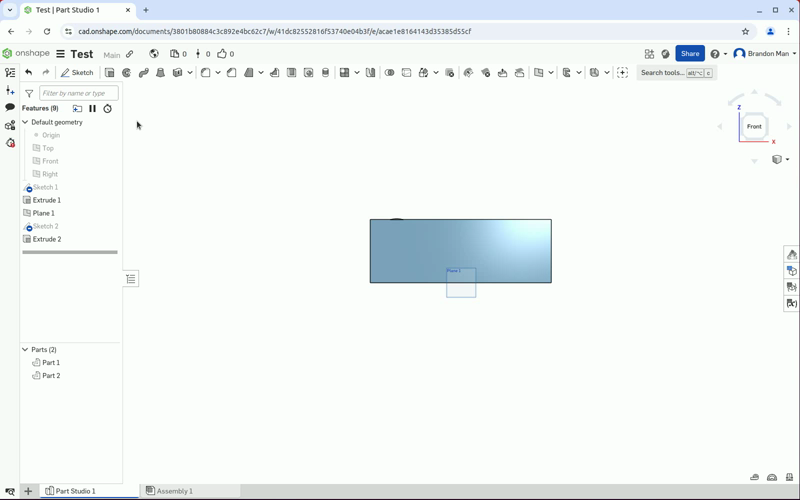
key(shift+h)
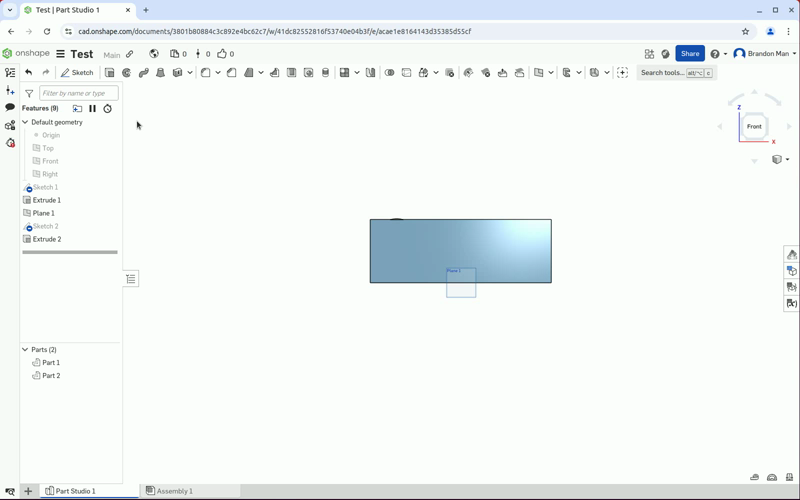
mouse_move(73, 189)
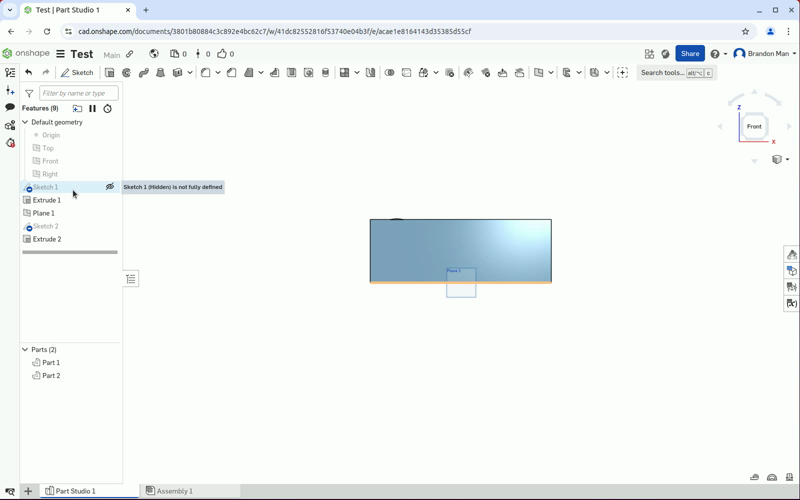
click(73, 189)
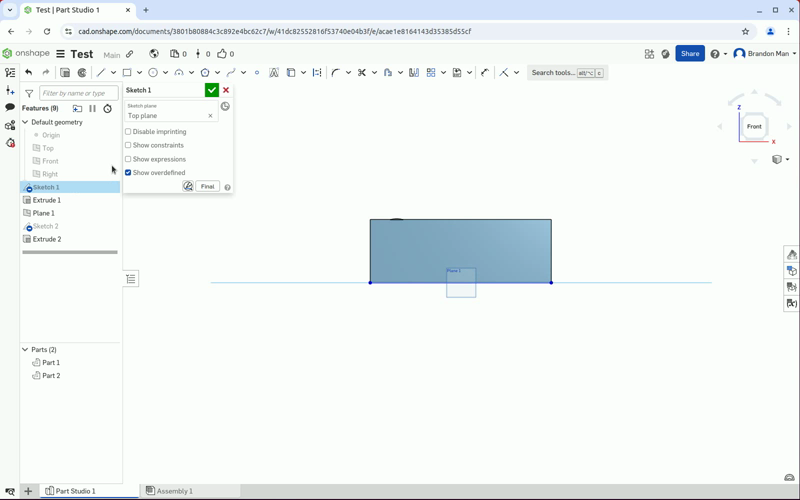
mouse_move(229, 92)
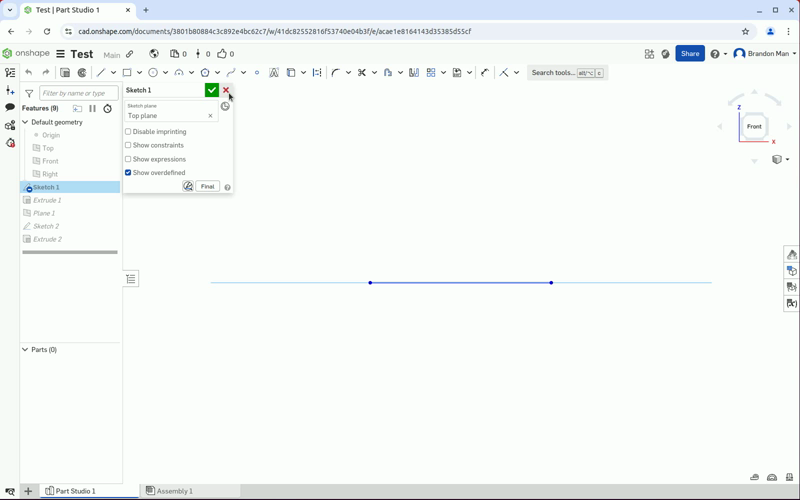
click(229, 92)
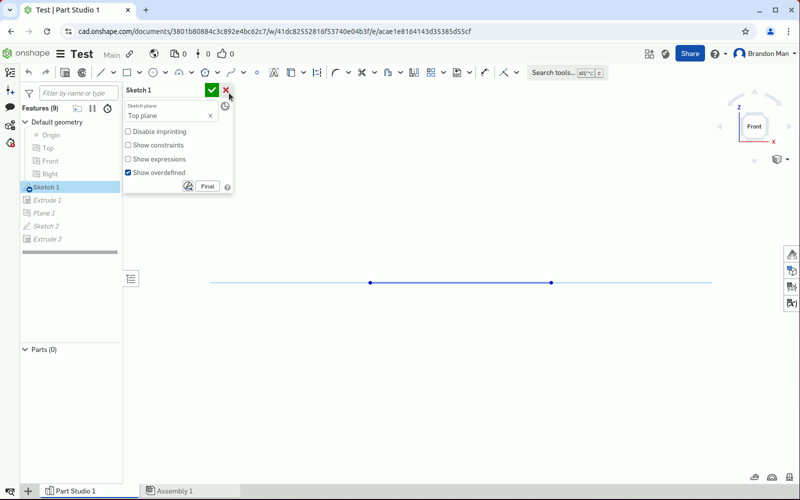
key(shift+s)
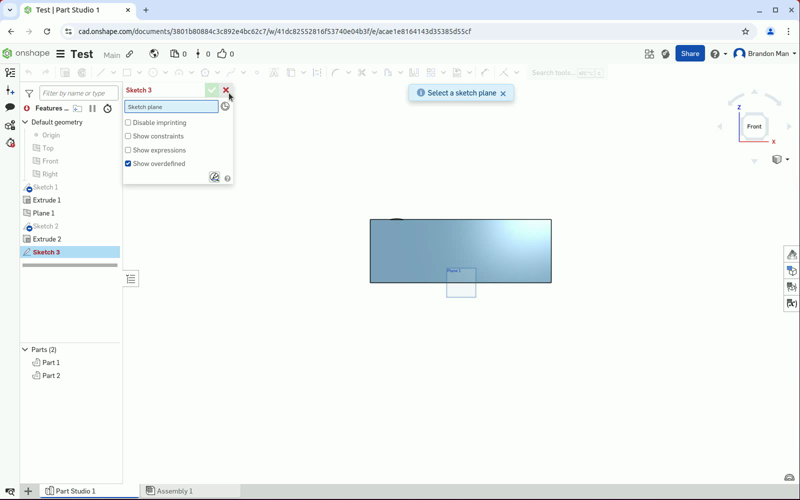
mouse_move(73, 215)
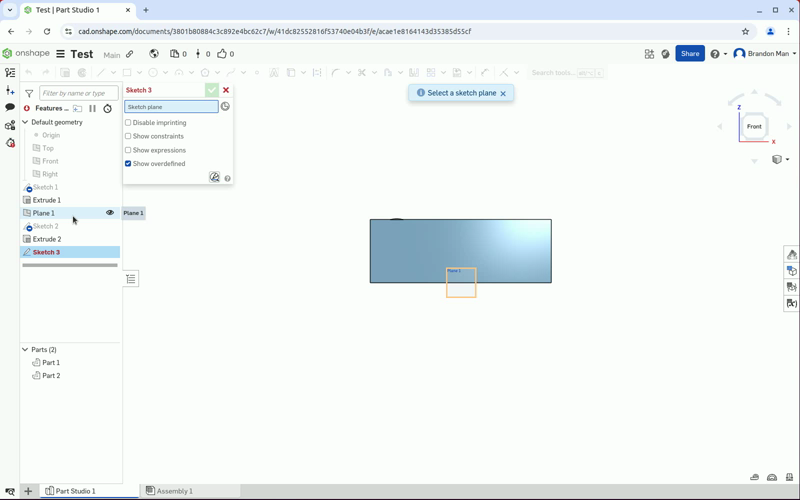
click(73, 215)
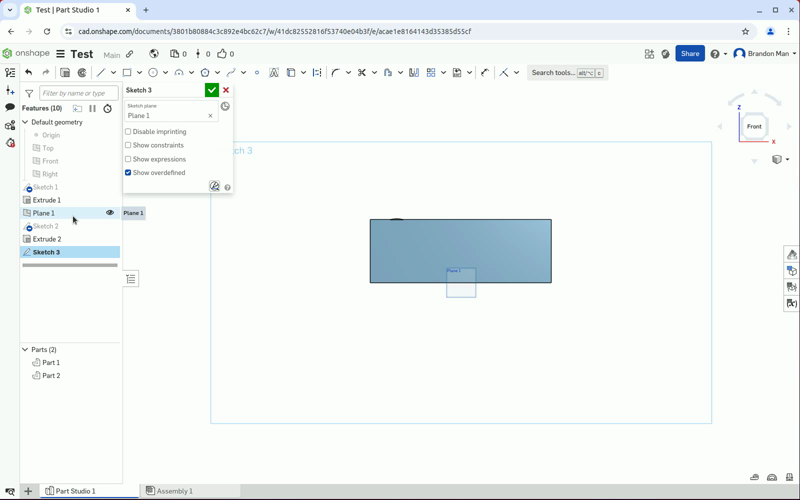
mouse_move(73, 352)
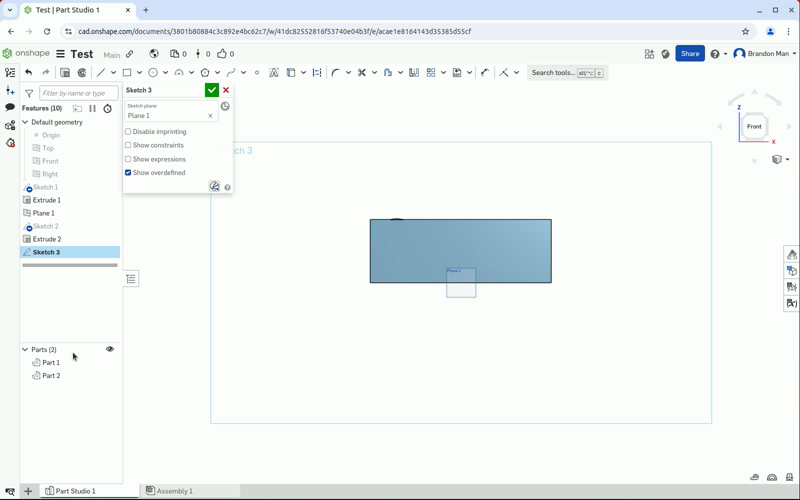
key(y)
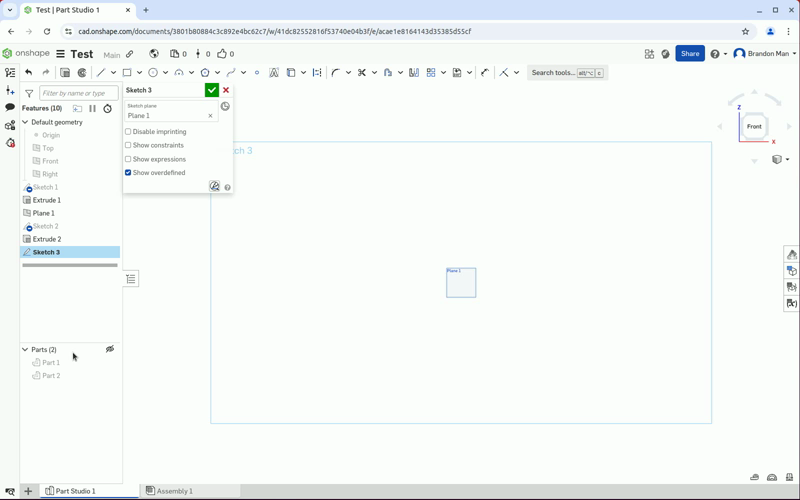
key(a)
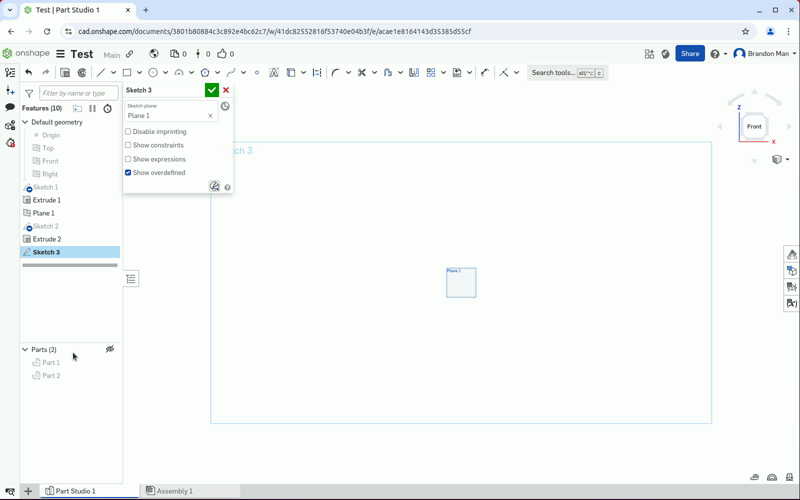
key_down(shift)
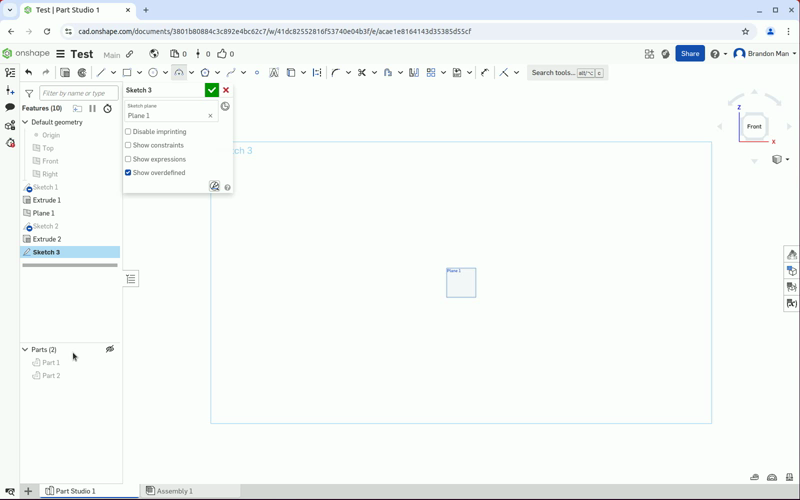
mouse_move(370, 245)
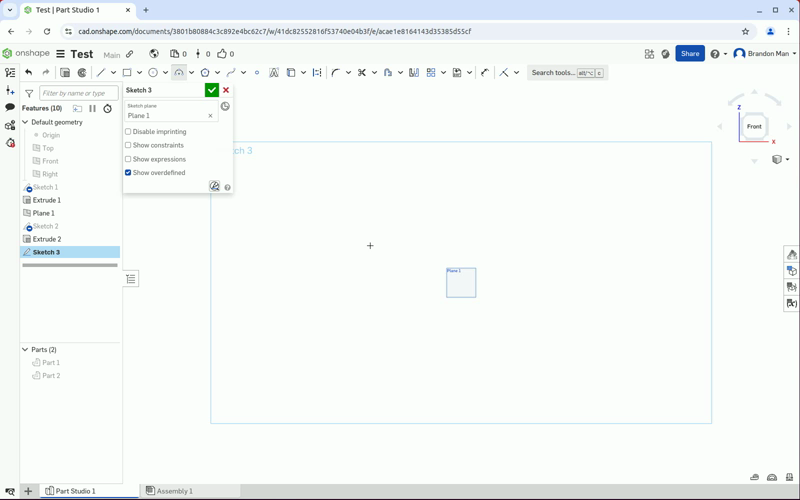
click(370, 245)
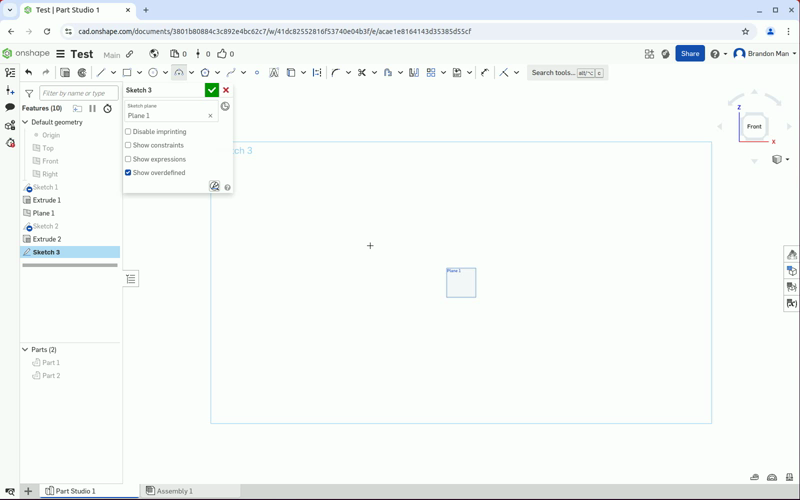
key_up(shift)
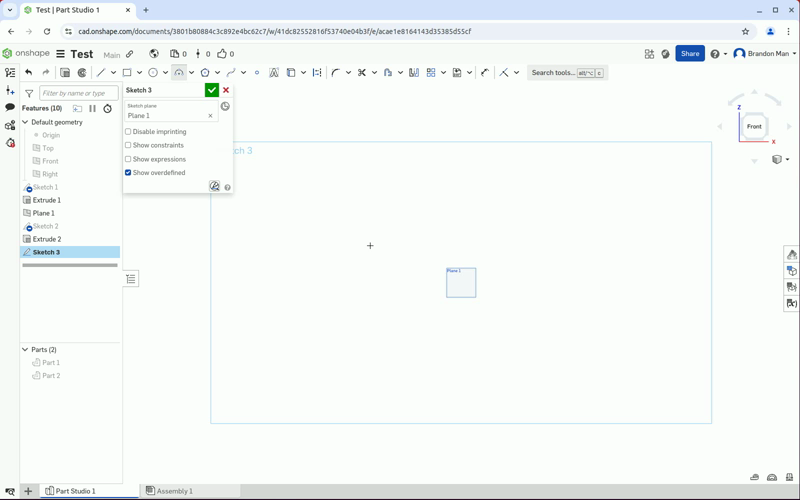
key_down(shift)
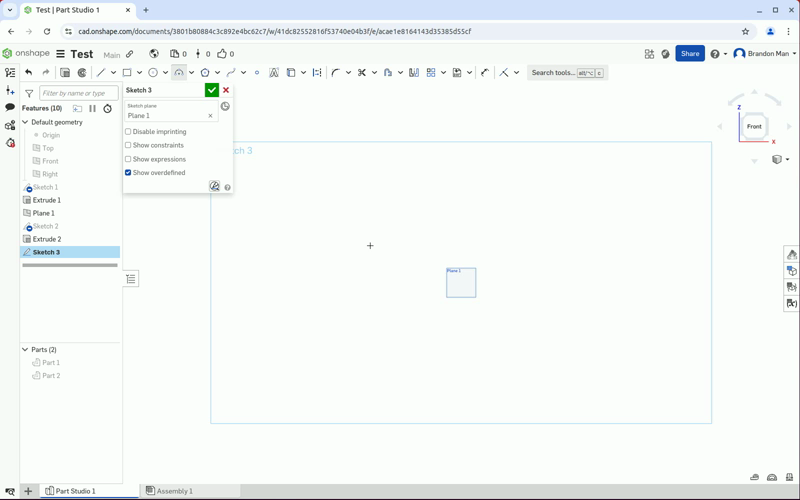
mouse_move(428, 283)
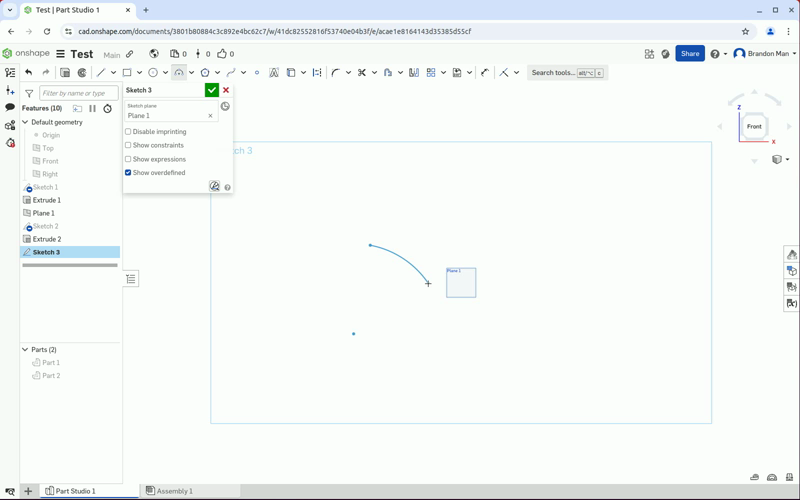
click(428, 283)
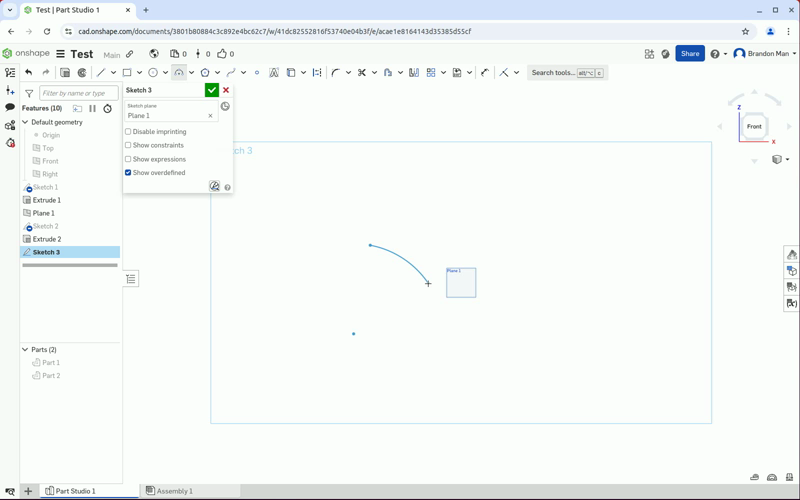
mouse_move(377, 296)
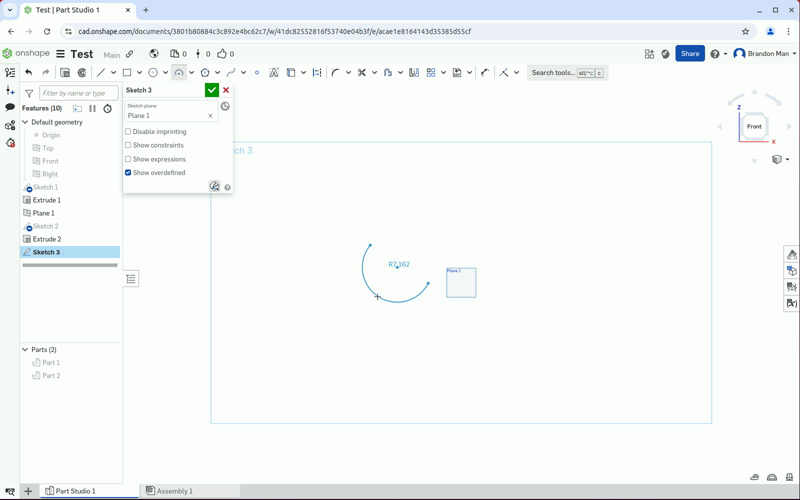
click(377, 296)
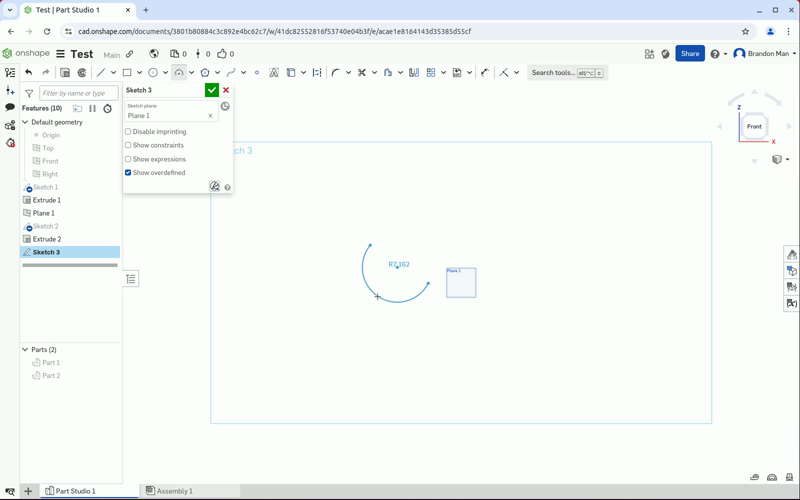
key_up(shift)
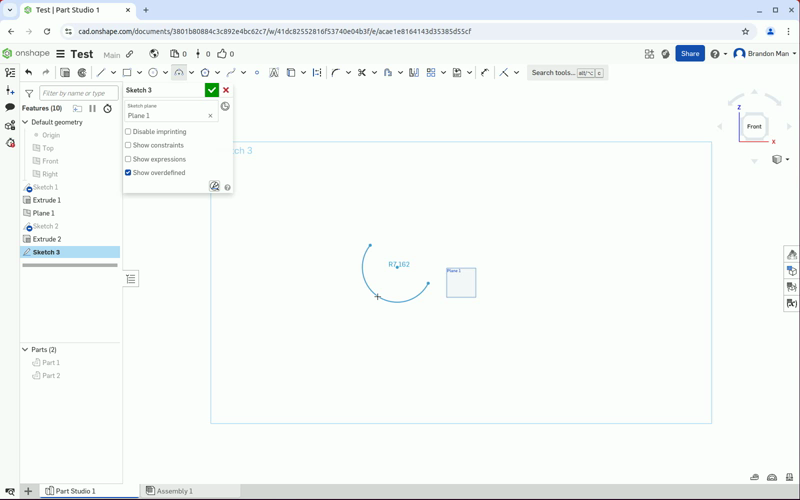
key(esc)
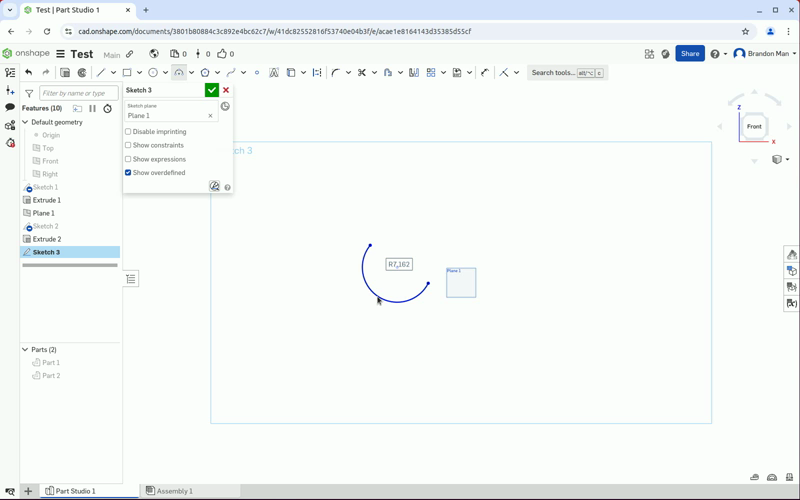
key(l)
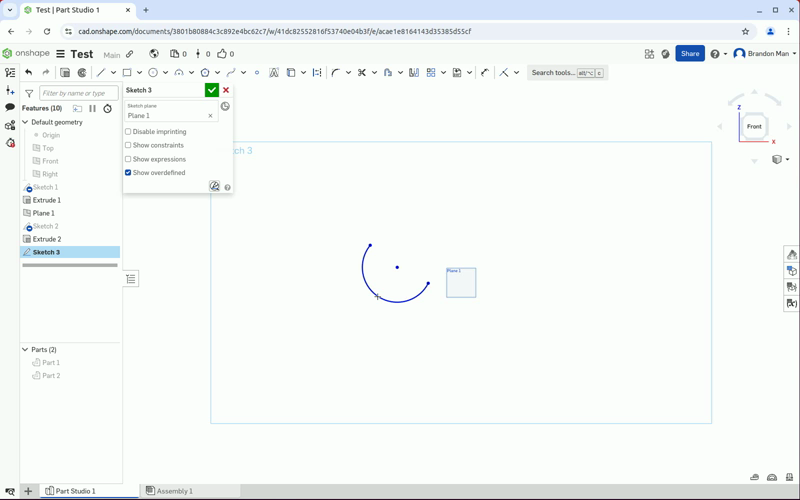
mouse_move(428, 283)
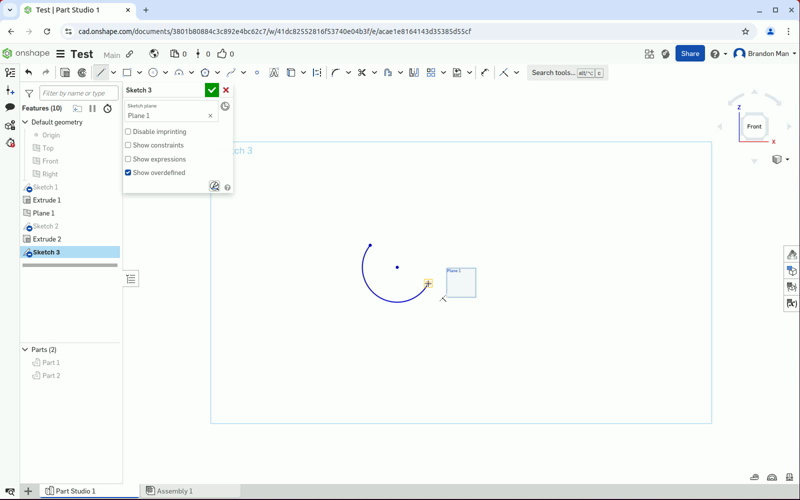
click(428, 283)
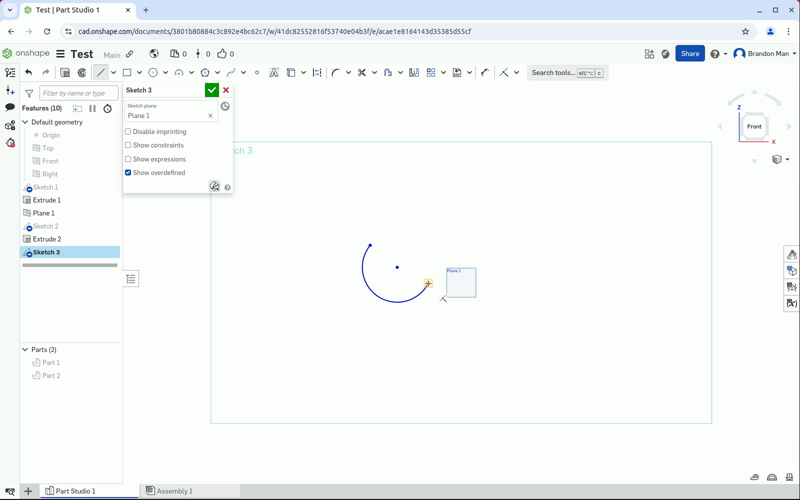
key_down(shift)
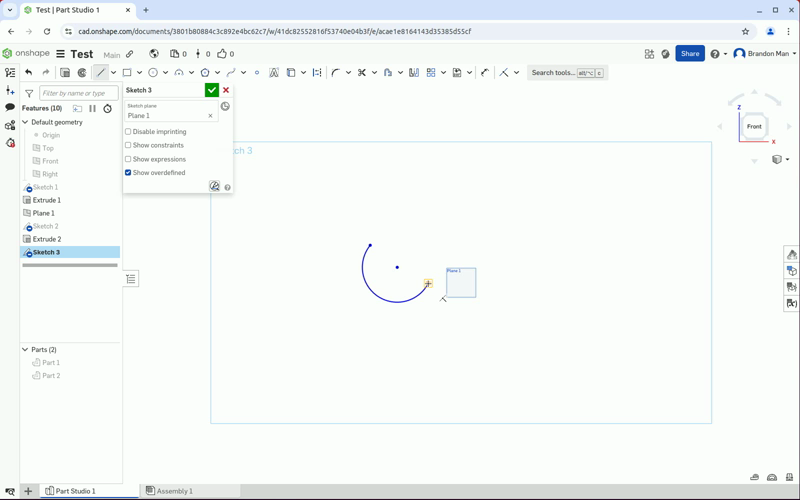
mouse_move(458, 283)
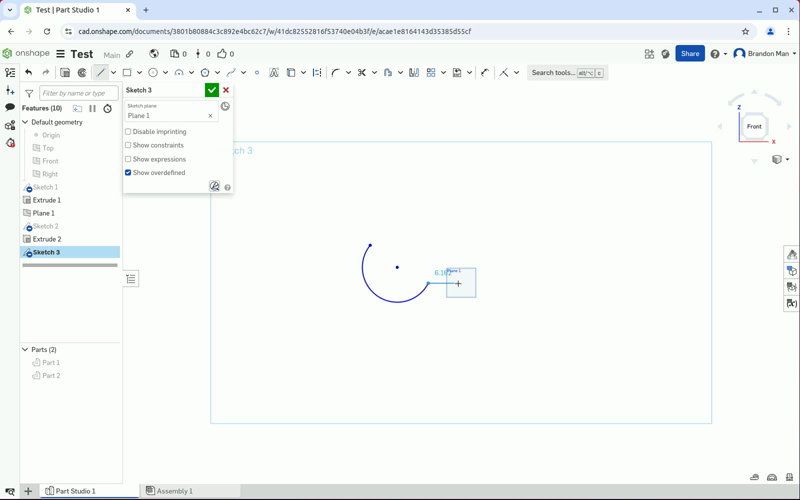
mouse_move(442, 283)
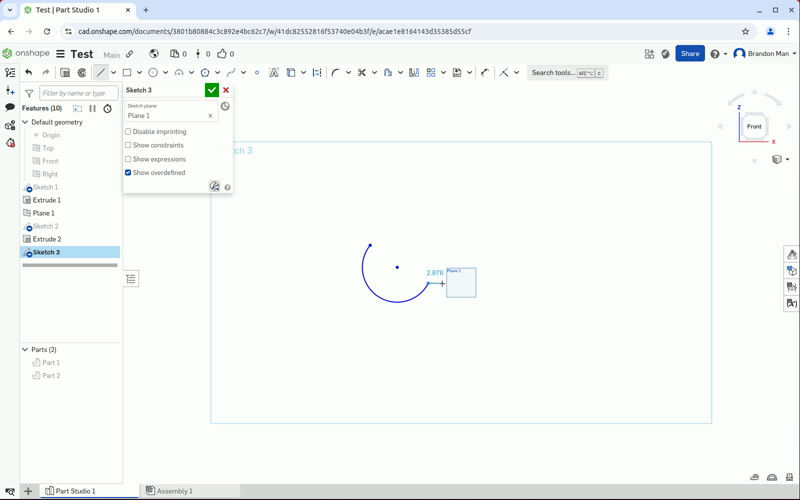
click(442, 283)
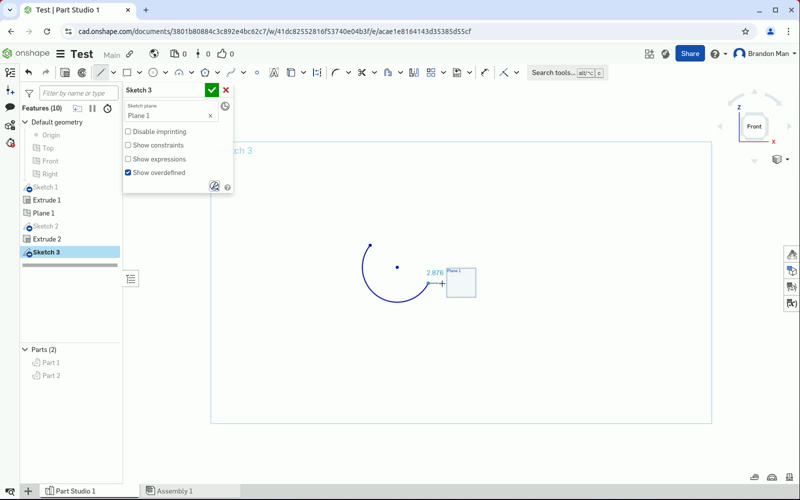
key_up(shift)
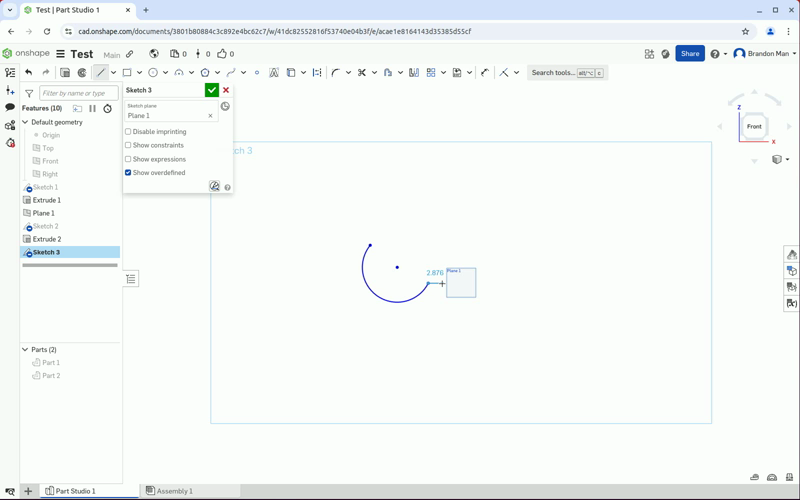
key(esc)
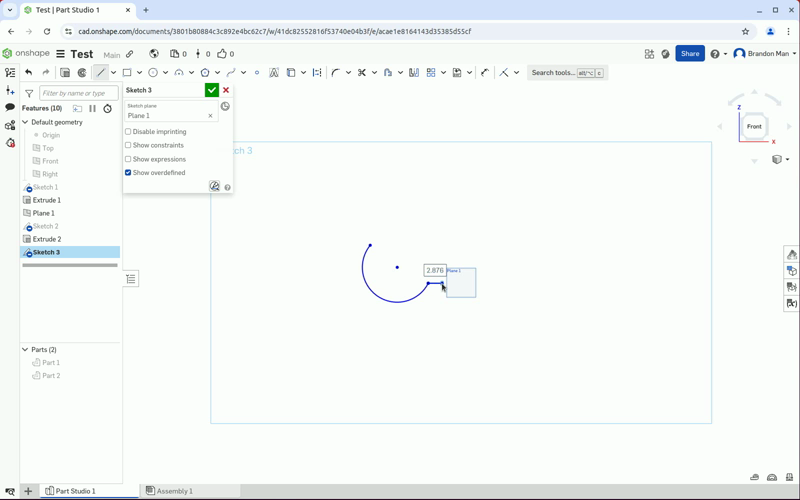
key(a)
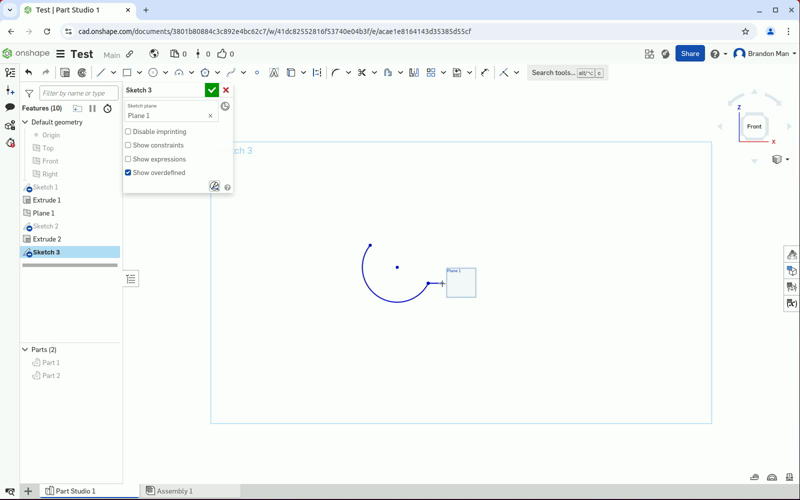
mouse_move(442, 283)
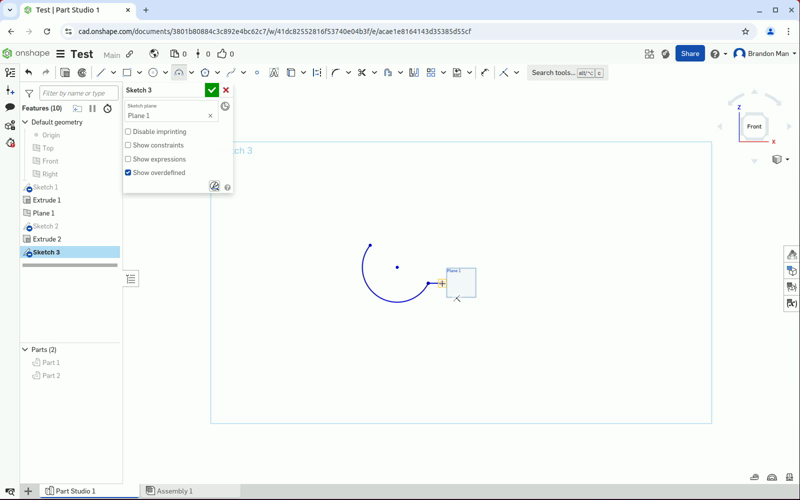
click(442, 283)
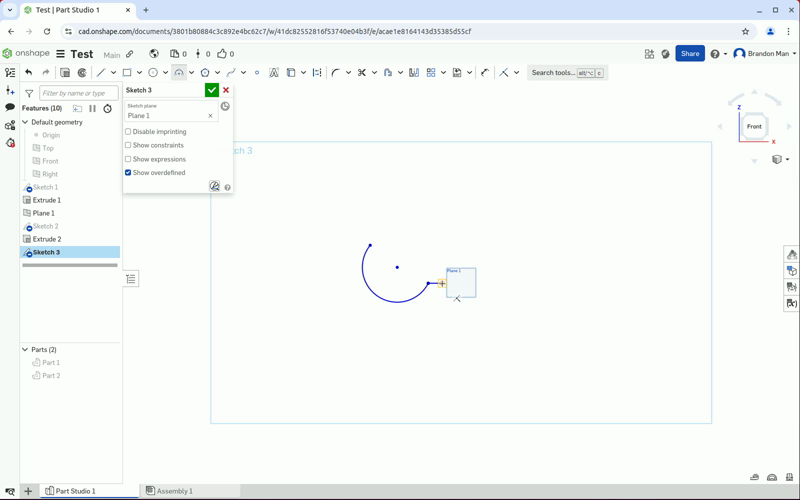
key_down(shift)
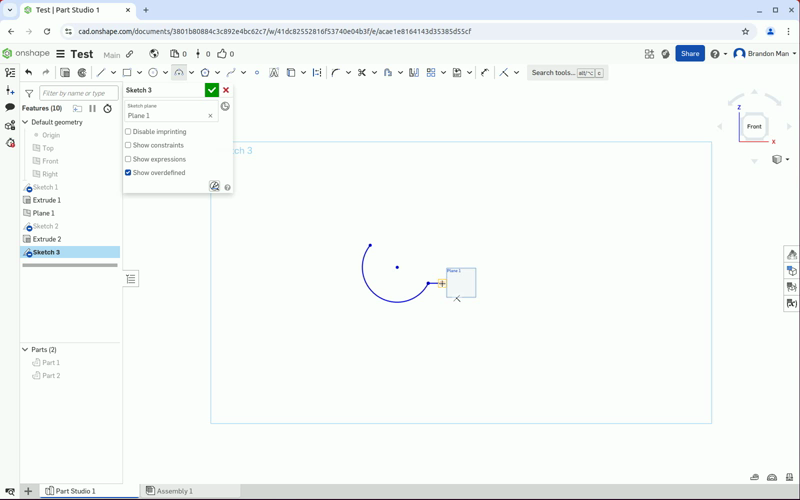
mouse_move(370, 227)
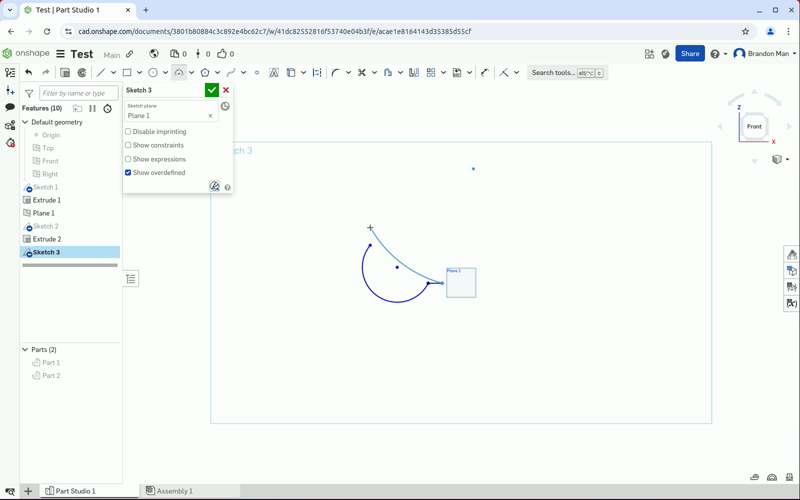
click(370, 227)
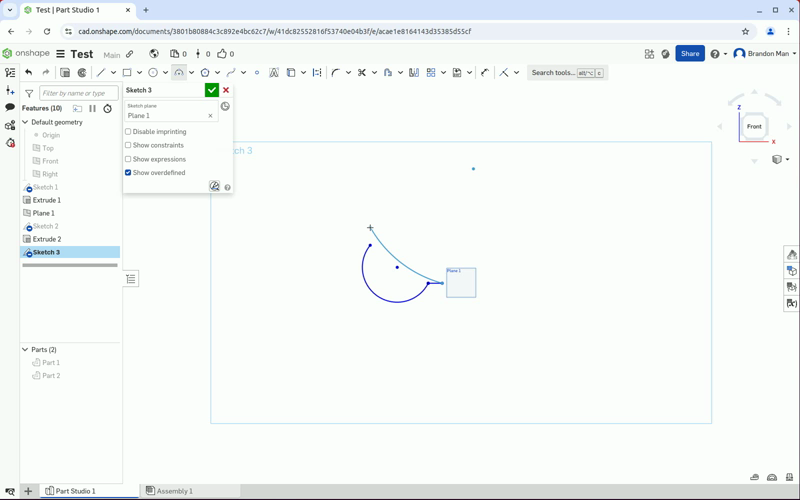
mouse_move(367, 305)
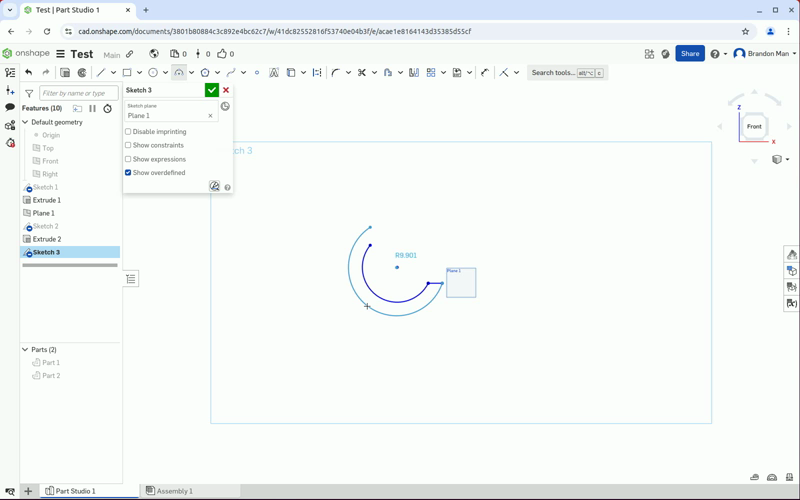
click(367, 305)
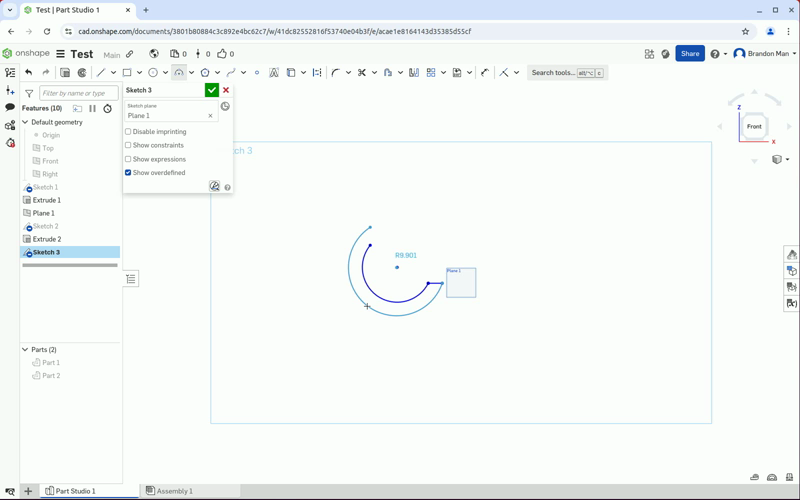
key_up(shift)
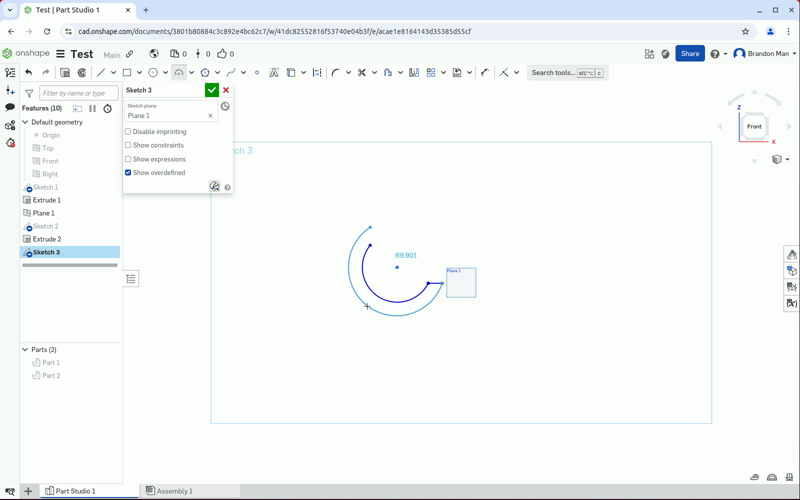
key(esc)
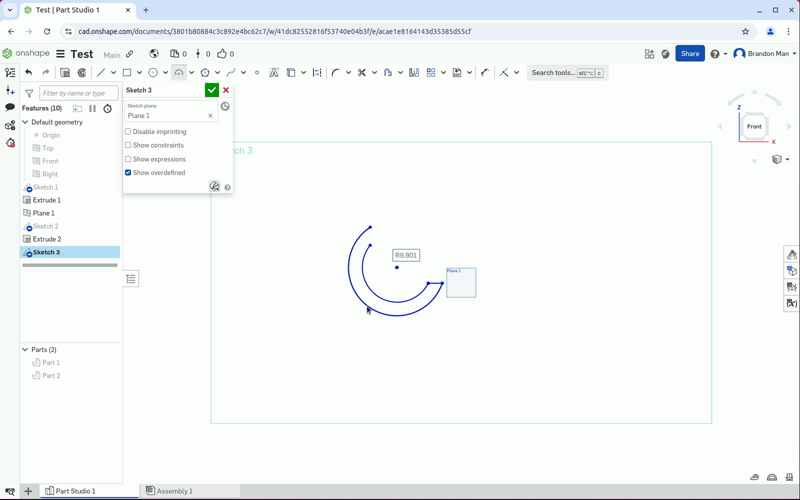
key(l)
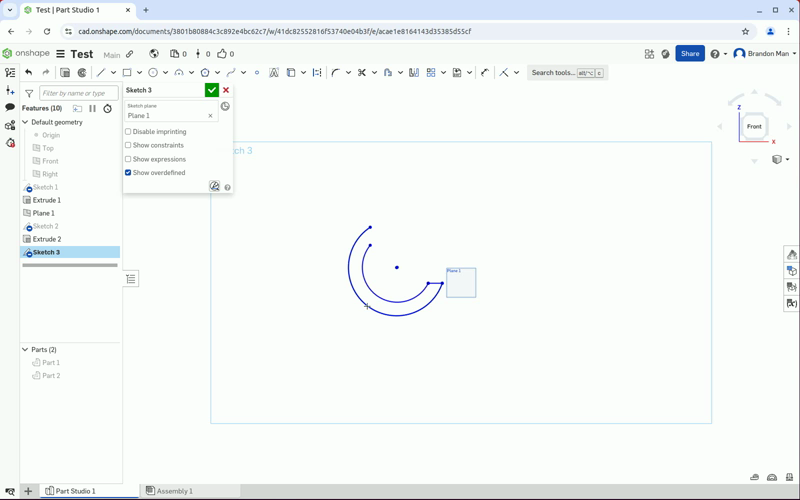
mouse_move(370, 227)
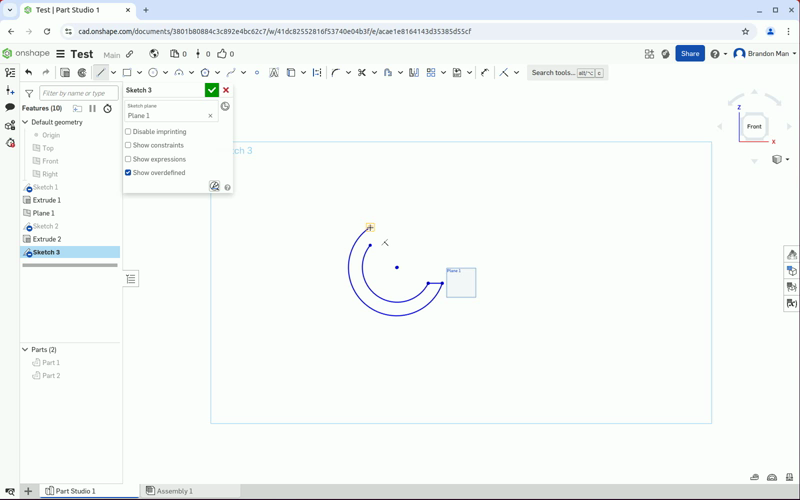
click(370, 227)
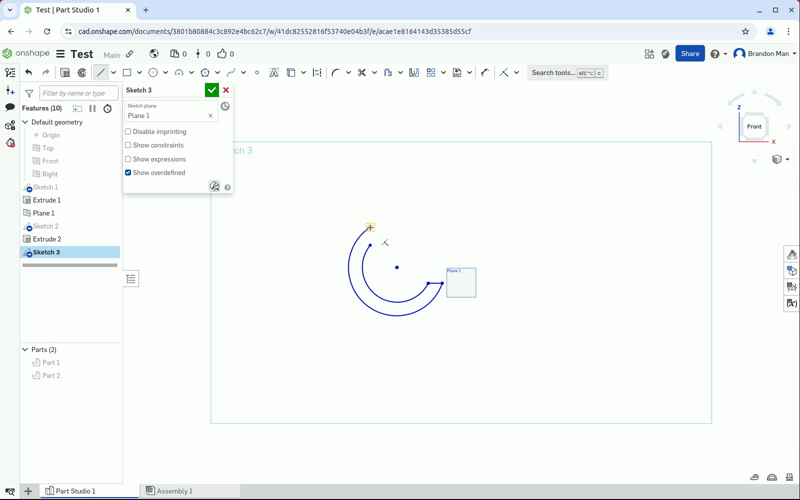
mouse_move(400, 227)
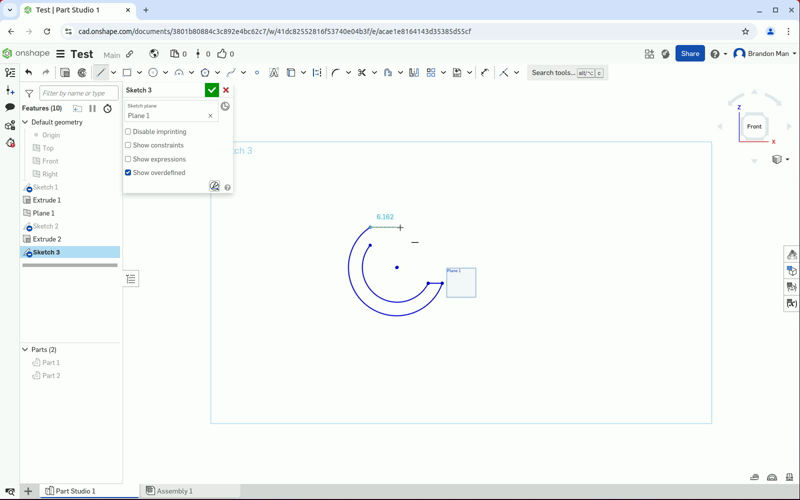
key_down(shift)
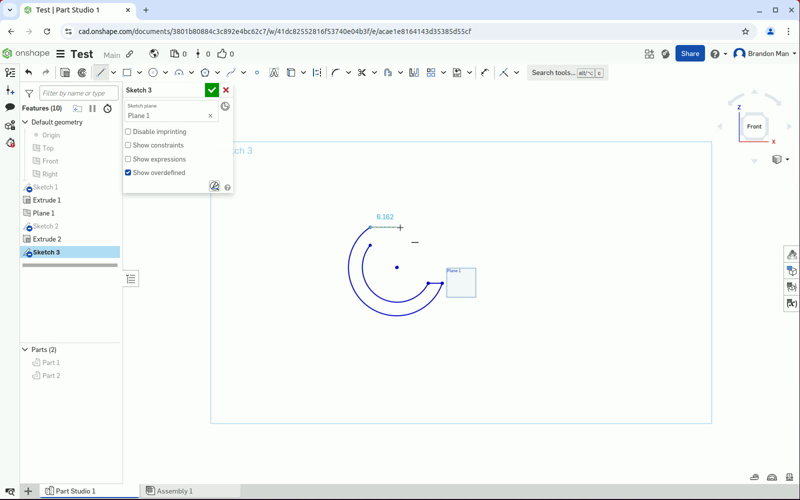
mouse_move(370, 245)
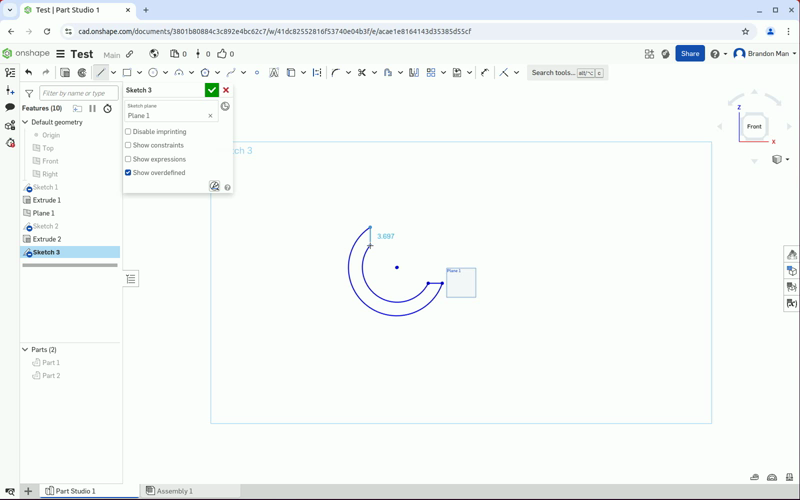
key_up(shift)
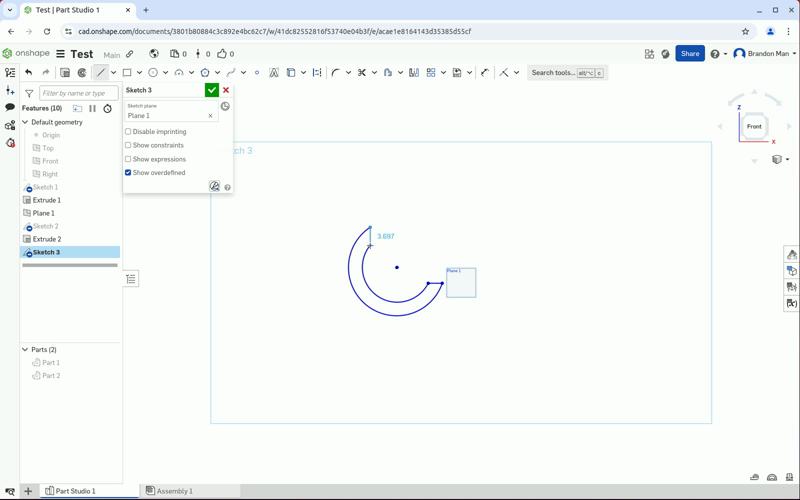
click(370, 245)
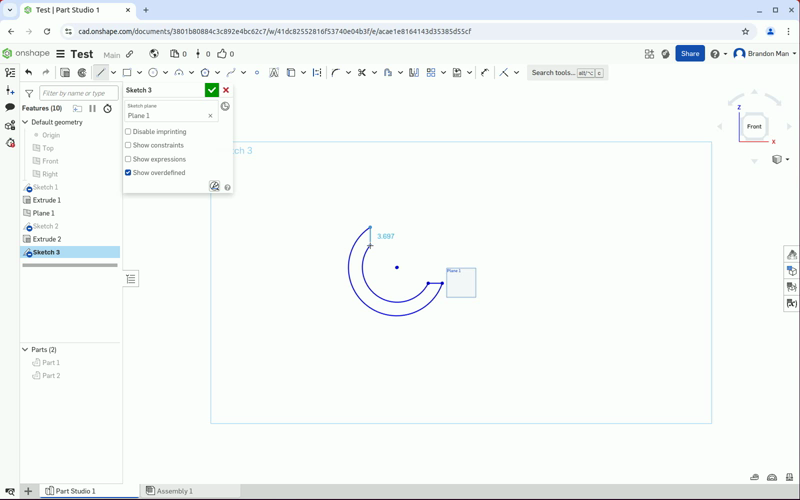
key(esc)
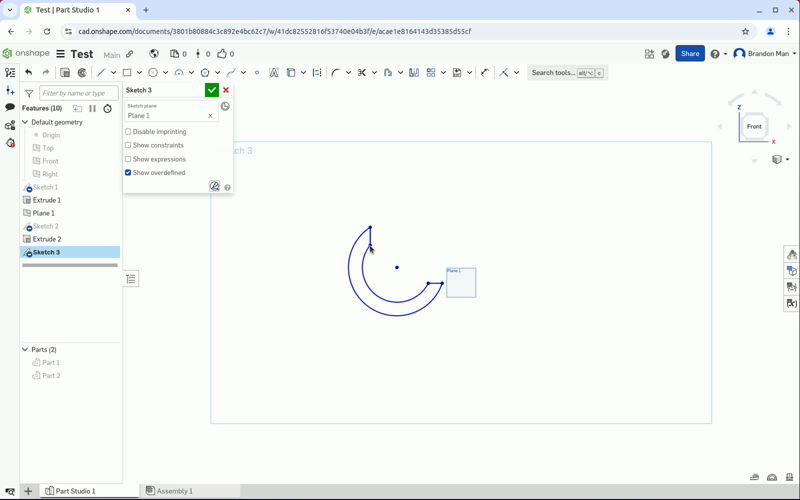
mouse_move(351, 263)
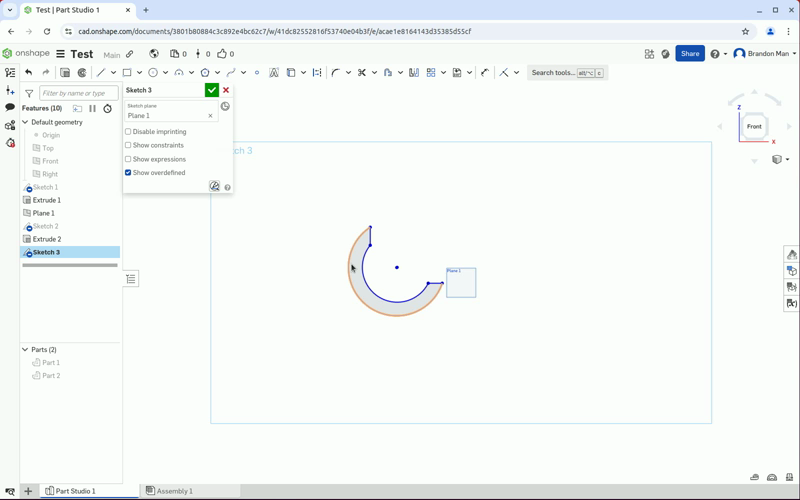
click(351, 263)
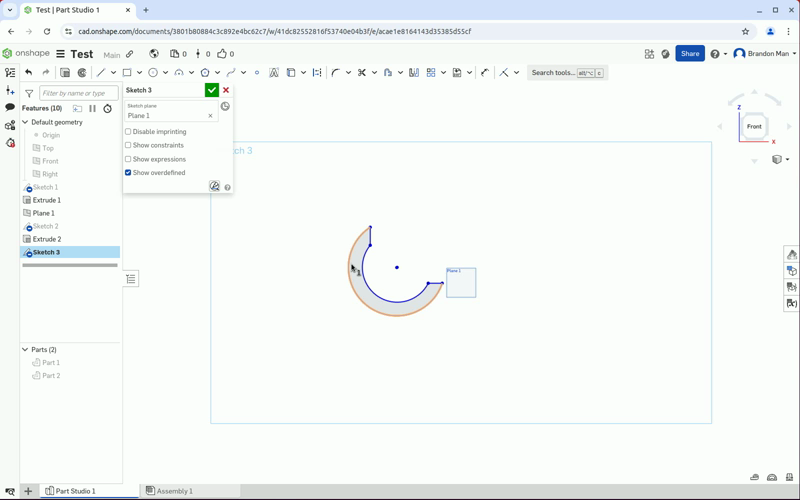
mouse_move(73, 352)
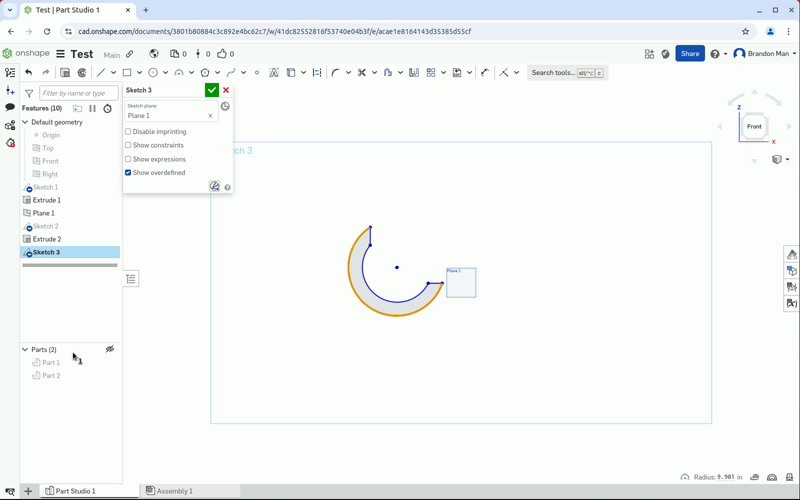
key(shift+y)
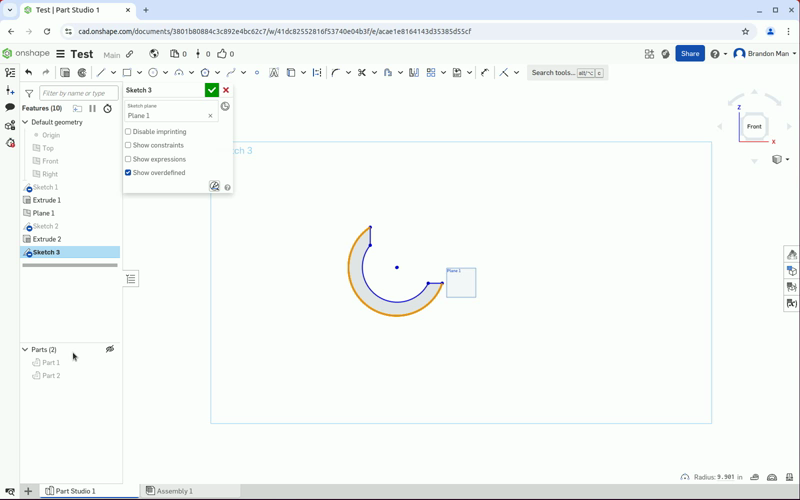
key(shift+e)
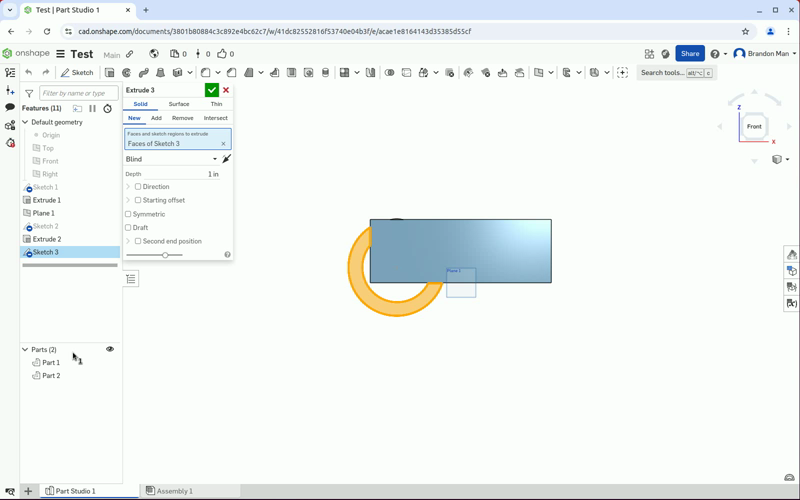
mouse_move(143, 106)
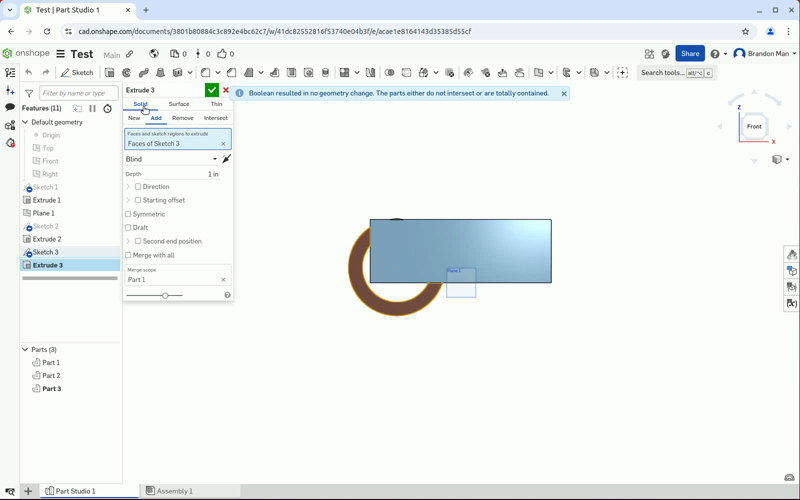
click(143, 106)
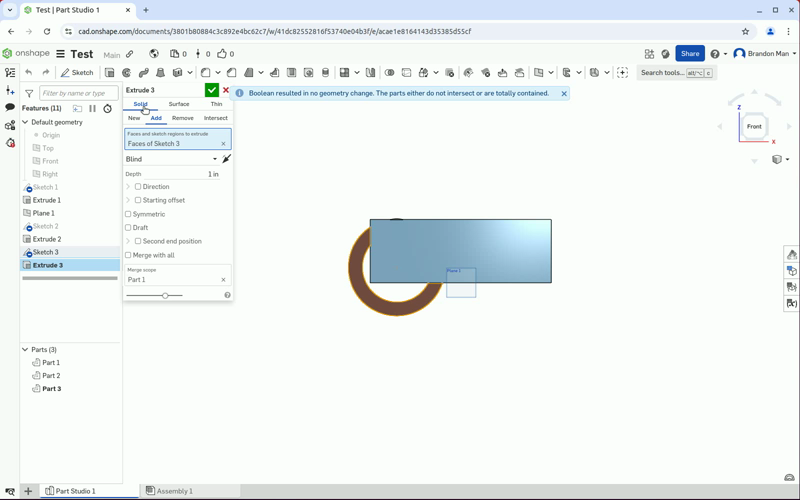
mouse_move(137, 120)
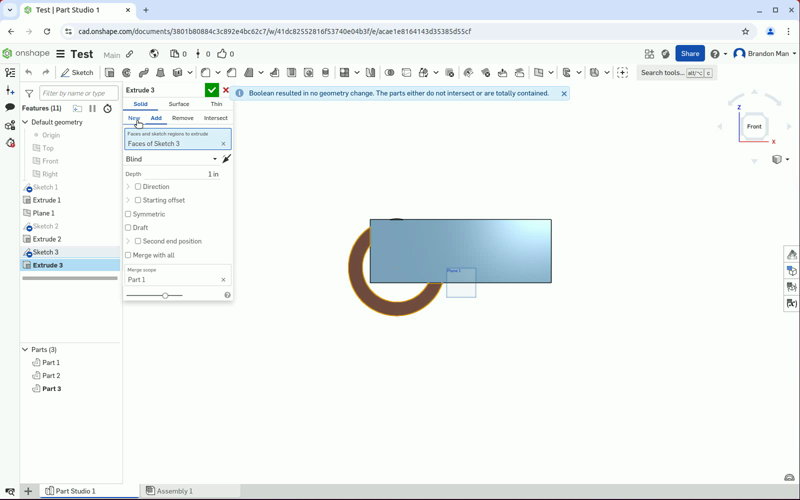
click(137, 120)
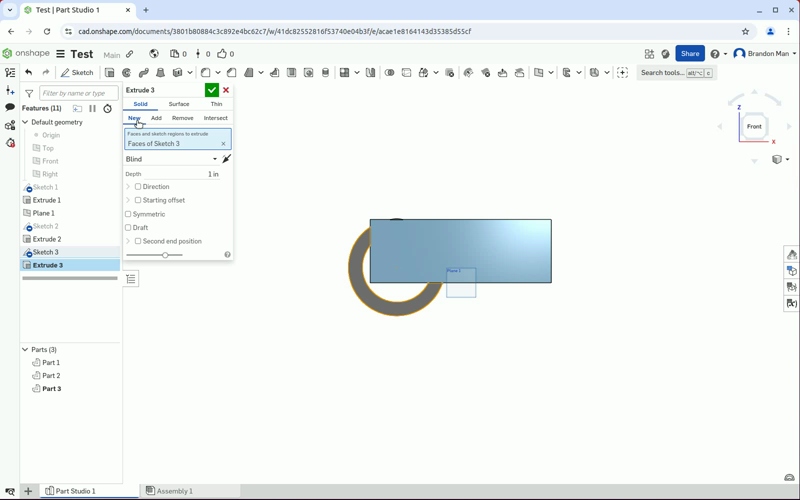
key(tab, 4)
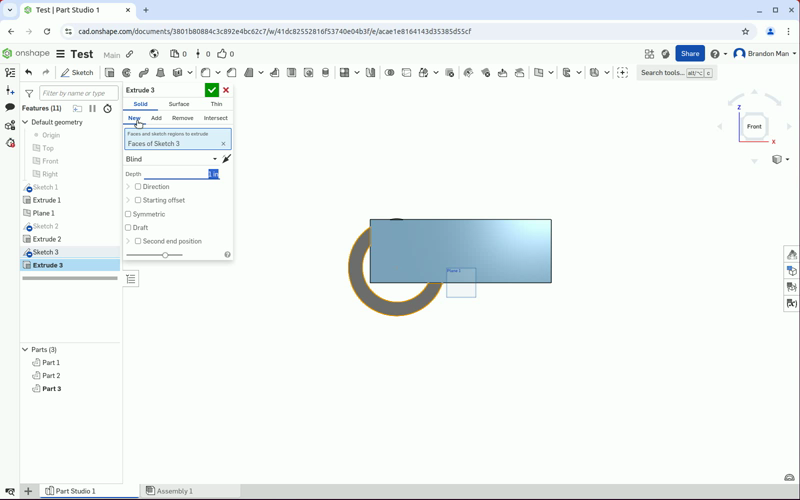
text(5.536)
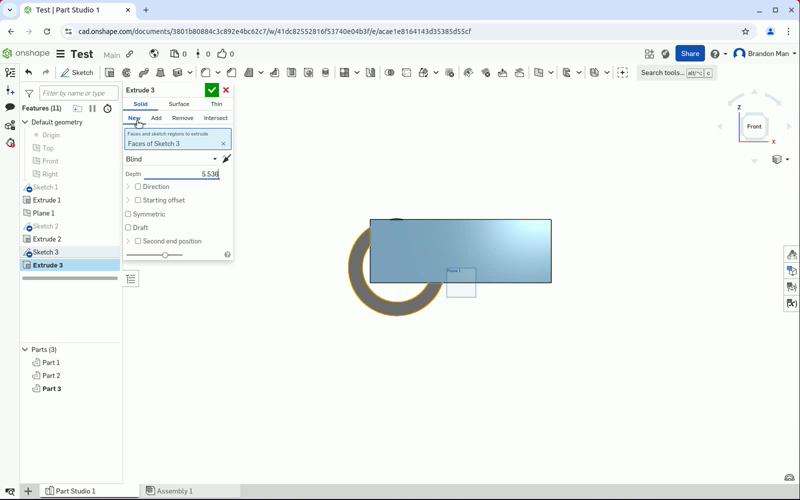
key(enter)
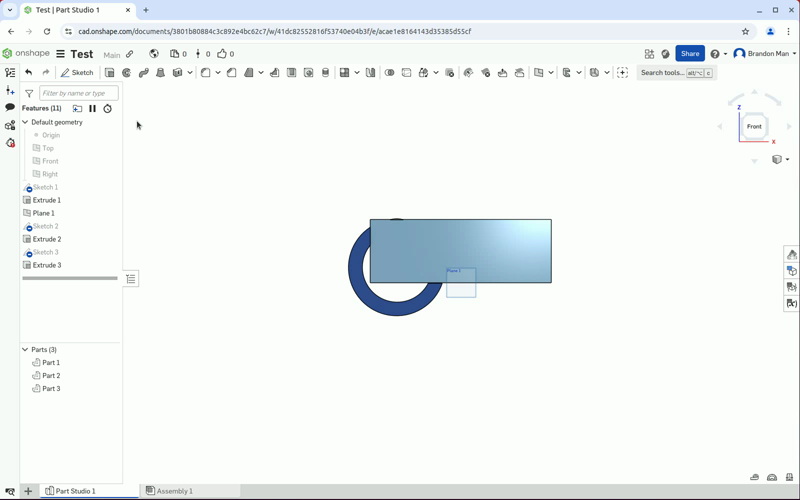
key(shift+h)
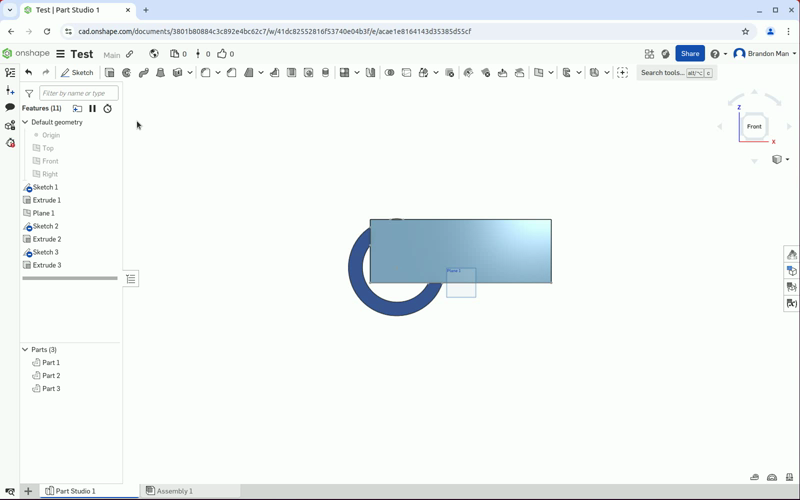
key(shift+h)
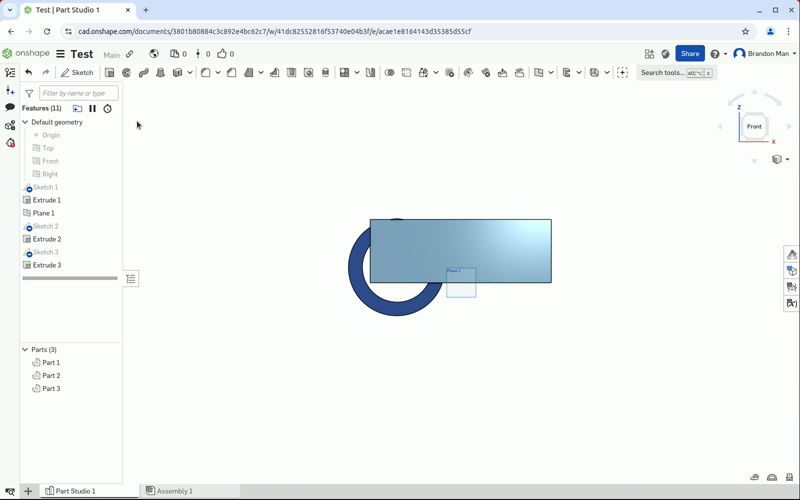
mouse_move(73, 189)
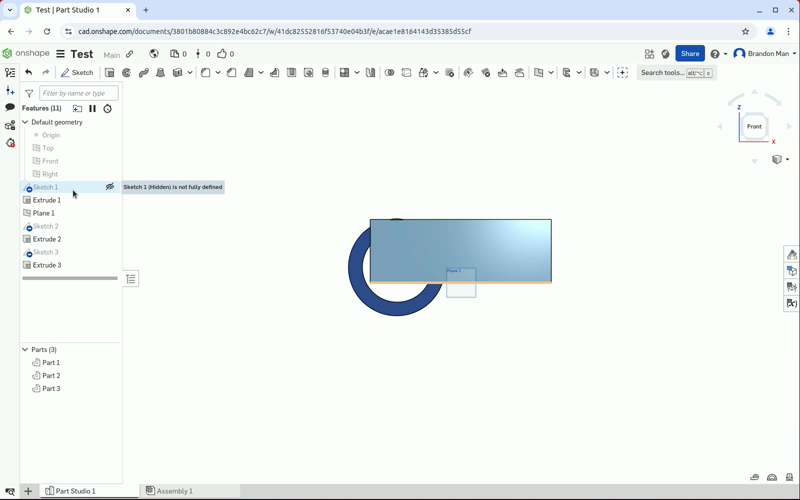
click(73, 189)
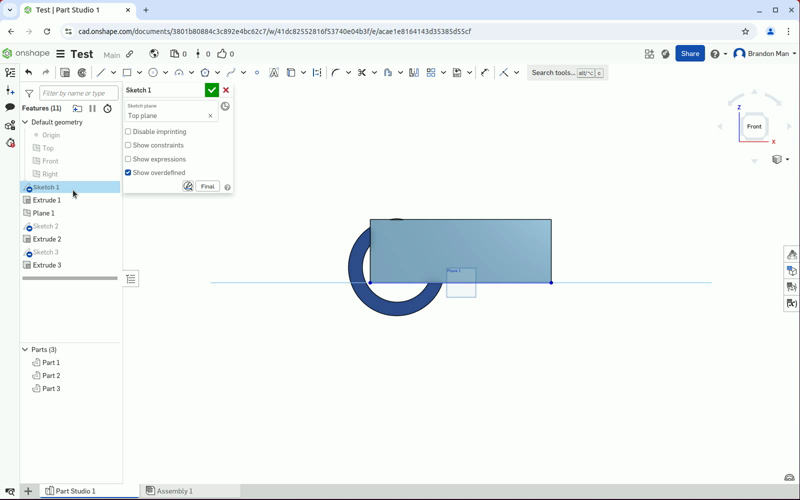
mouse_move(229, 92)
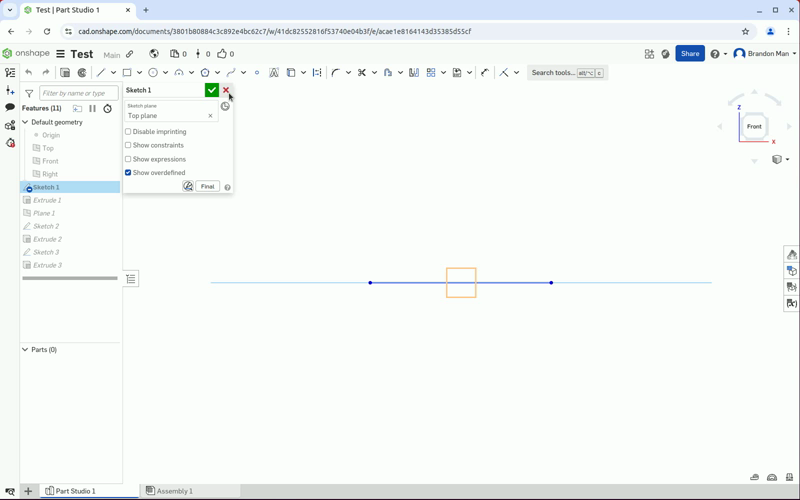
click(229, 92)
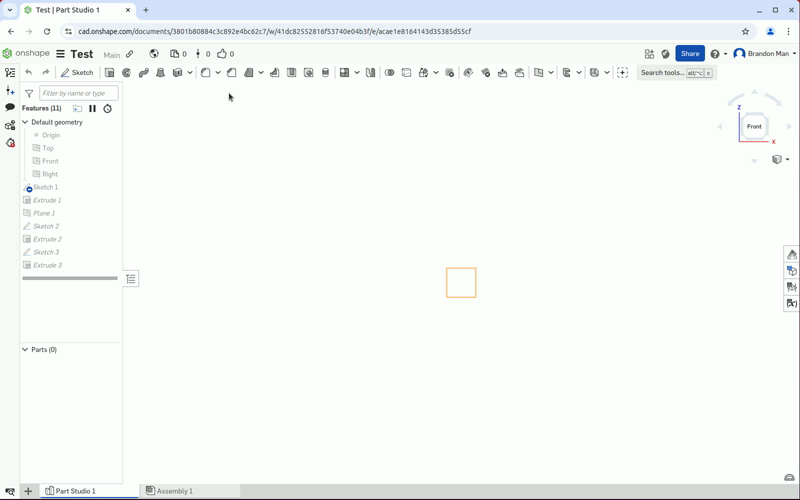
key(shift+s)
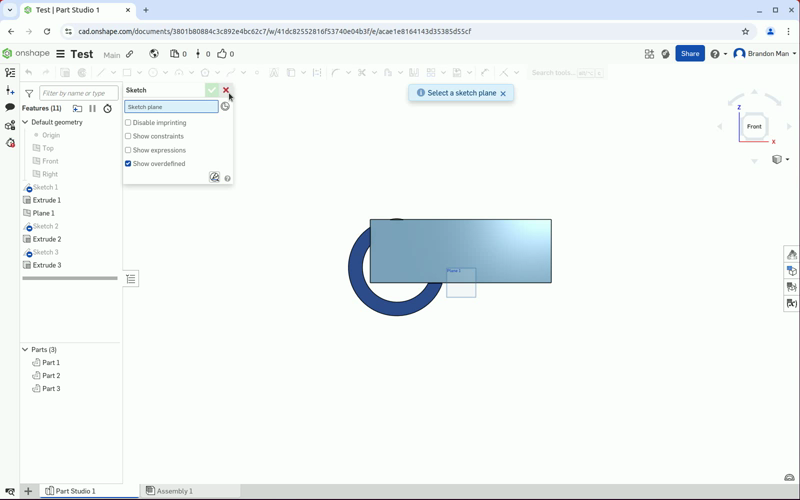
mouse_move(73, 215)
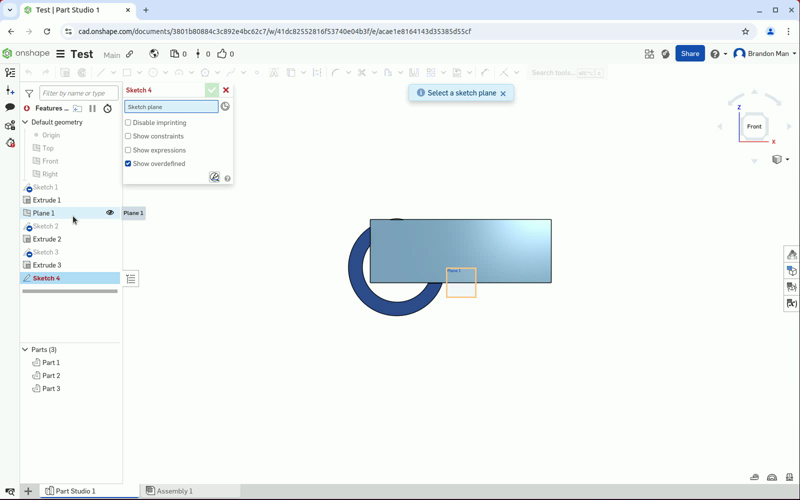
click(73, 215)
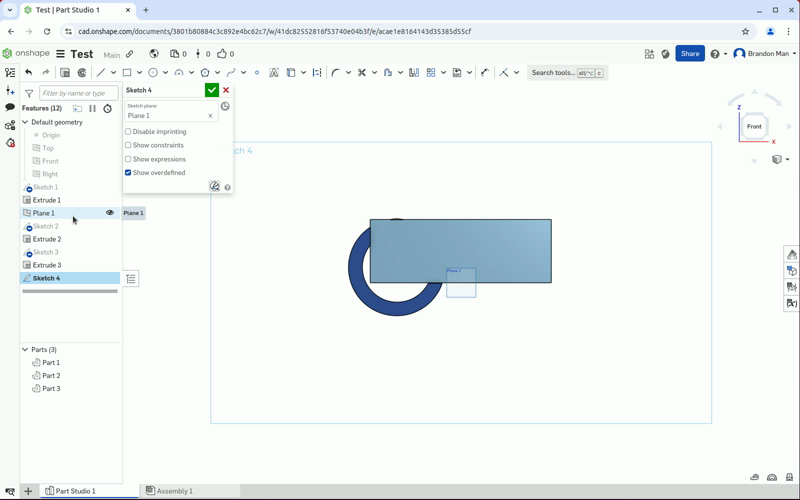
mouse_move(73, 352)
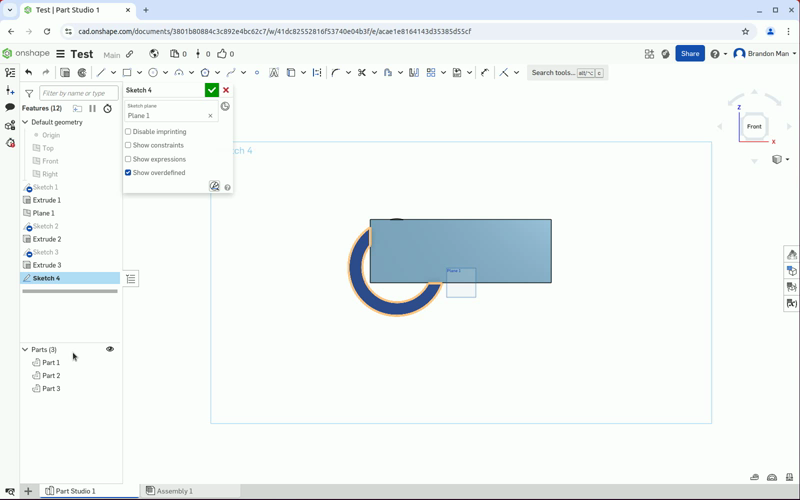
key(y)
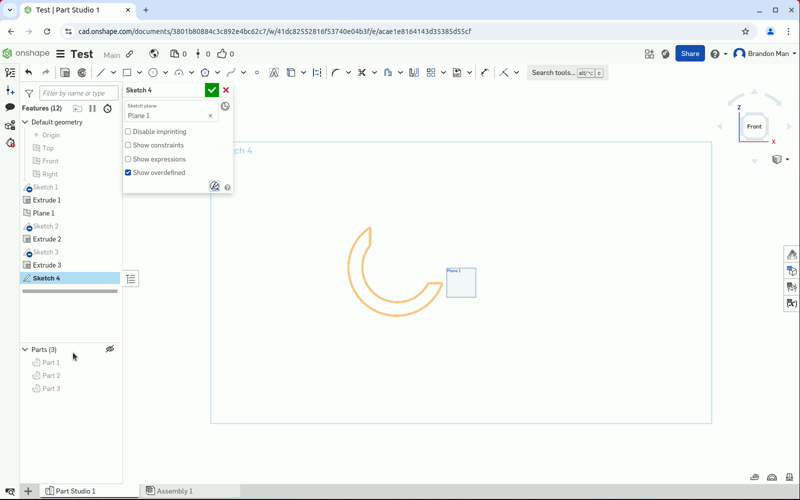
key(a)
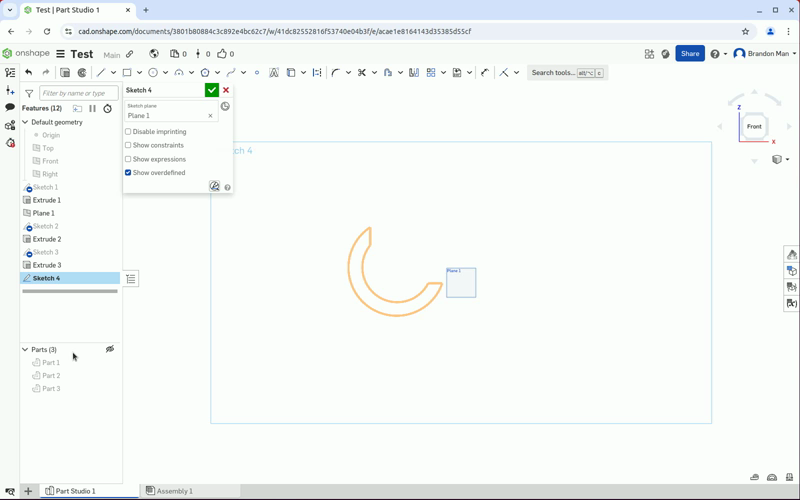
key_down(shift)
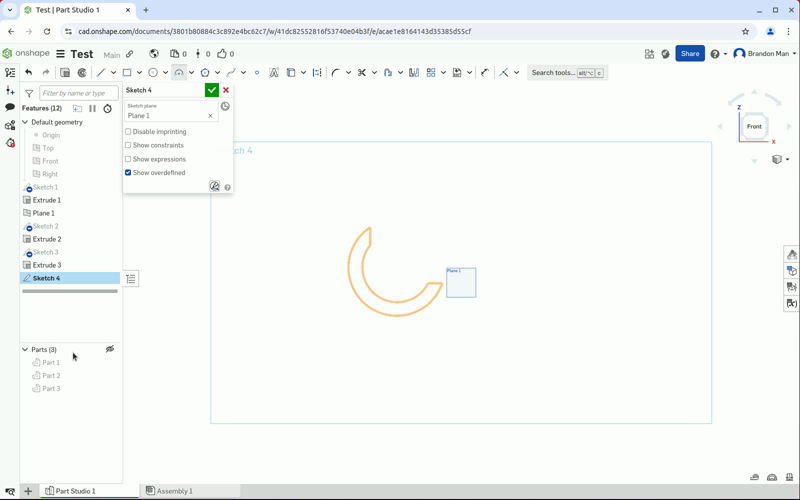
mouse_move(370, 245)
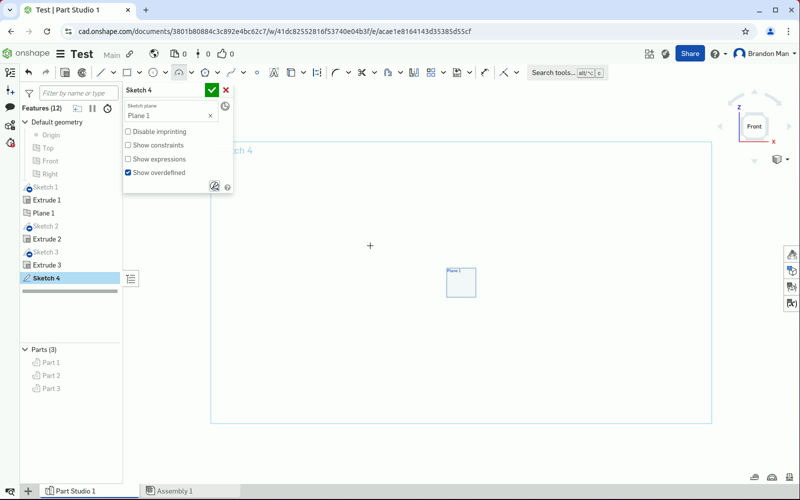
click(370, 245)
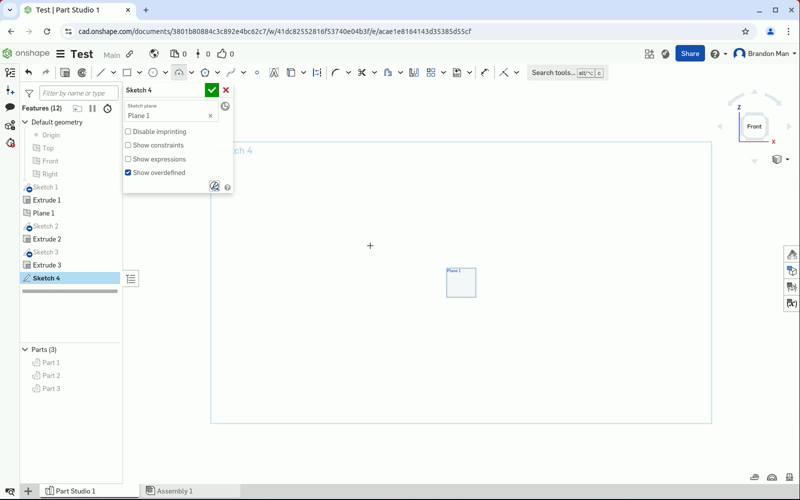
key_up(shift)
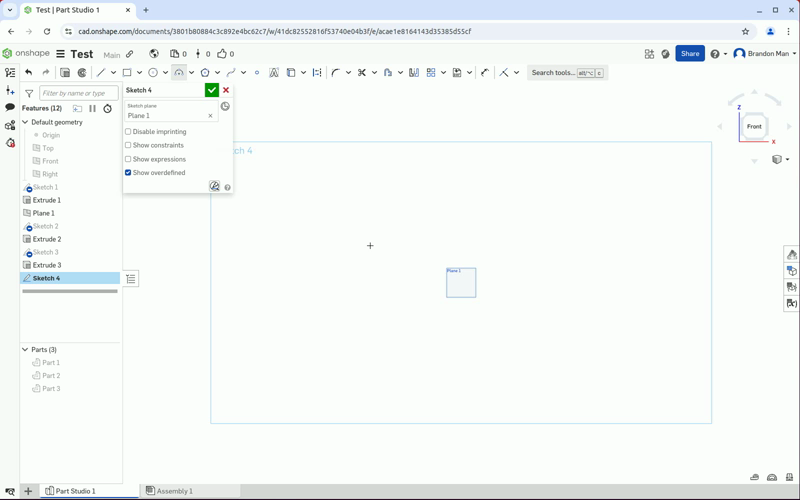
key_down(shift)
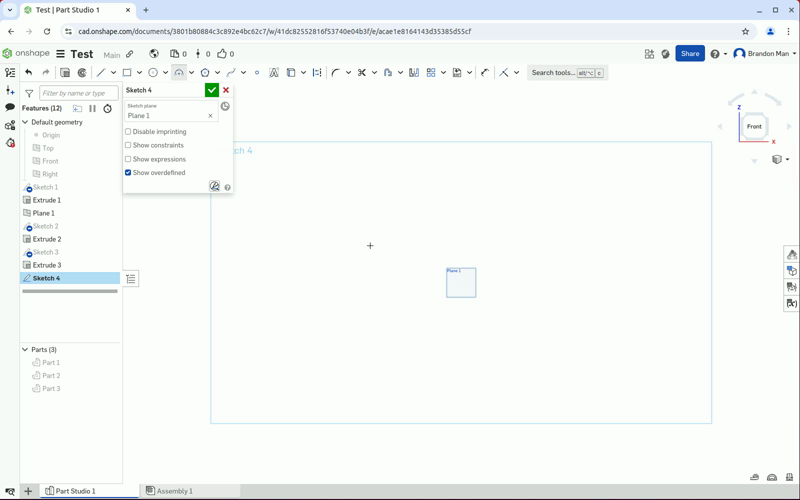
mouse_move(428, 283)
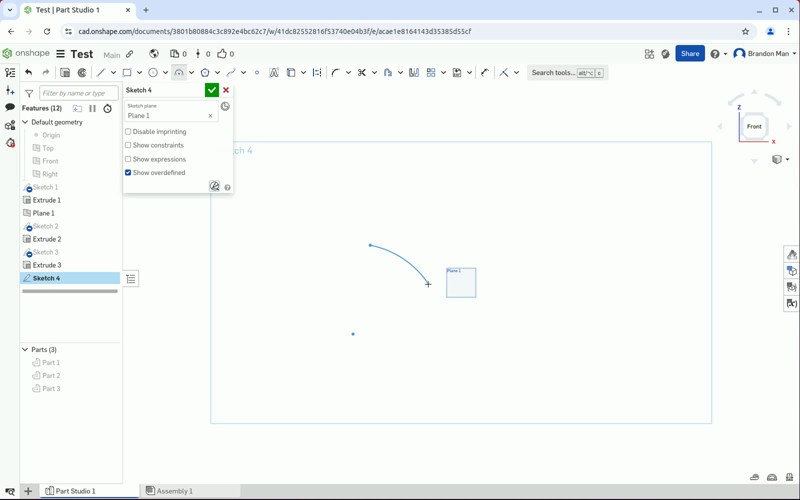
click(428, 283)
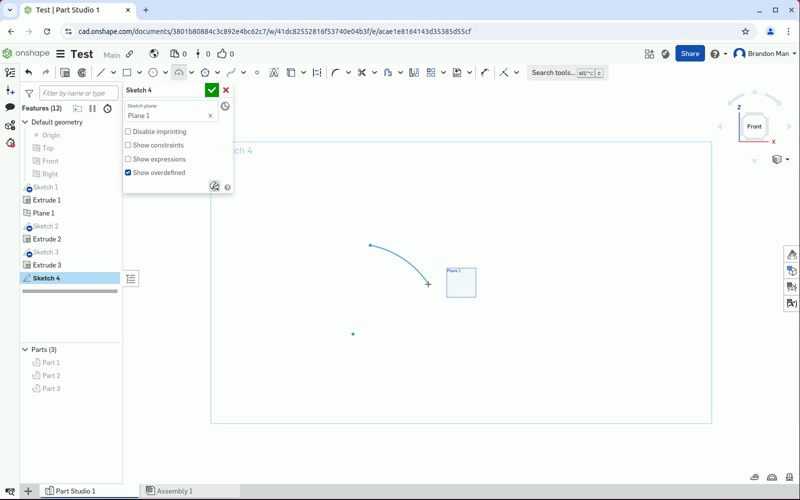
mouse_move(416, 238)
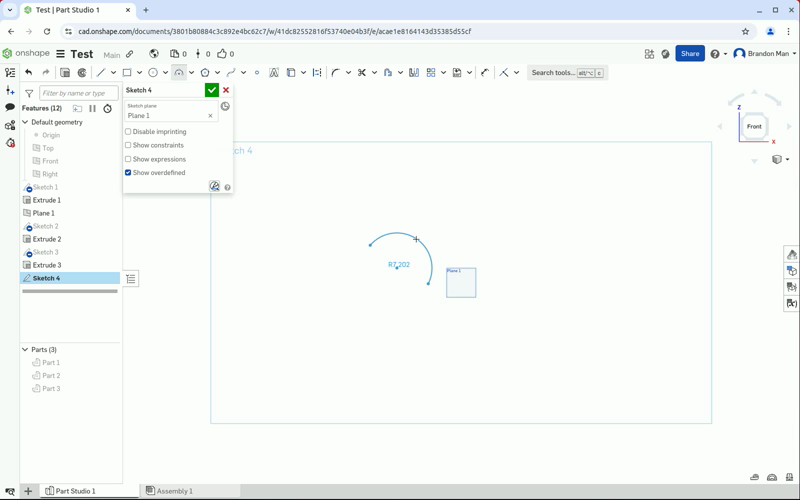
click(416, 238)
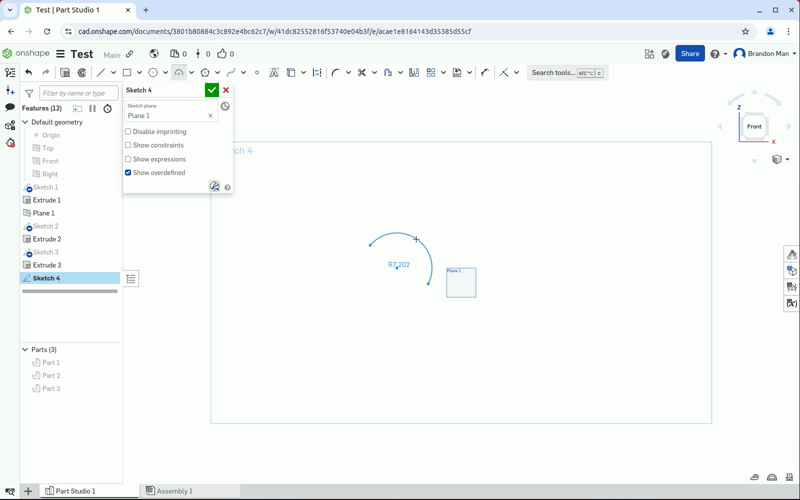
key_up(shift)
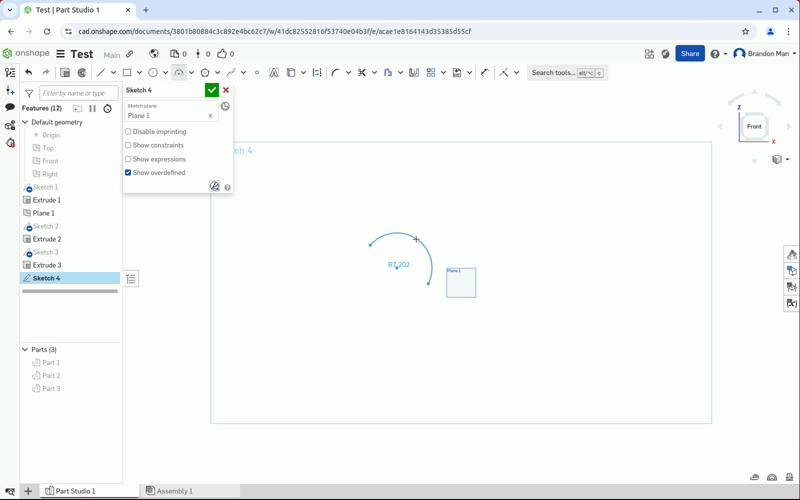
key(esc)
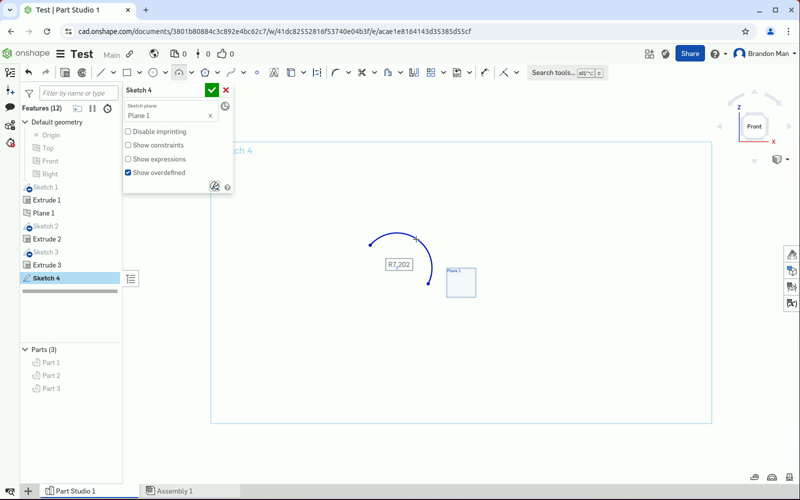
key(l)
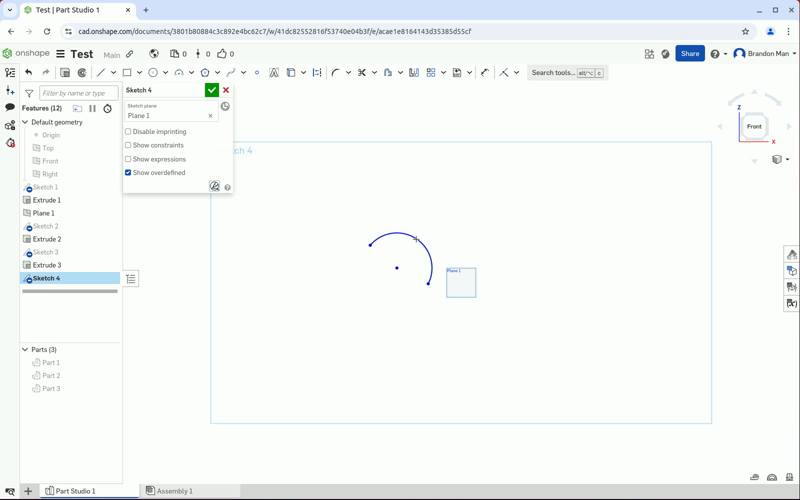
mouse_move(428, 283)
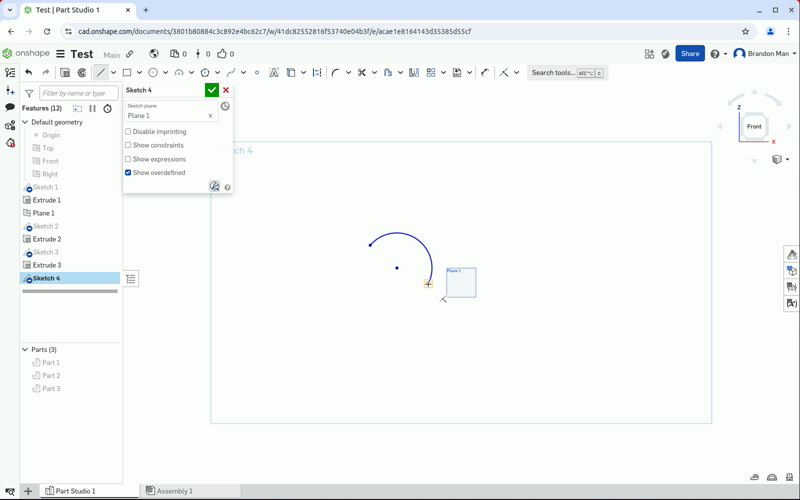
click(428, 283)
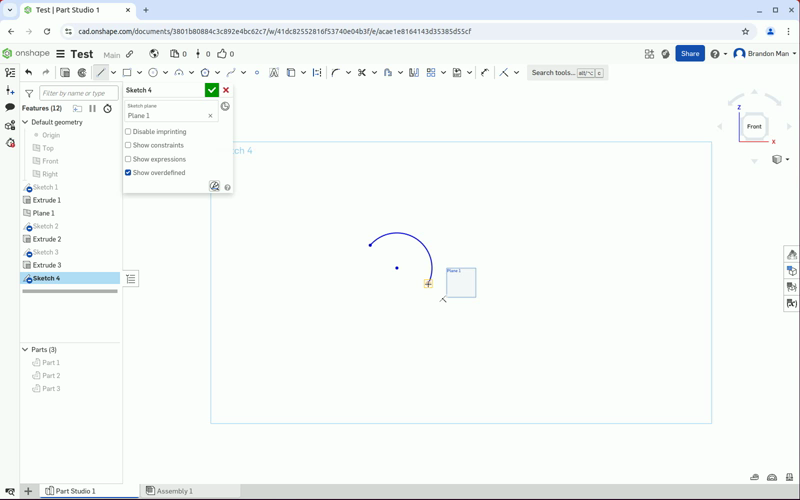
key_down(shift)
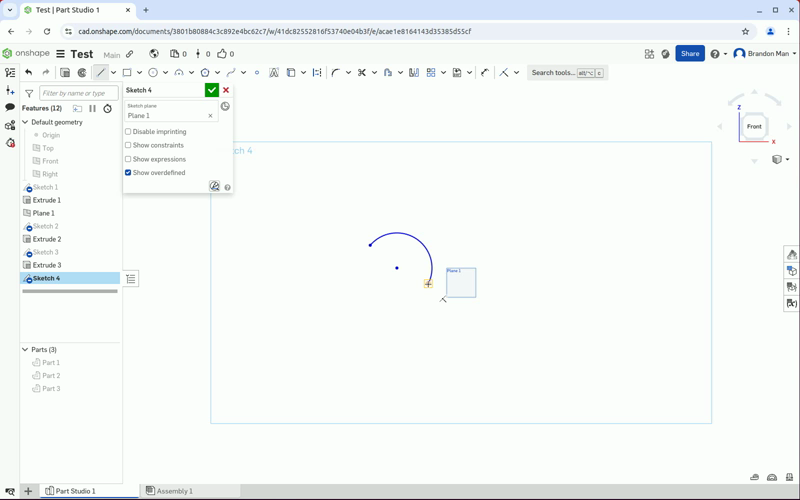
mouse_move(458, 283)
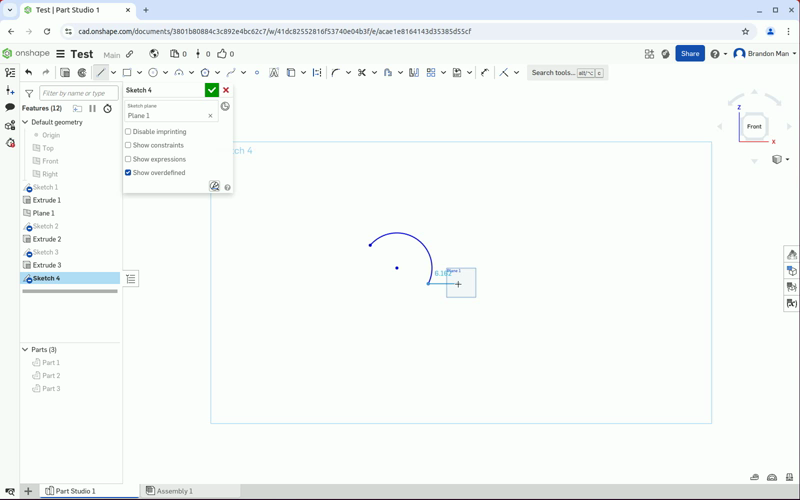
mouse_move(443, 283)
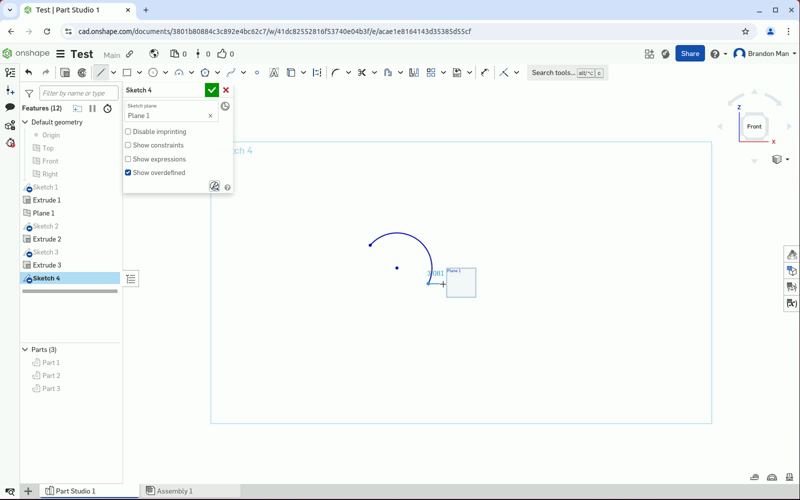
click(443, 283)
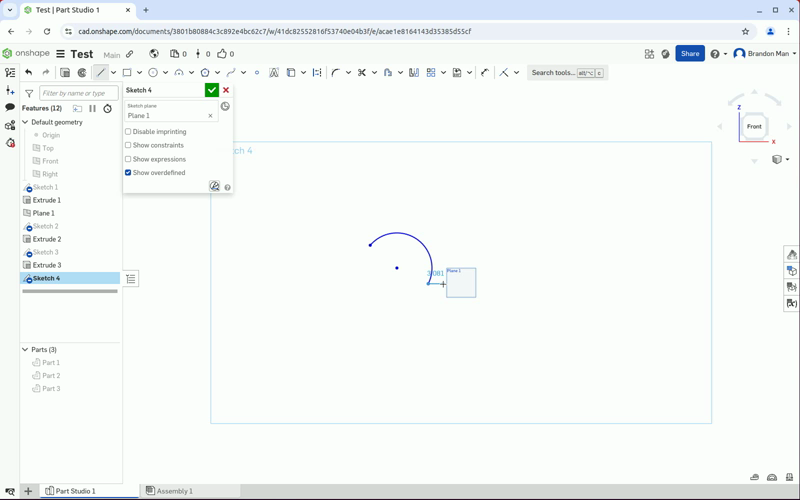
key_up(shift)
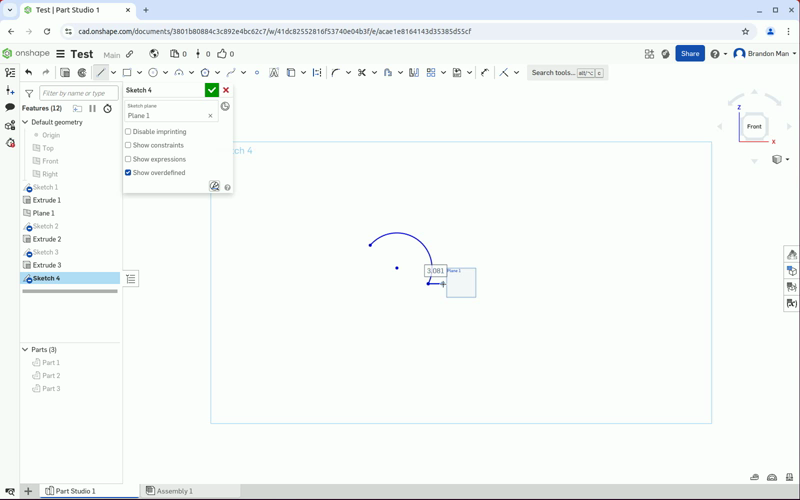
key(esc)
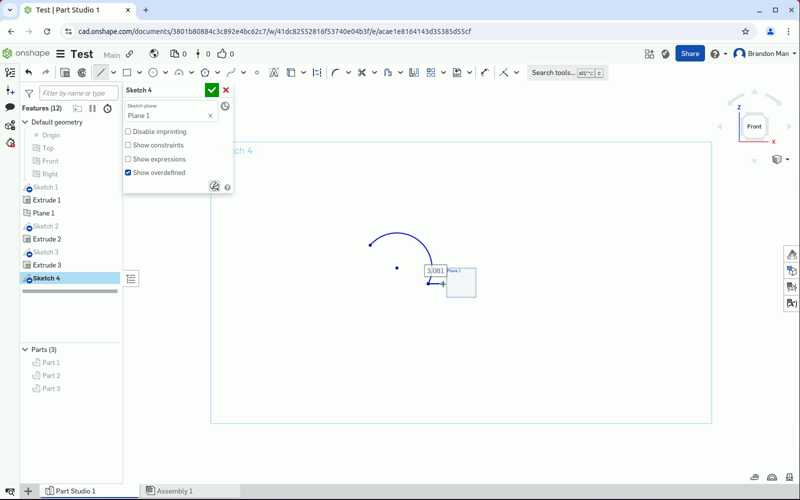
key(a)
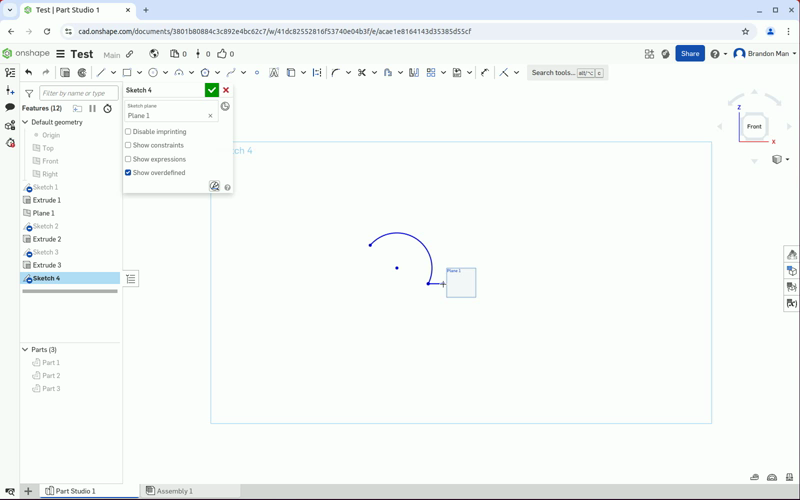
mouse_move(443, 283)
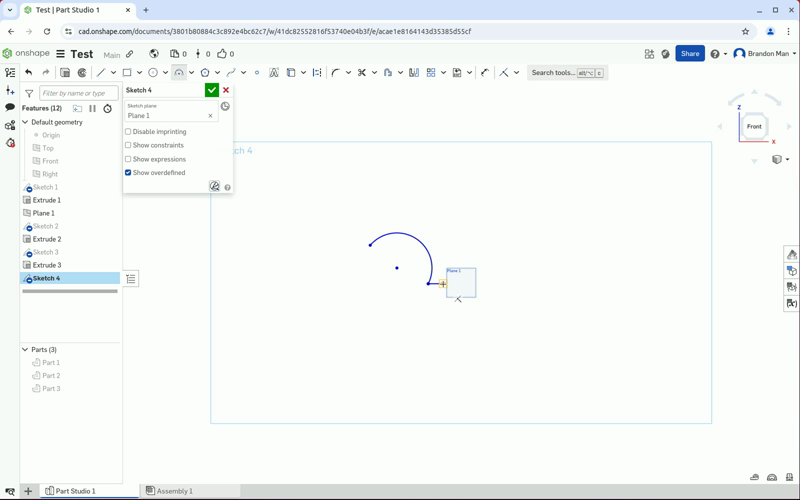
click(443, 283)
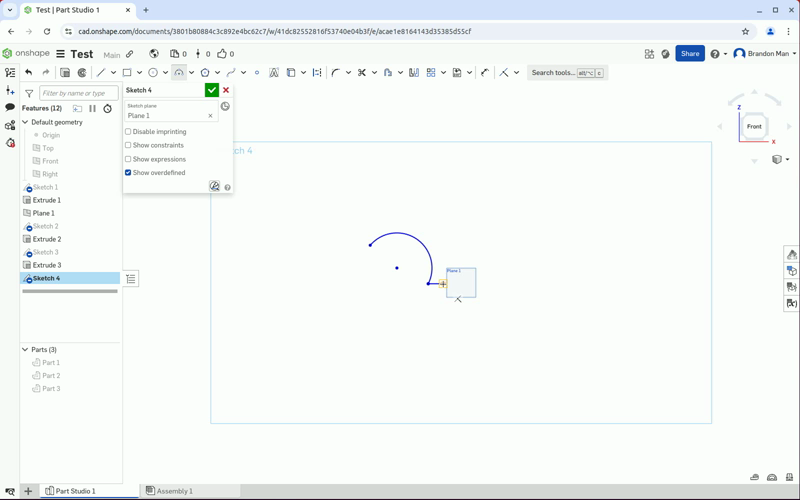
key_down(shift)
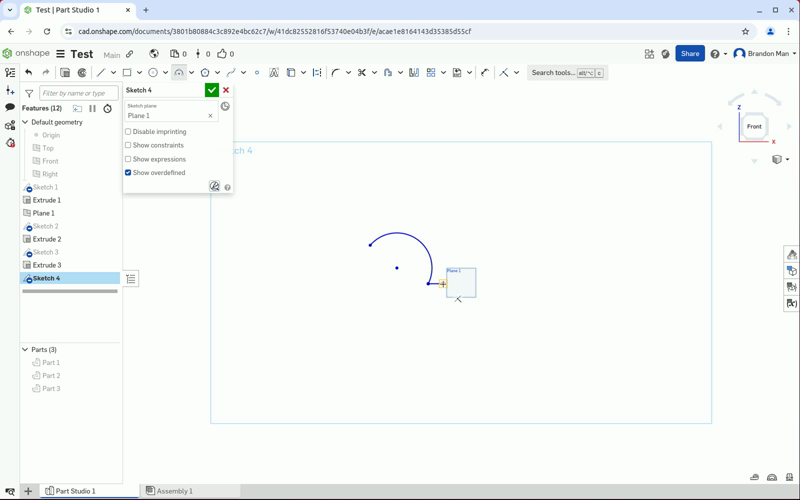
mouse_move(402, 219)
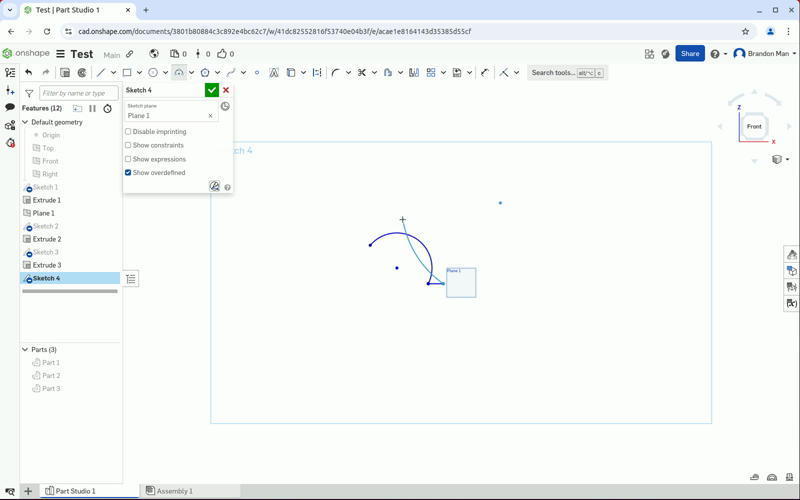
click(402, 219)
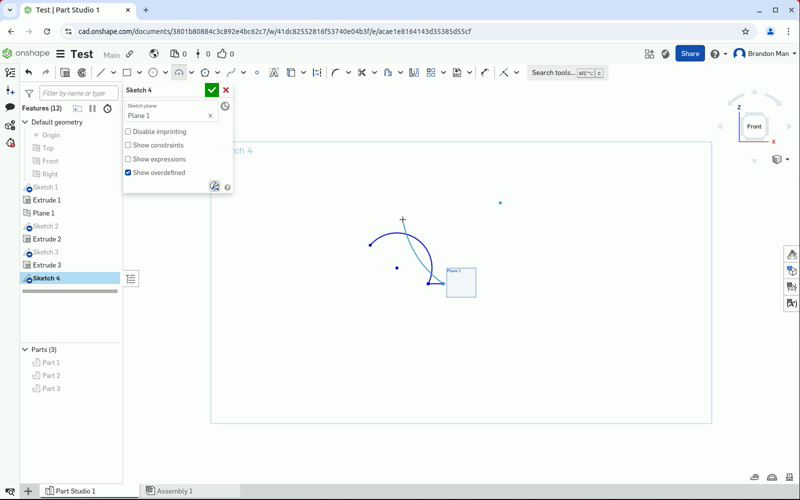
mouse_move(438, 241)
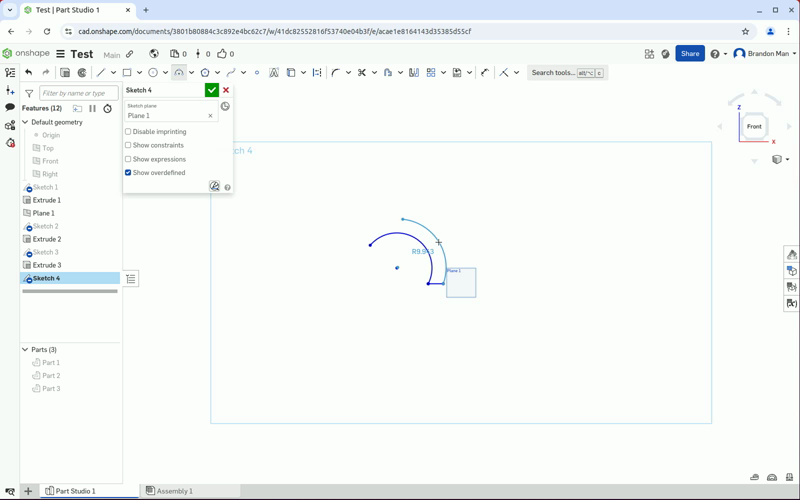
click(438, 241)
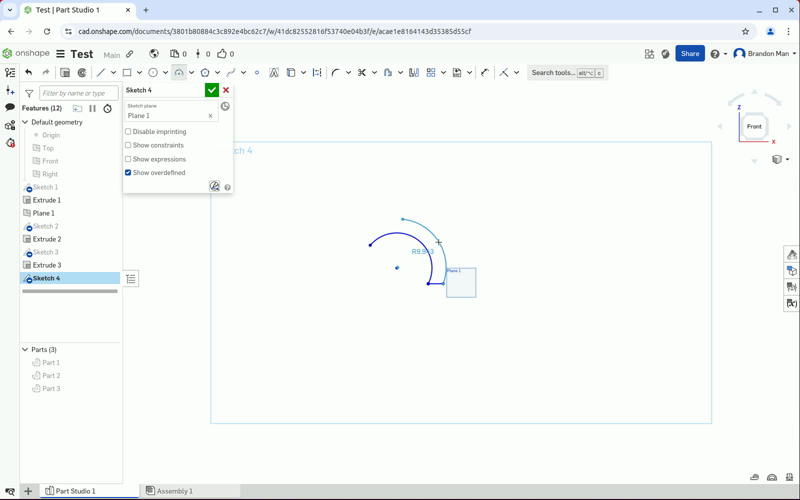
key_up(shift)
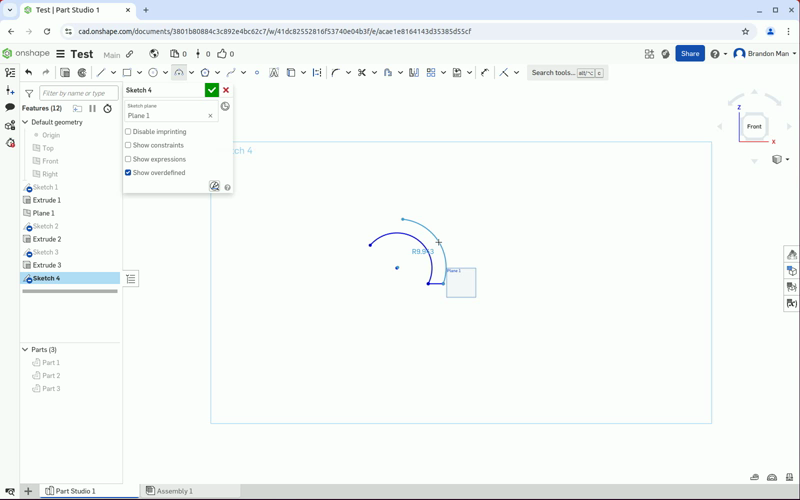
key(esc)
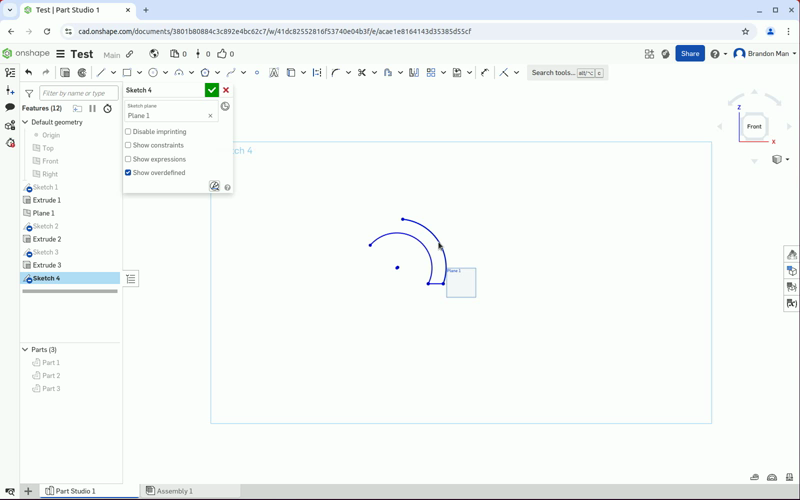
key(l)
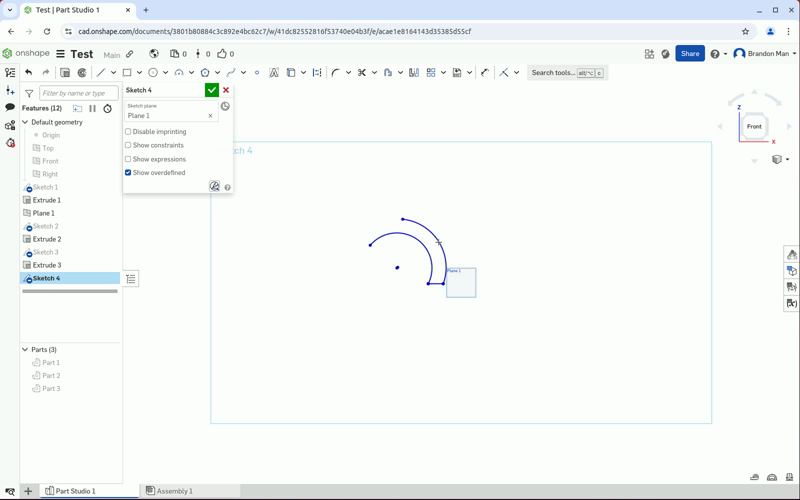
mouse_move(402, 219)
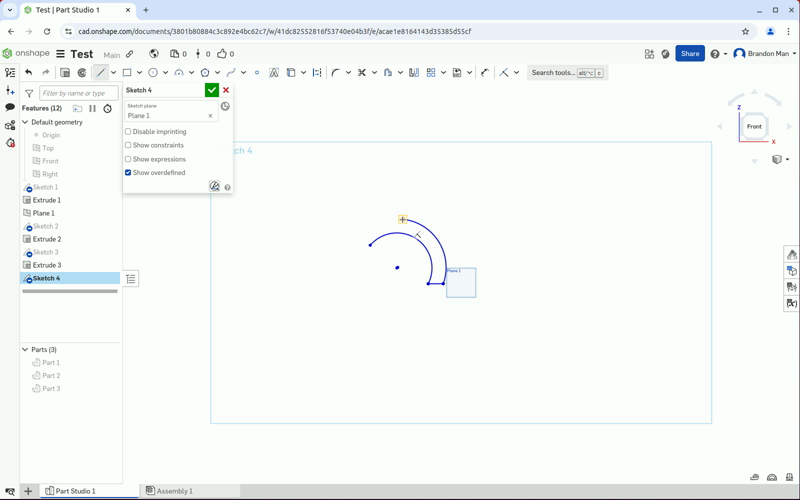
click(402, 219)
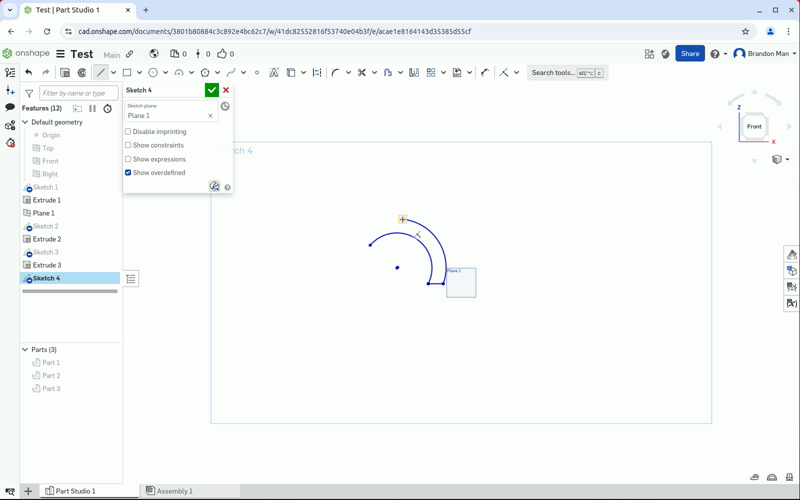
key_down(shift)
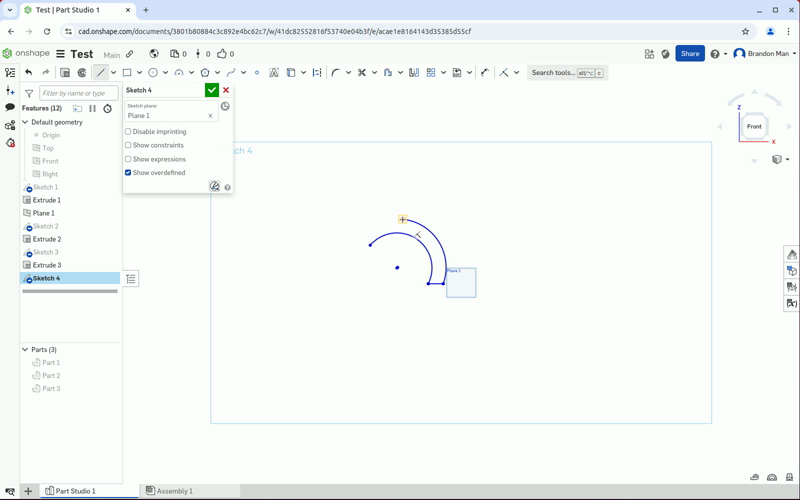
mouse_move(432, 219)
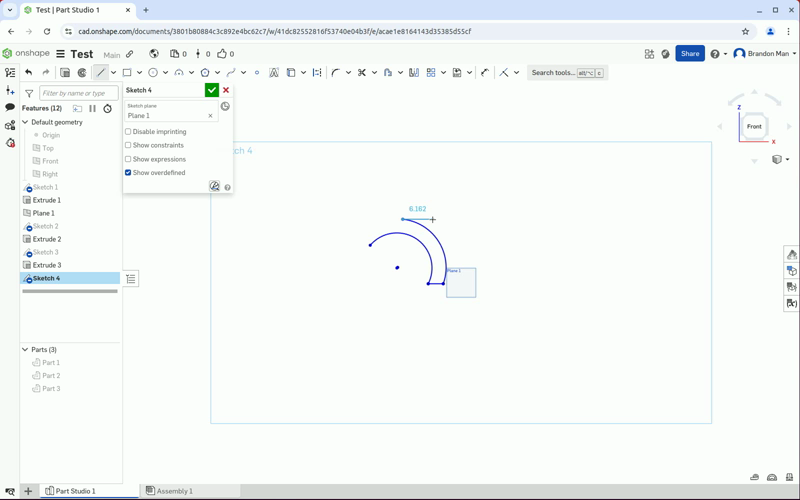
mouse_move(391, 219)
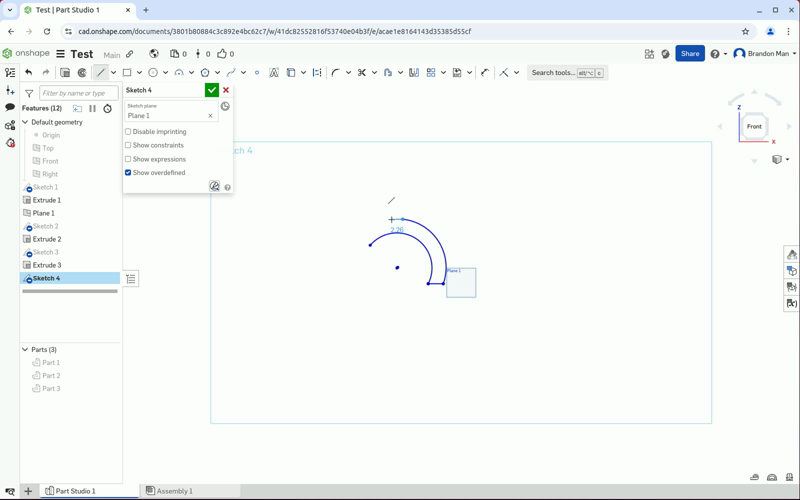
click(391, 219)
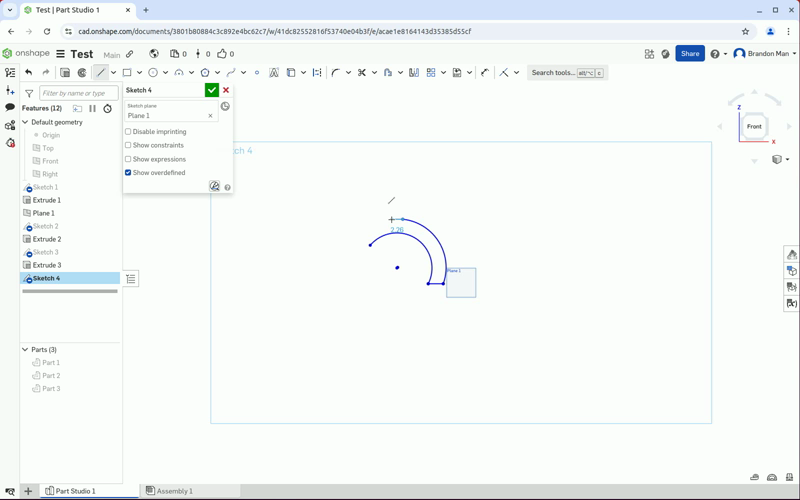
key_up(shift)
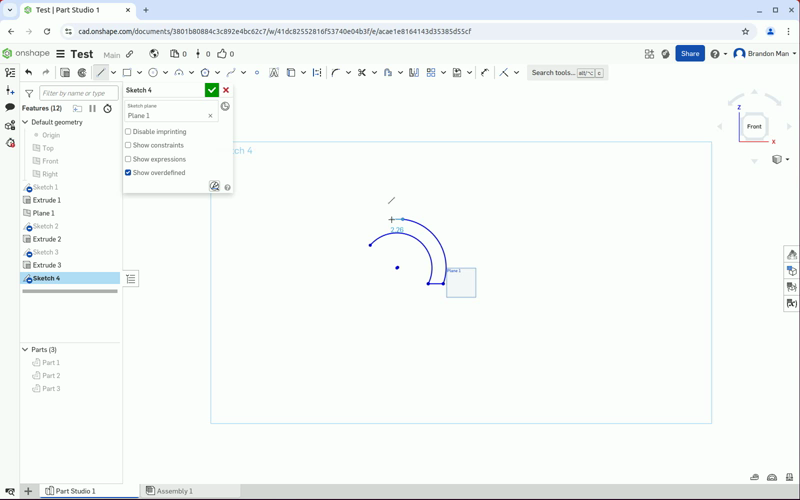
key(esc)
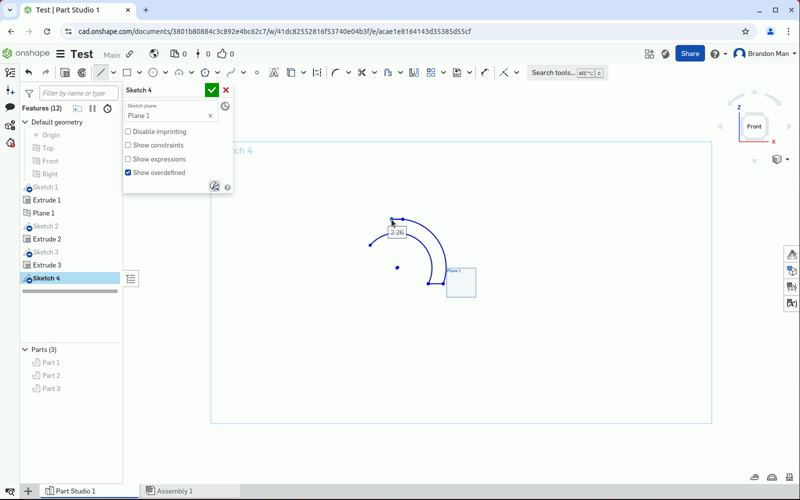
key(a)
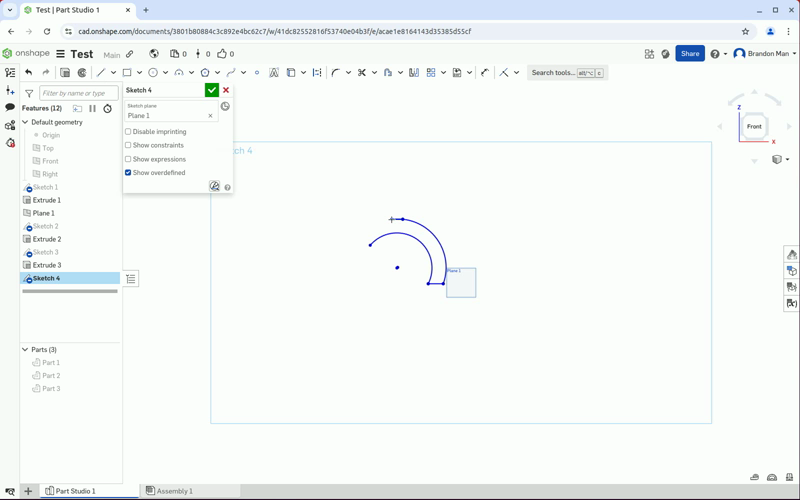
mouse_move(391, 219)
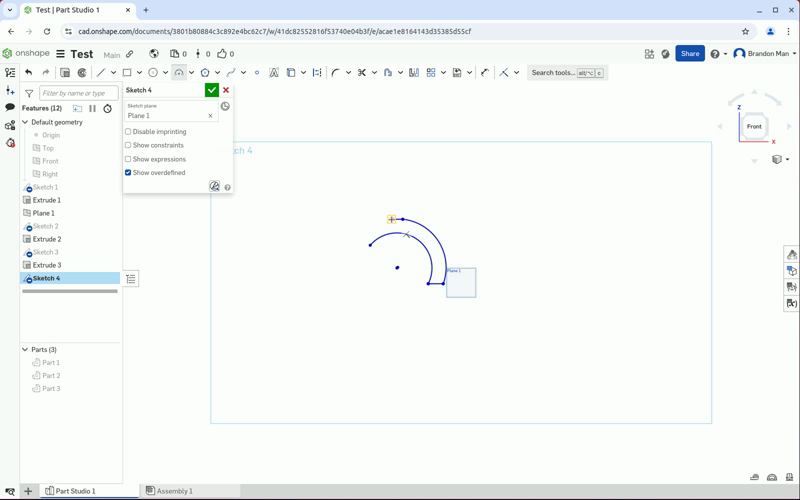
click(391, 219)
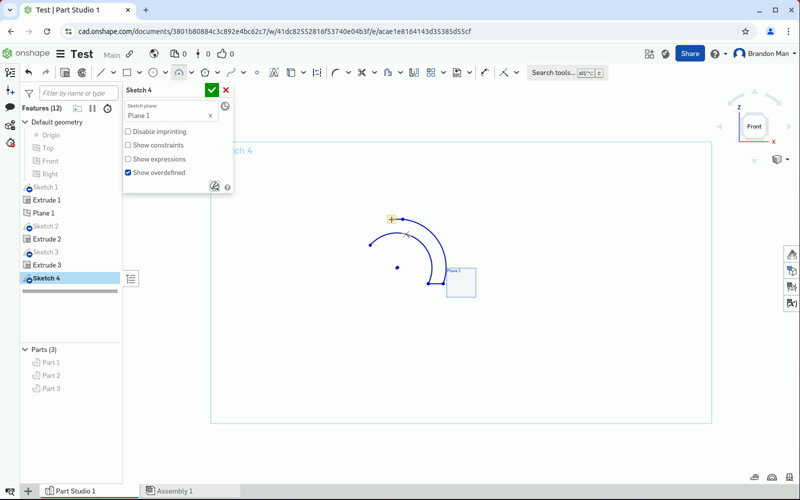
key_down(shift)
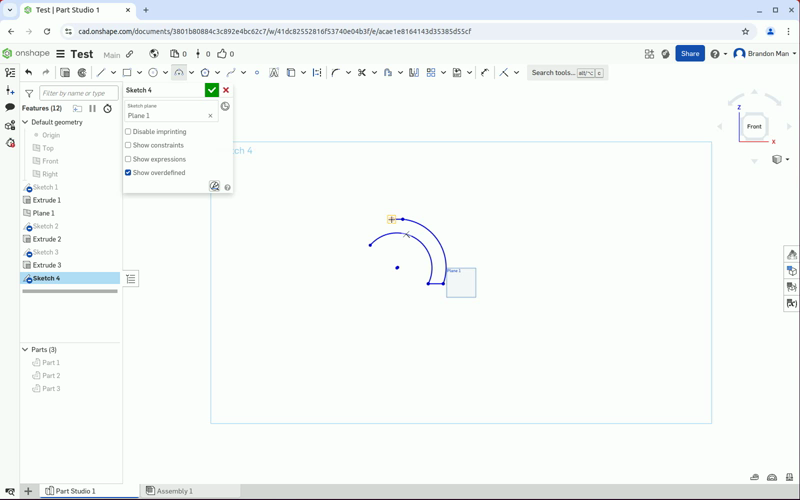
mouse_move(370, 227)
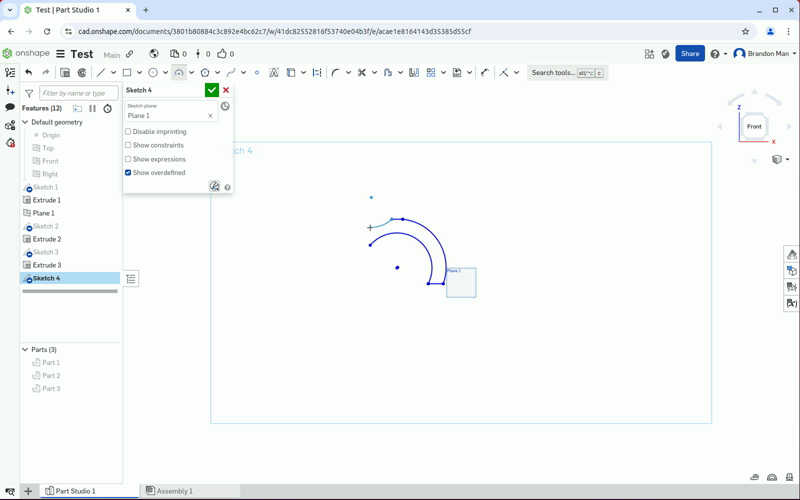
click(370, 227)
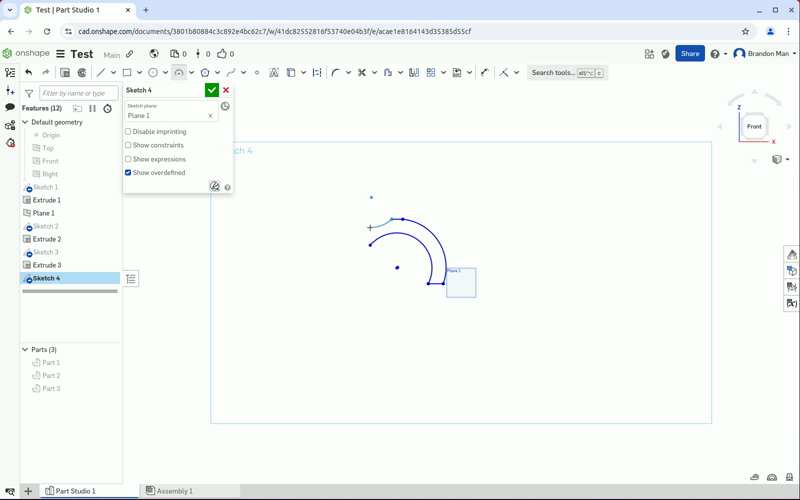
mouse_move(380, 222)
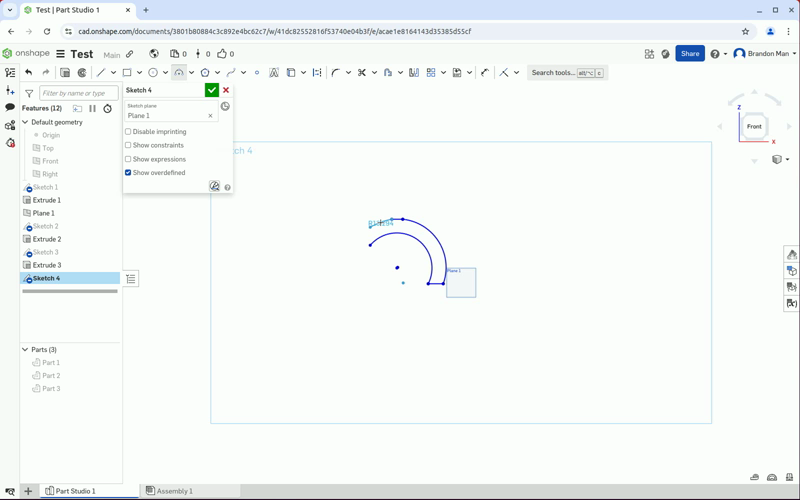
click(380, 222)
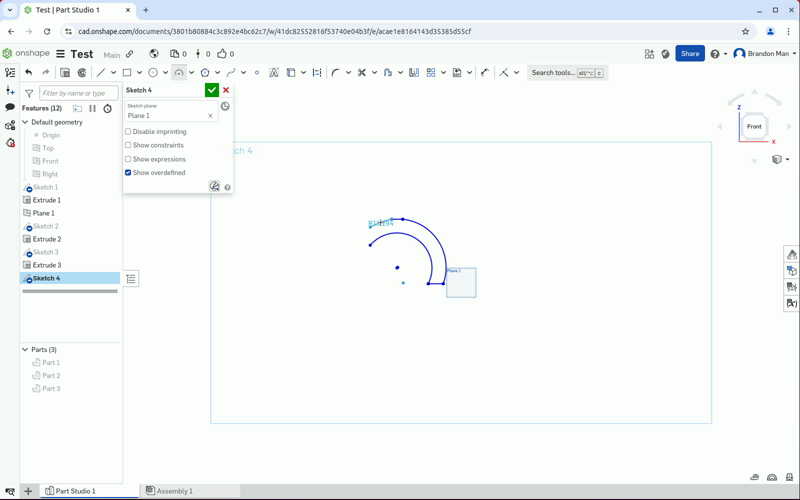
key_up(shift)
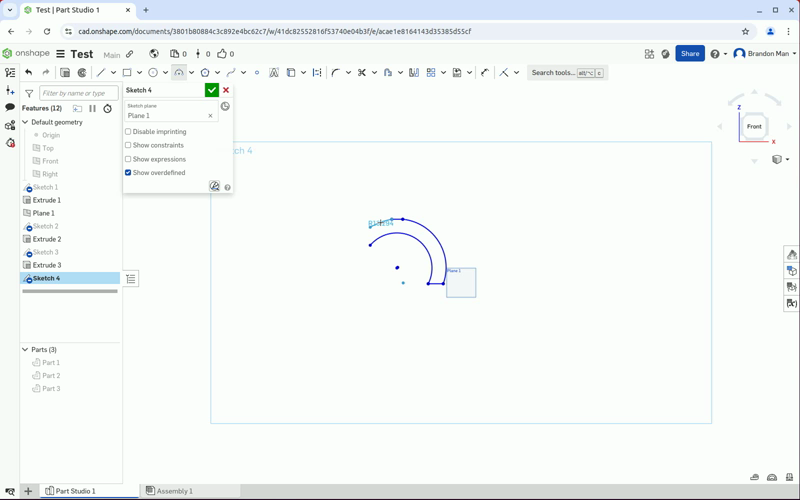
key(esc)
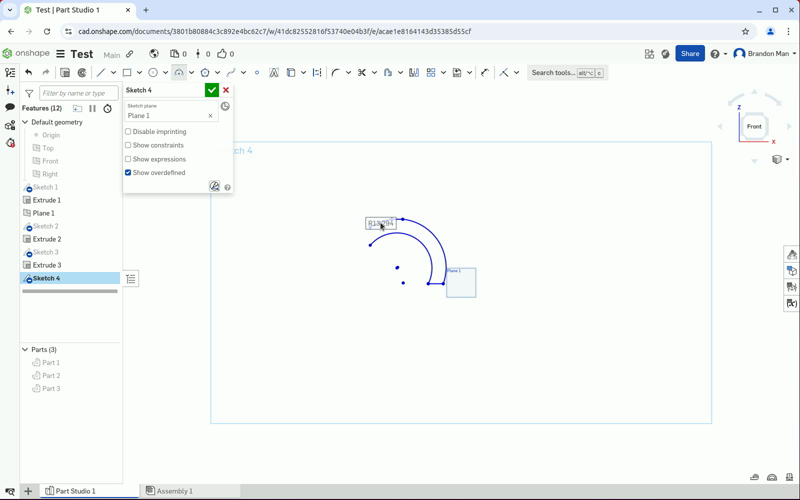
key(l)
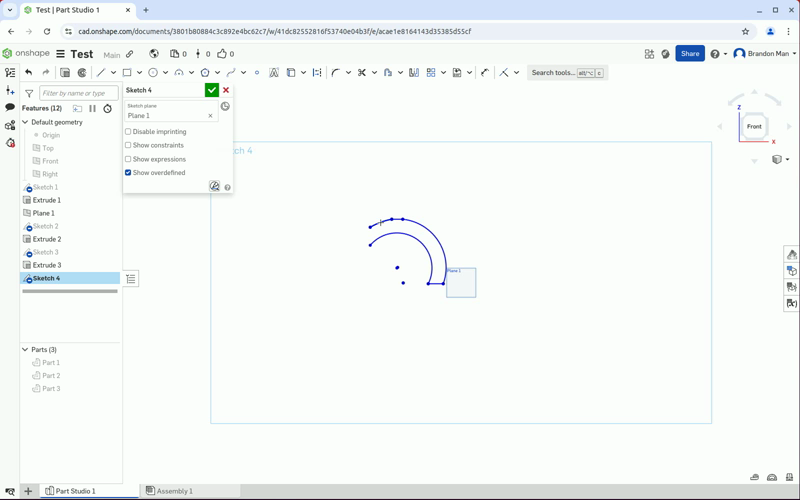
mouse_move(370, 227)
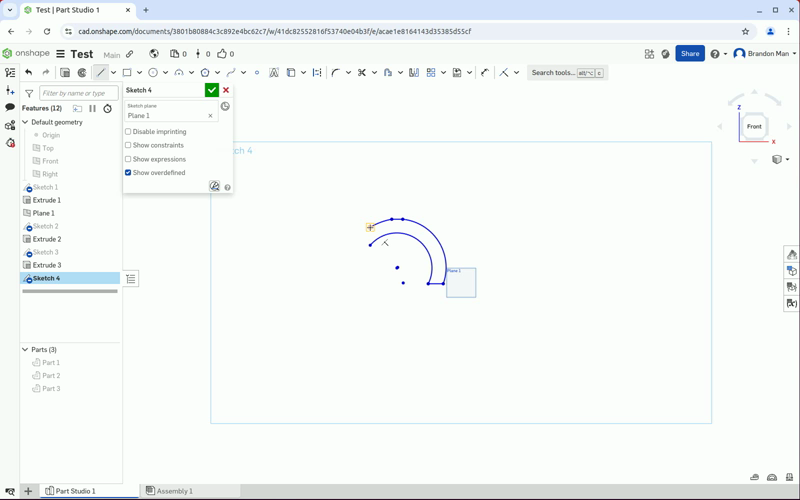
click(370, 227)
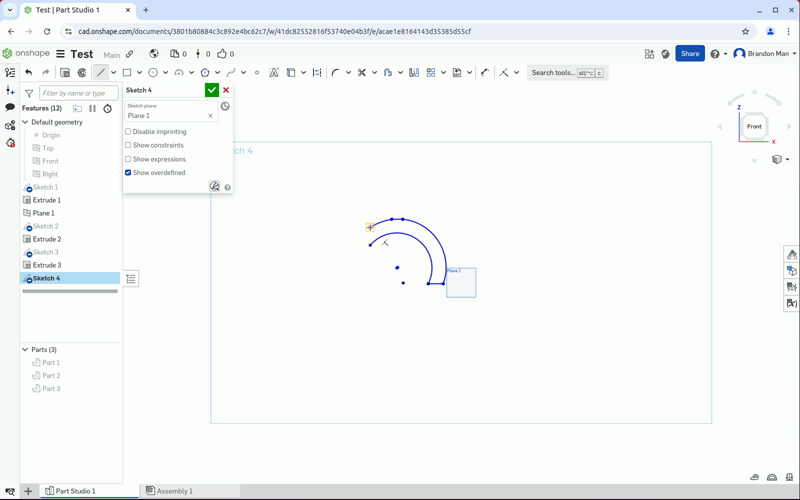
mouse_move(400, 227)
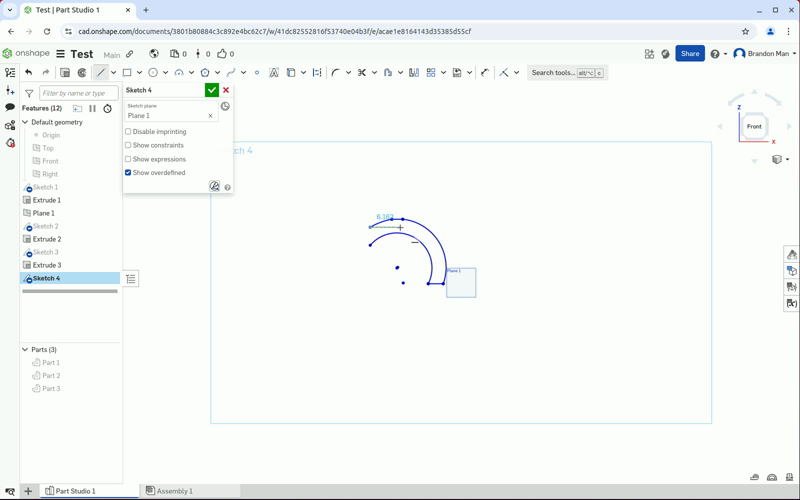
key_down(shift)
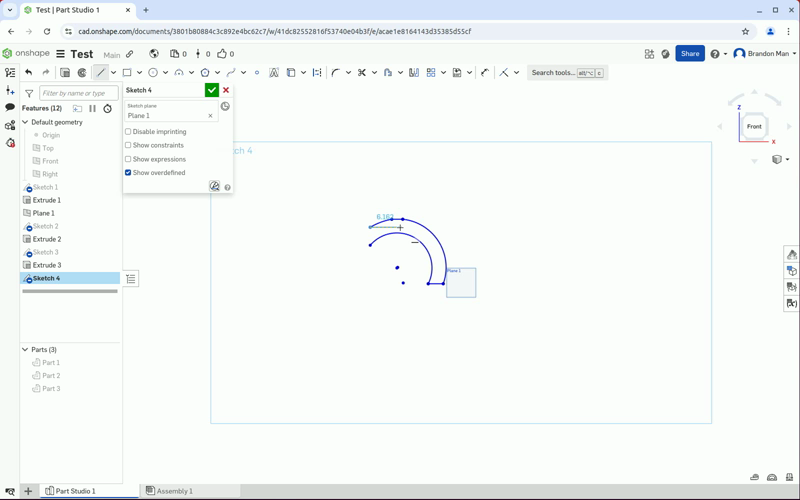
mouse_move(370, 245)
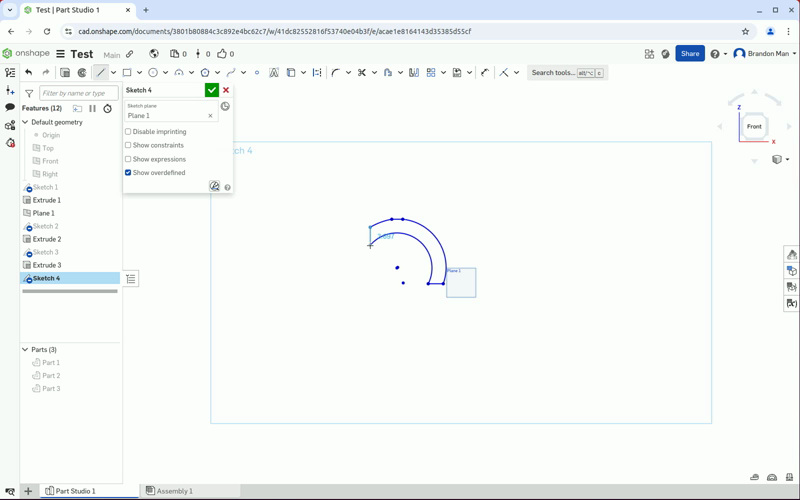
key_up(shift)
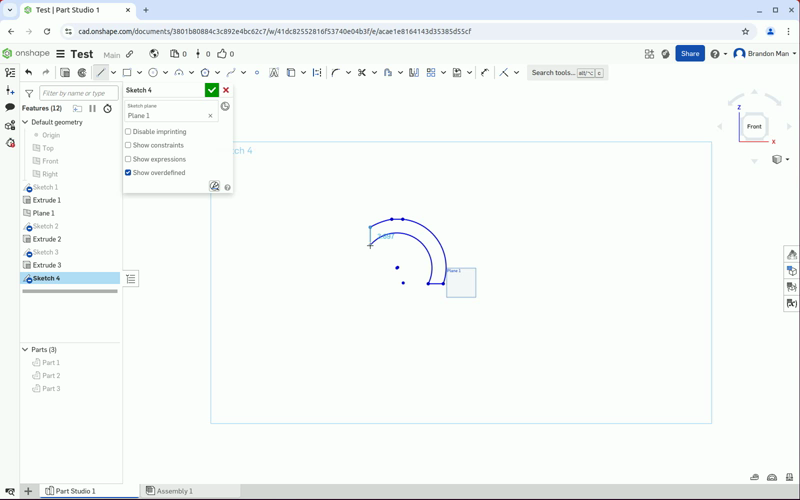
click(370, 245)
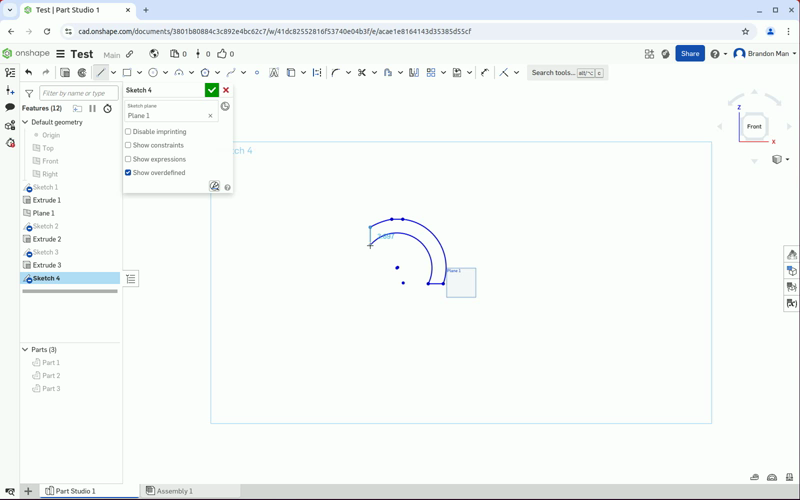
key(esc)
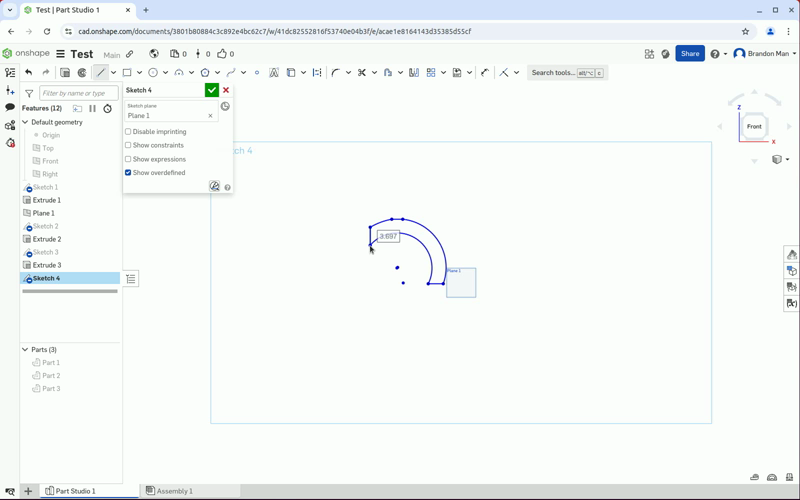
mouse_move(436, 264)
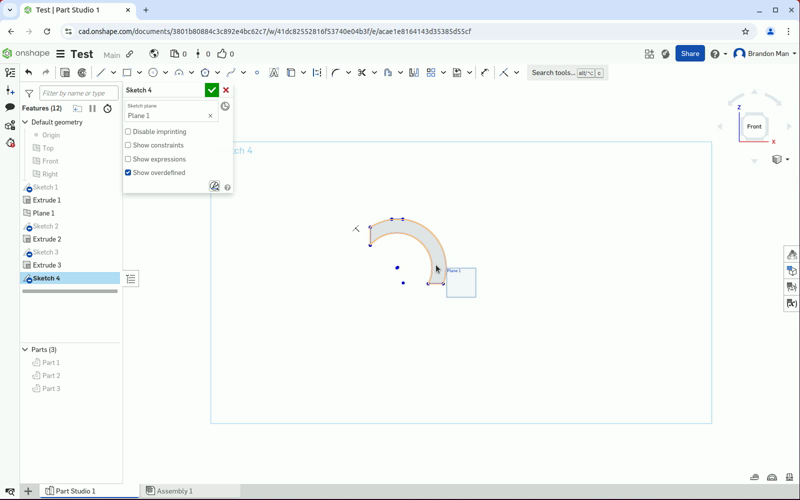
scroll(6)
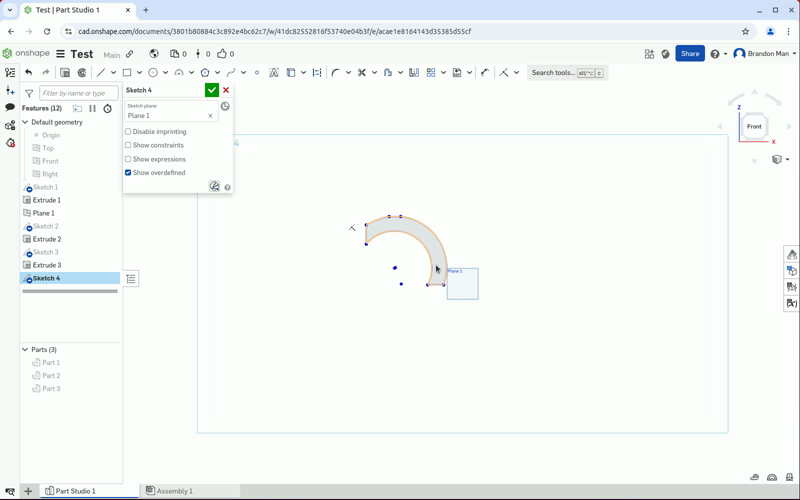
scroll(6)
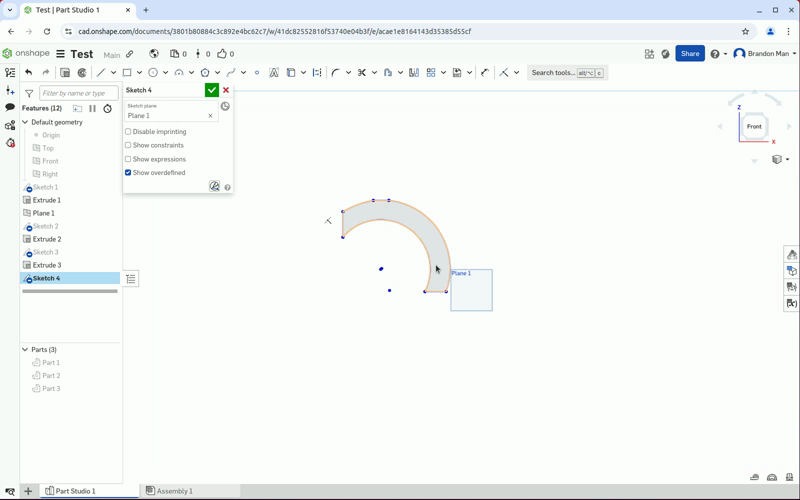
scroll(6)
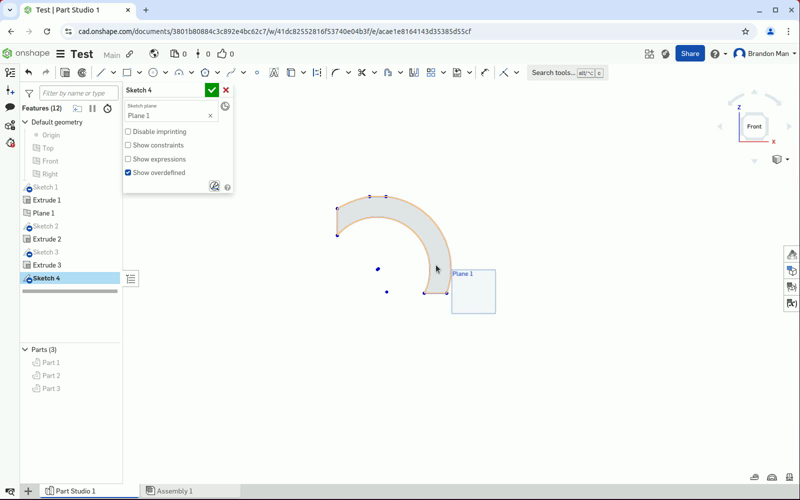
scroll(6)
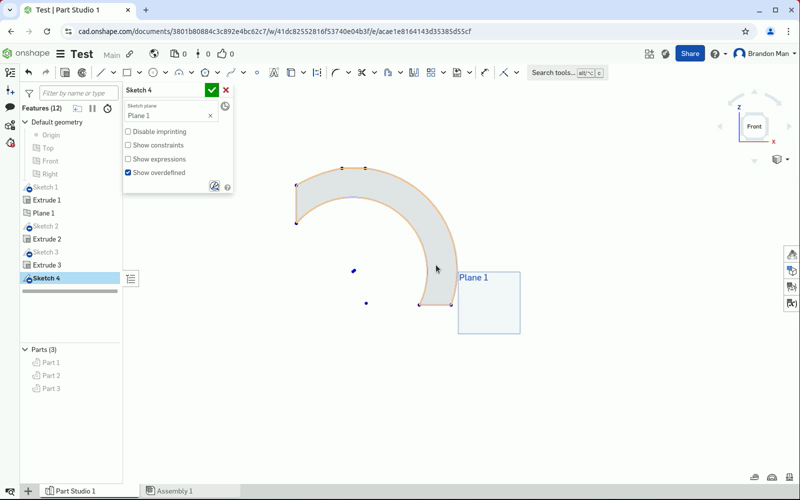
scroll(6)
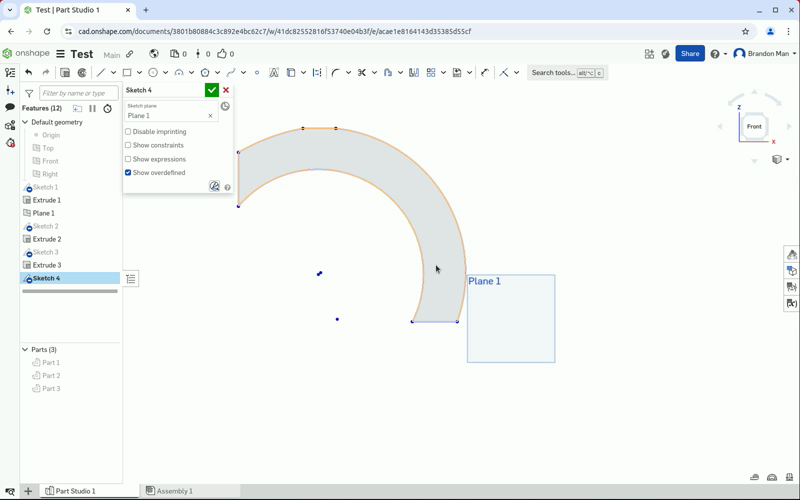
scroll(6)
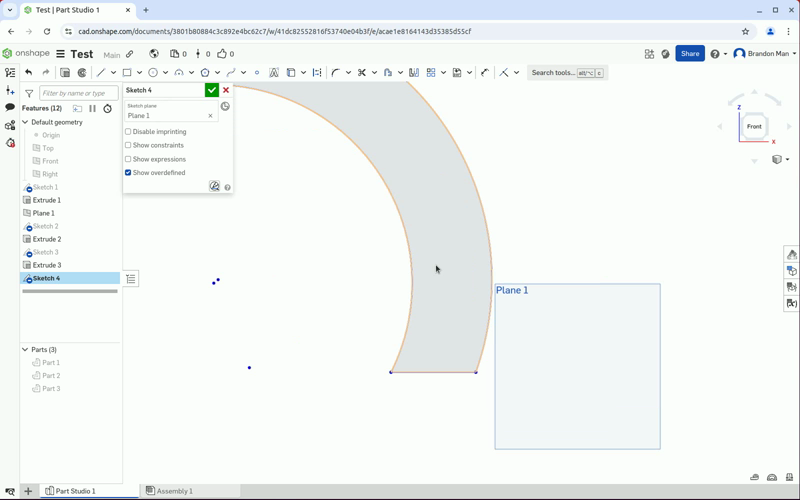
scroll(6)
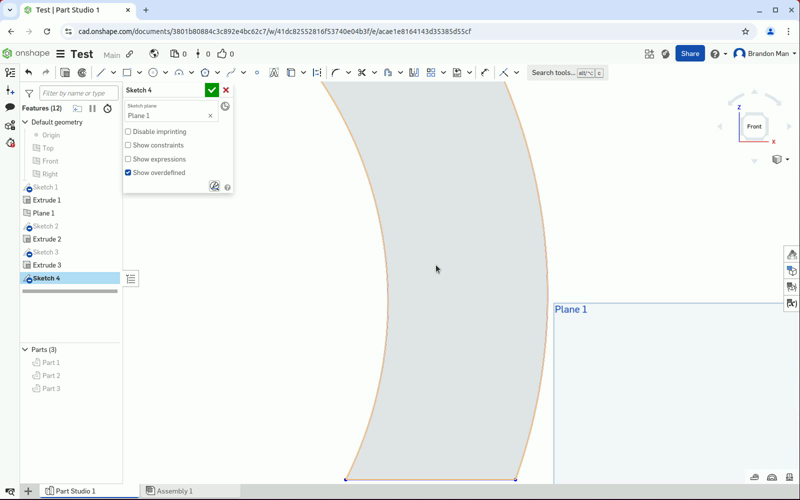
click(436, 264)
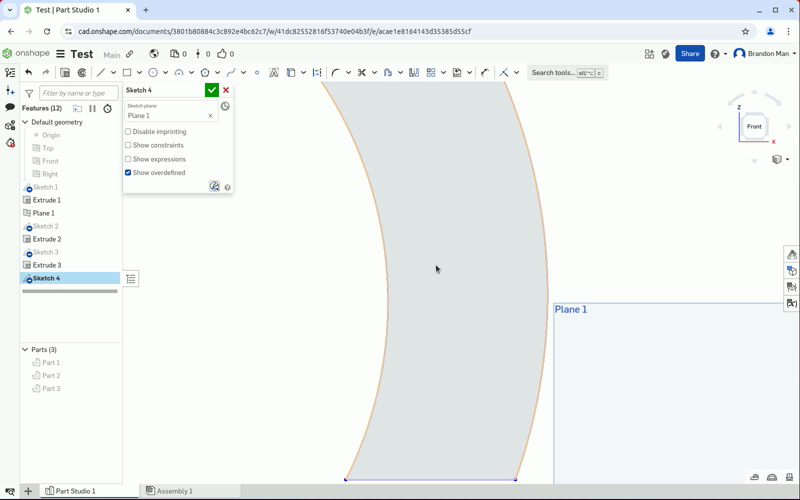
scroll(-6)
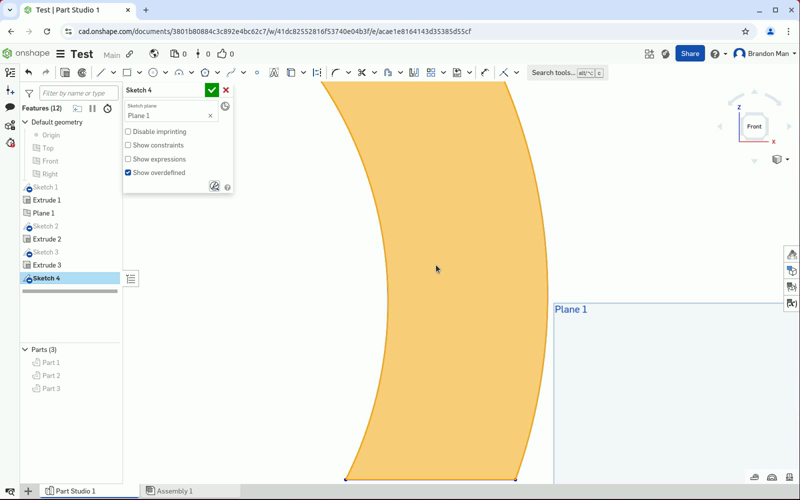
scroll(-6)
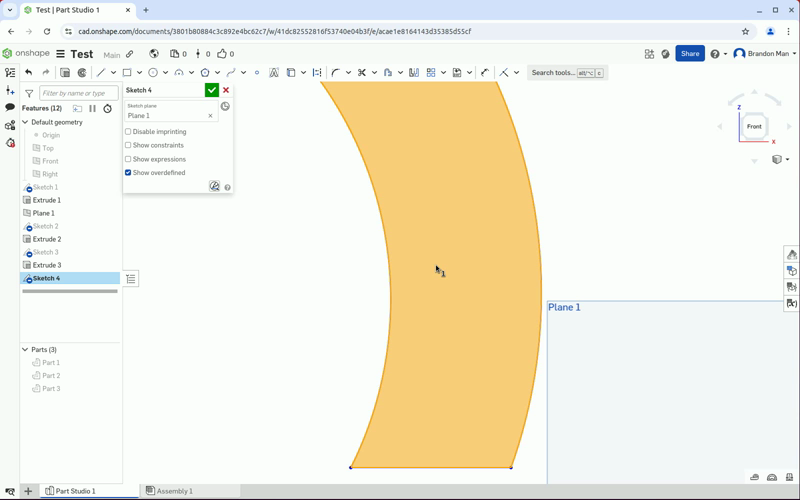
scroll(-6)
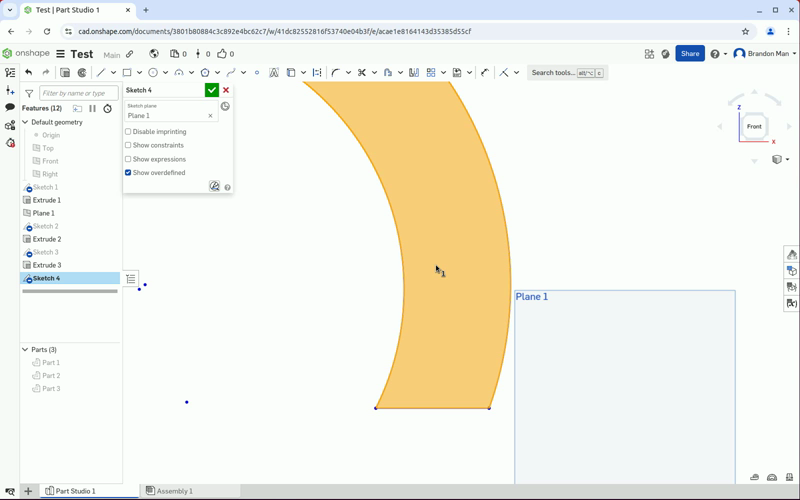
scroll(-6)
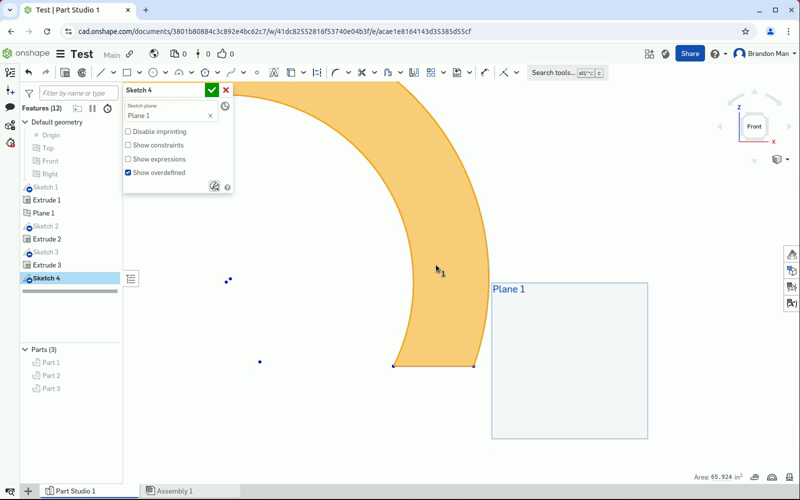
scroll(-6)
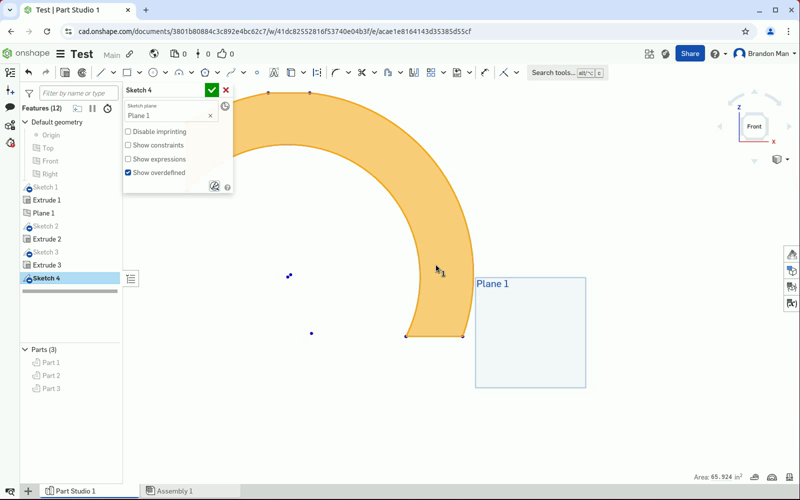
scroll(-6)
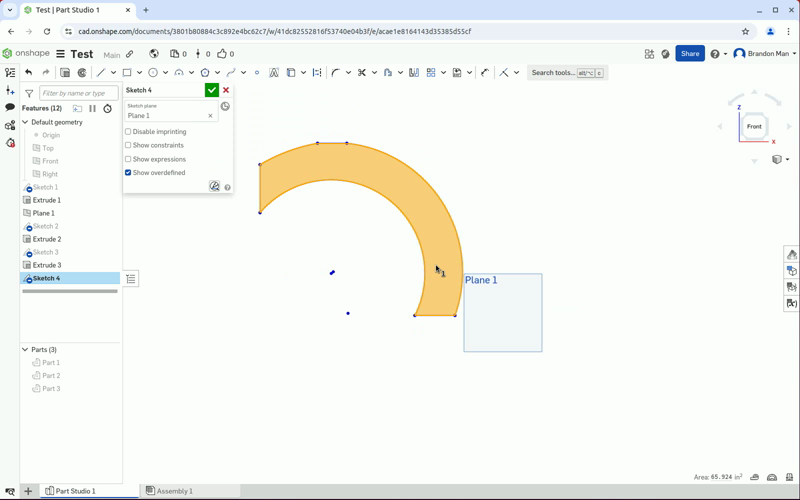
scroll(-6)
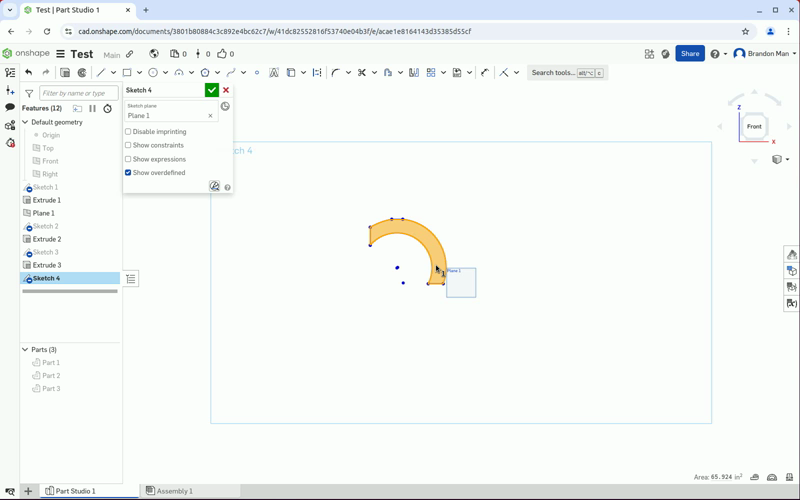
mouse_move(73, 352)
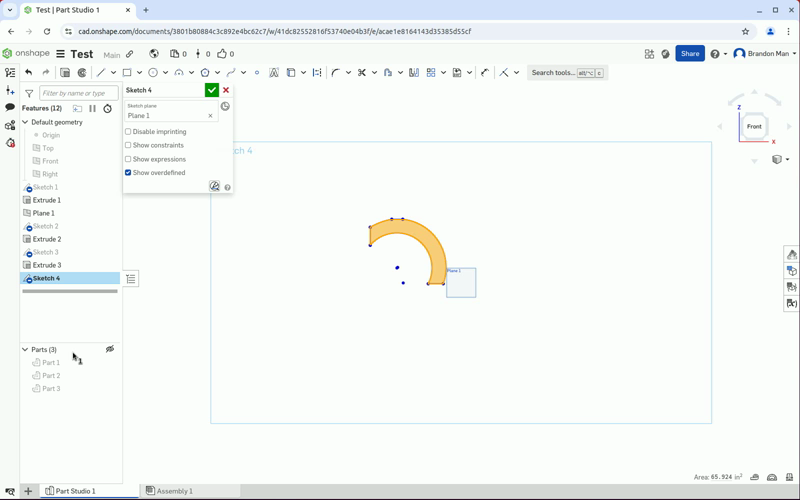
key(shift+y)
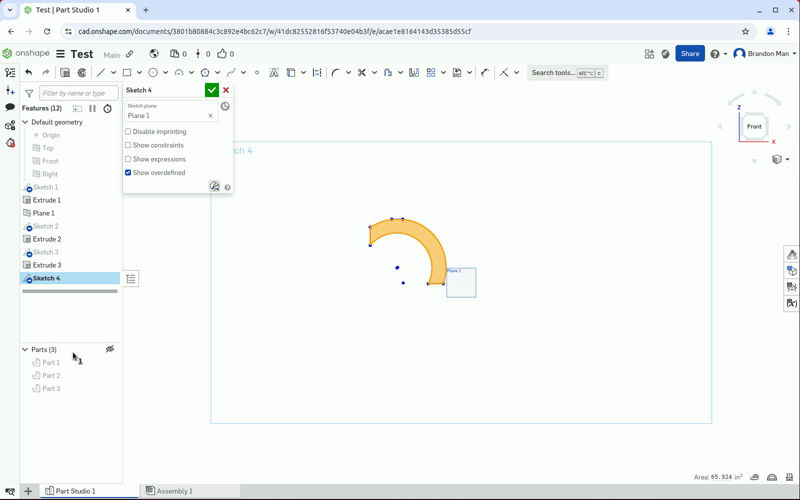
key(shift+e)
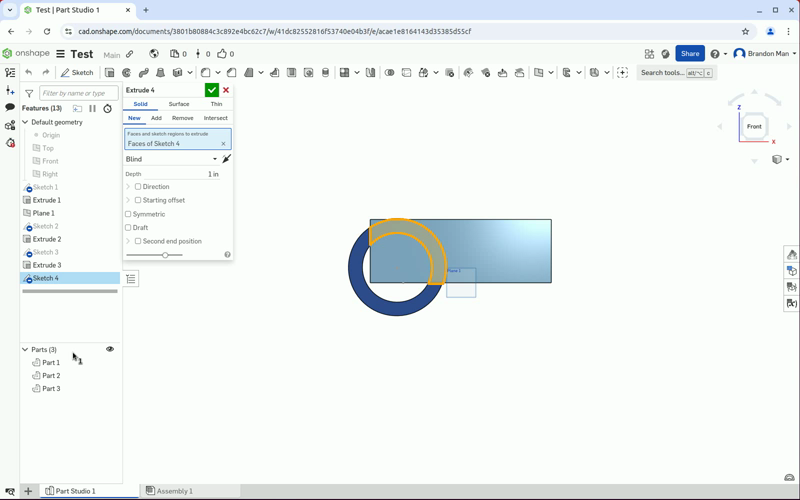
mouse_move(143, 106)
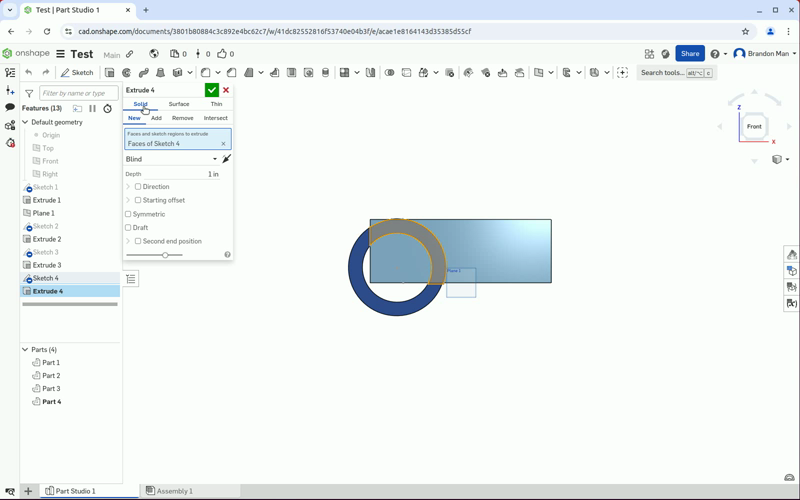
click(143, 106)
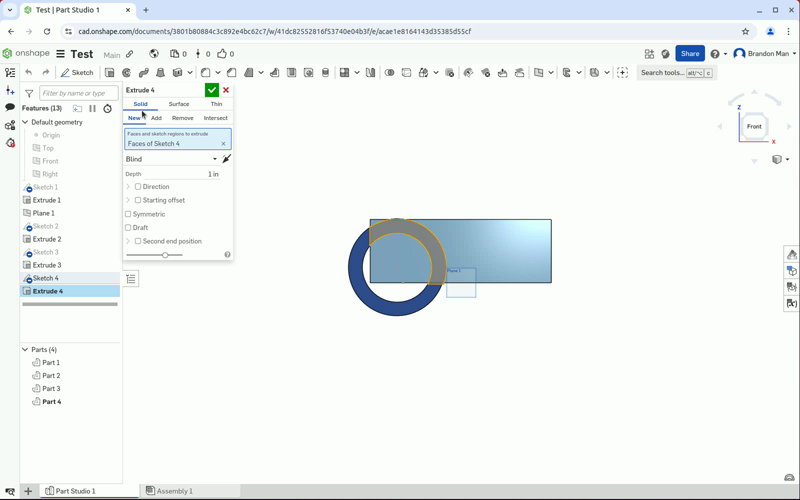
mouse_move(137, 120)
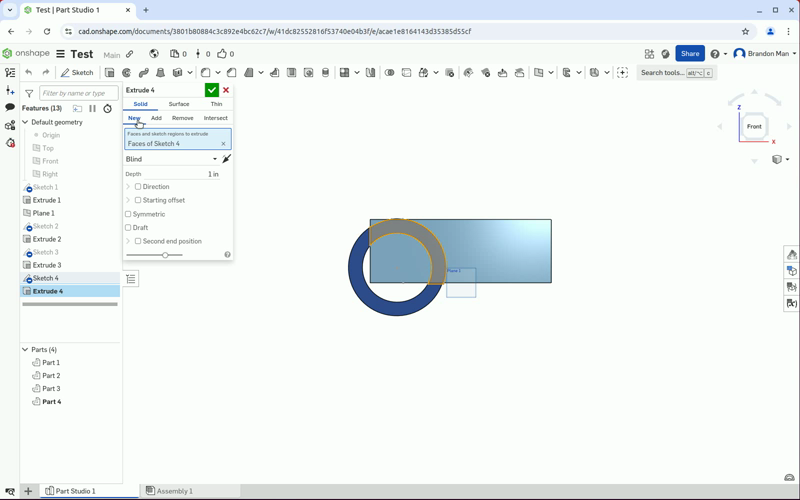
click(137, 120)
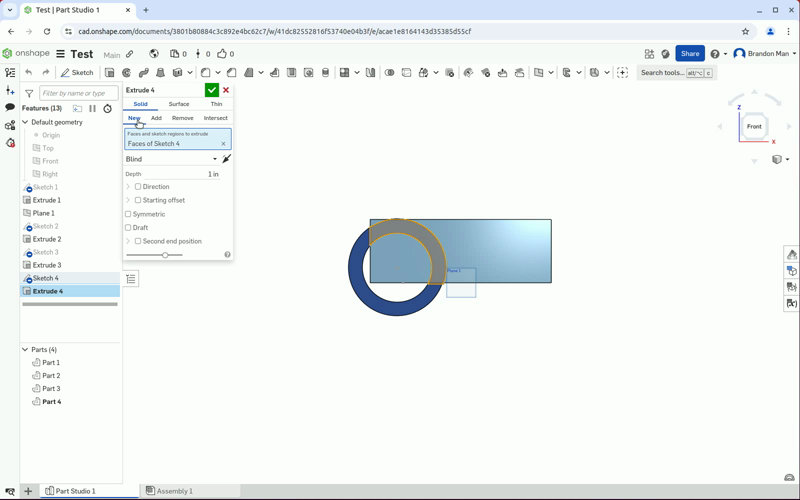
key(tab, 4)
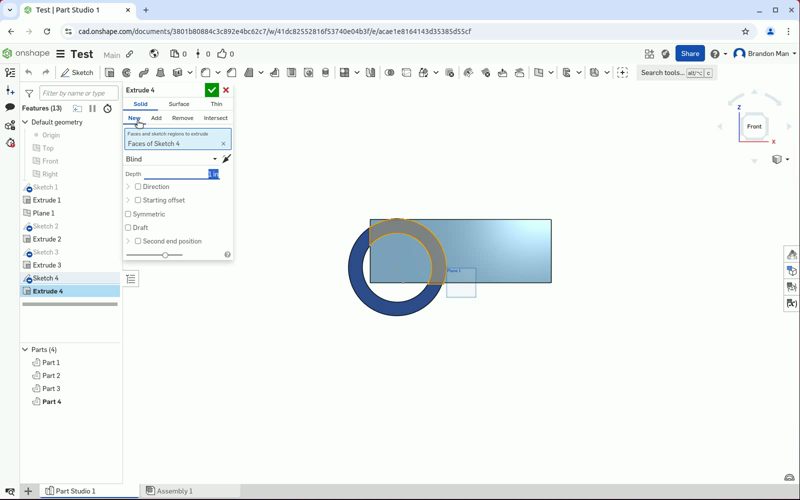
text(5.536)
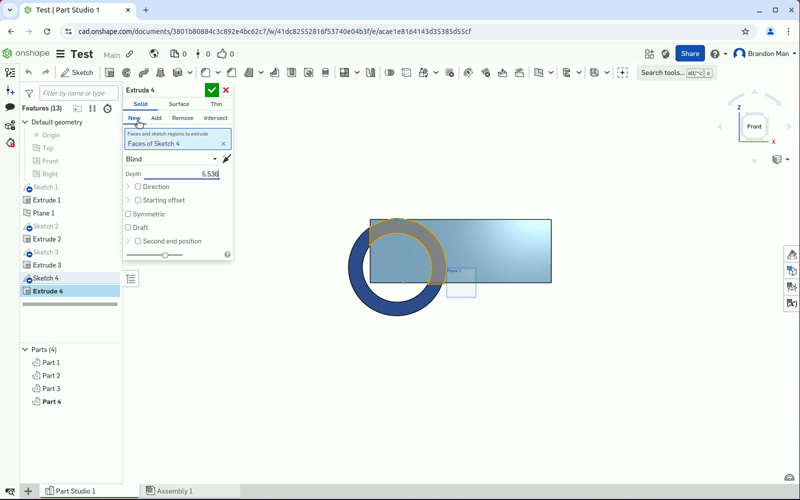
key(enter)
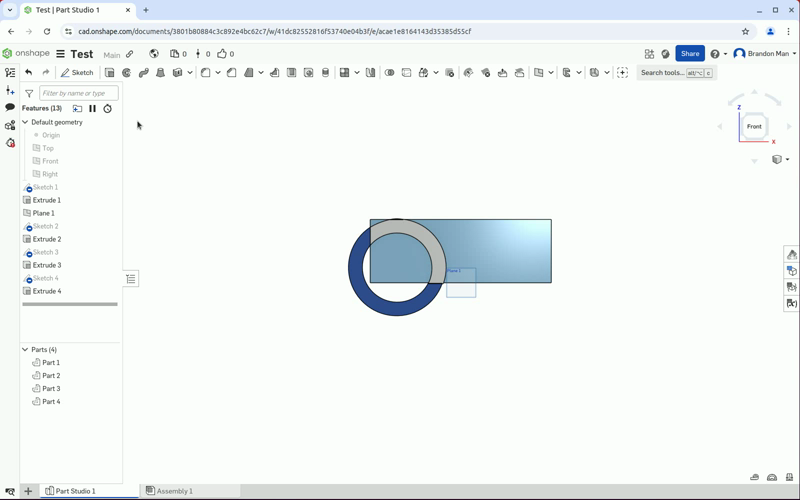
key(shift+h)
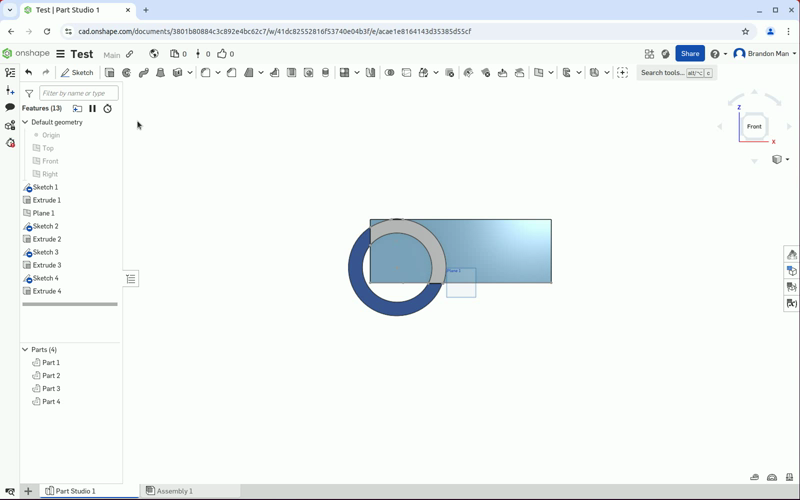
key(shift+h)
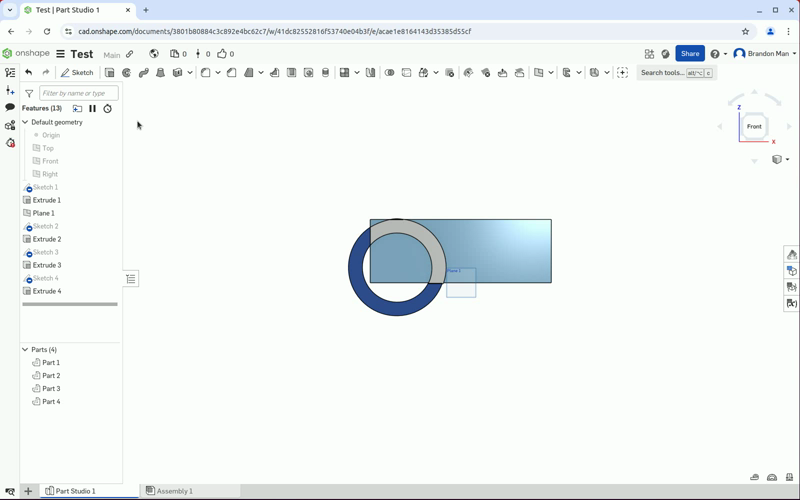
mouse_move(73, 189)
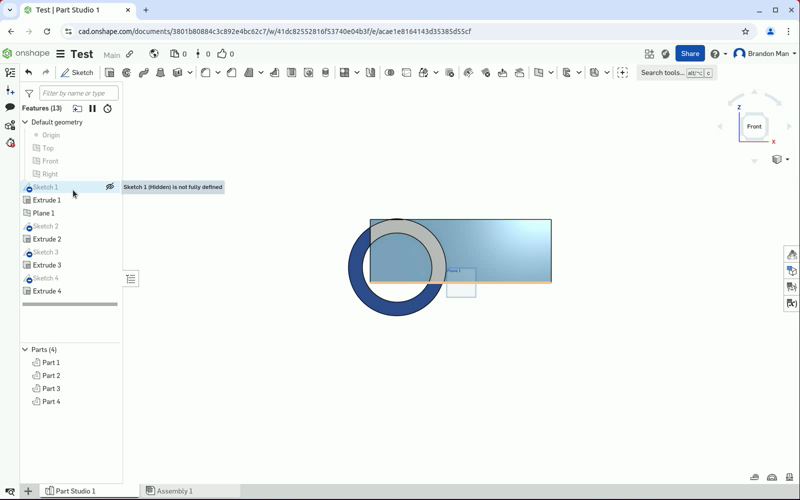
click(73, 189)
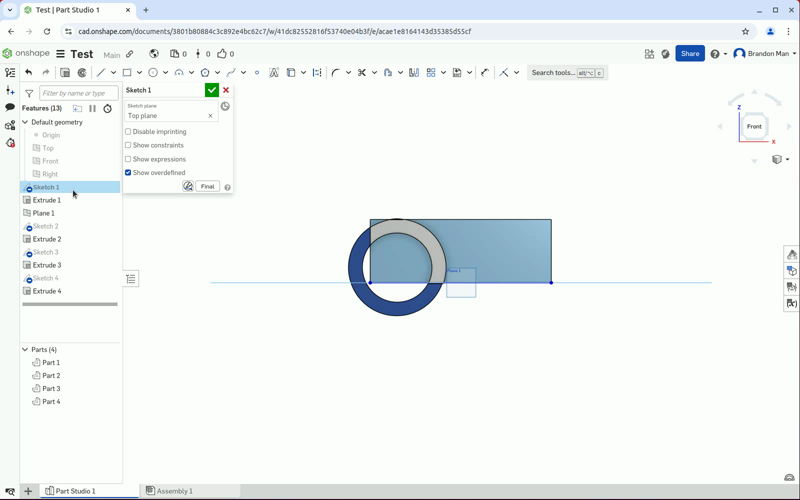
mouse_move(229, 92)
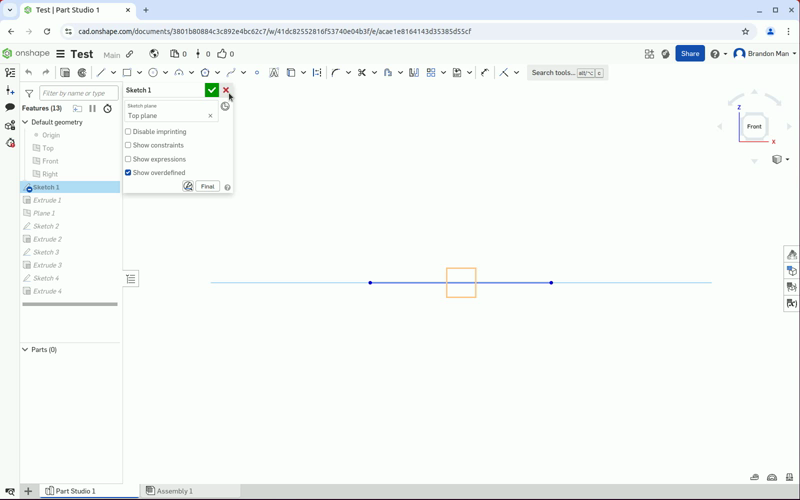
click(229, 92)
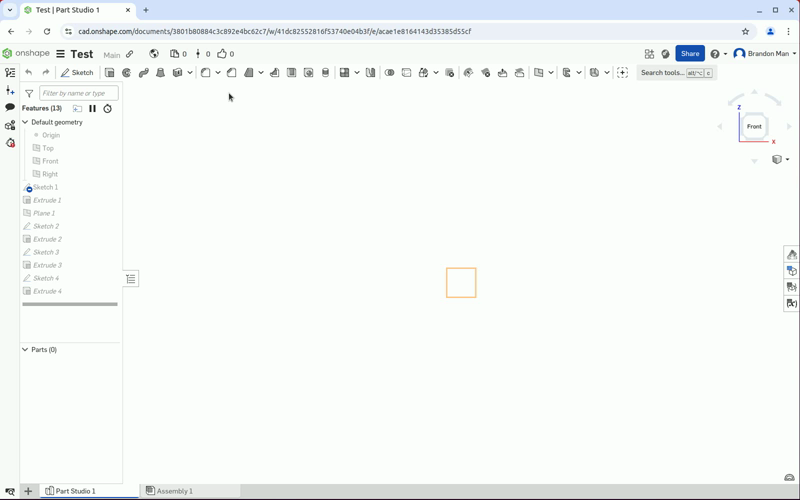
key(shift+s)
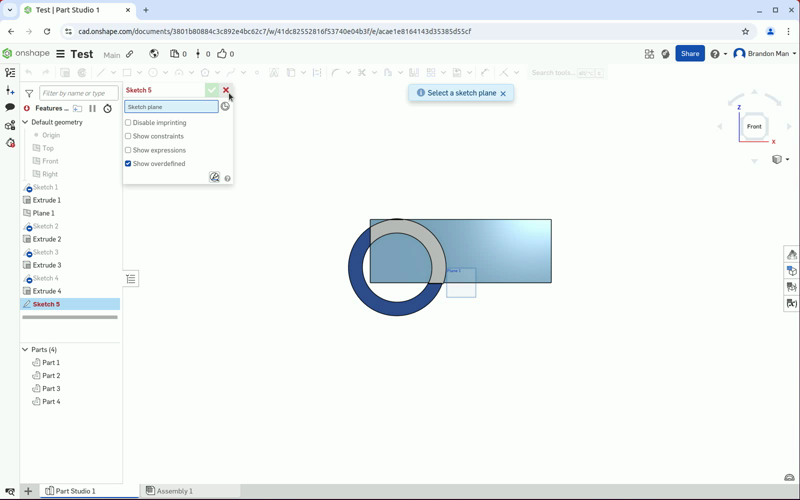
mouse_move(73, 215)
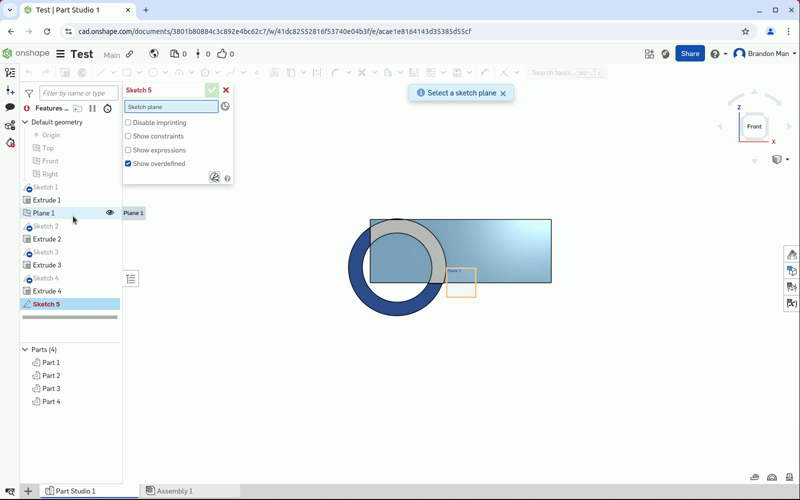
click(73, 215)
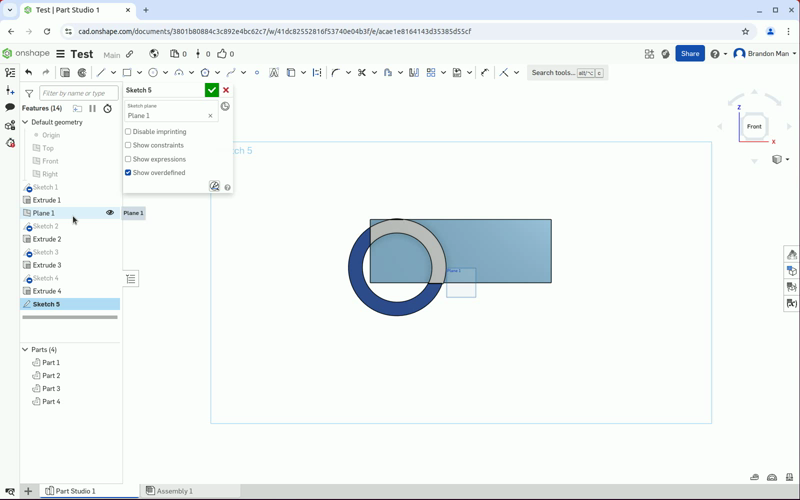
mouse_move(73, 352)
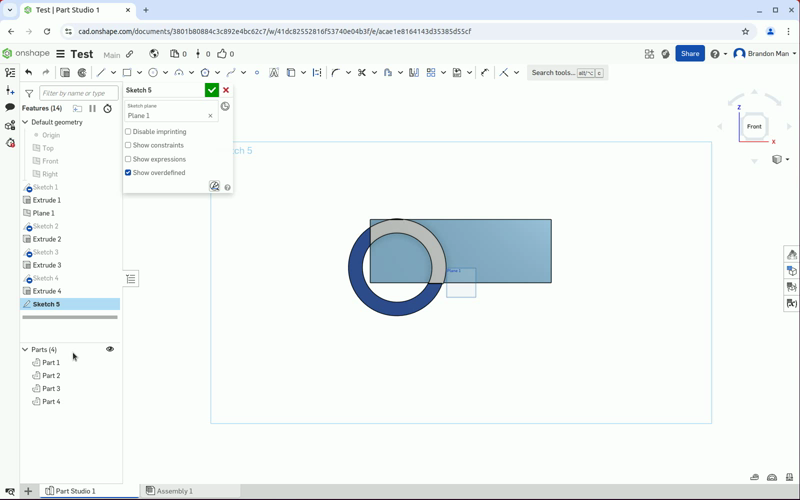
key(y)
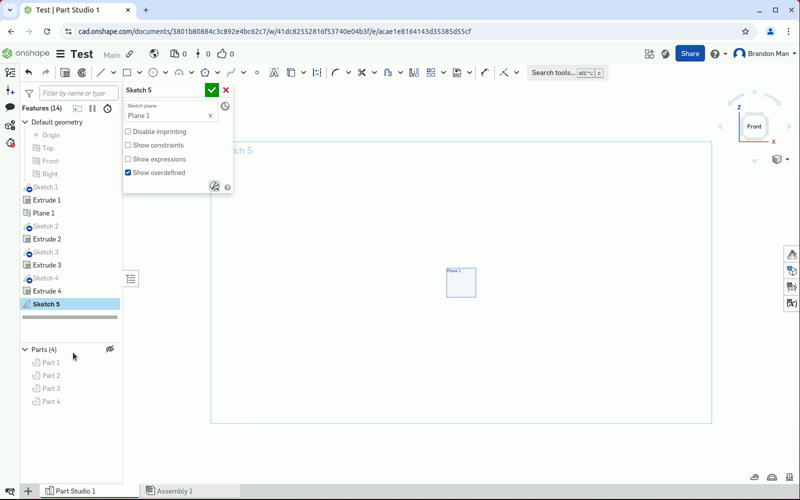
key(l)
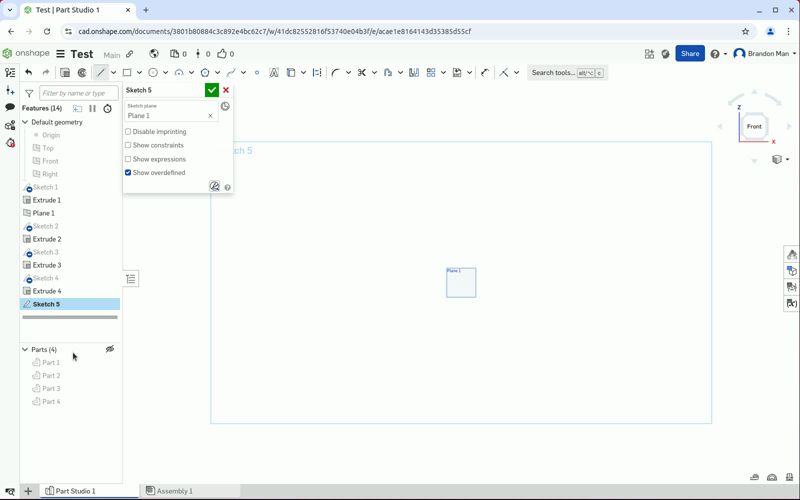
key_down(shift)
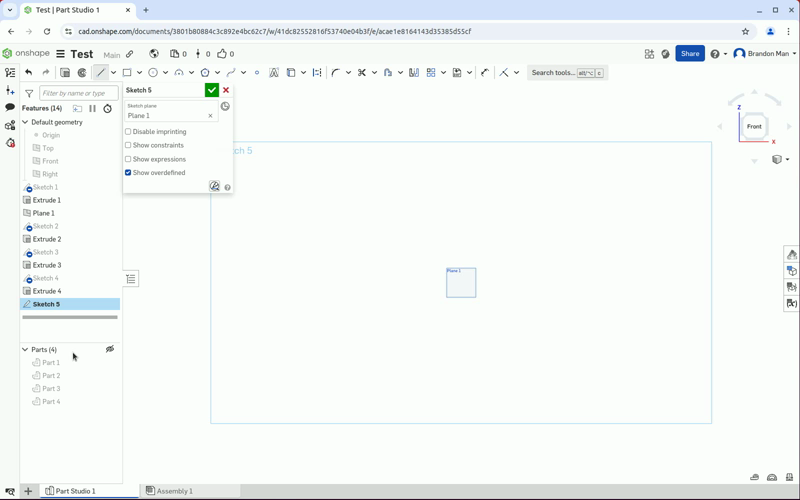
mouse_move(370, 282)
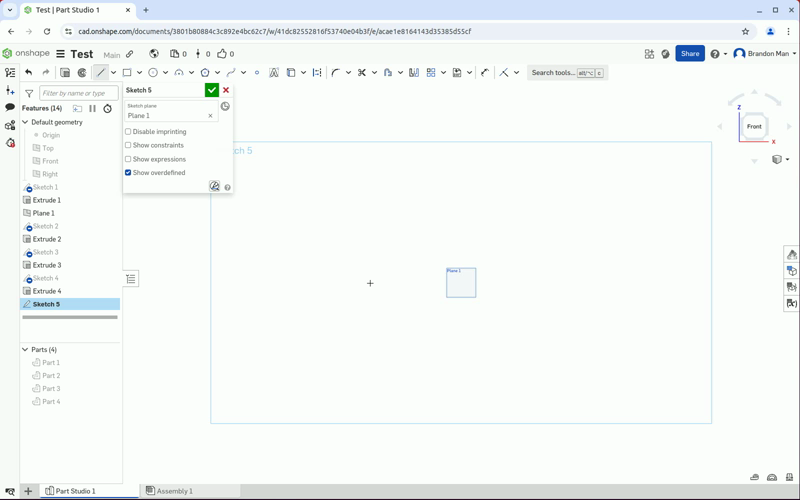
click(370, 282)
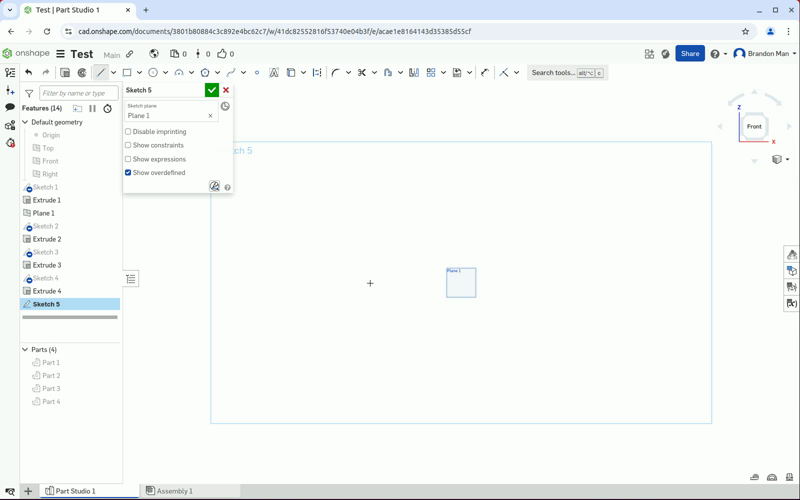
key_up(shift)
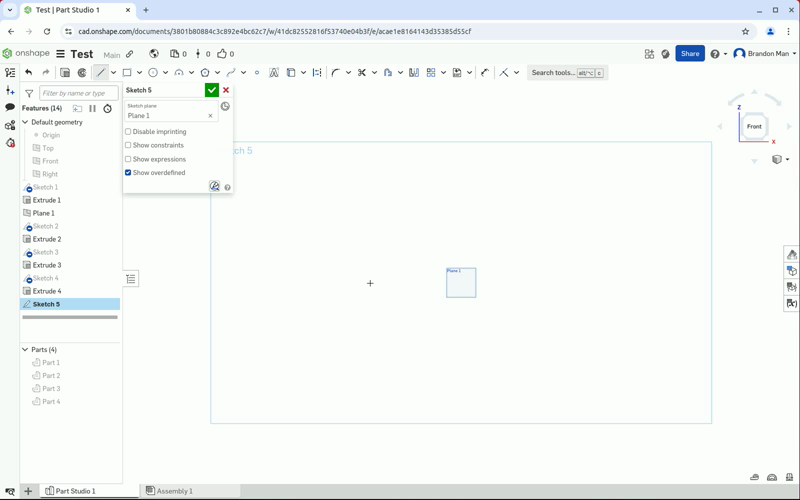
key_down(shift)
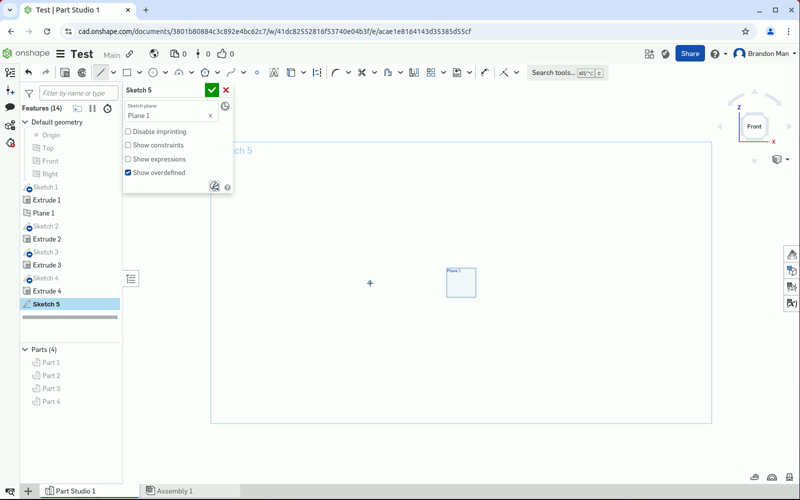
mouse_move(400, 282)
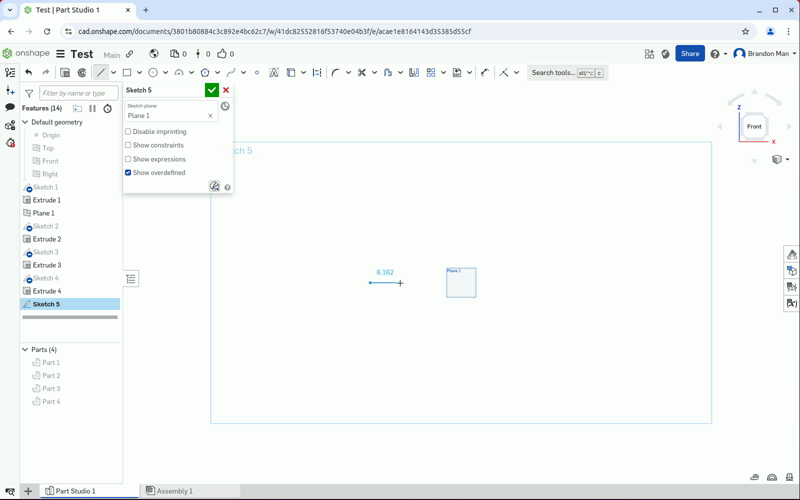
mouse_move(428, 282)
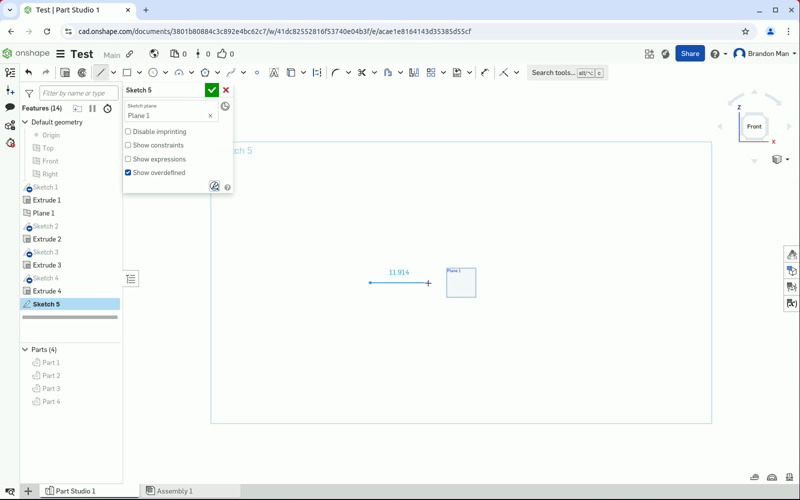
click(428, 282)
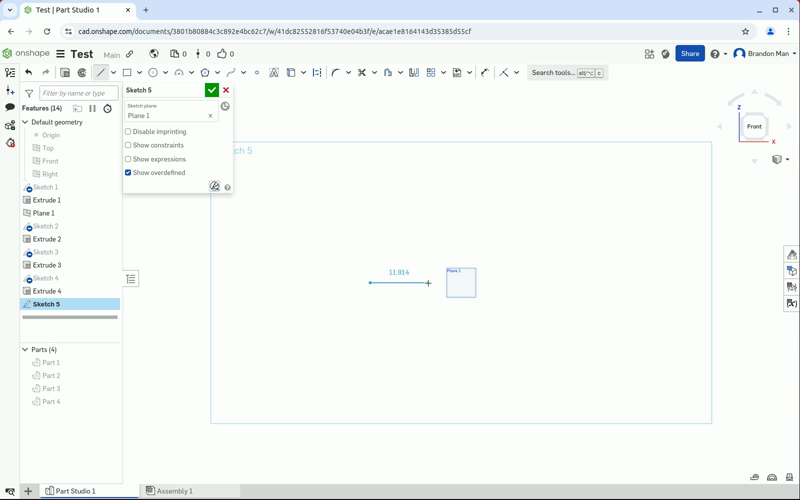
key_up(shift)
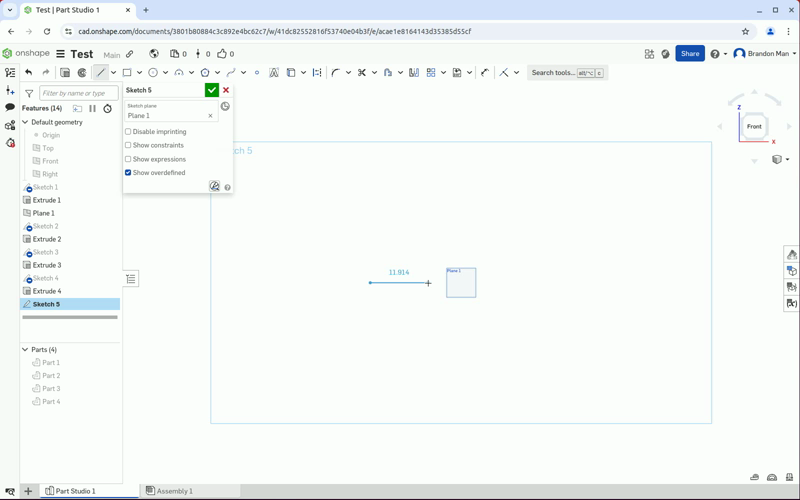
key(esc)
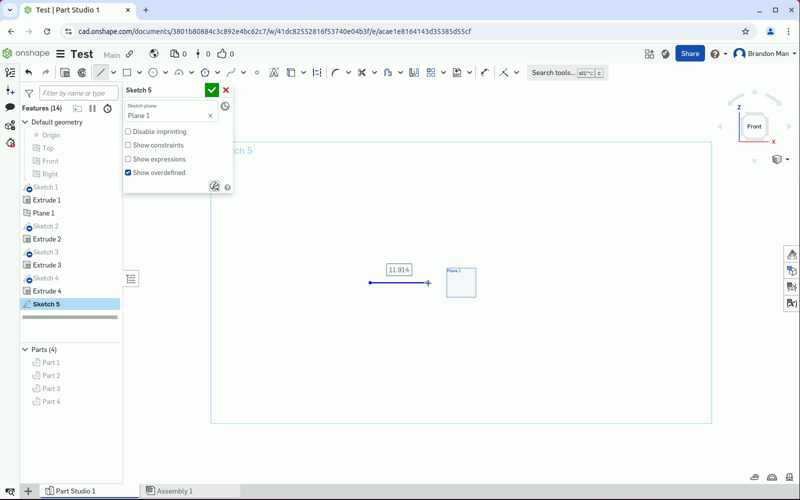
key(a)
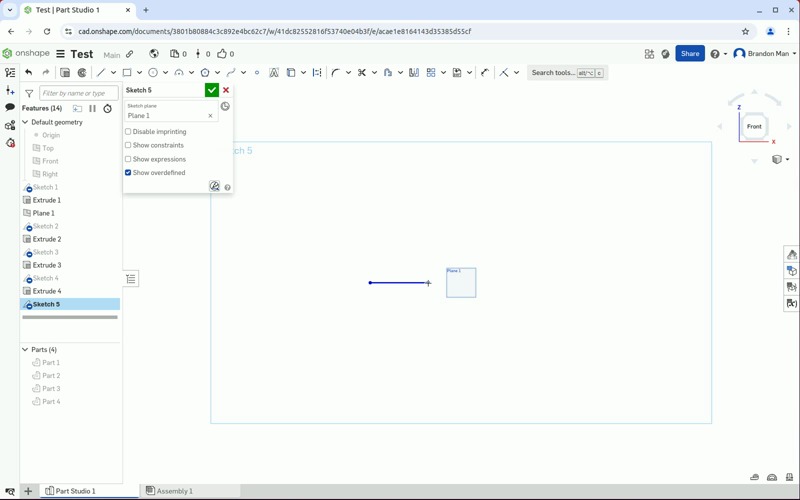
mouse_move(428, 282)
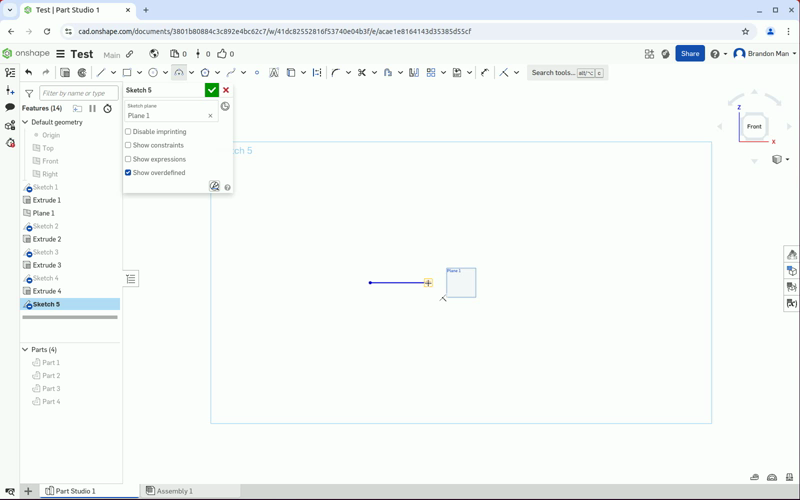
click(428, 282)
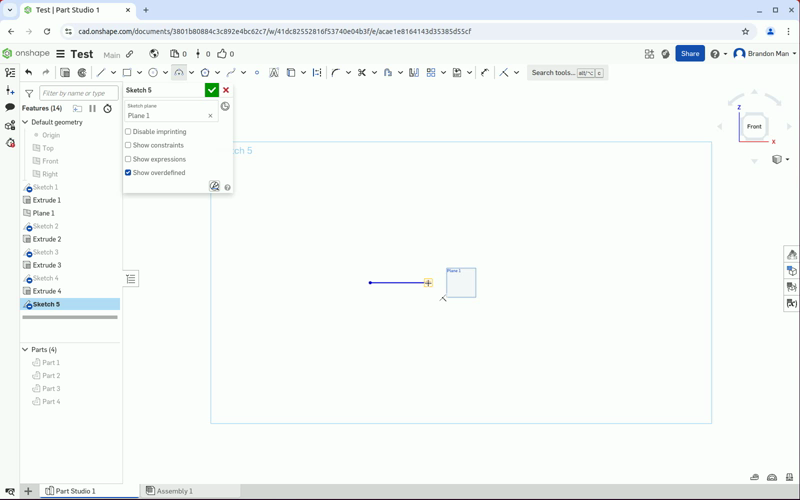
key_down(shift)
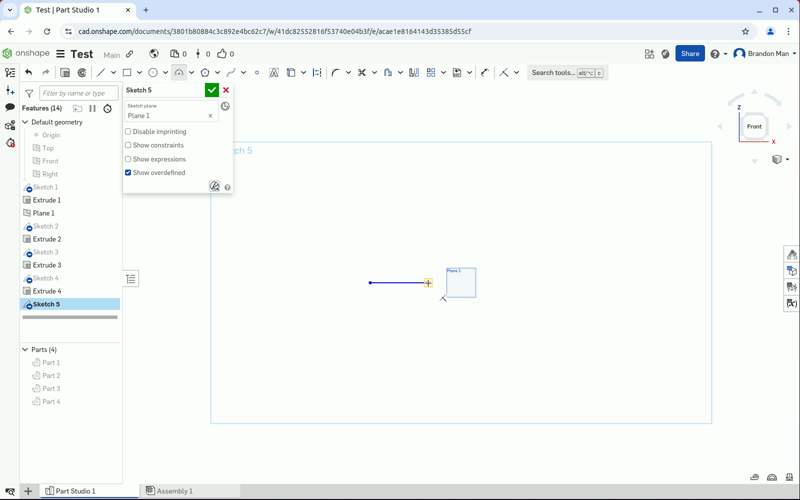
mouse_move(370, 244)
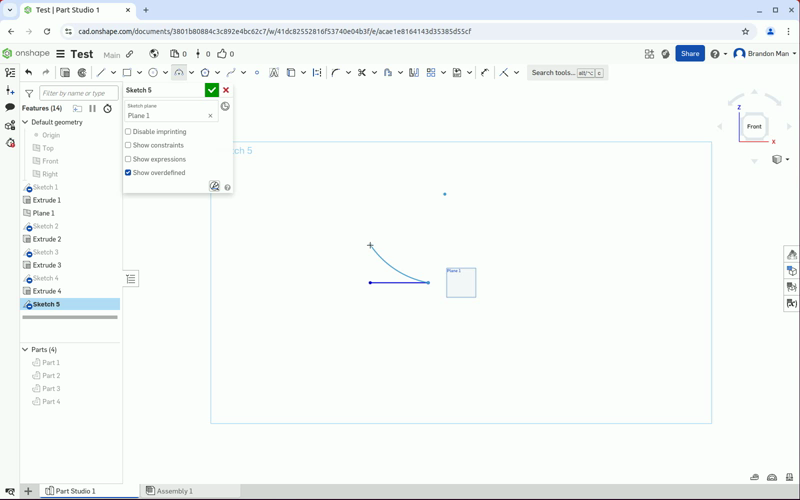
click(370, 244)
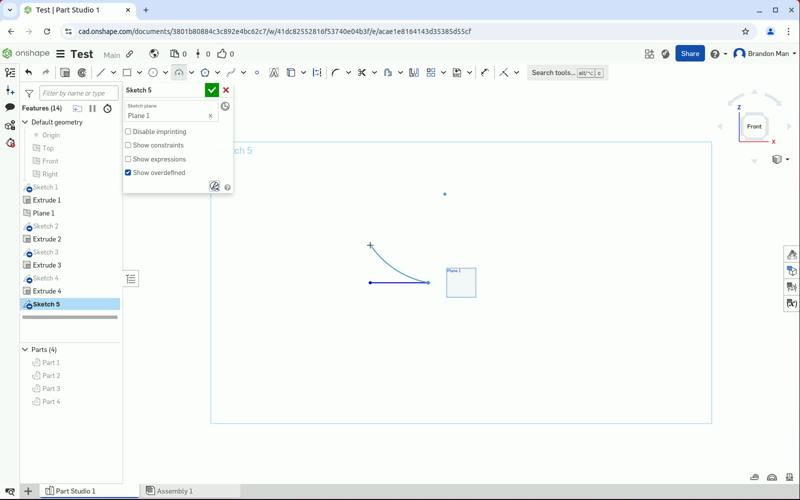
mouse_move(416, 237)
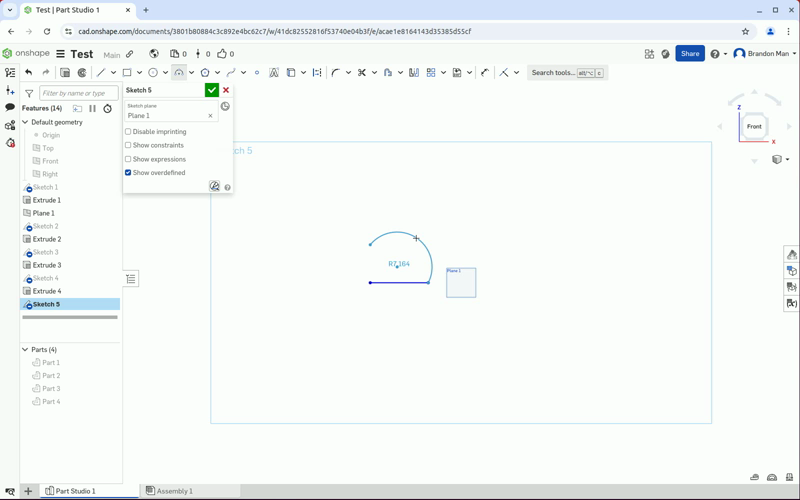
click(416, 237)
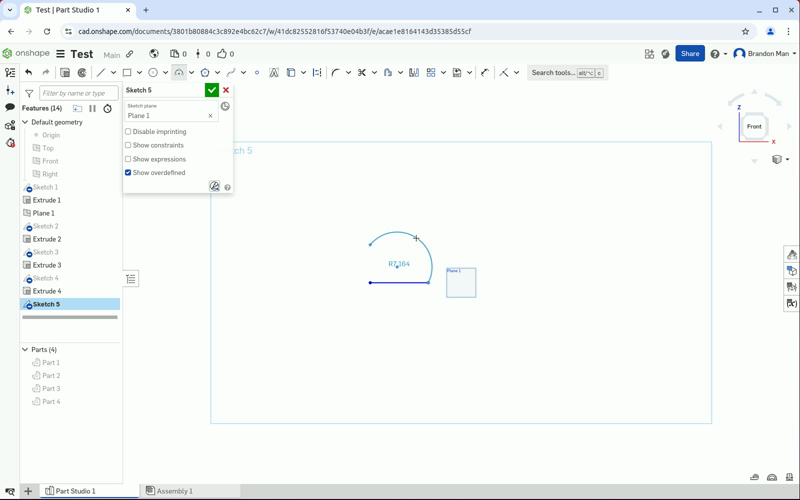
key_up(shift)
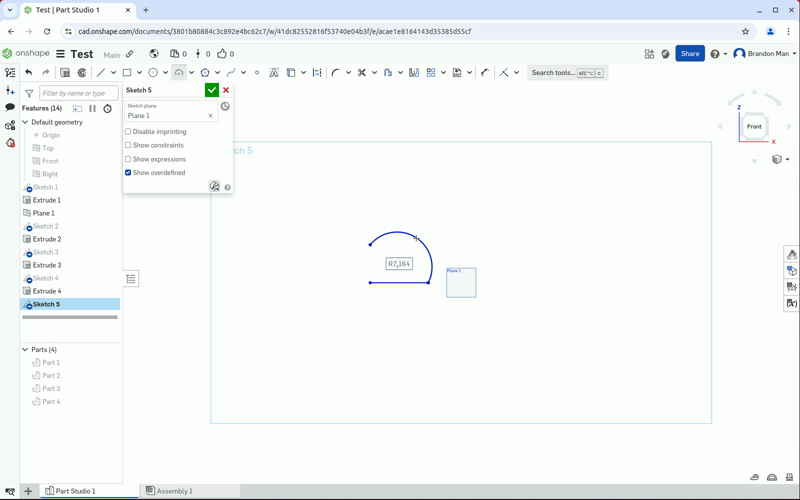
key(esc)
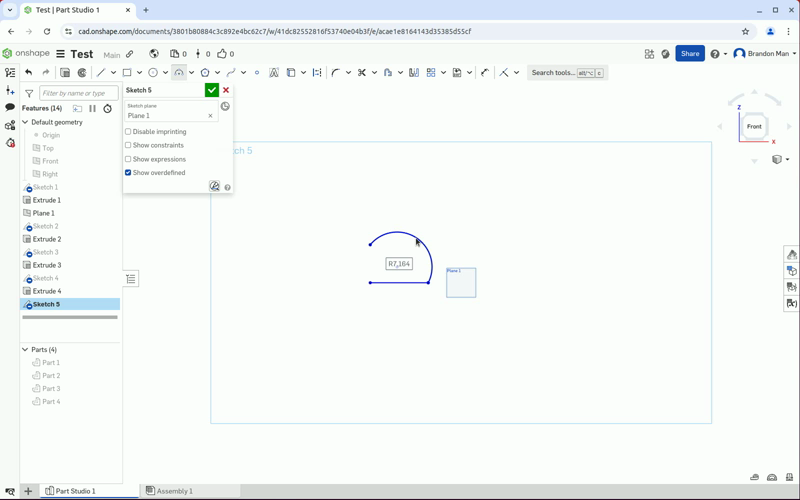
key(l)
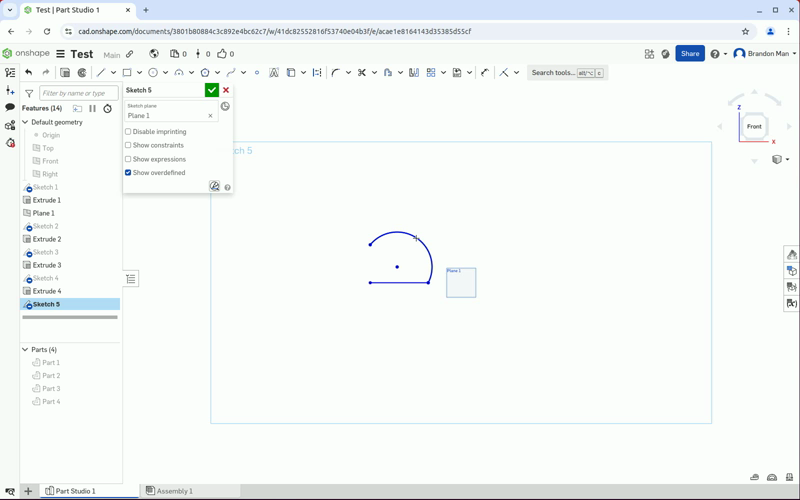
mouse_move(370, 244)
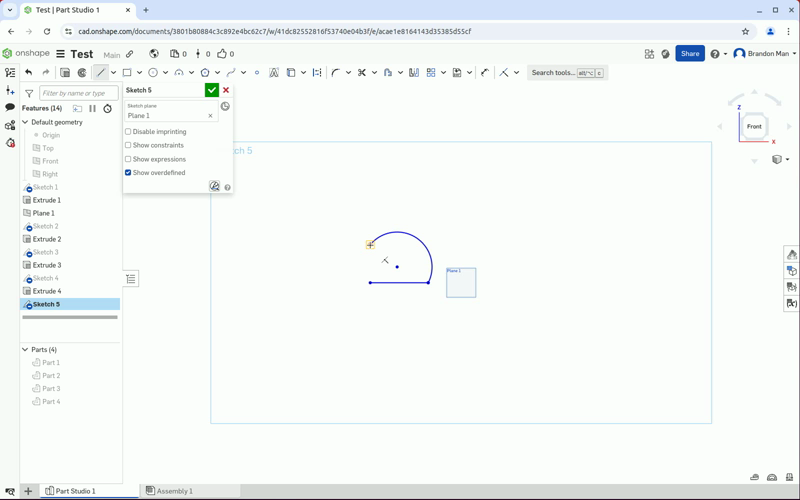
click(370, 244)
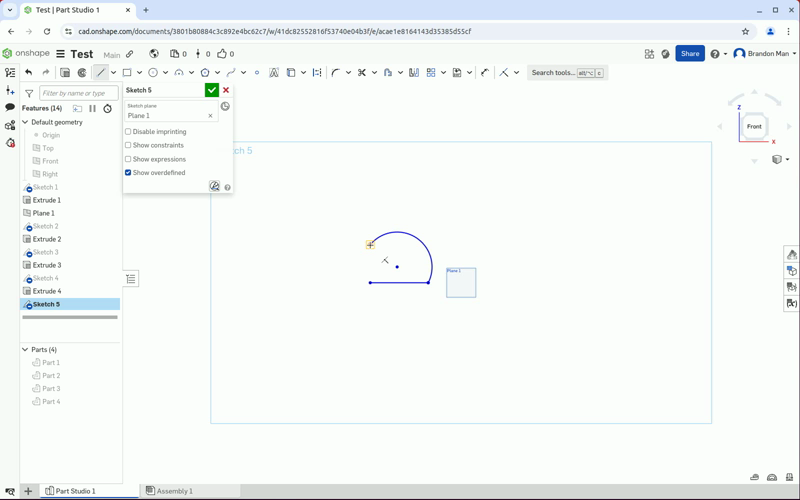
mouse_move(400, 244)
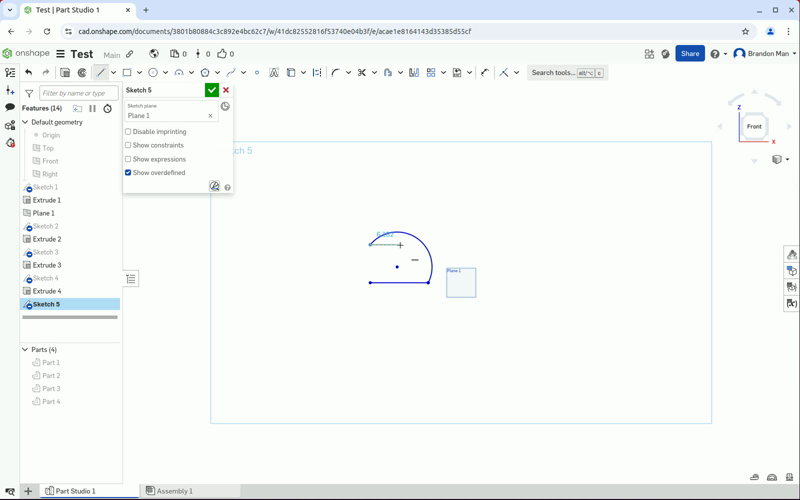
key_down(shift)
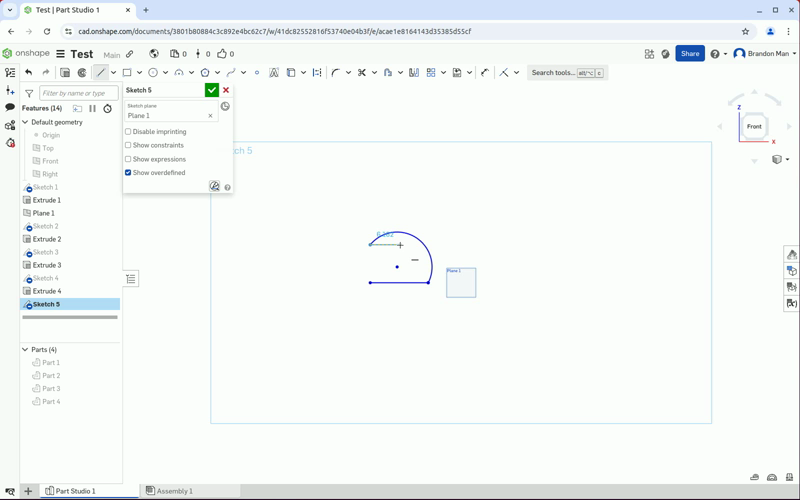
mouse_move(370, 282)
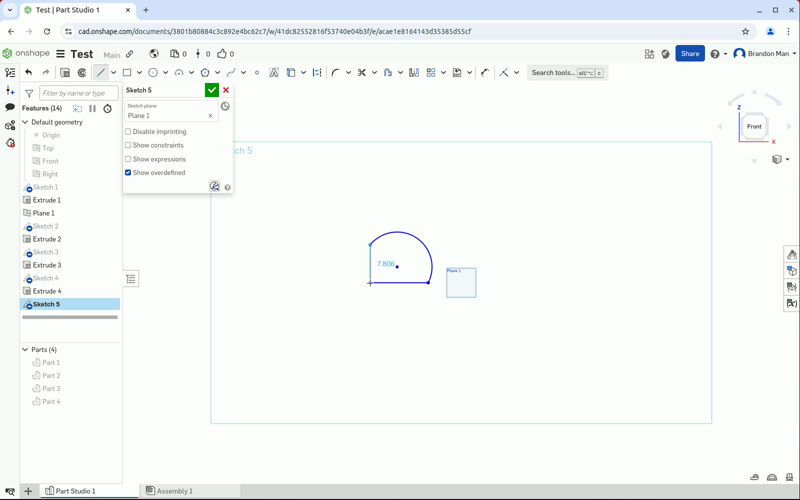
key_up(shift)
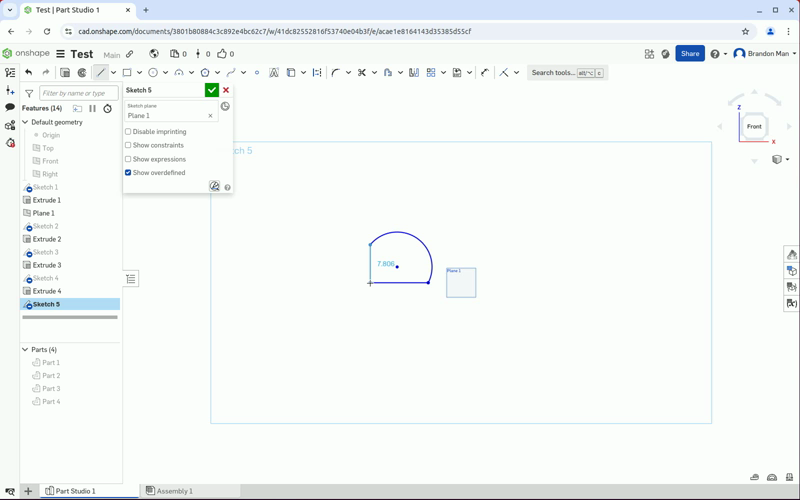
click(370, 282)
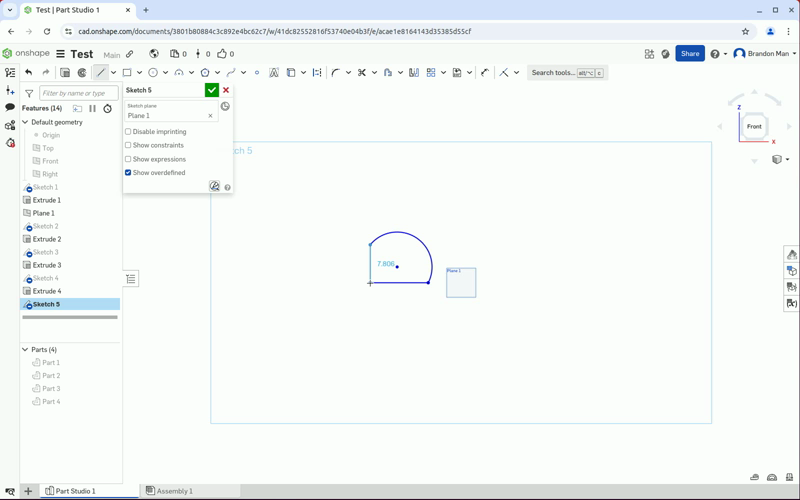
key(esc)
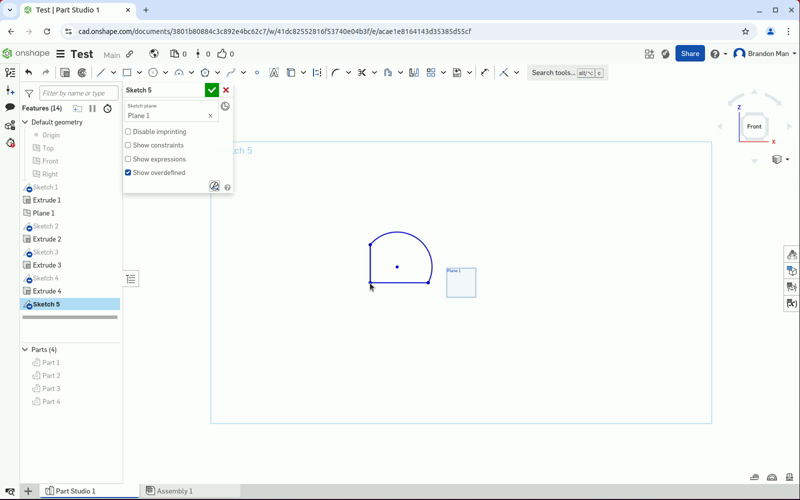
mouse_move(413, 270)
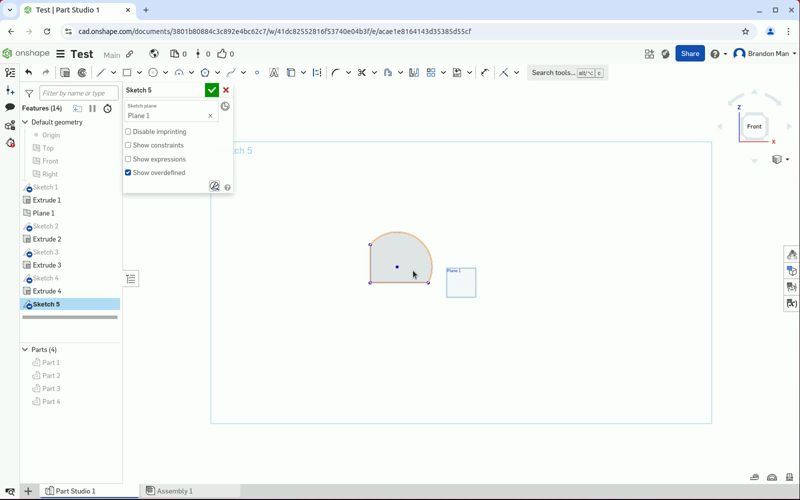
click(413, 270)
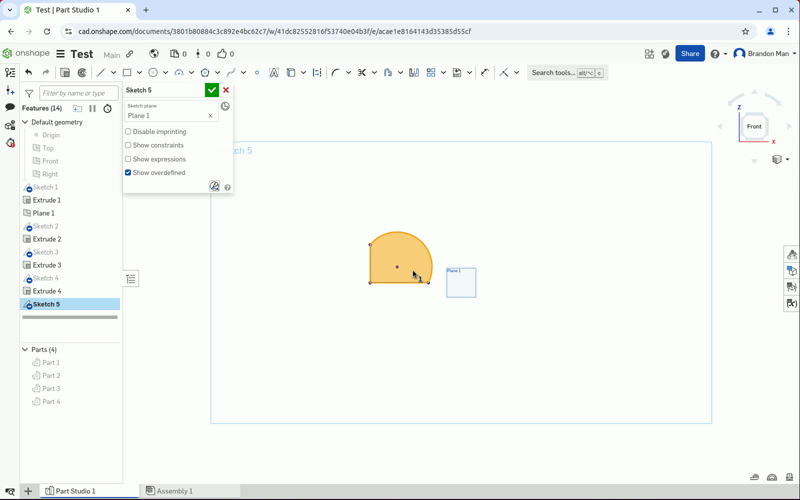
mouse_move(73, 352)
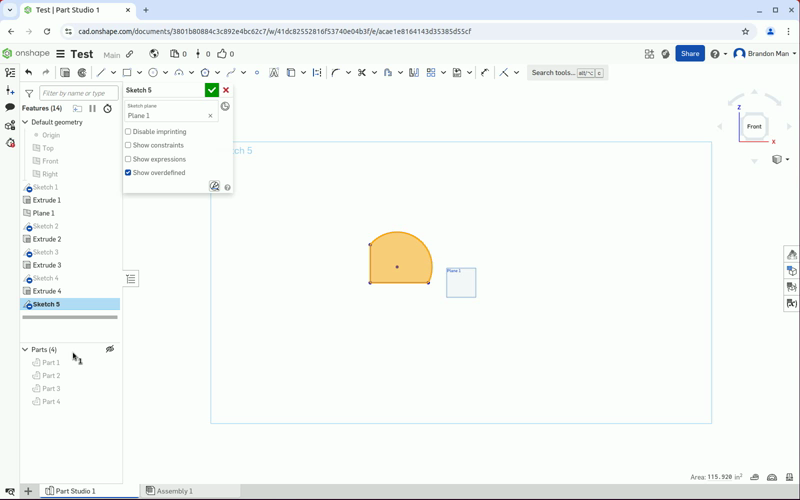
key(shift+y)
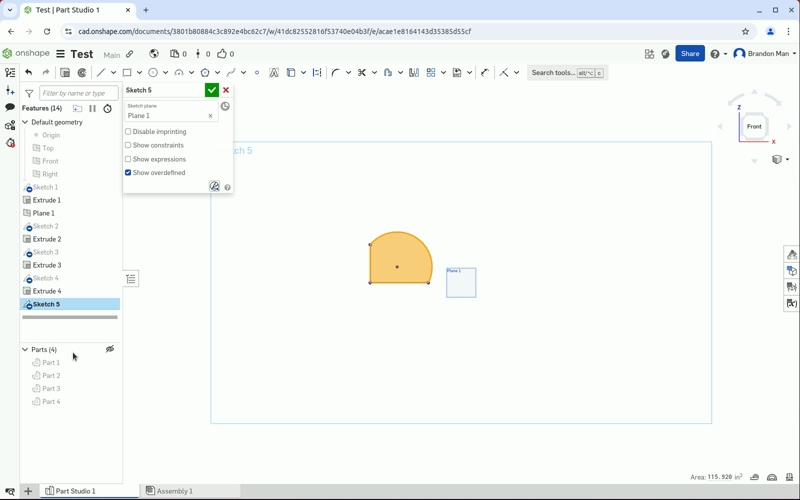
key(shift+e)
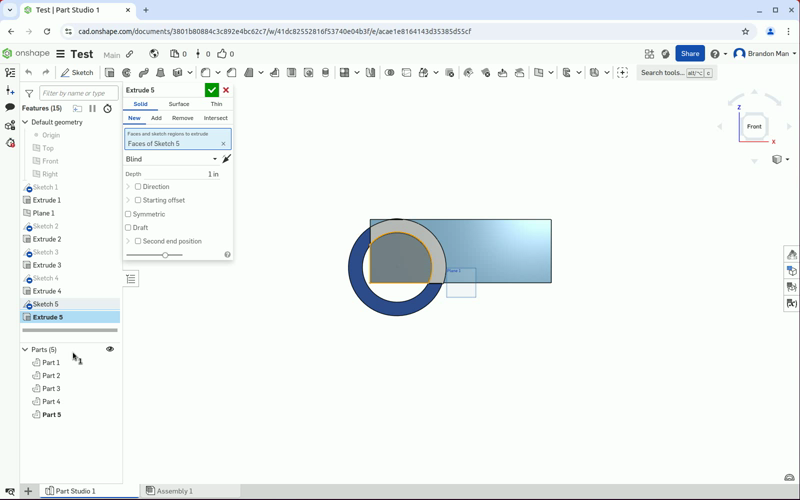
mouse_move(143, 106)
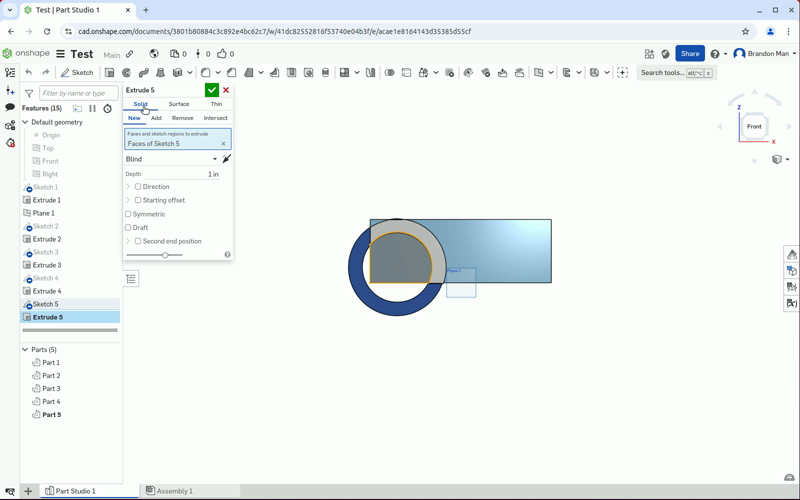
click(143, 106)
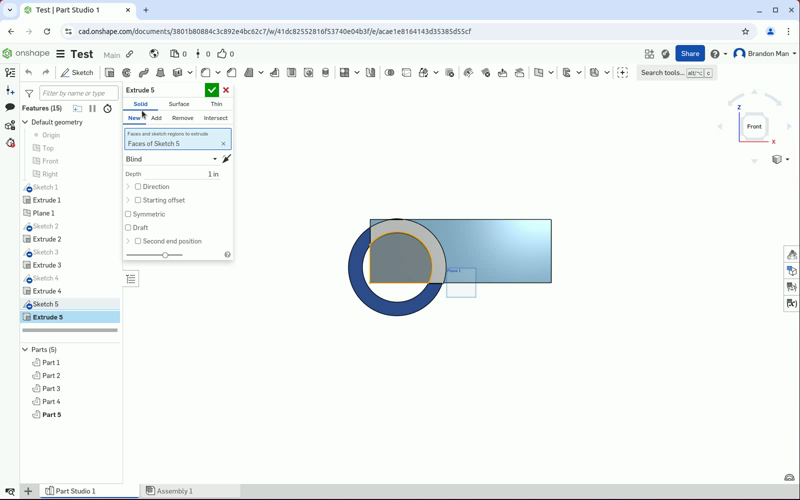
mouse_move(137, 120)
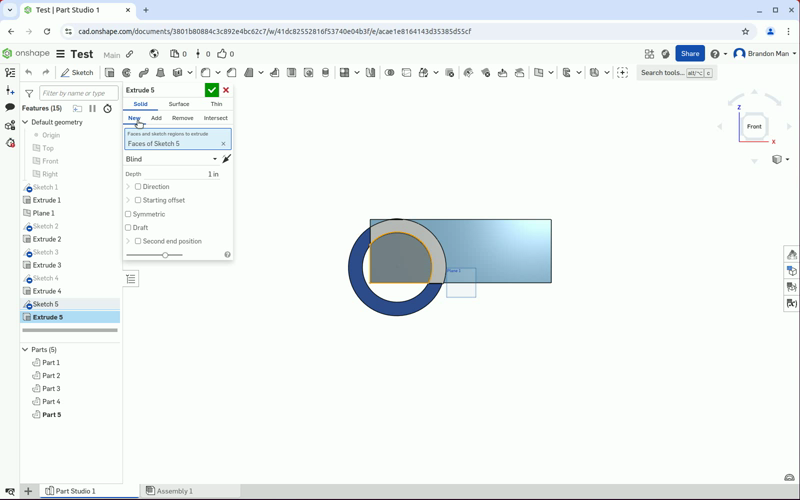
click(137, 120)
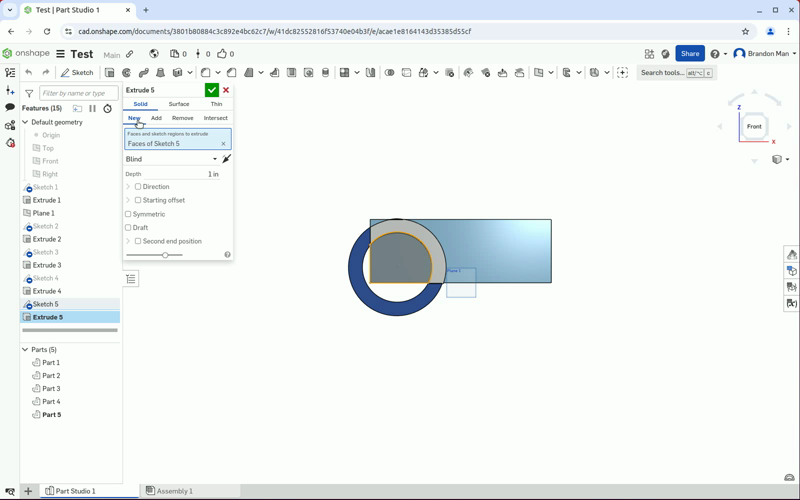
key(tab, 4)
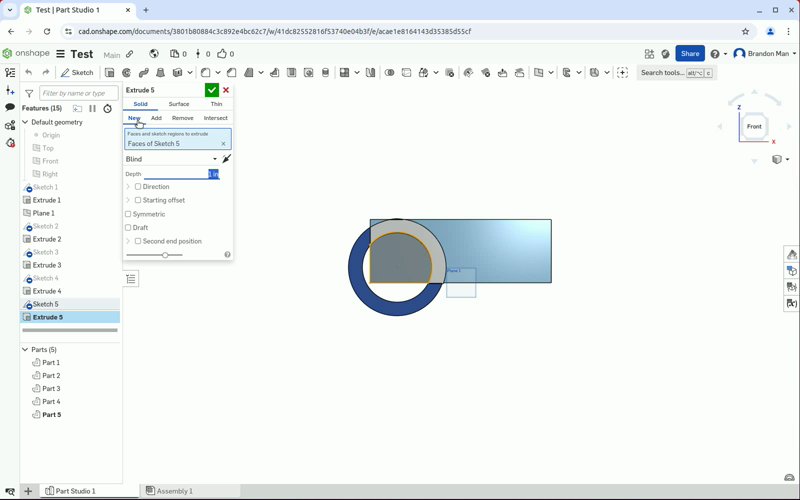
text(5.536)
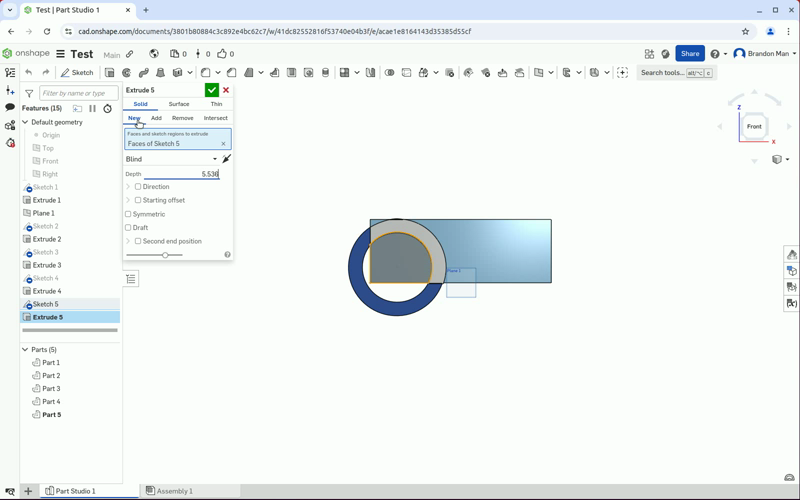
key(enter)
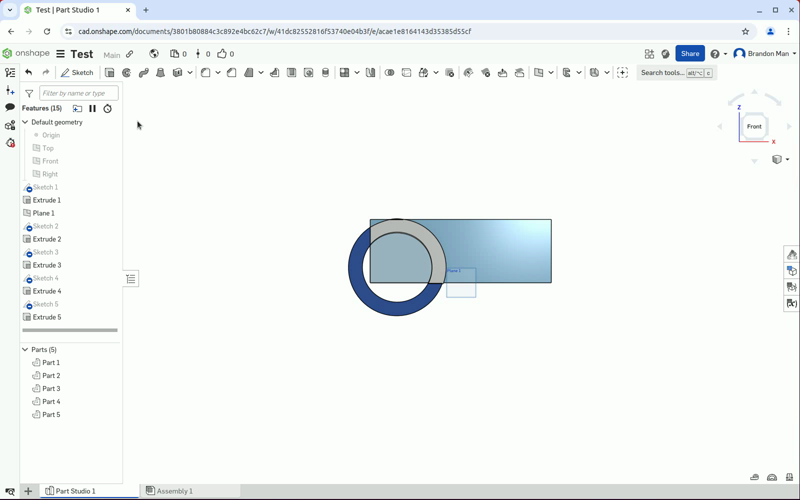
key(shift+h)
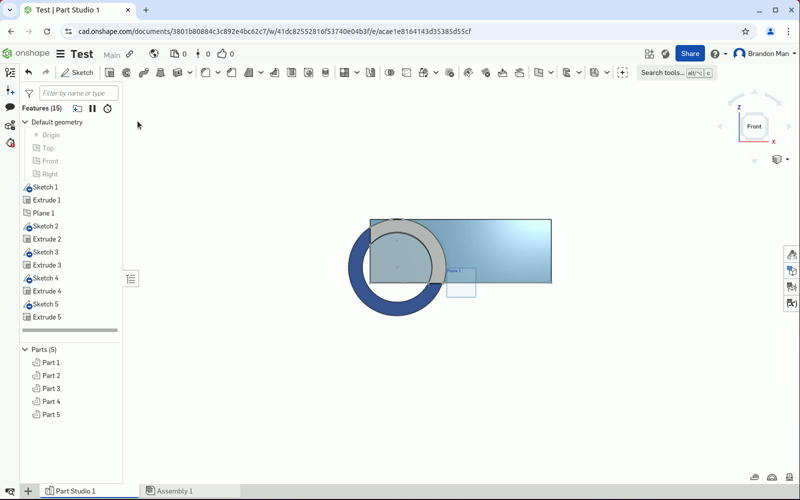
key(shift+h)
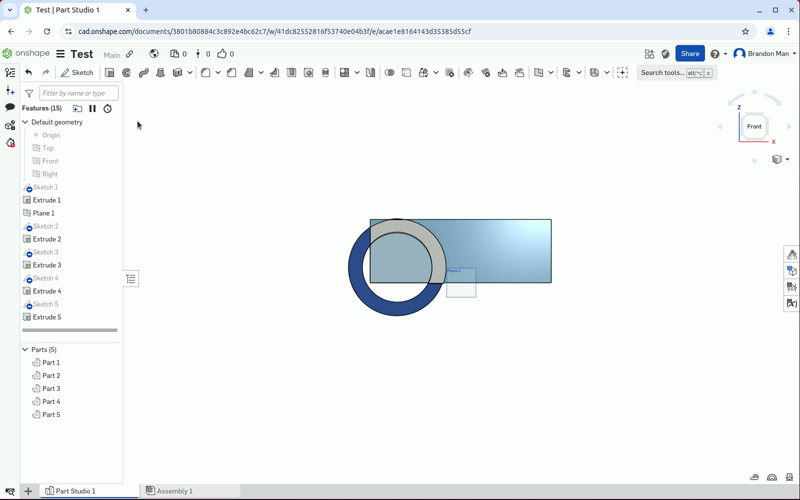
mouse_move(73, 189)
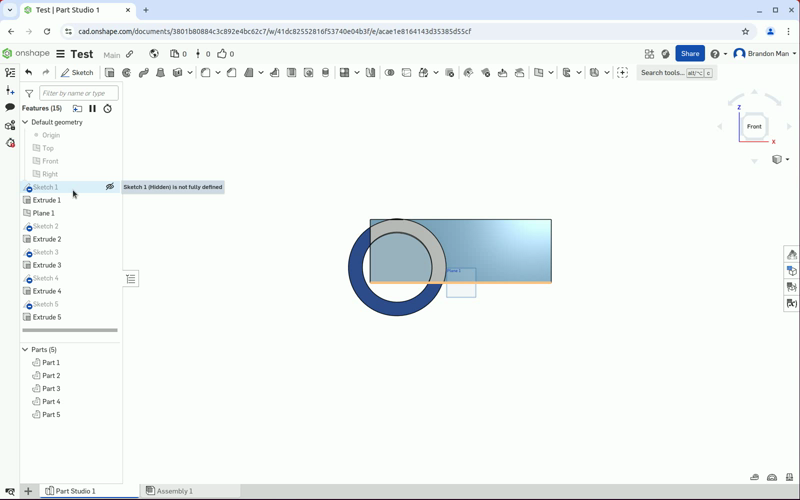
click(73, 189)
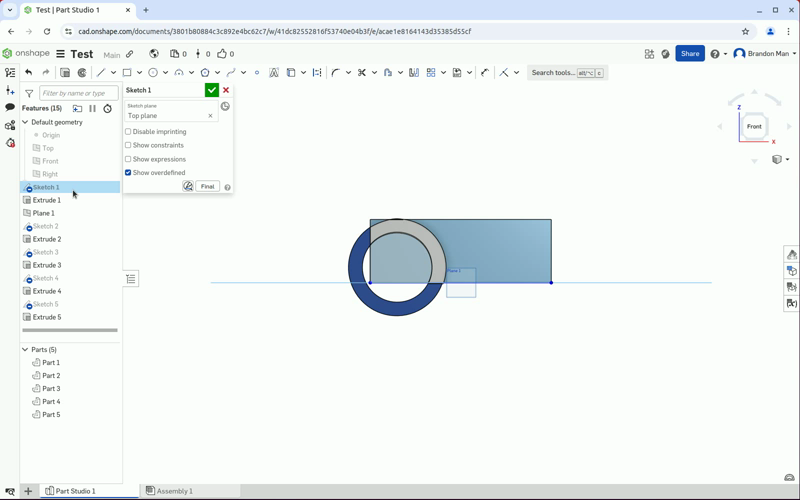
mouse_move(229, 92)
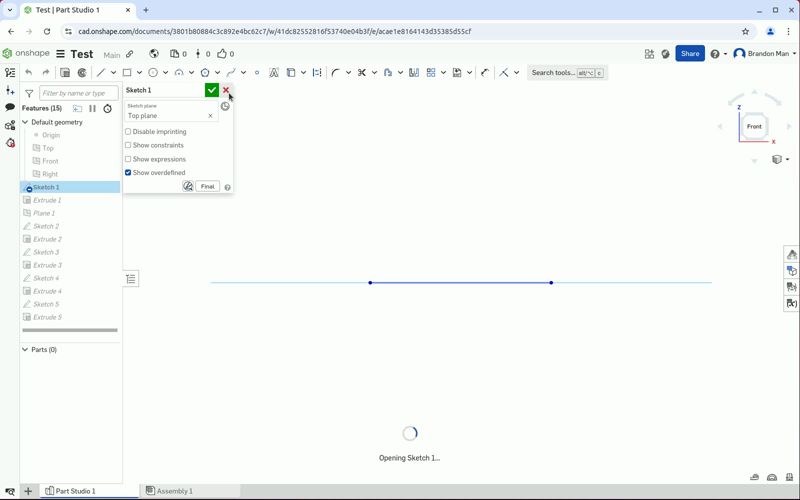
click(229, 92)
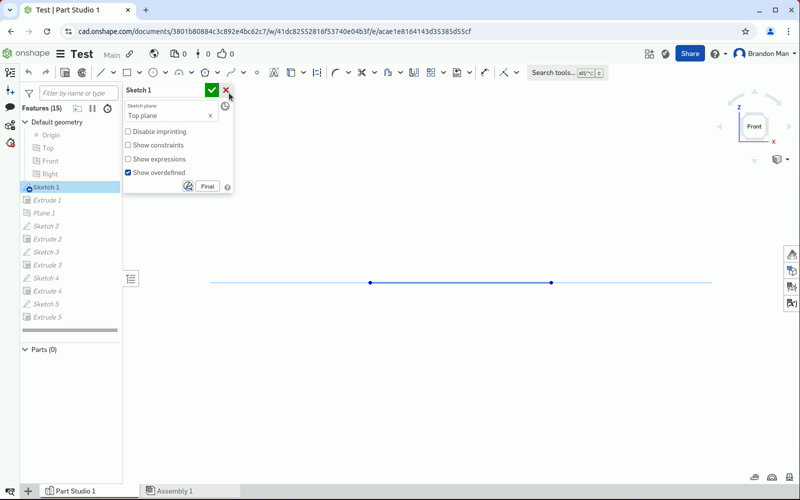
key(shift+s)
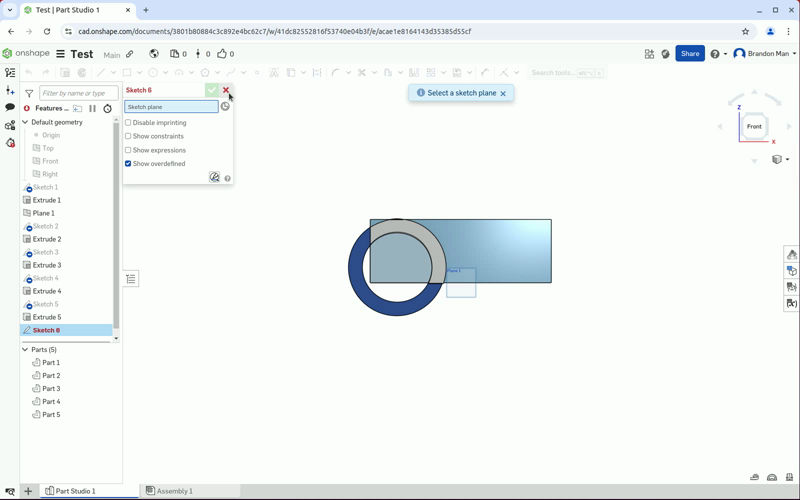
mouse_move(69, 215)
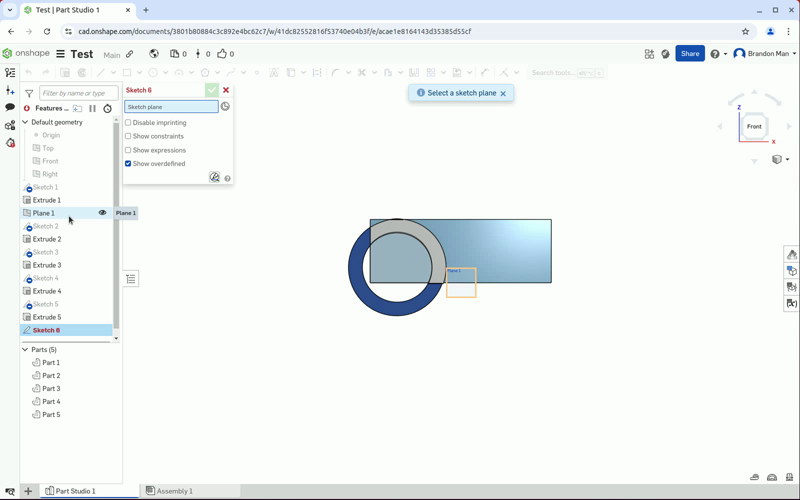
click(69, 215)
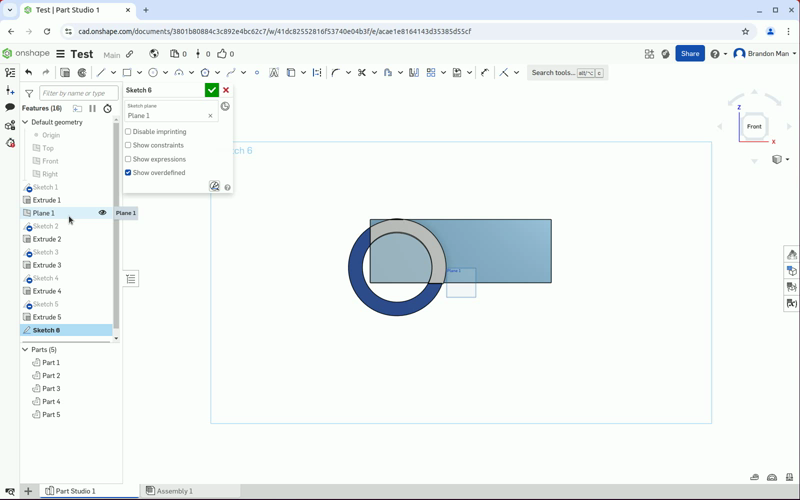
mouse_move(73, 352)
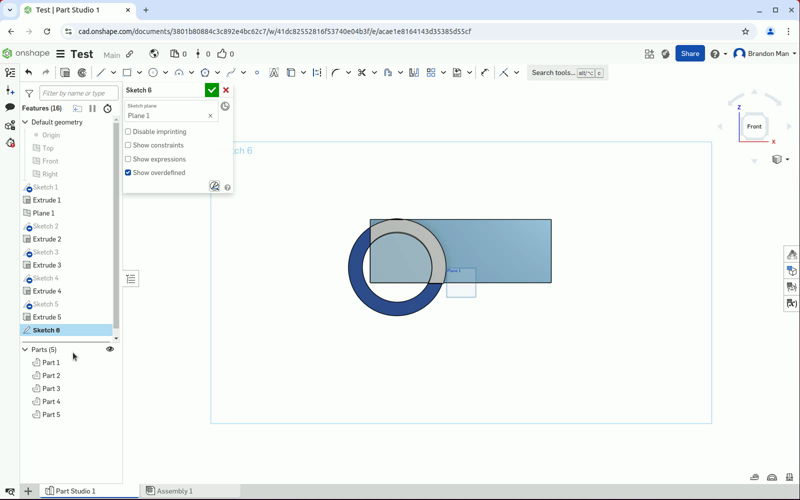
key(y)
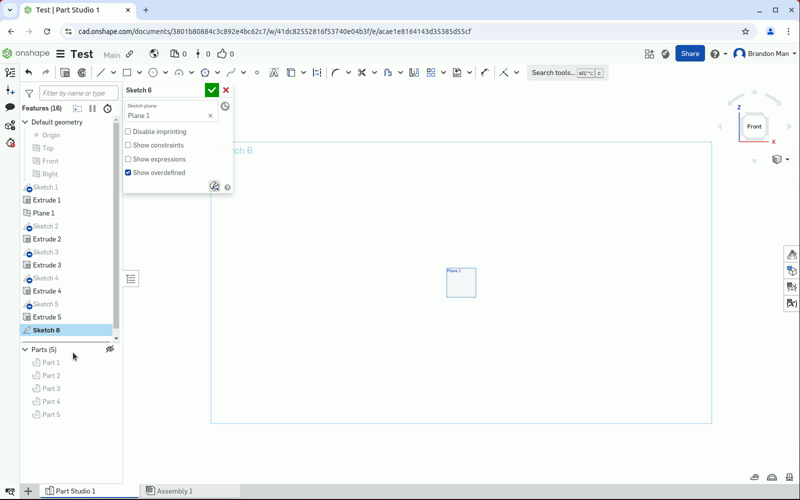
key(l)
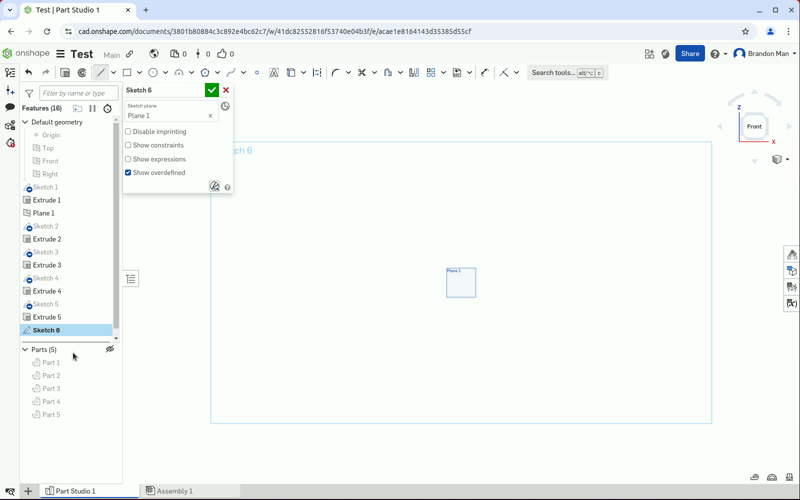
key_down(shift)
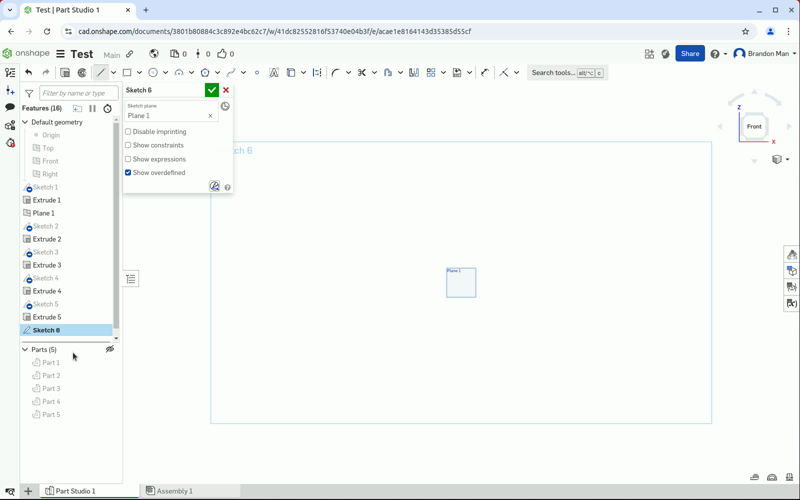
mouse_move(370, 282)
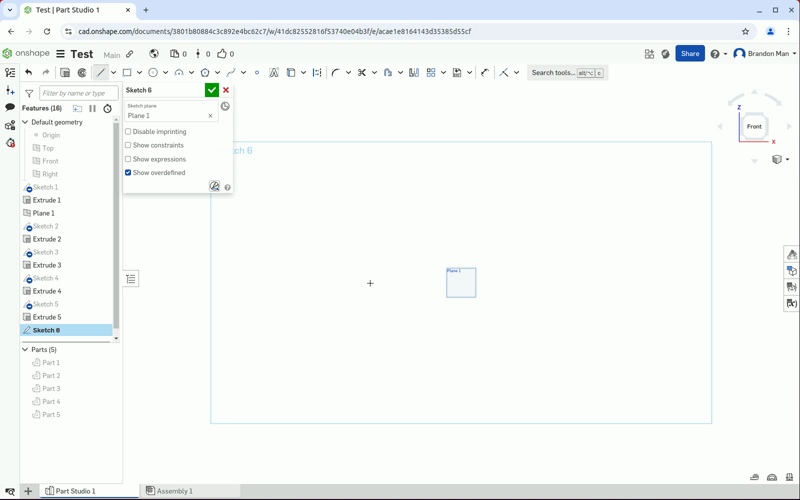
click(370, 282)
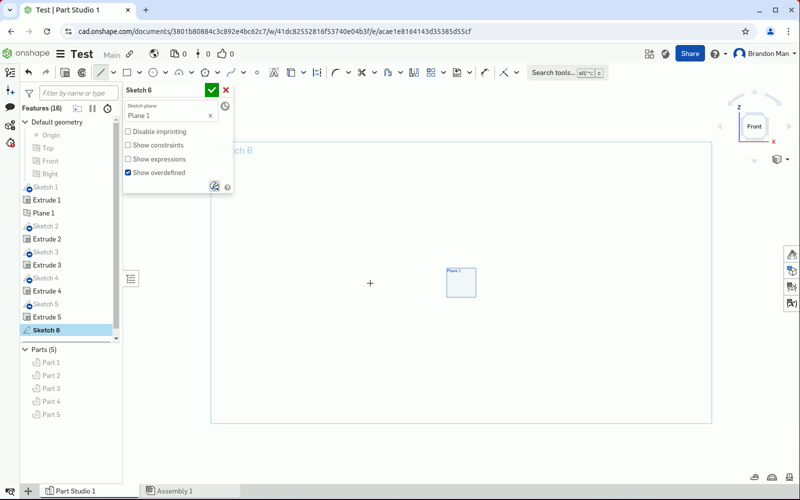
key_up(shift)
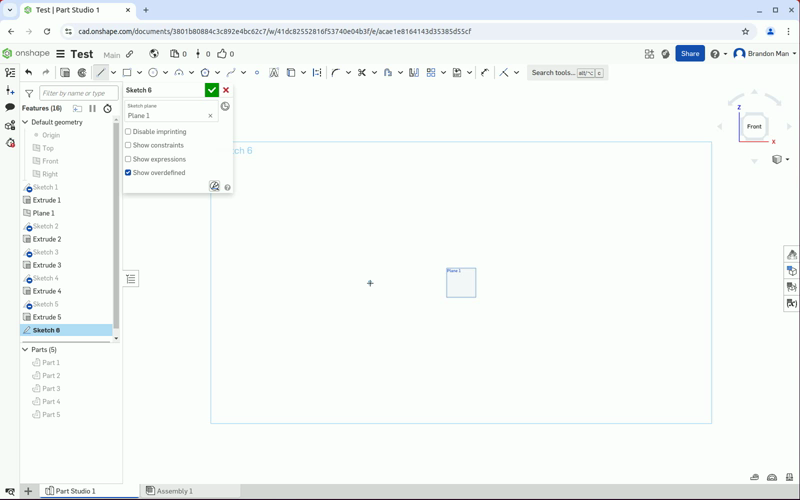
key_down(shift)
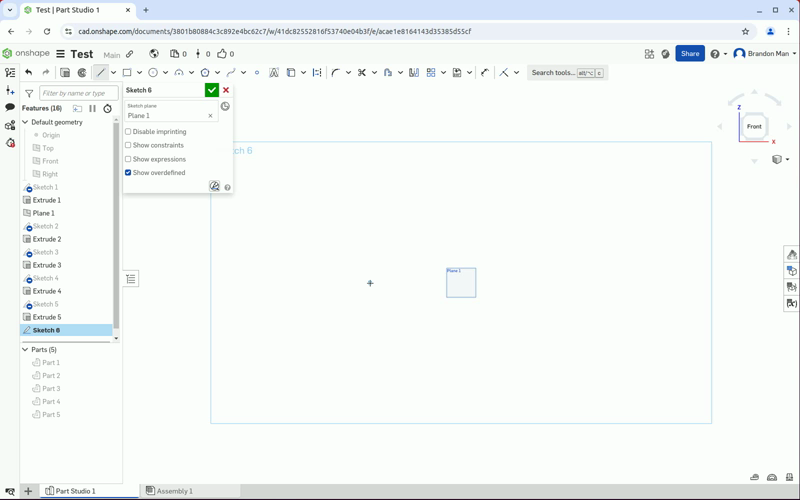
mouse_move(400, 282)
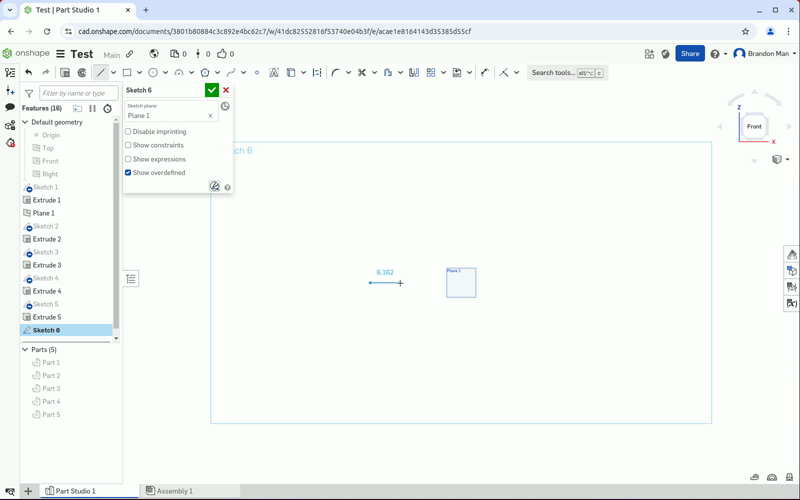
mouse_move(428, 282)
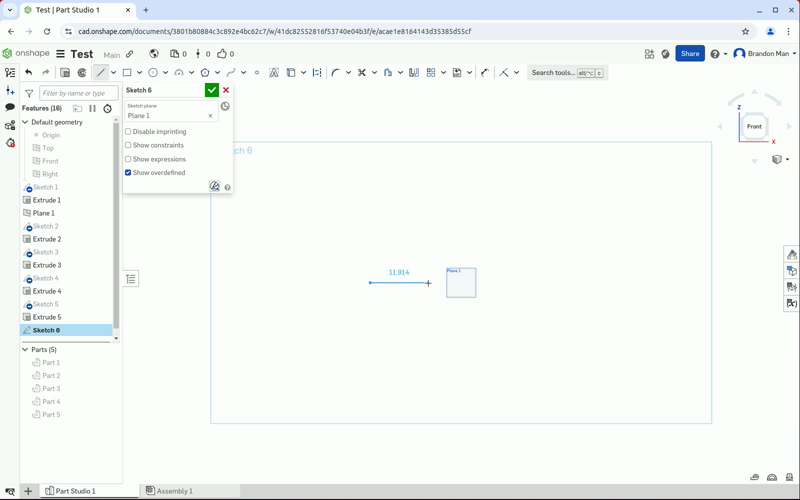
click(428, 282)
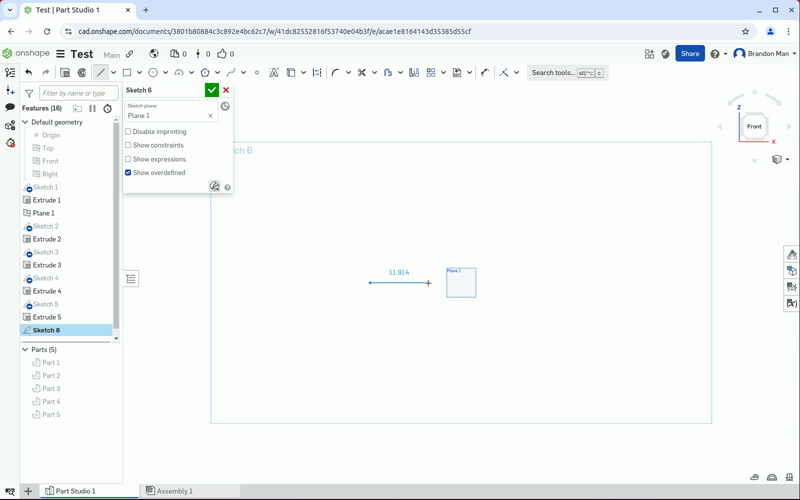
key_up(shift)
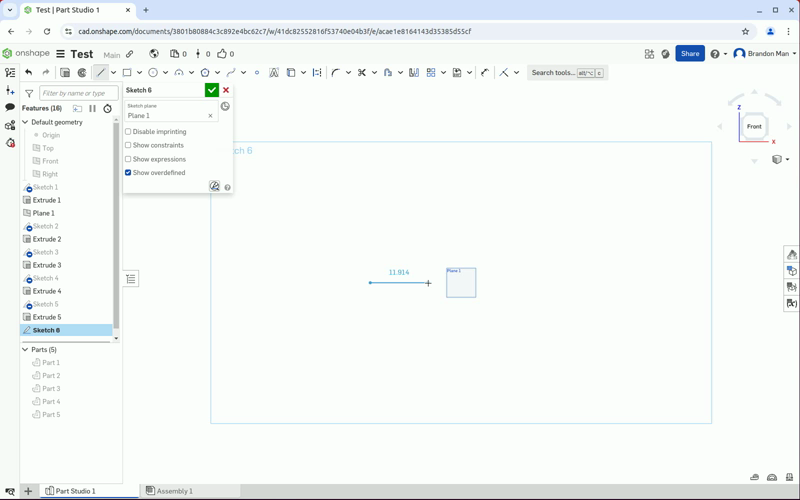
key(esc)
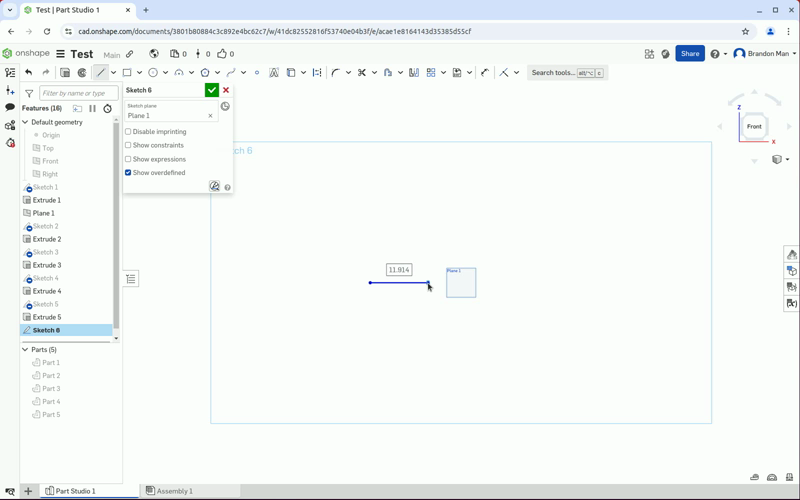
key(a)
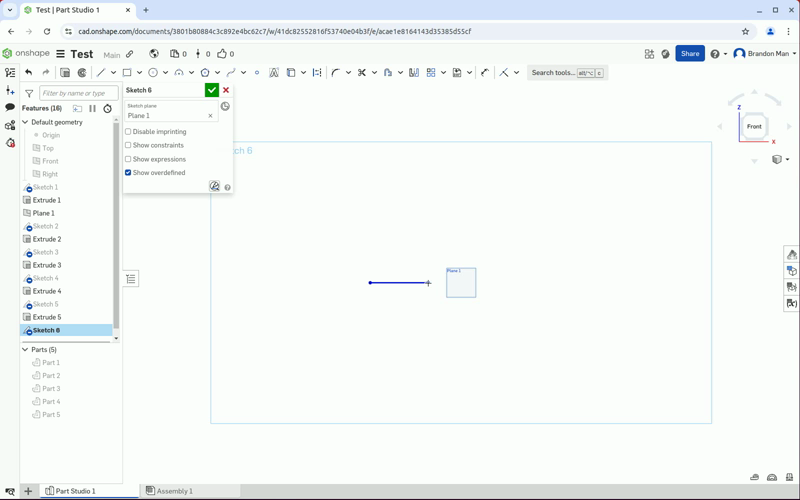
mouse_move(428, 282)
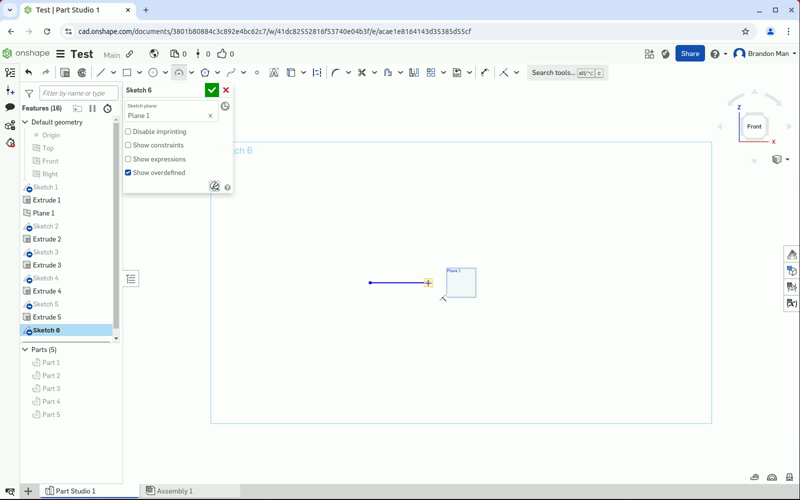
click(428, 282)
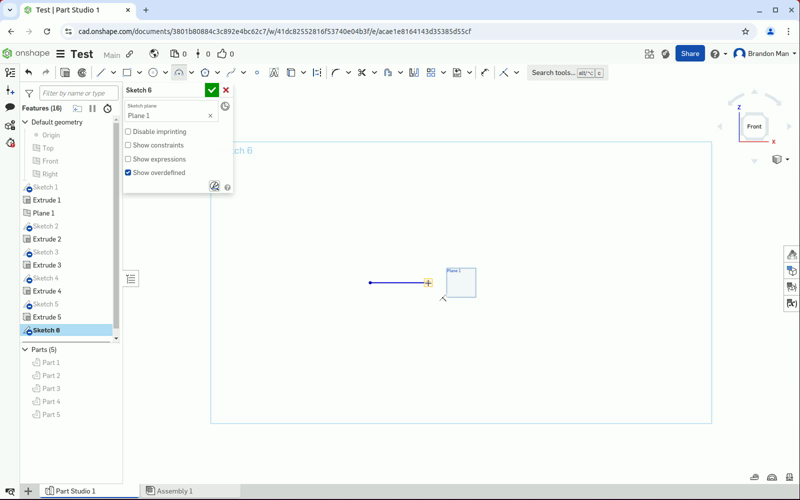
key_down(shift)
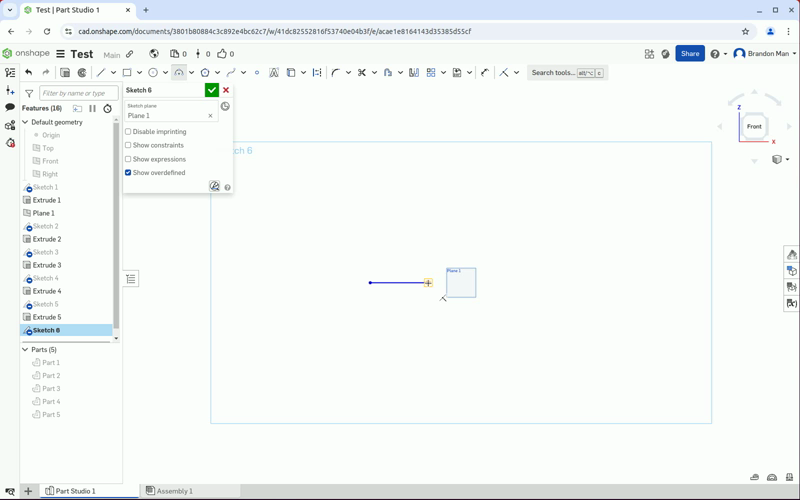
mouse_move(370, 244)
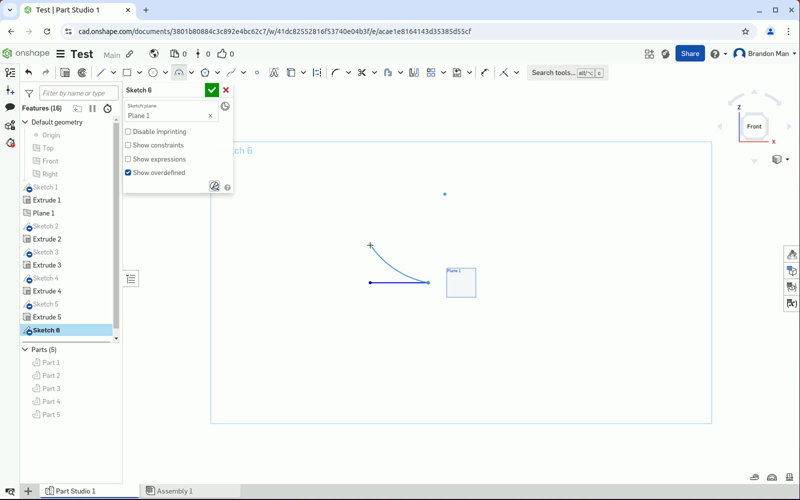
click(370, 244)
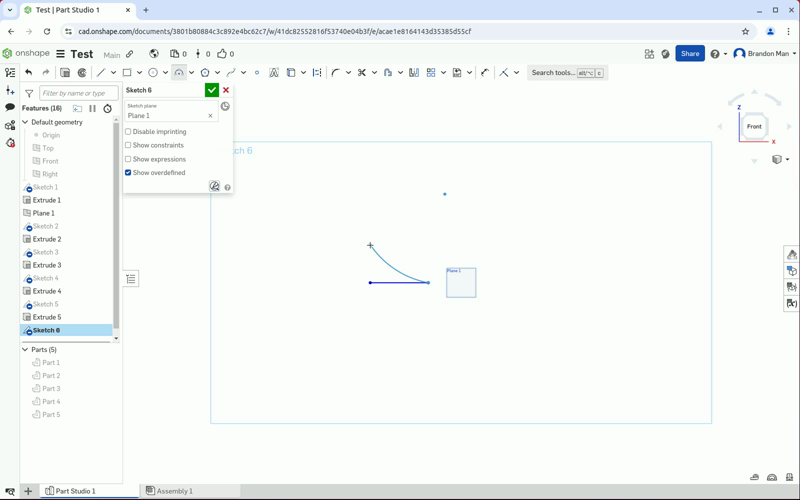
mouse_move(377, 296)
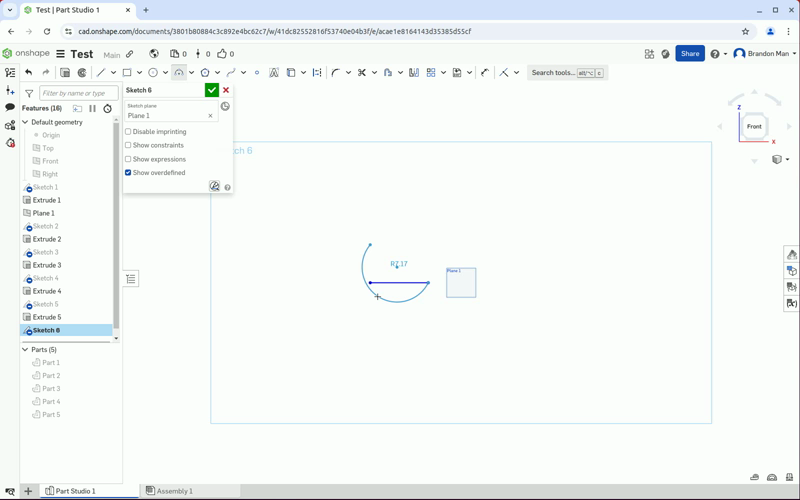
click(377, 296)
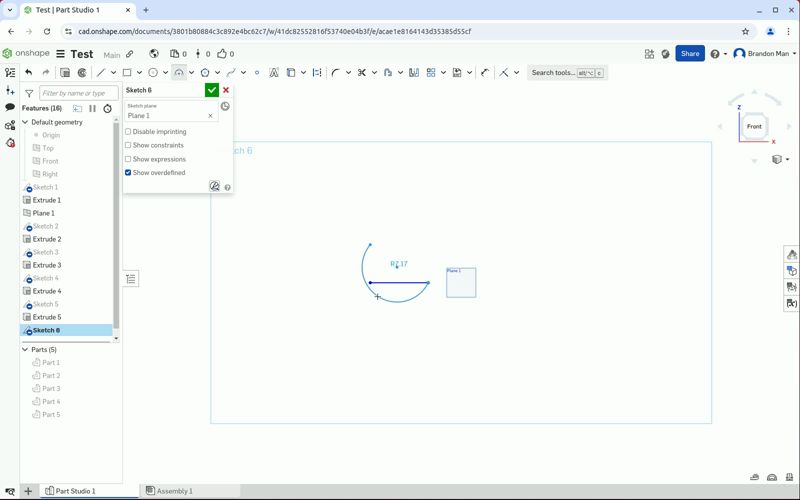
key_up(shift)
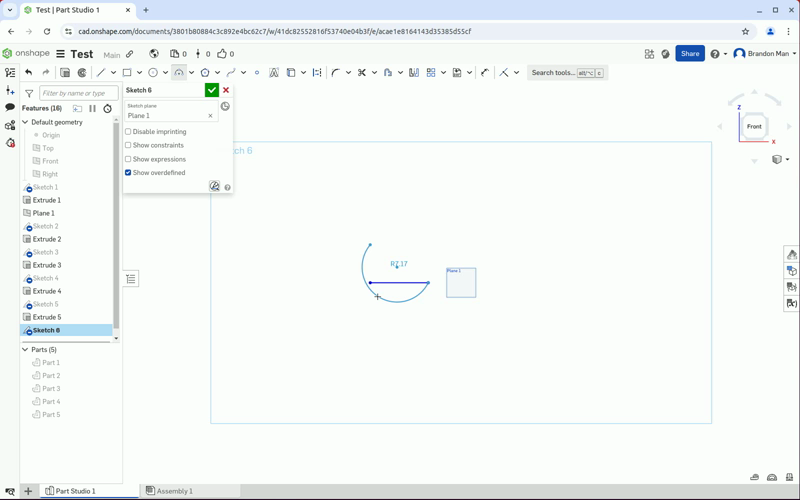
key(esc)
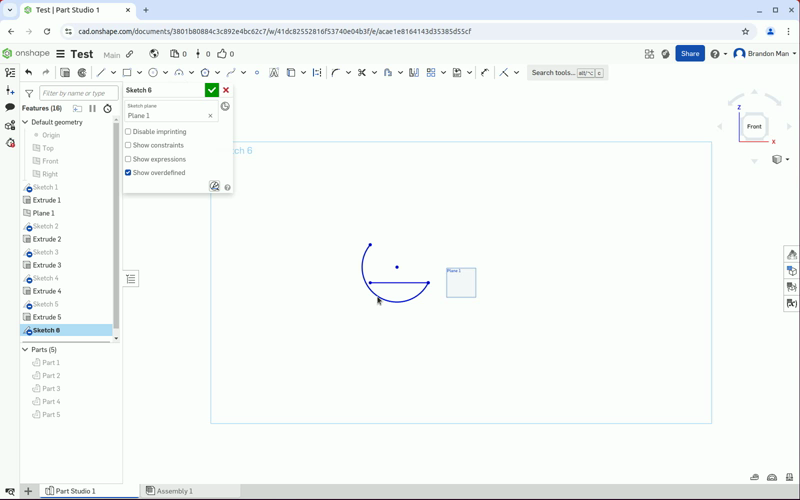
key(l)
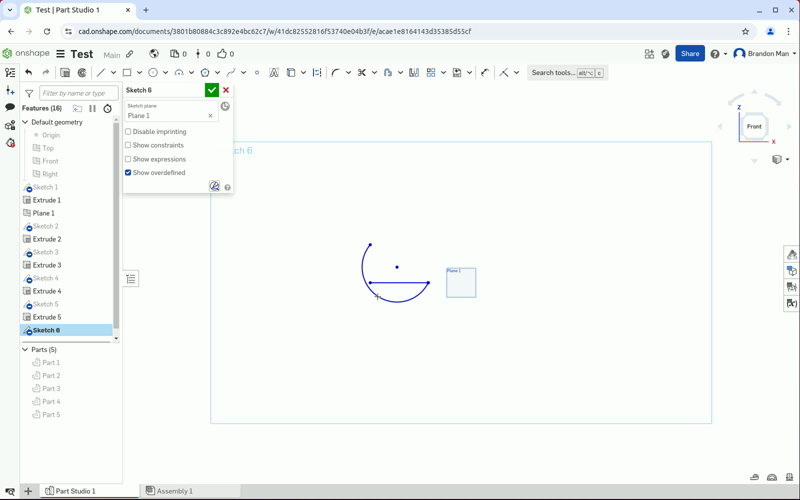
mouse_move(370, 244)
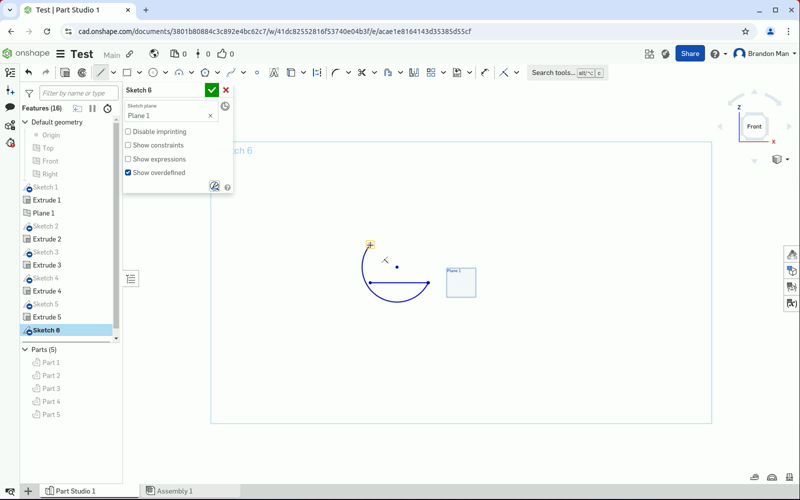
click(370, 244)
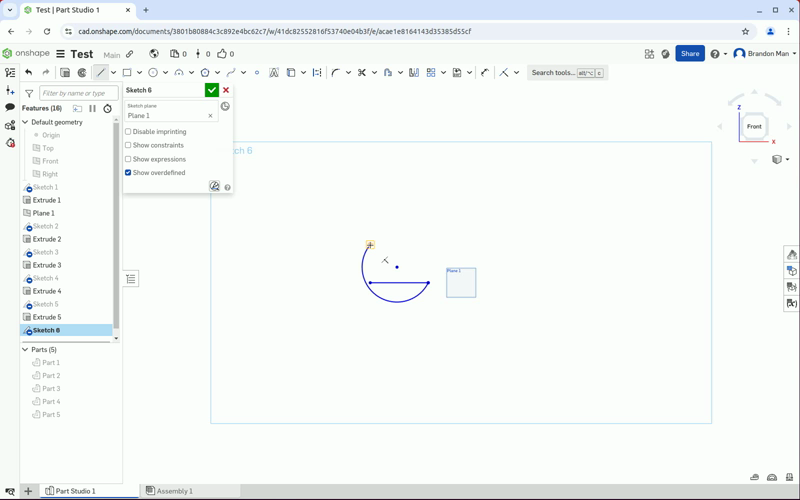
mouse_move(400, 244)
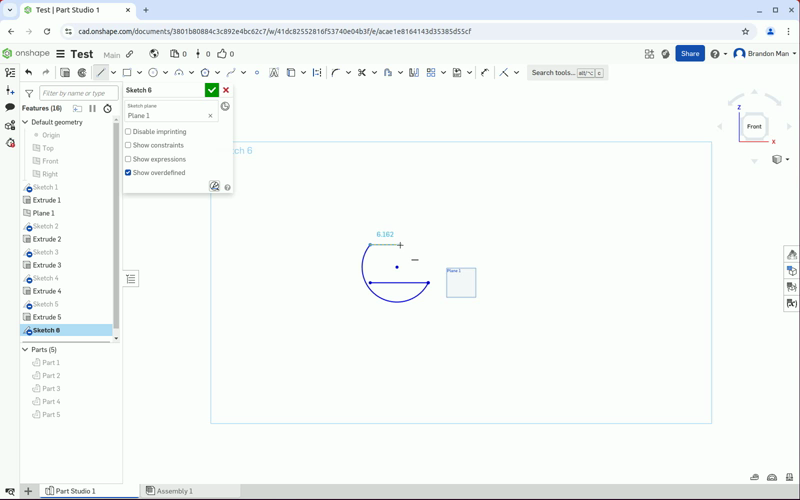
key_down(shift)
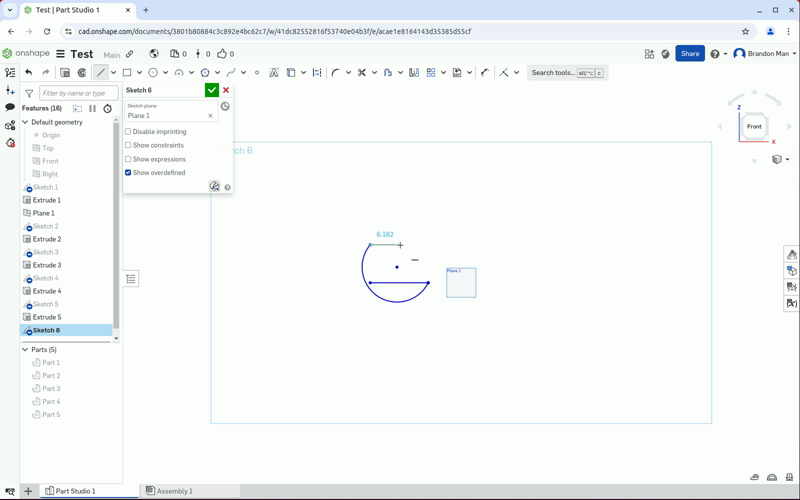
mouse_move(370, 282)
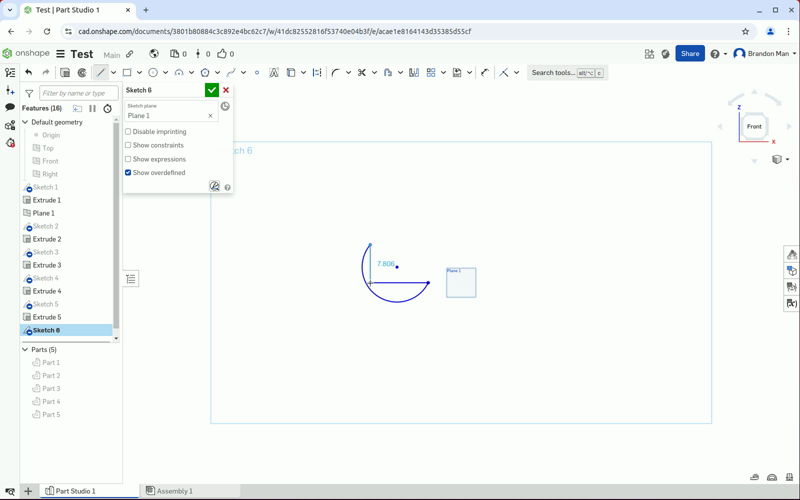
key_up(shift)
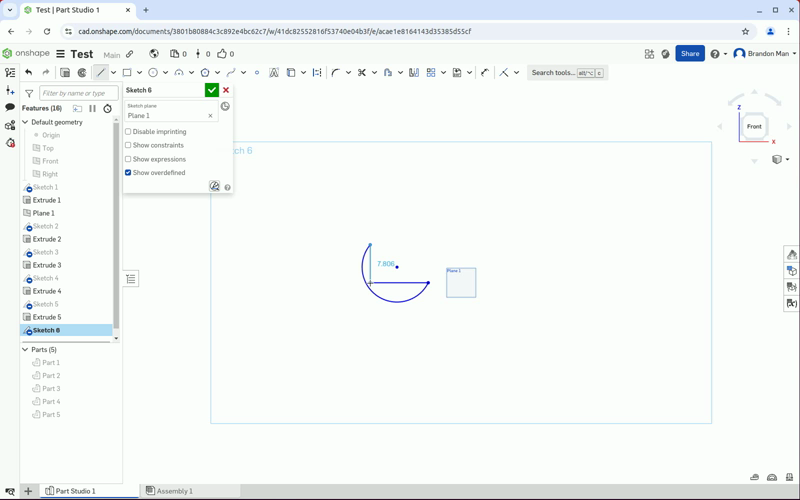
click(370, 282)
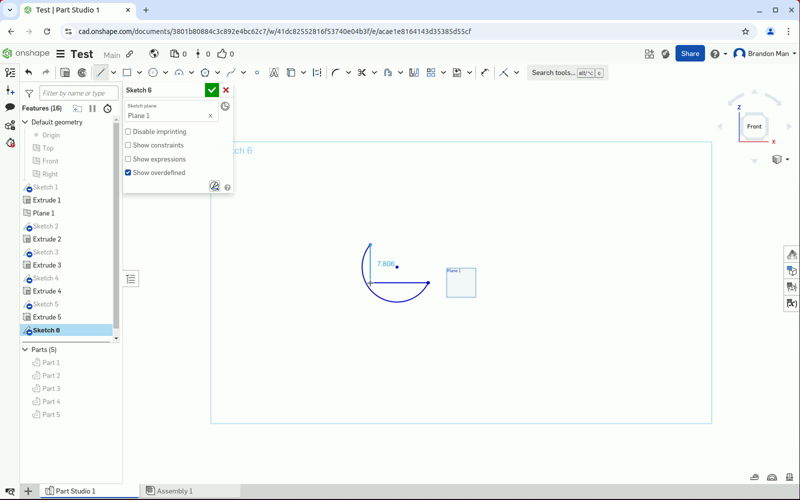
key(esc)
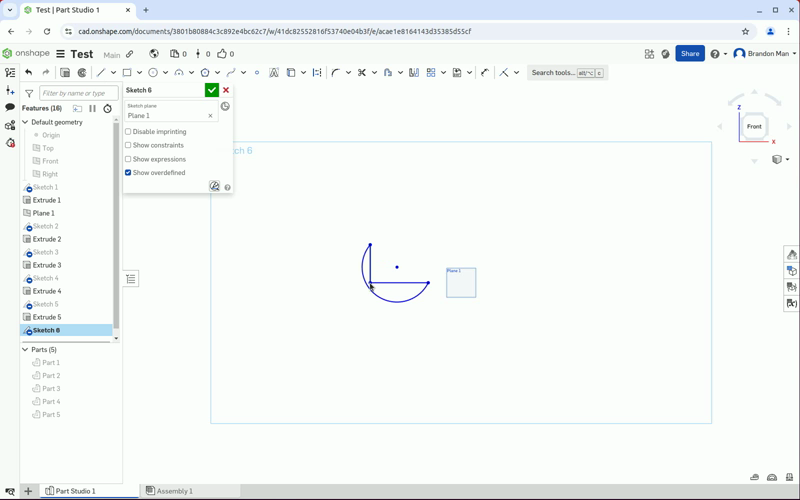
mouse_move(369, 255)
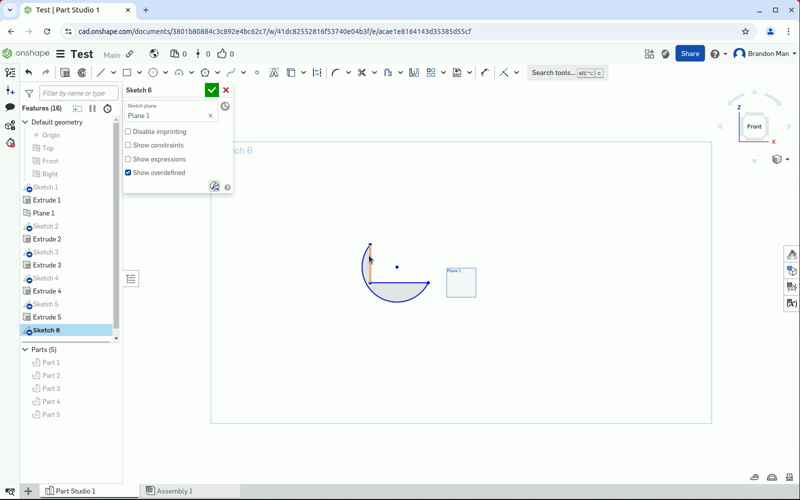
scroll(6)
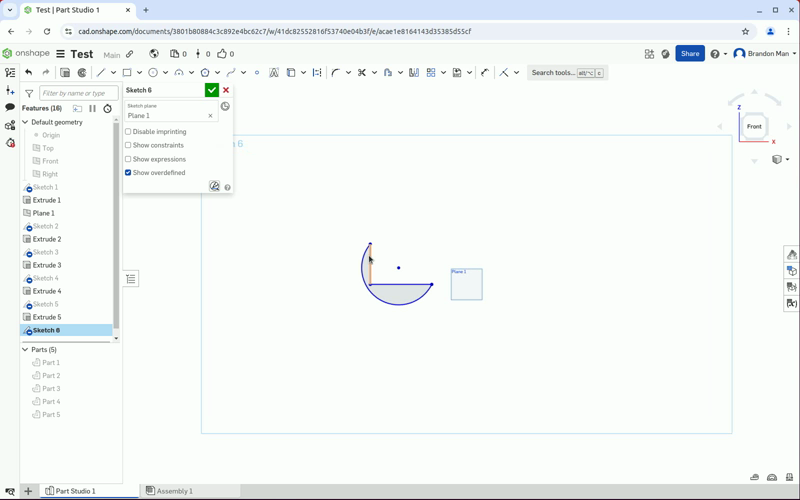
scroll(6)
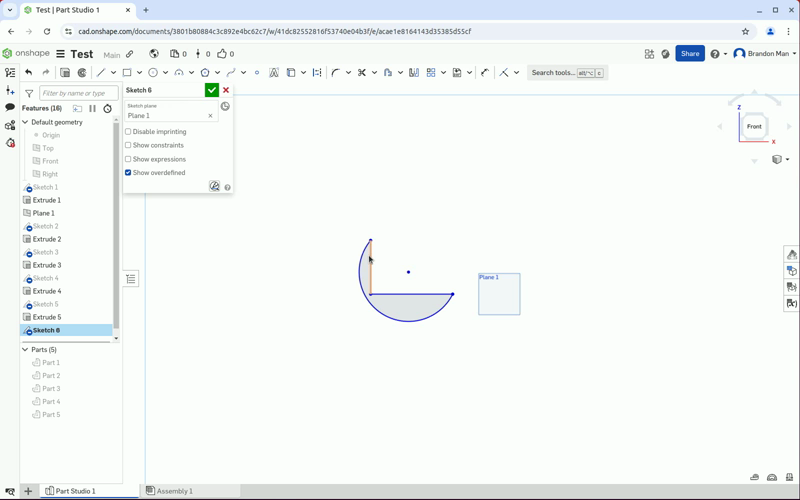
scroll(6)
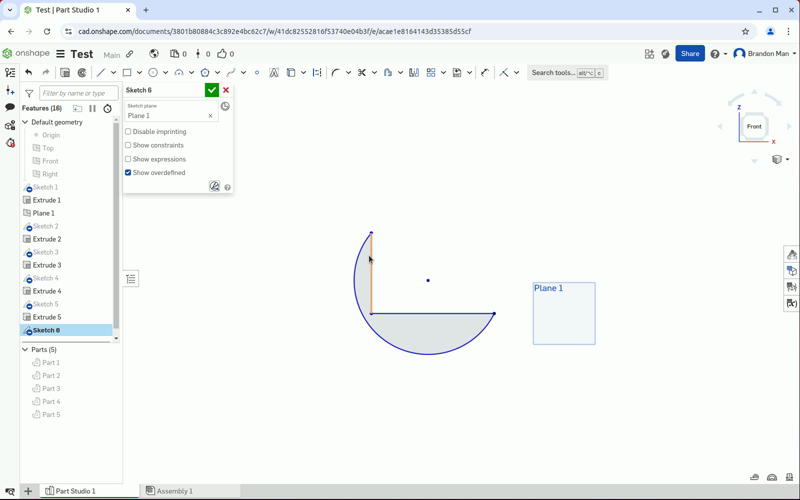
scroll(6)
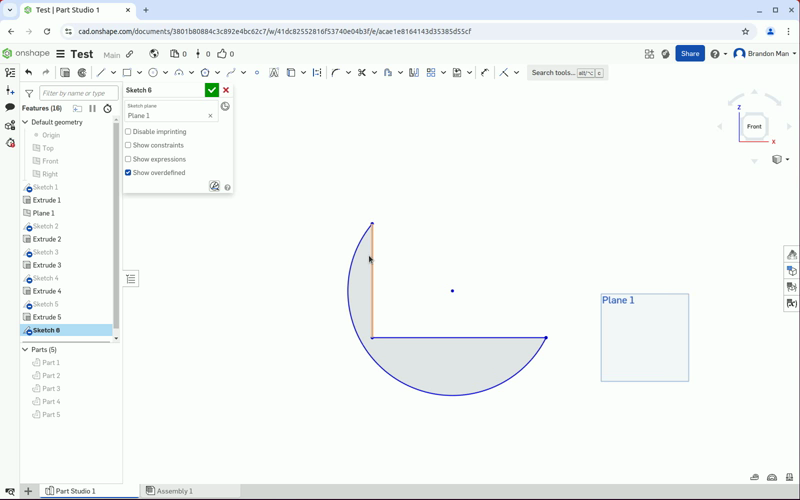
scroll(6)
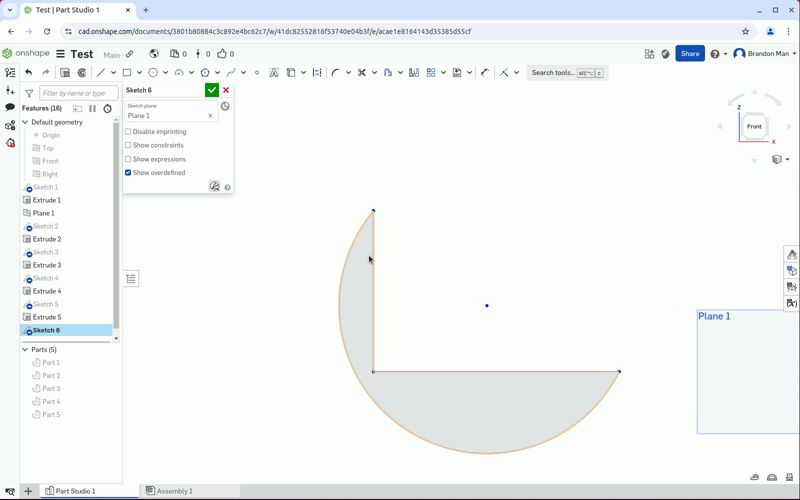
scroll(6)
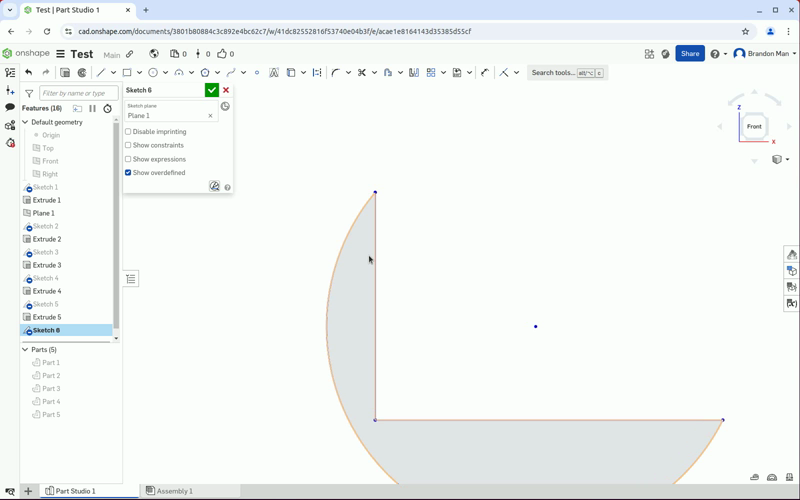
scroll(6)
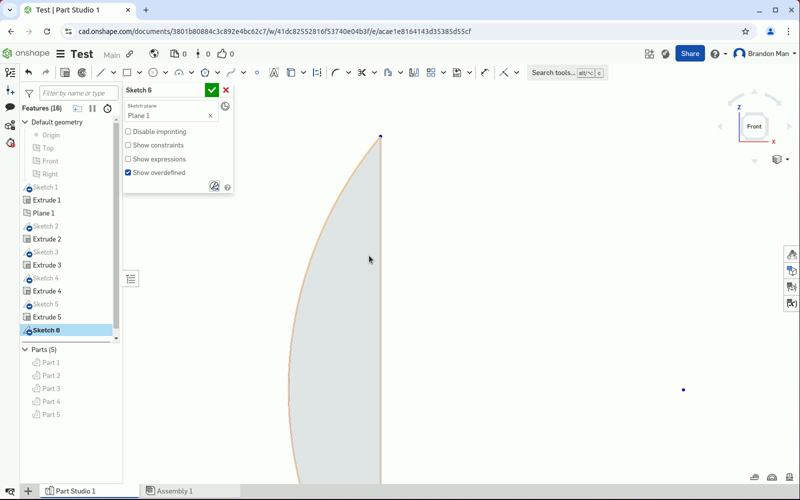
click(369, 255)
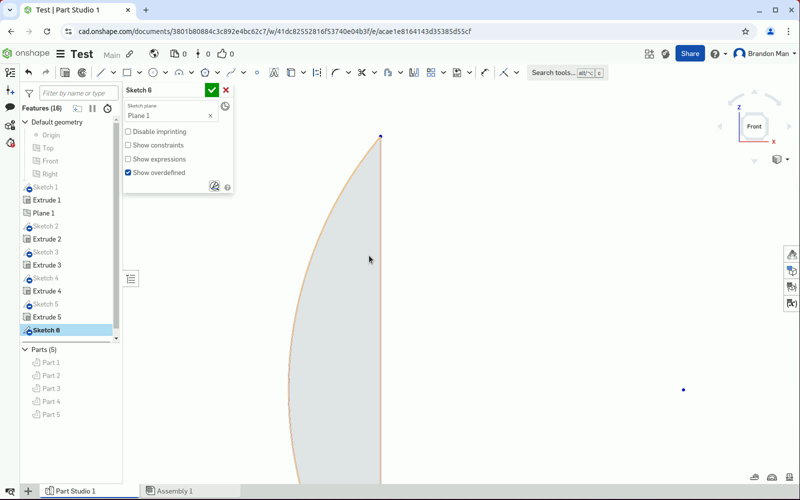
scroll(-6)
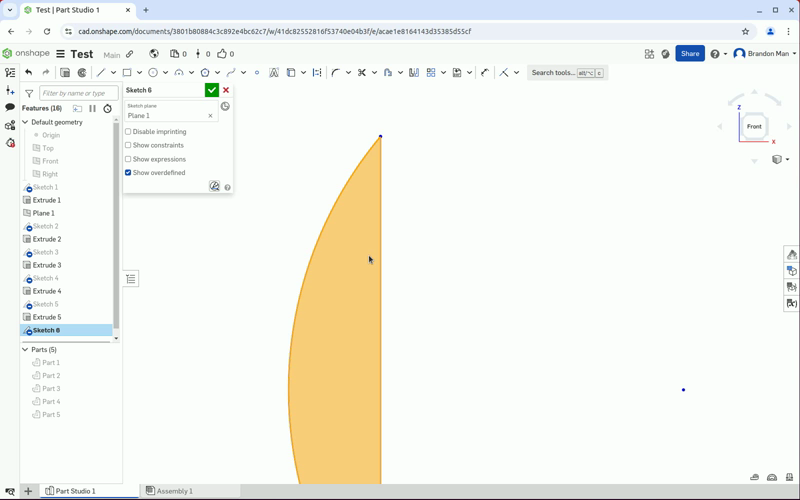
scroll(-6)
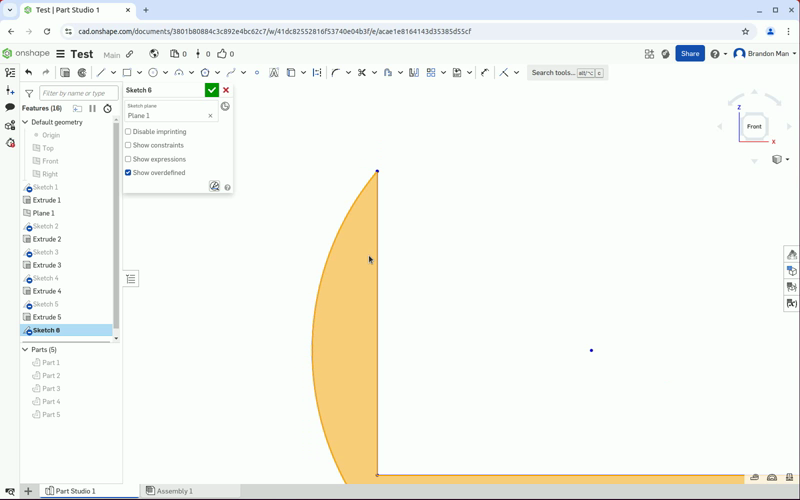
scroll(-6)
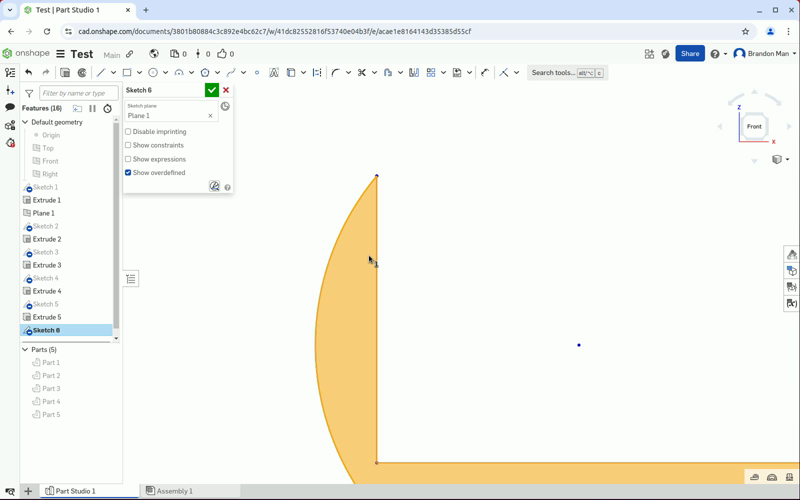
scroll(-6)
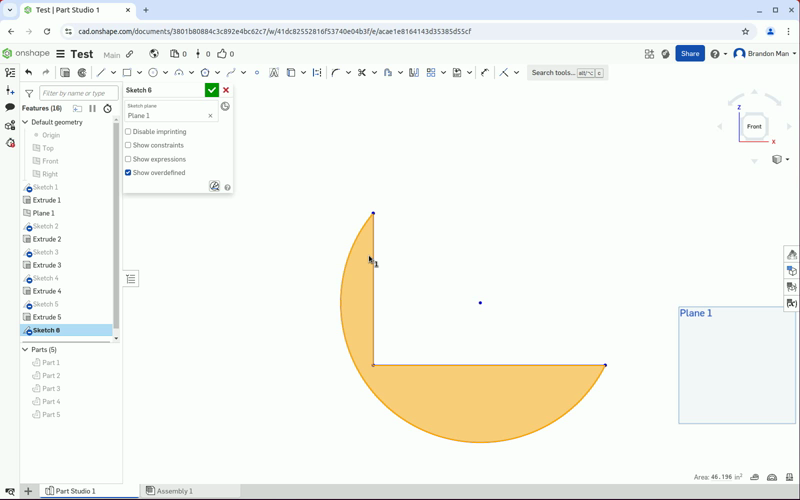
scroll(-6)
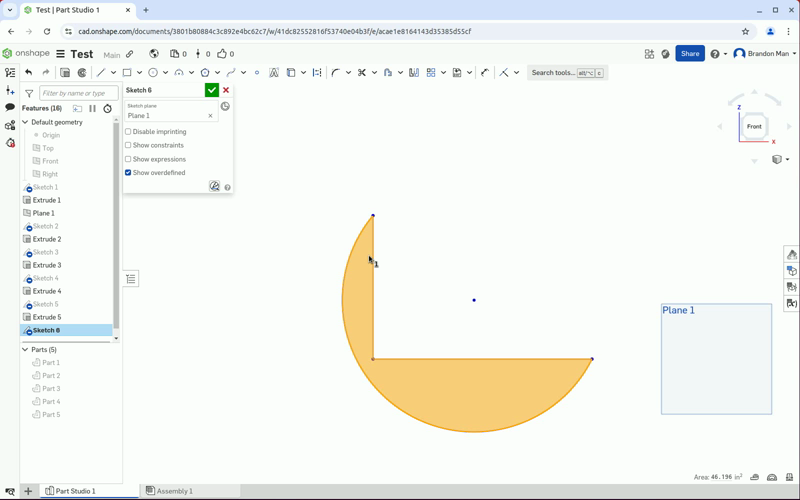
scroll(-6)
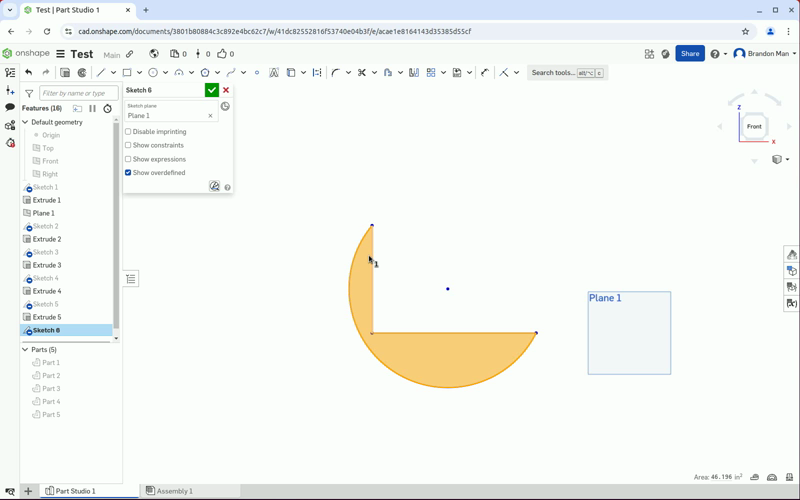
scroll(-6)
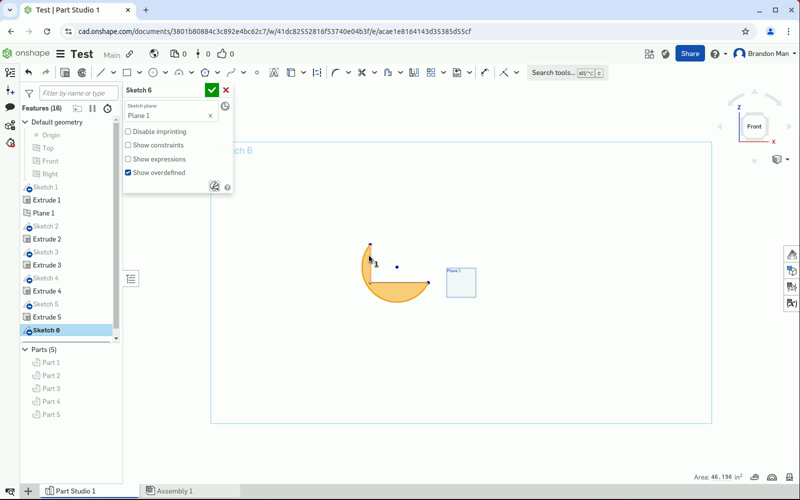
mouse_move(73, 352)
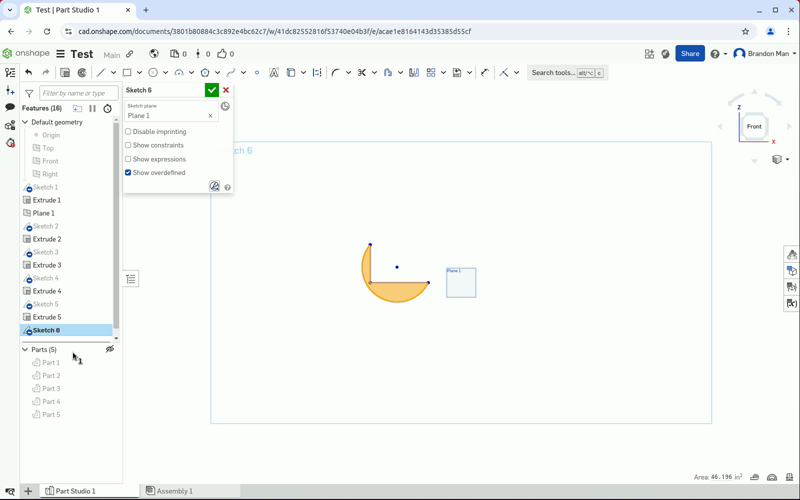
key(shift+y)
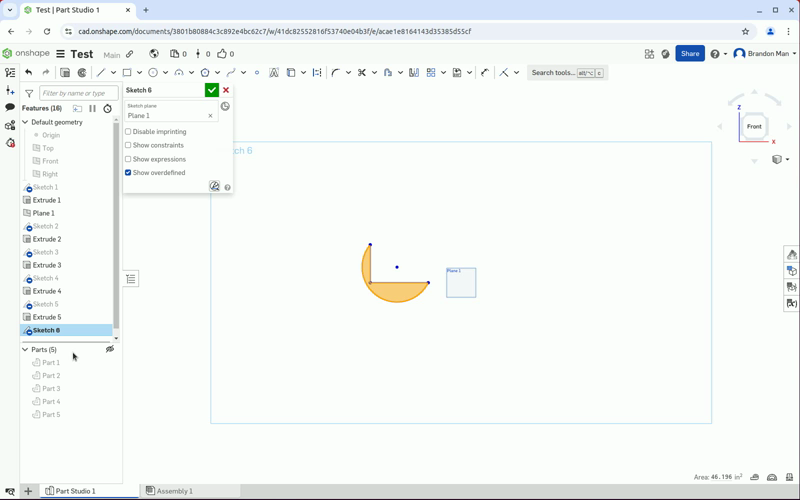
key(shift+e)
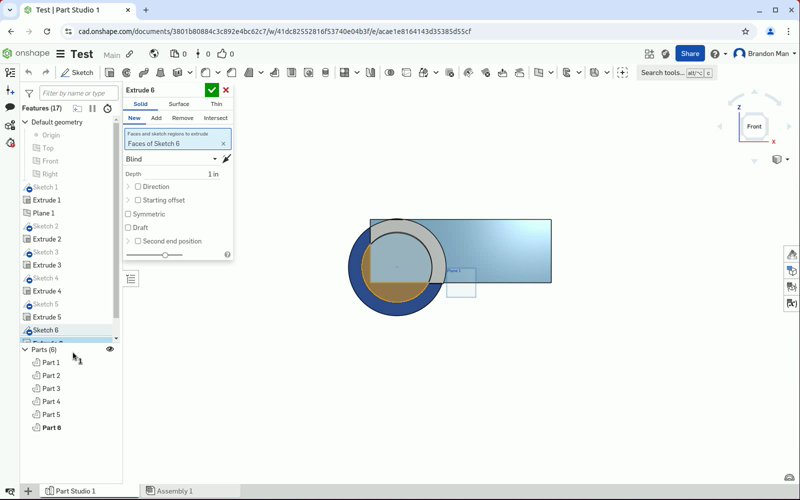
mouse_move(143, 106)
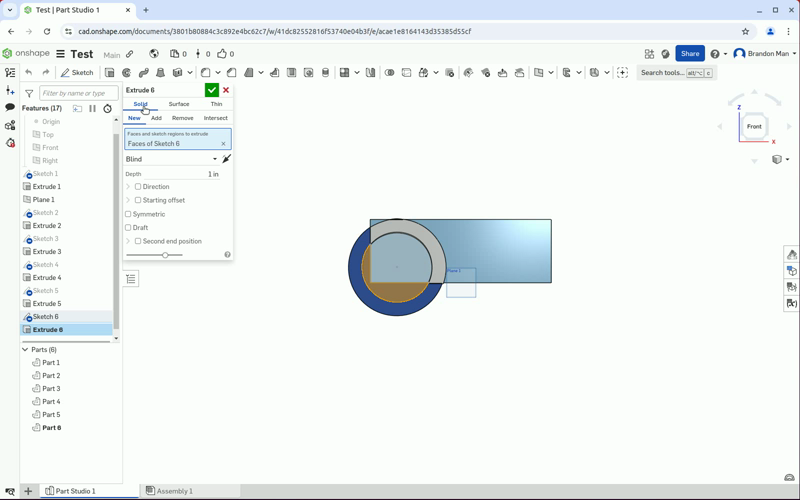
click(143, 106)
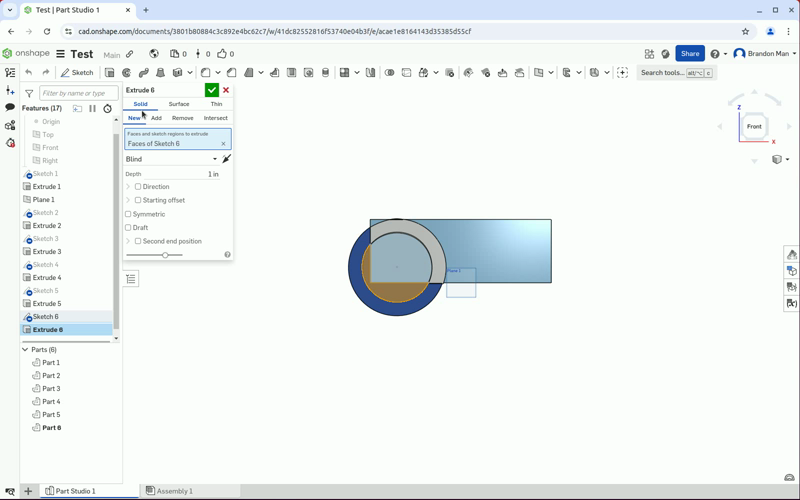
mouse_move(137, 120)
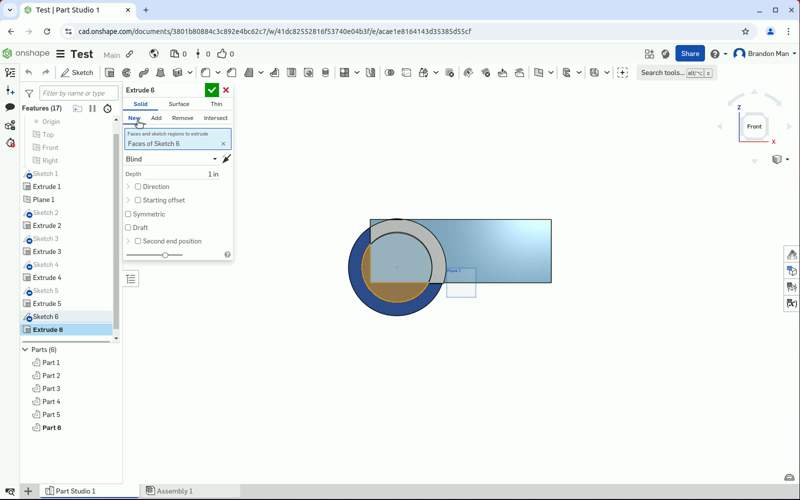
click(137, 120)
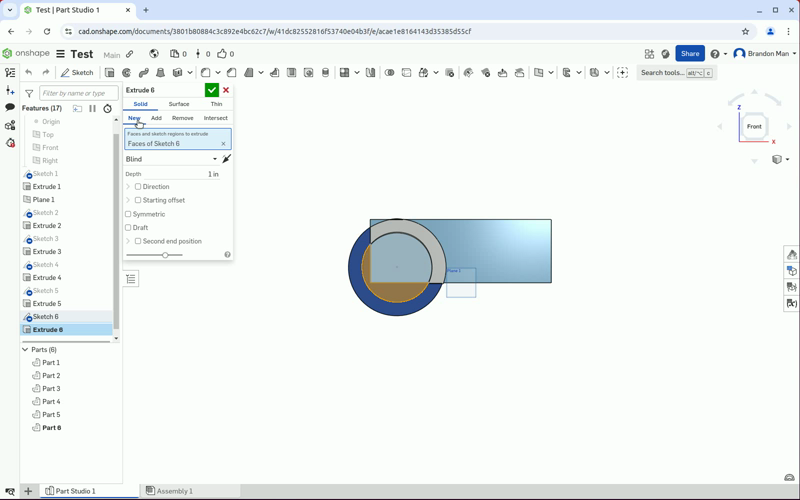
key(tab, 4)
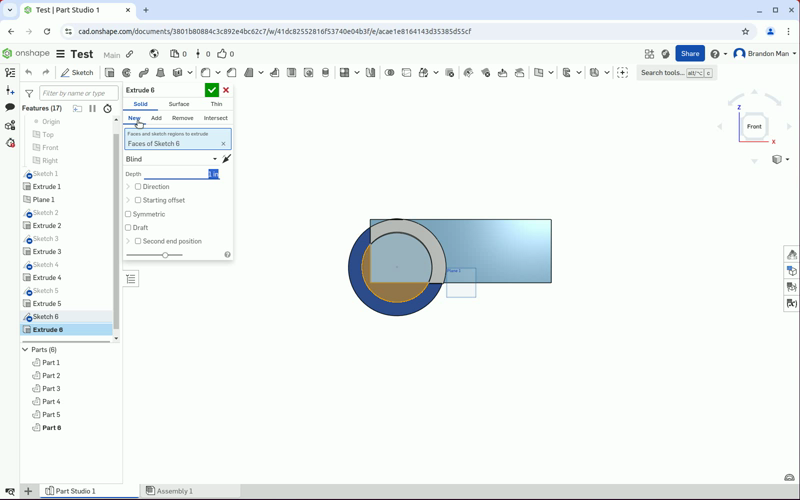
text(5.536)
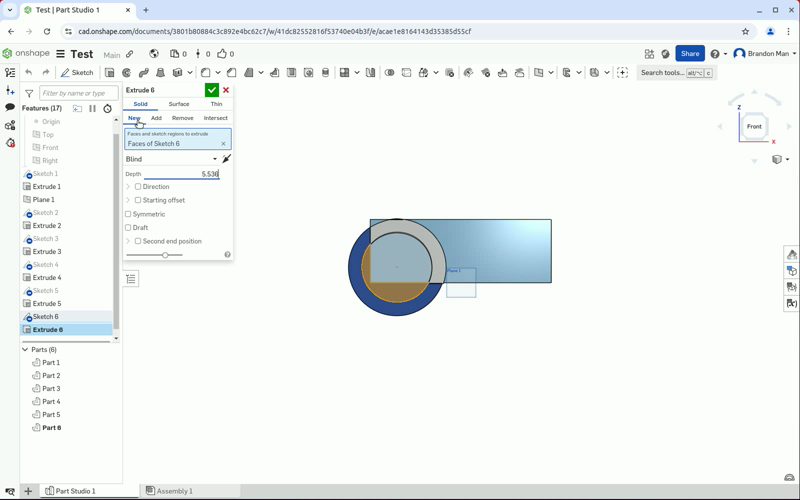
key(enter)
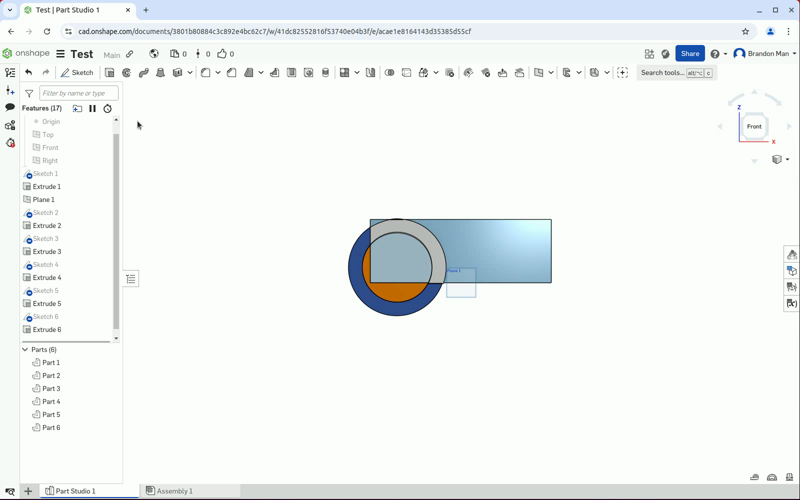
key(shift+h)
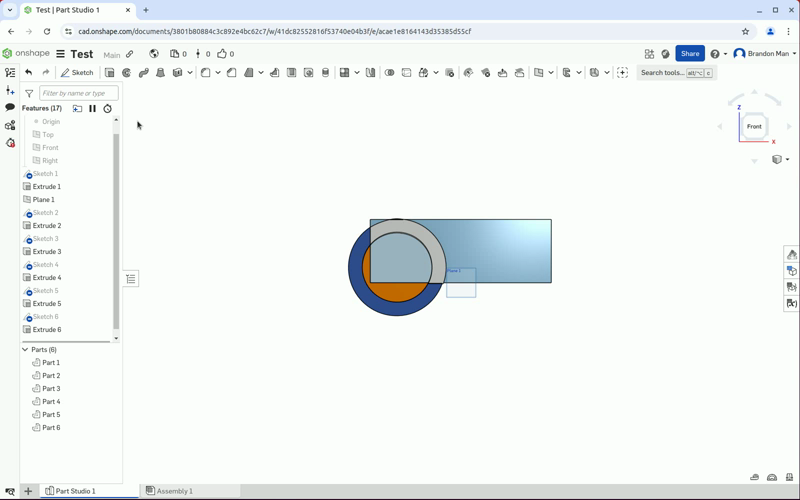
key(shift+h)
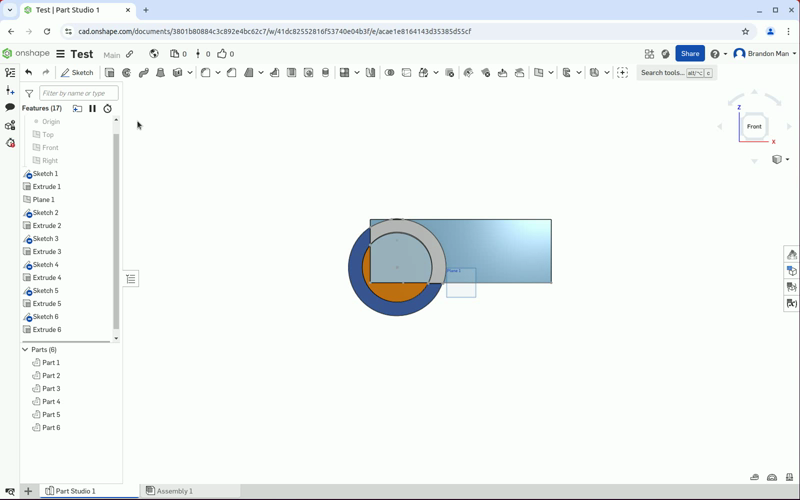
key(shift+7)
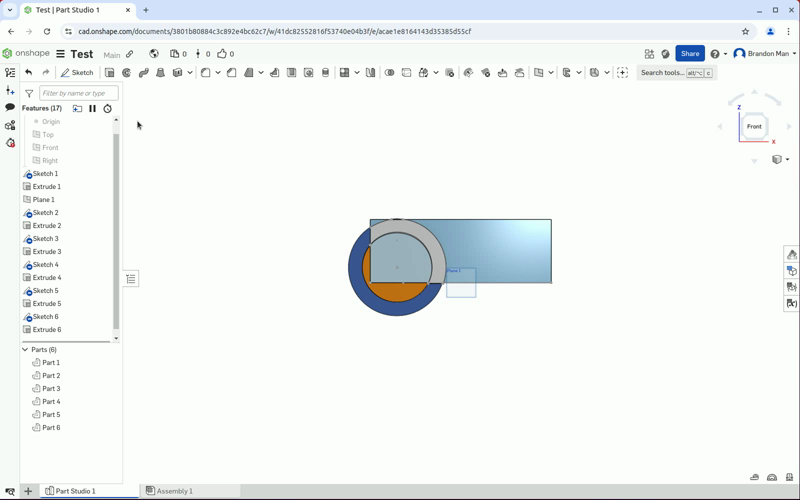
key(left, 2)
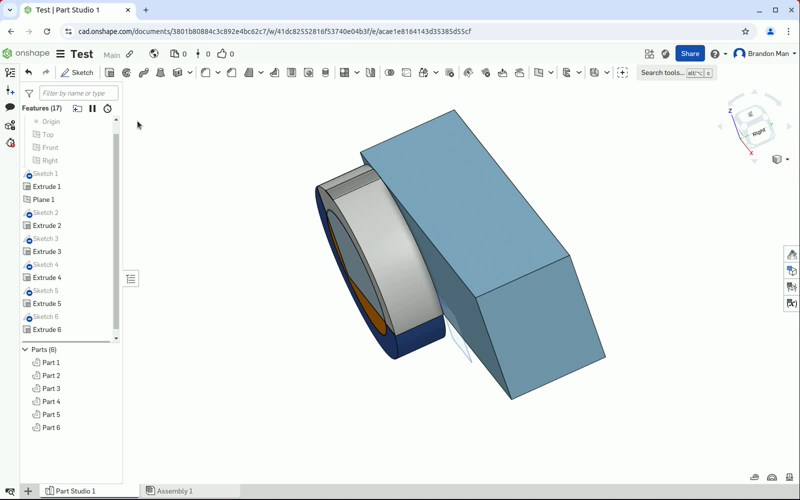
key(down, 2)
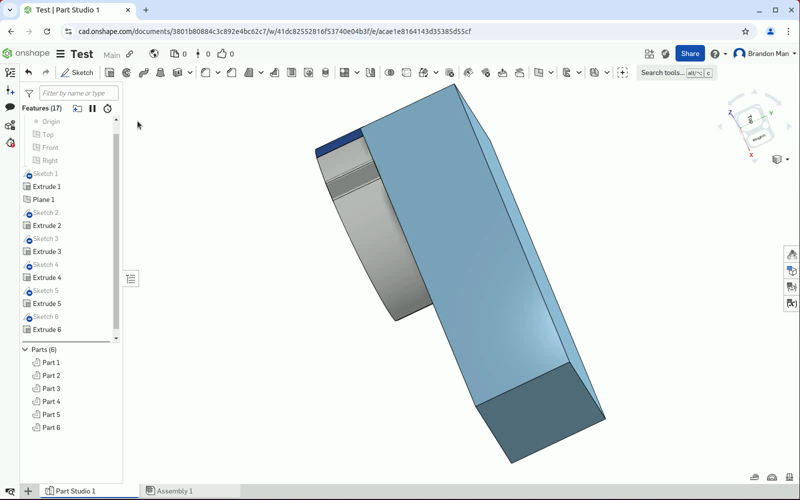
key(up, 2)
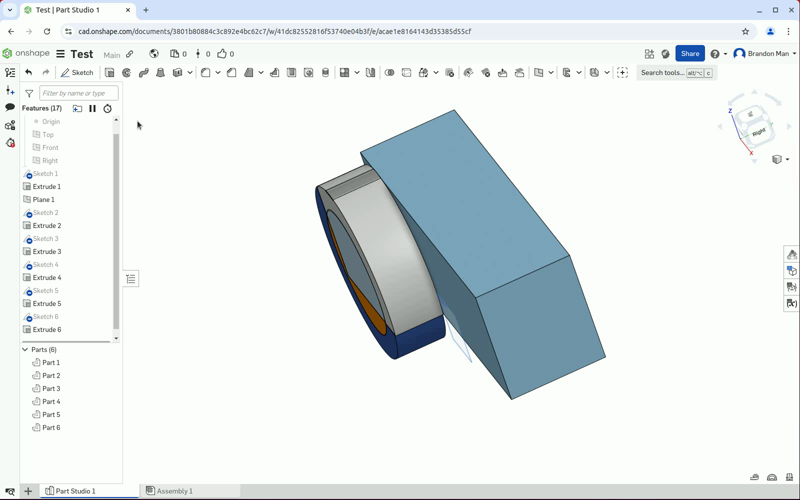
key(right, 2)
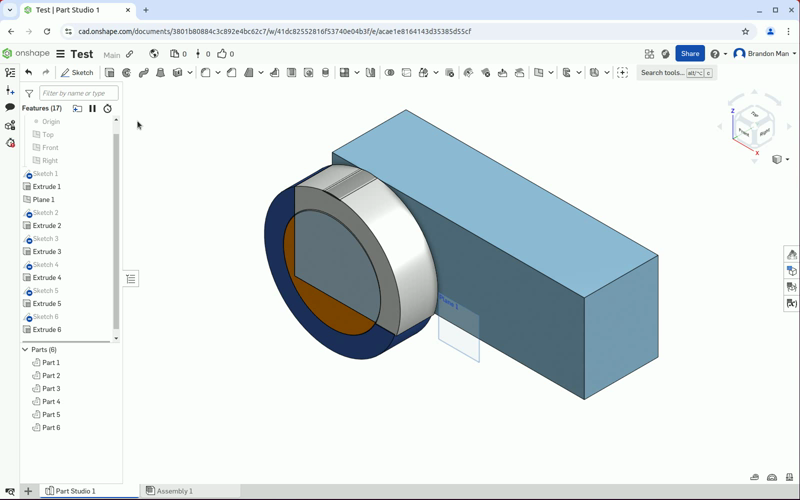
mouse_move(69, 176)
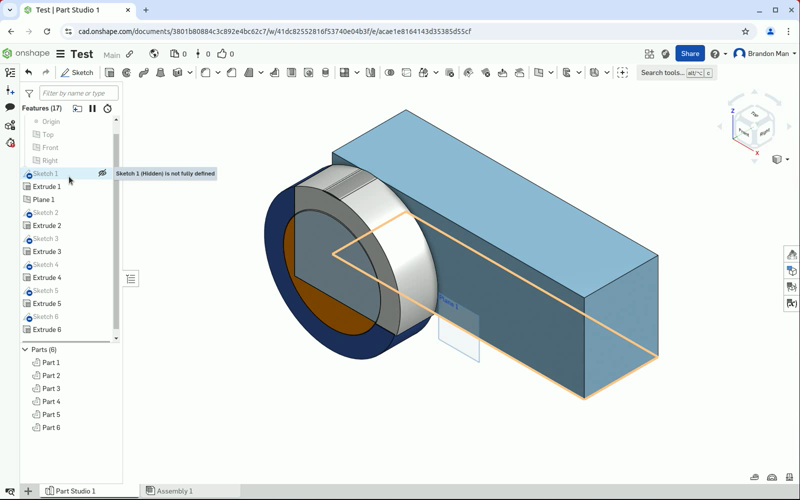
click(69, 176)